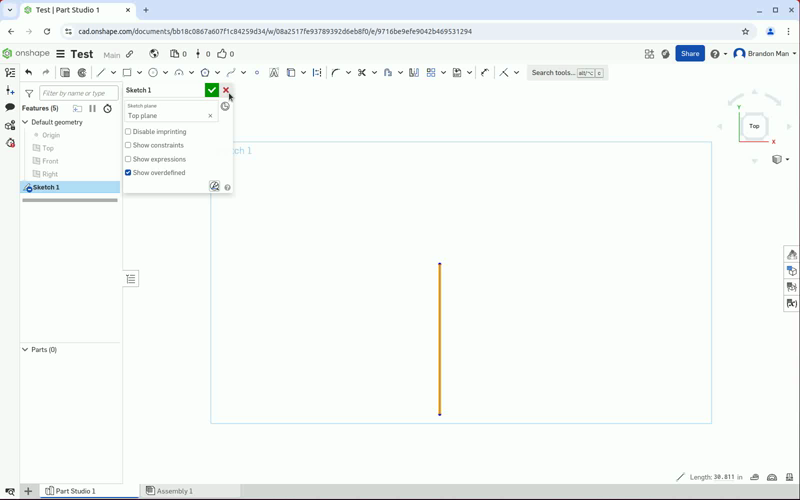
key(shift+h)
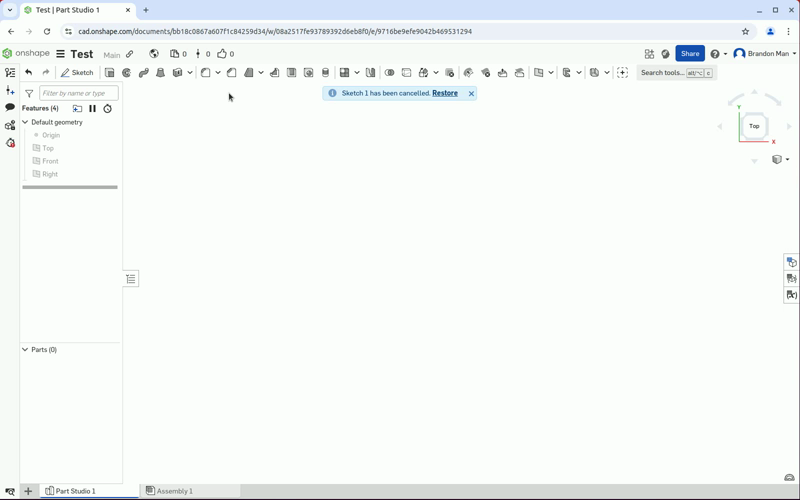
mouse_move(73, 352)
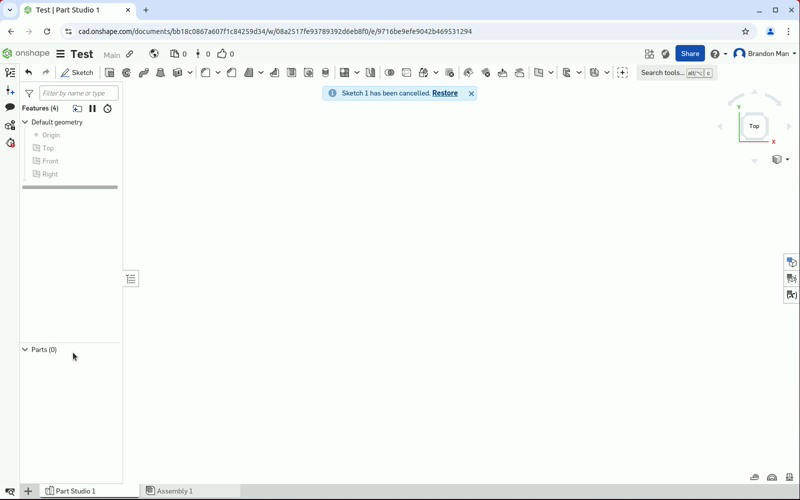
key(y)
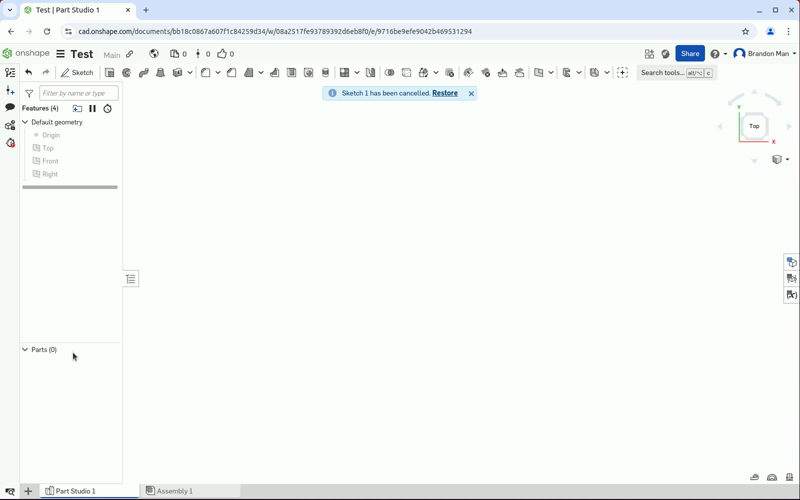
key(shift+p)
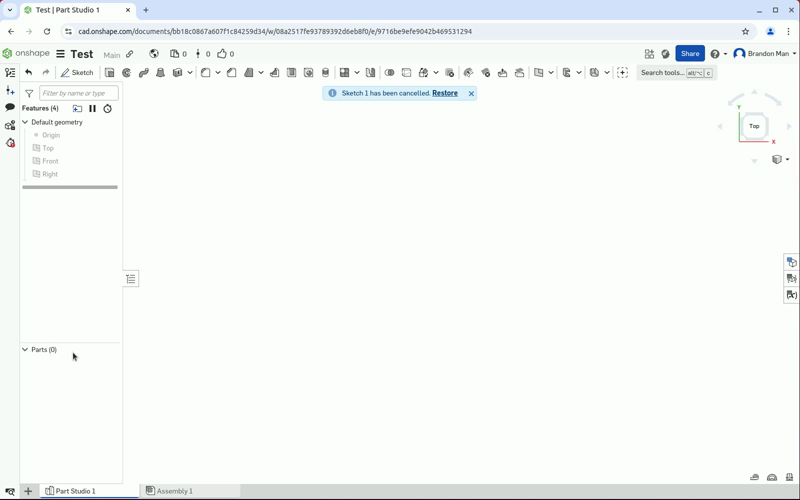
key(space)
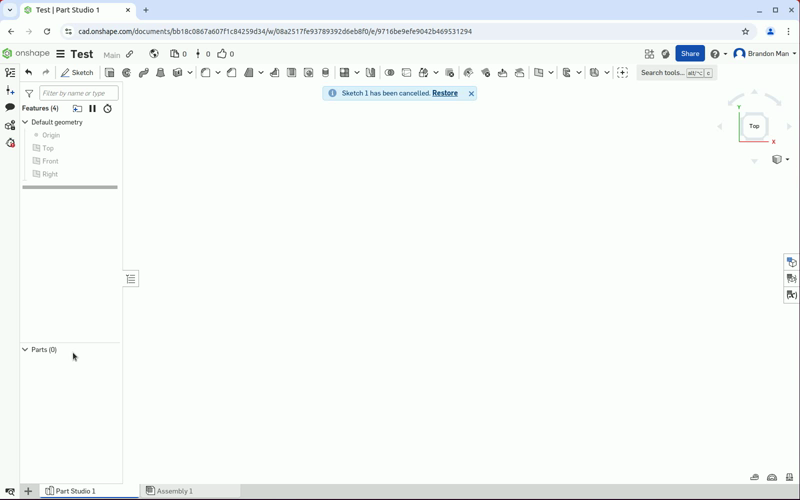
key_down(shift)
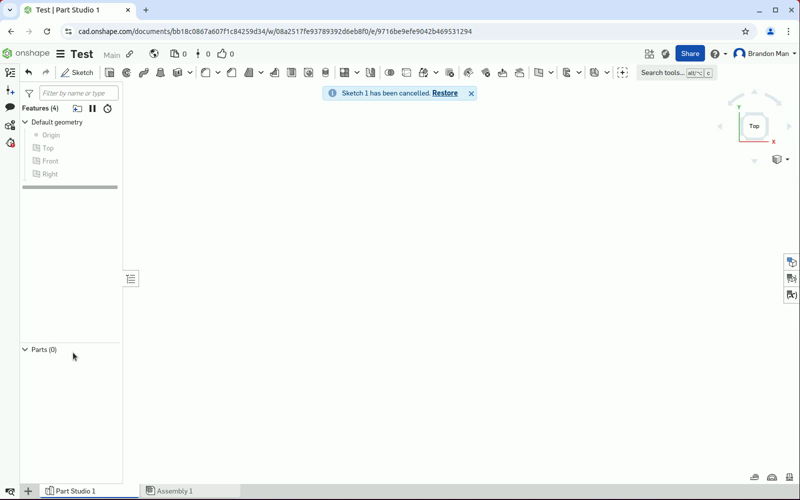
key(up)
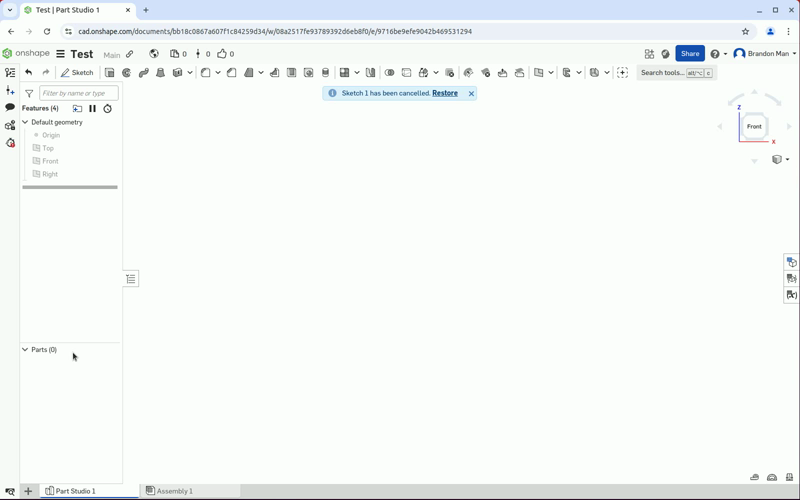
key_up(shift)
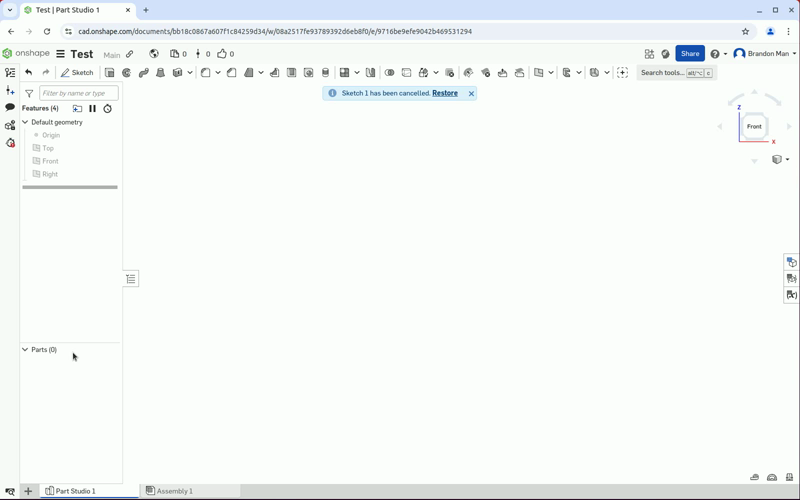
mouse_move(73, 352)
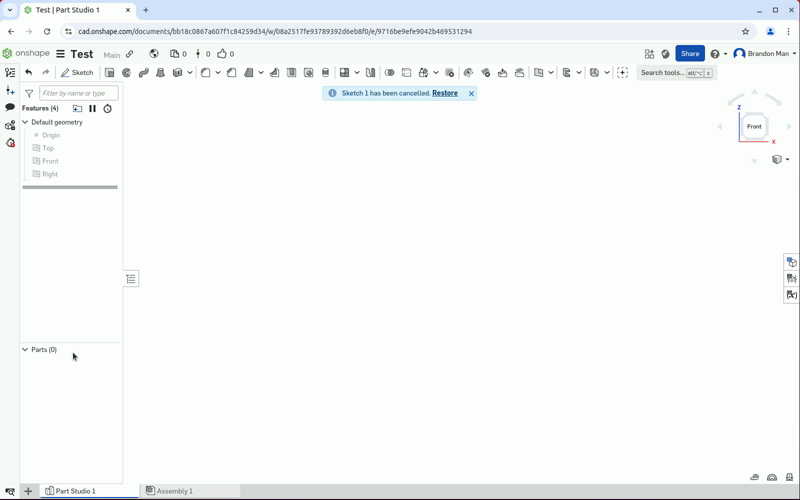
key(shift+y)
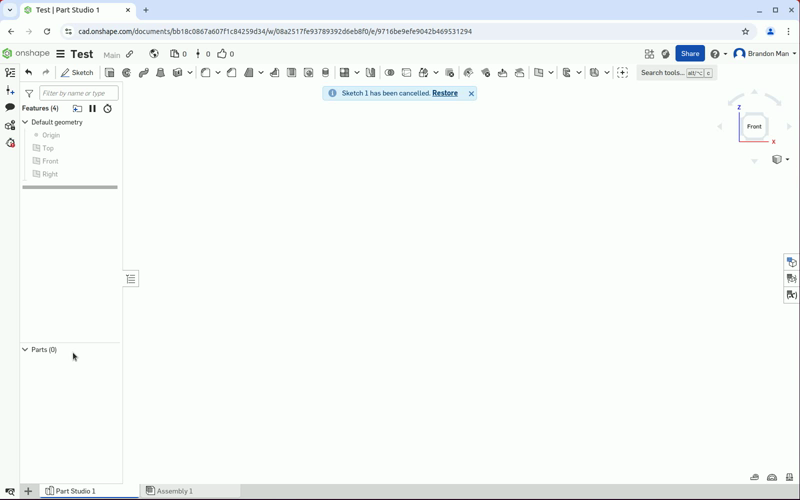
key(shift+s)
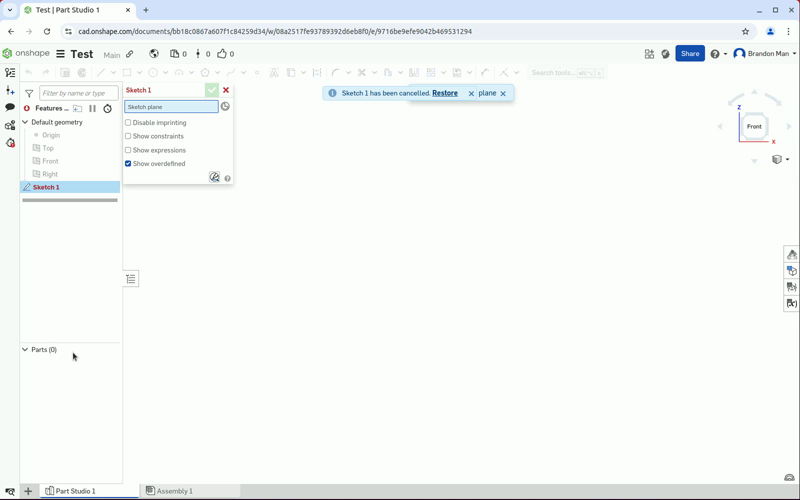
mouse_move(73, 163)
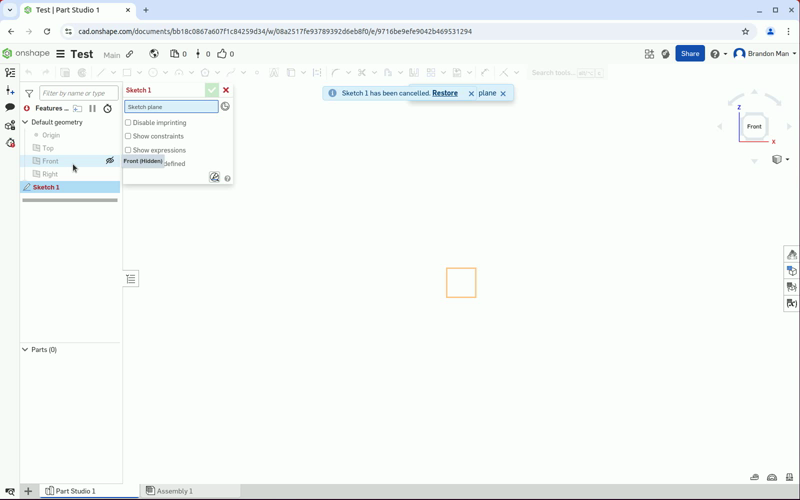
click(73, 163)
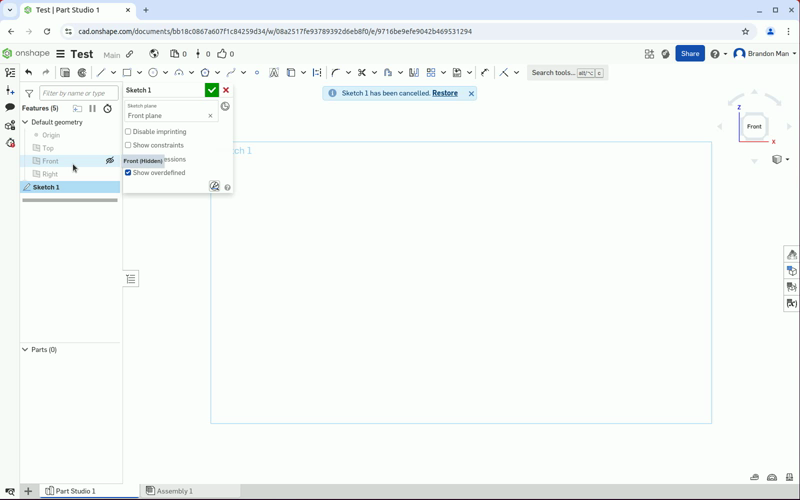
mouse_move(73, 352)
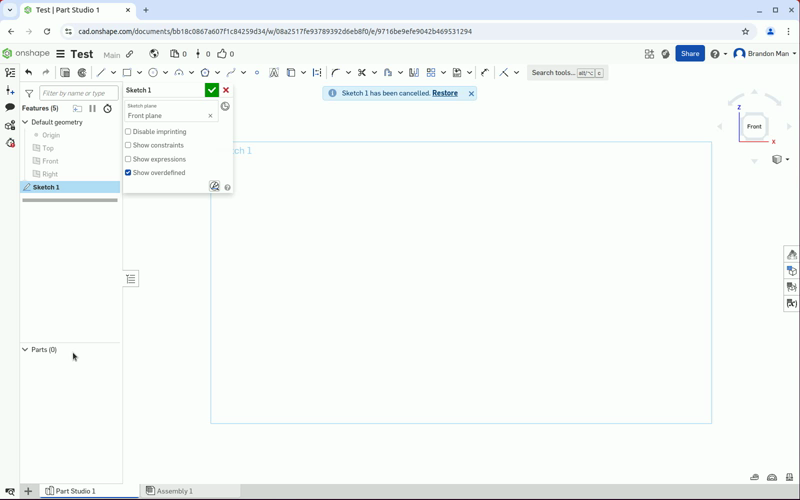
key(y)
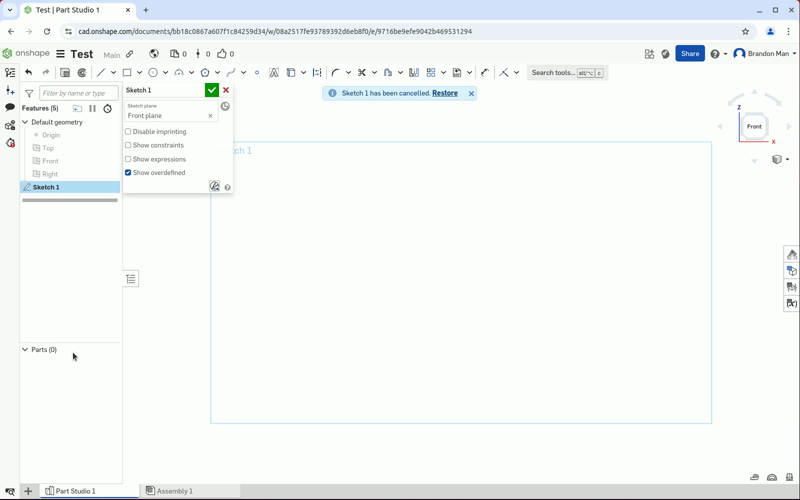
key(l)
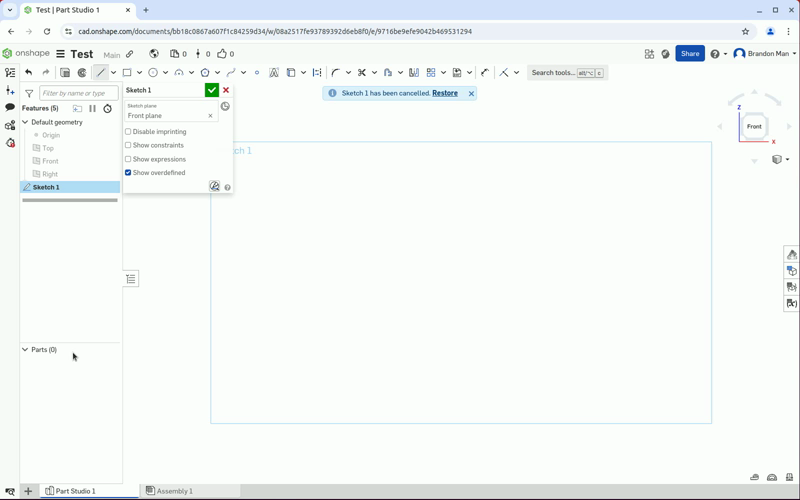
key_down(shift)
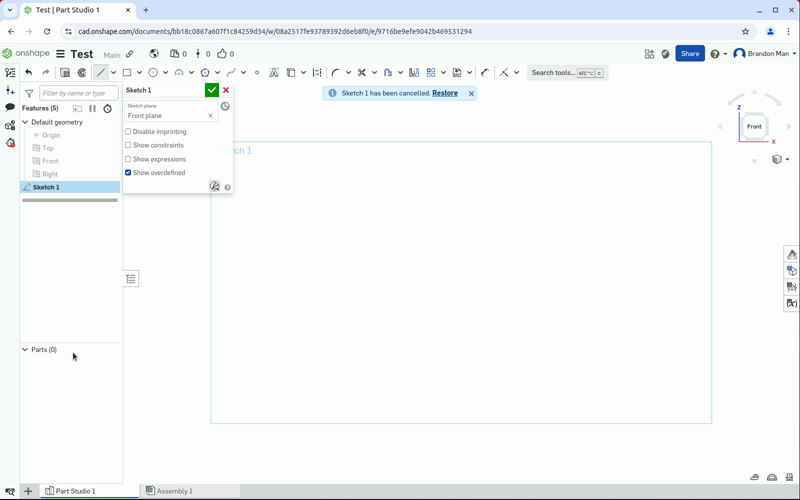
mouse_move(362, 247)
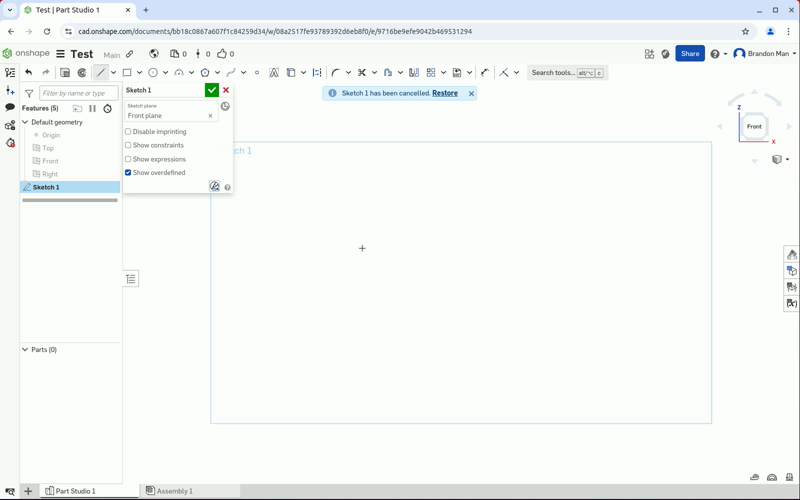
click(362, 247)
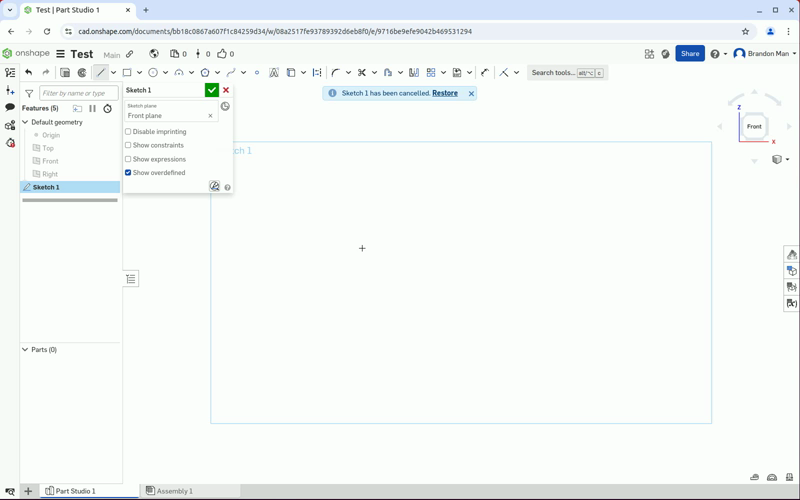
key_up(shift)
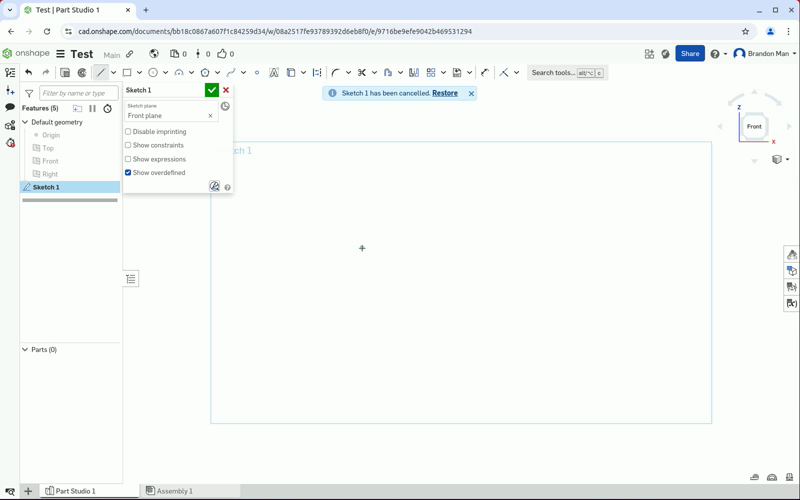
key_down(shift)
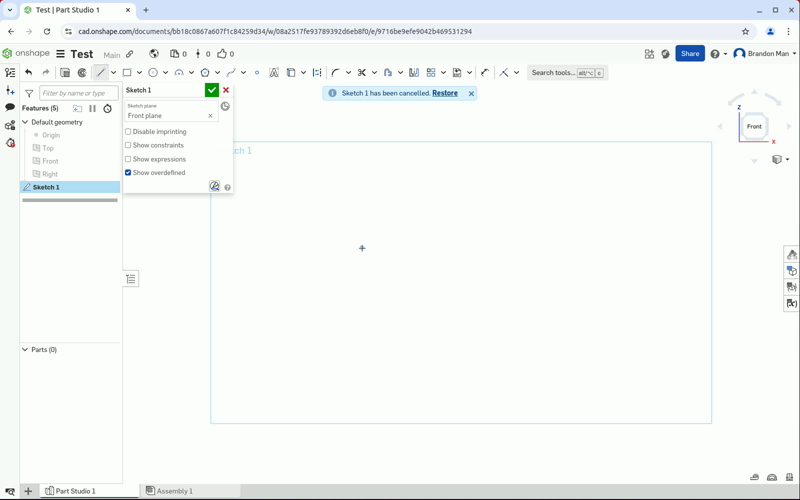
mouse_move(392, 247)
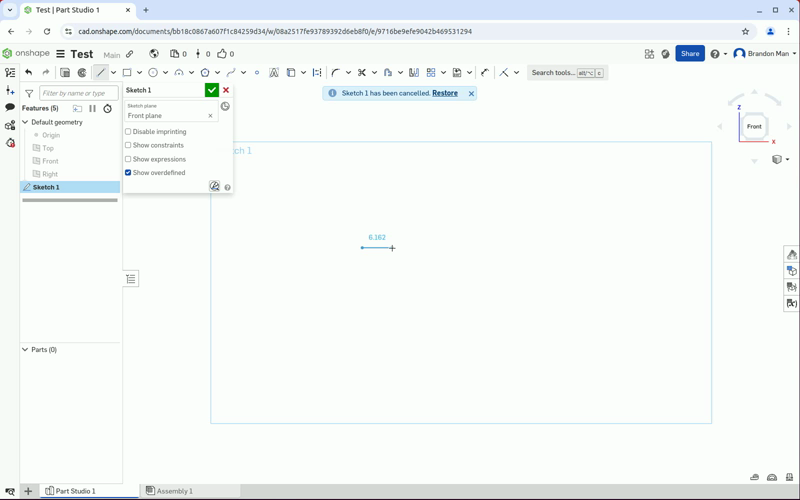
mouse_move(398, 247)
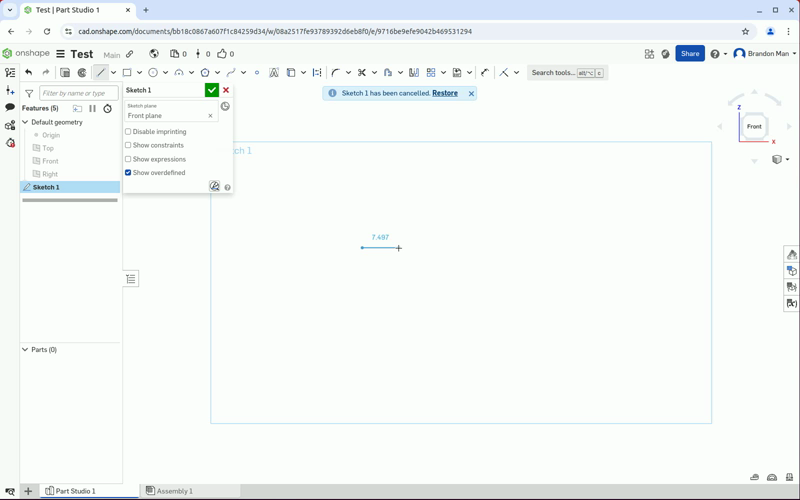
click(398, 247)
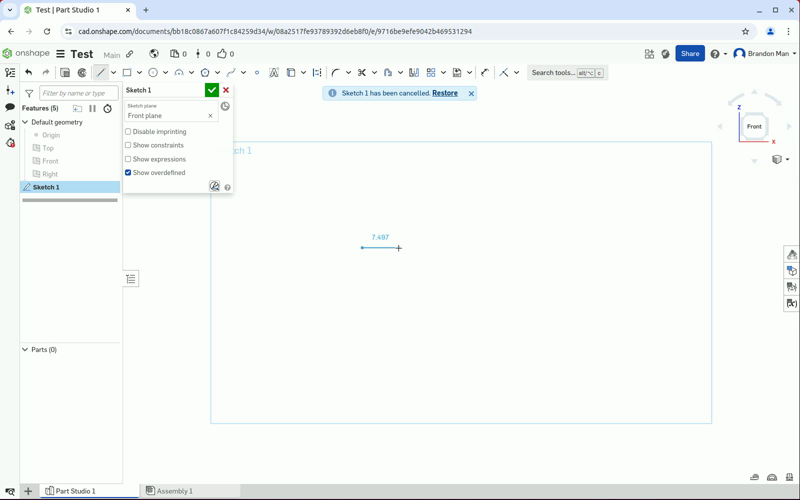
key_up(shift)
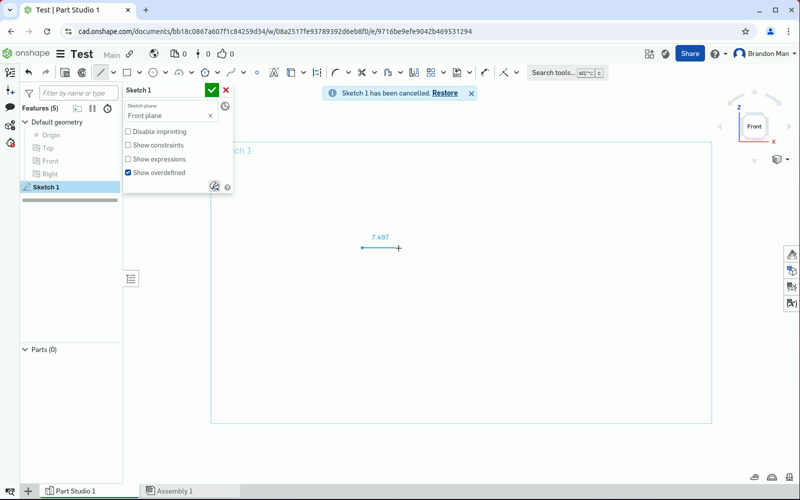
key_down(shift)
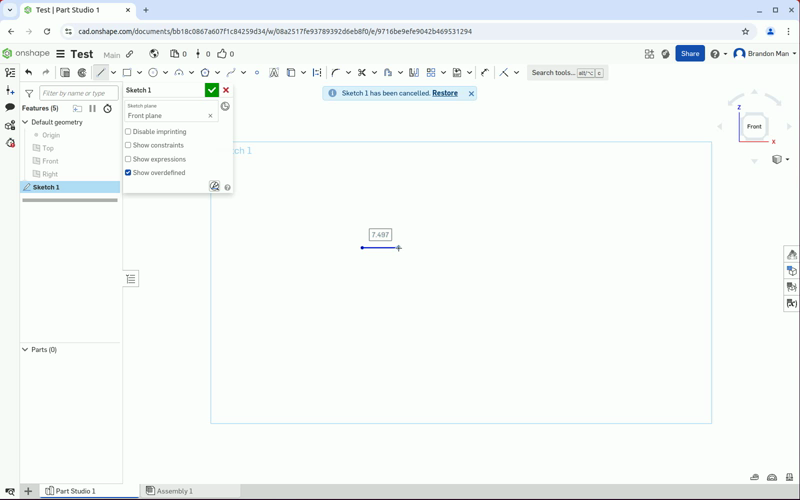
mouse_move(428, 247)
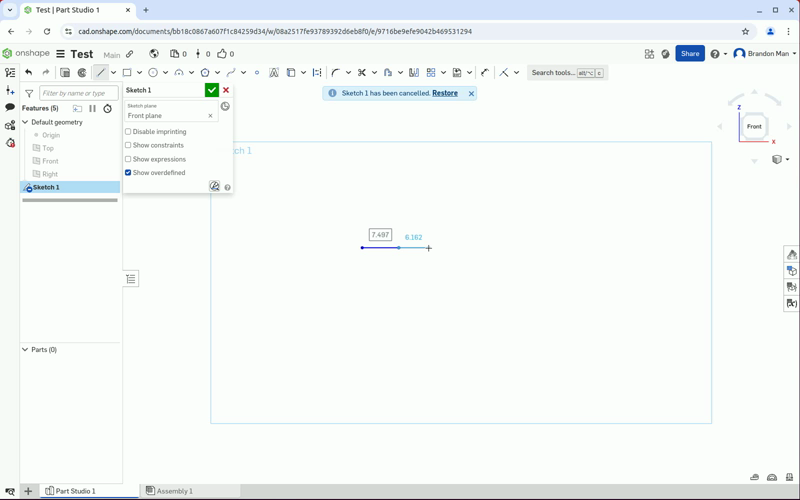
mouse_move(398, 242)
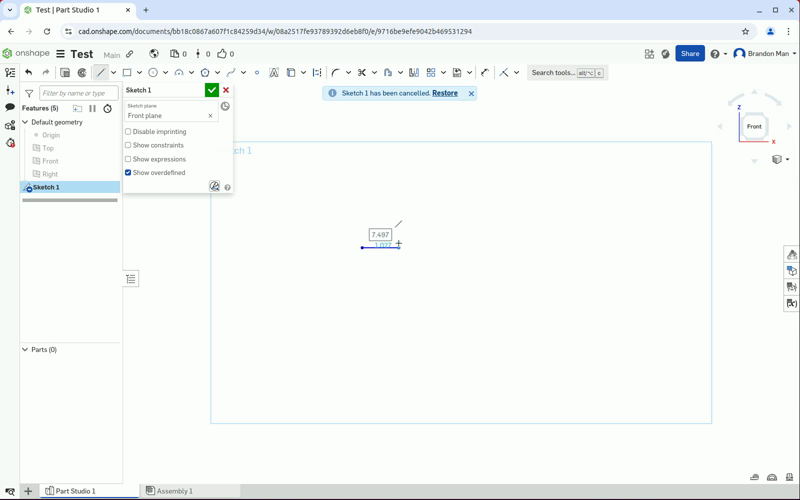
scroll(6)
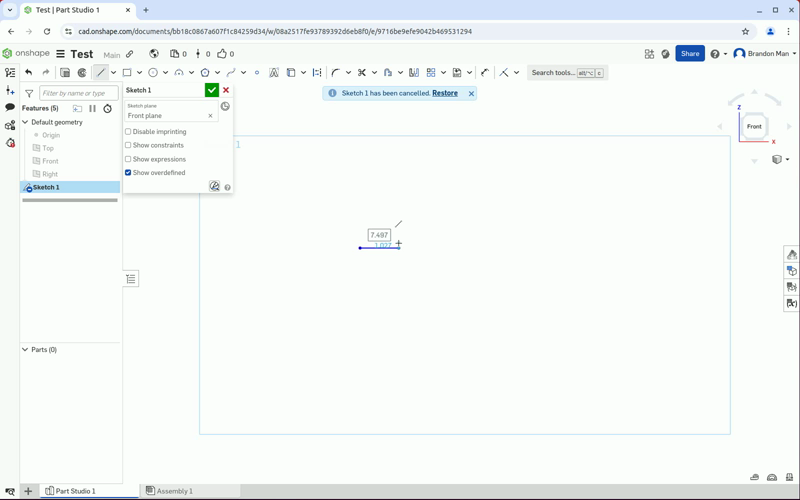
scroll(6)
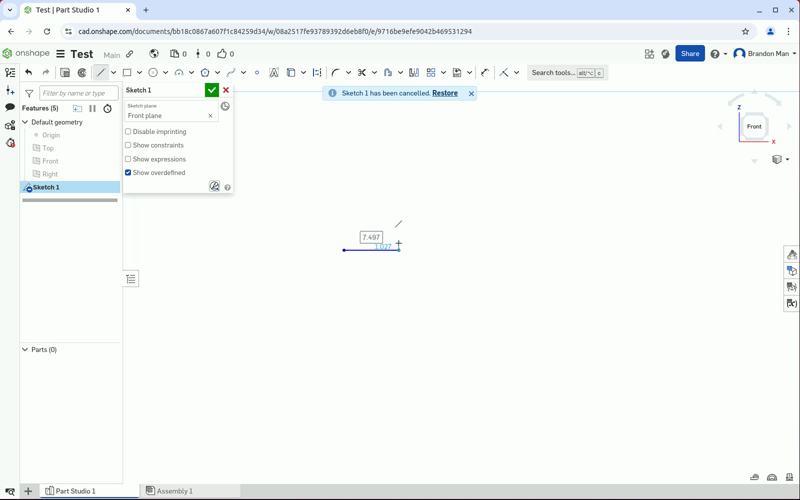
scroll(6)
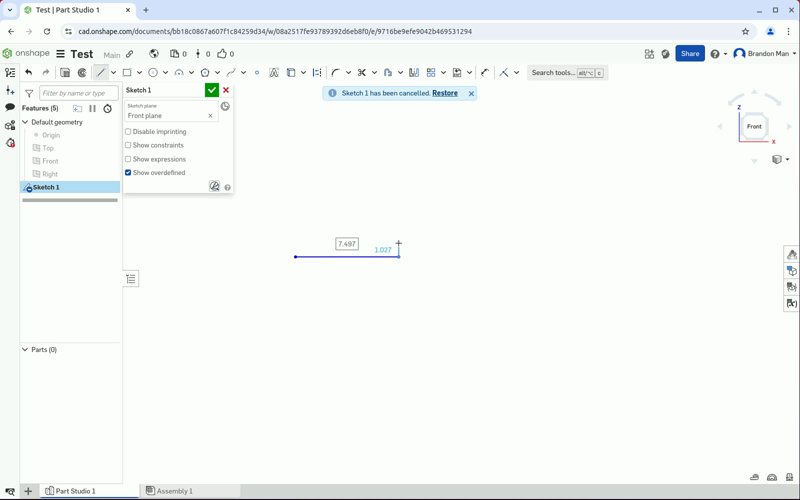
scroll(6)
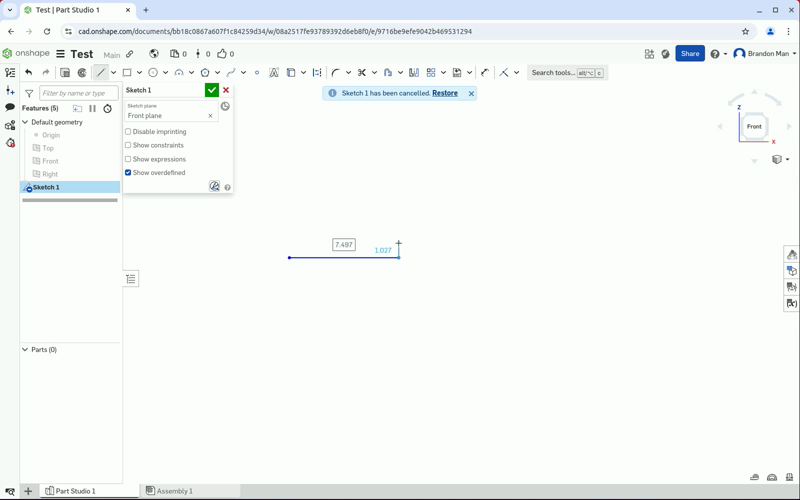
scroll(6)
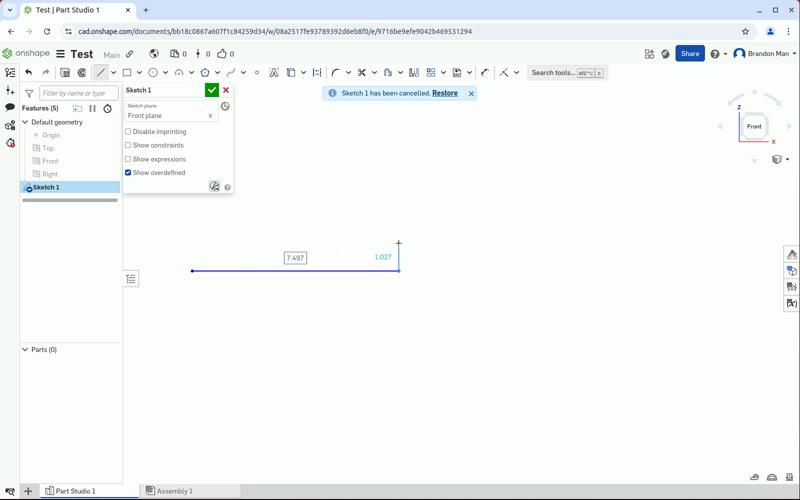
scroll(6)
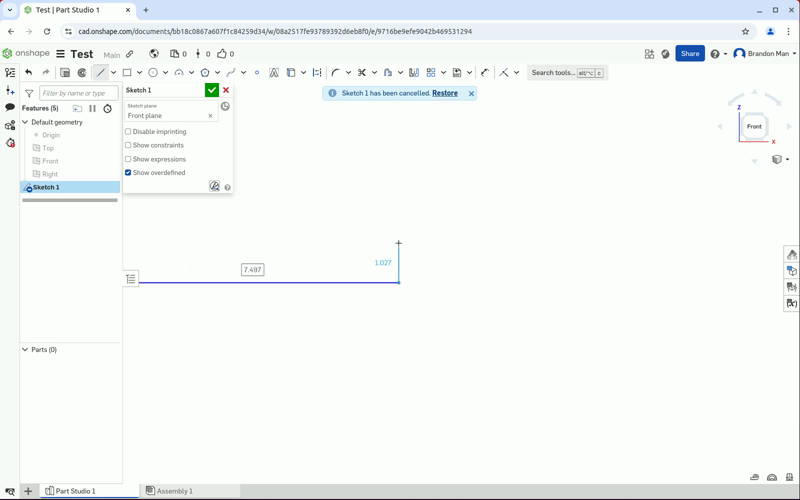
scroll(6)
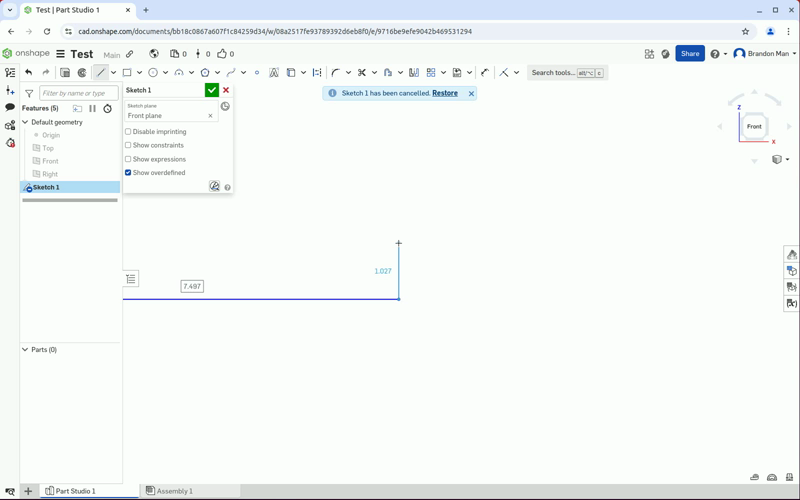
click(398, 242)
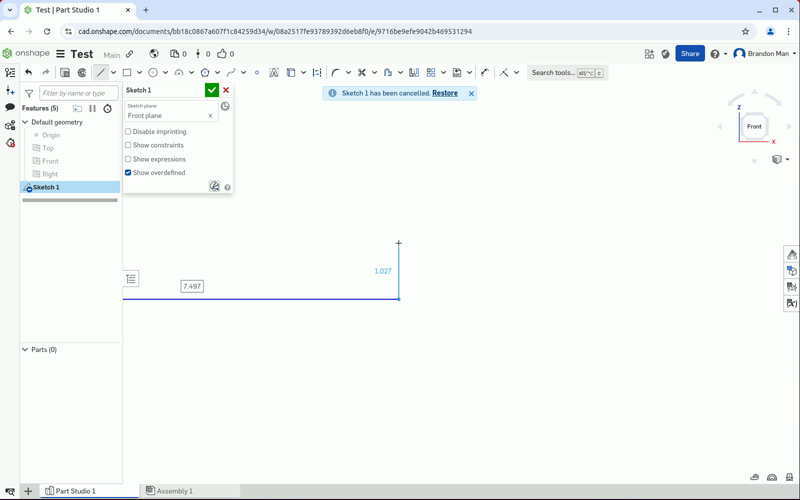
scroll(-6)
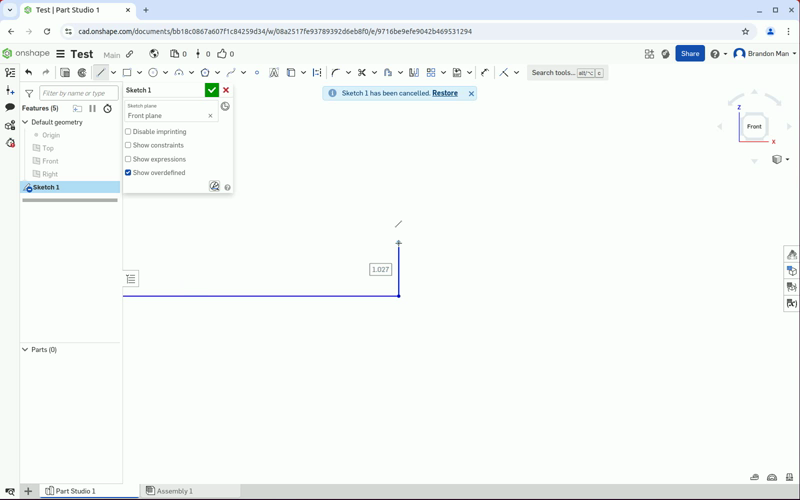
scroll(-6)
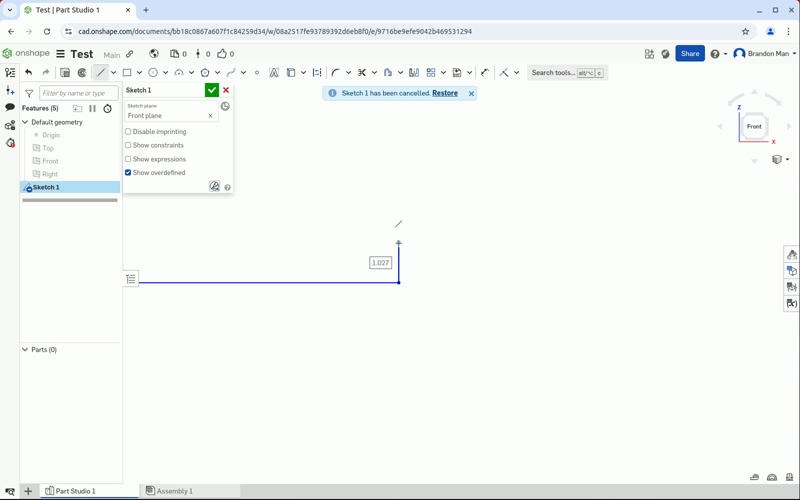
scroll(-6)
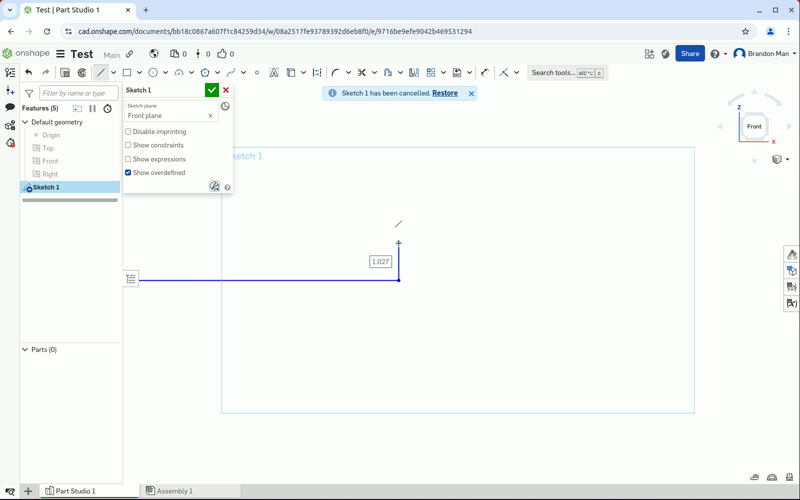
scroll(-6)
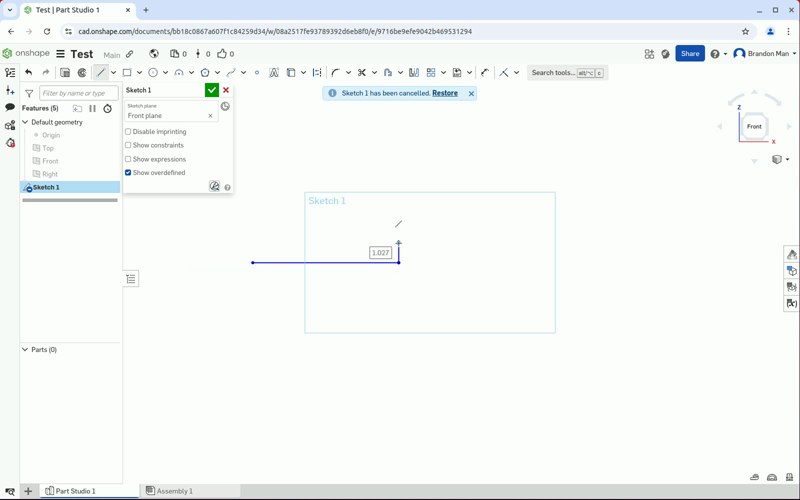
scroll(-6)
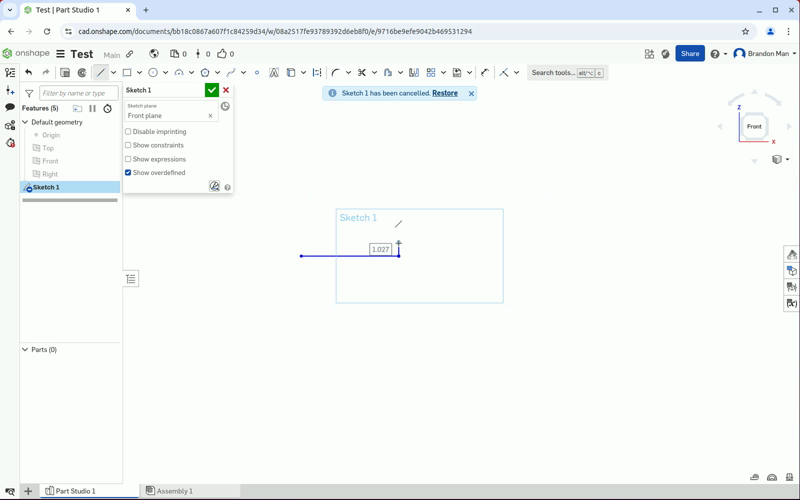
scroll(-6)
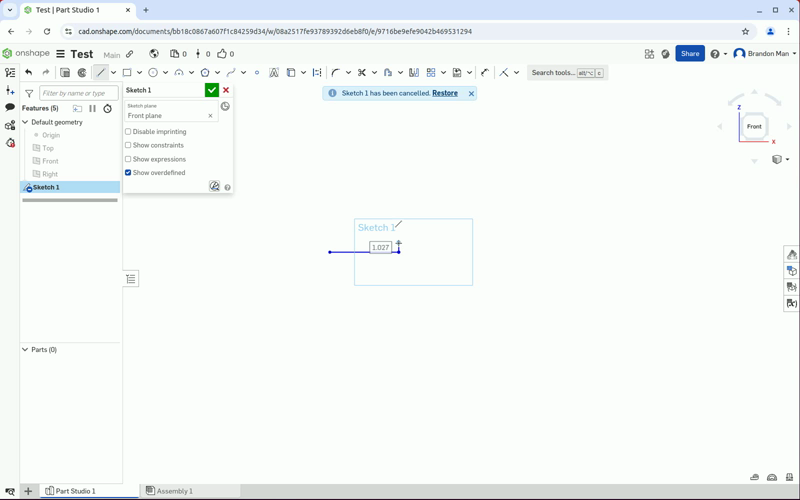
scroll(-6)
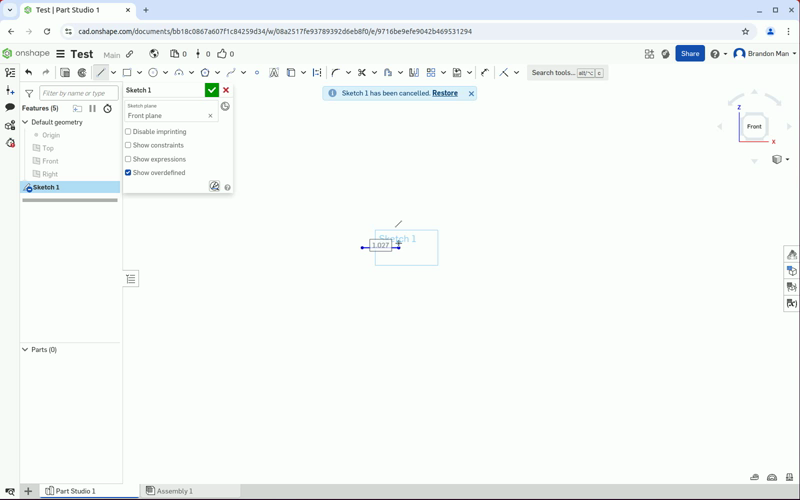
key_up(shift)
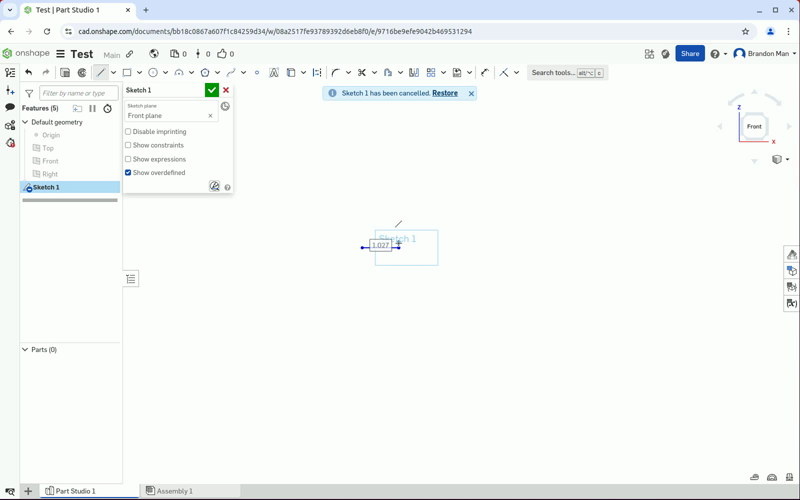
key(esc)
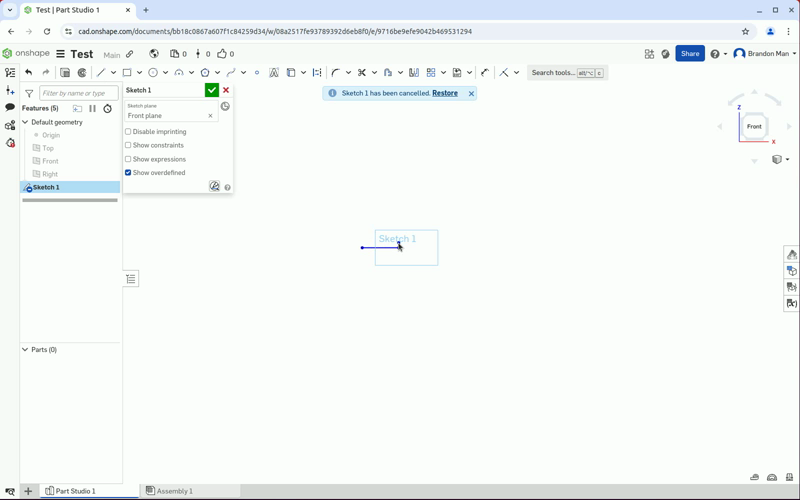
key(a)
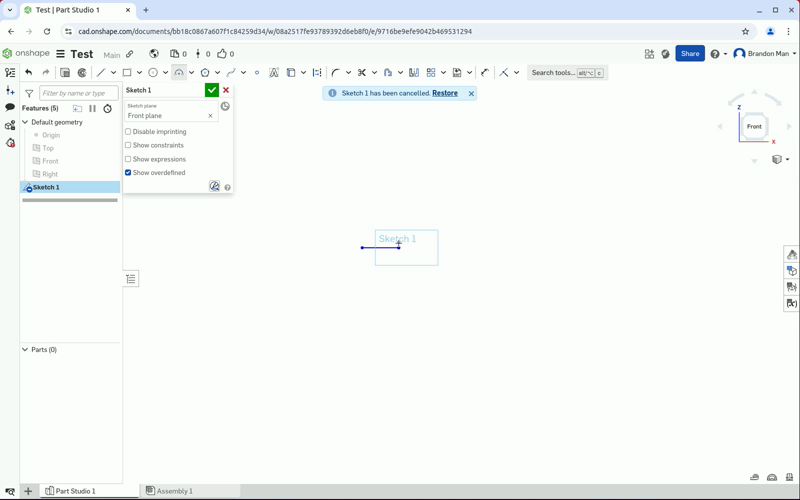
mouse_move(398, 242)
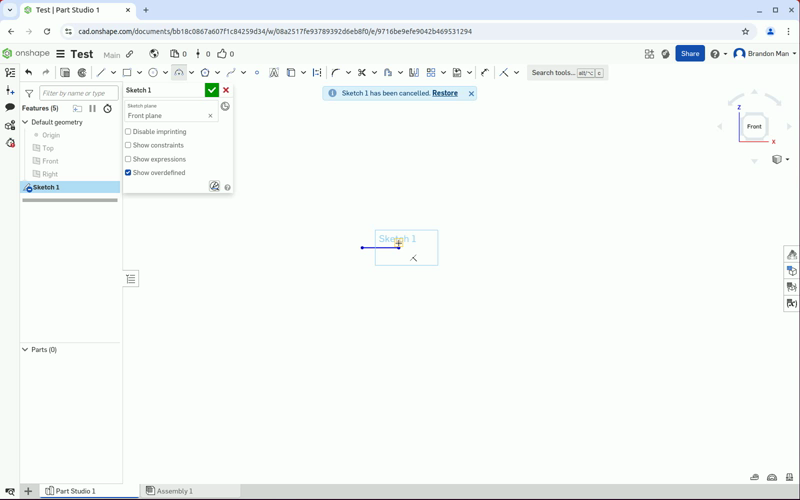
click(398, 242)
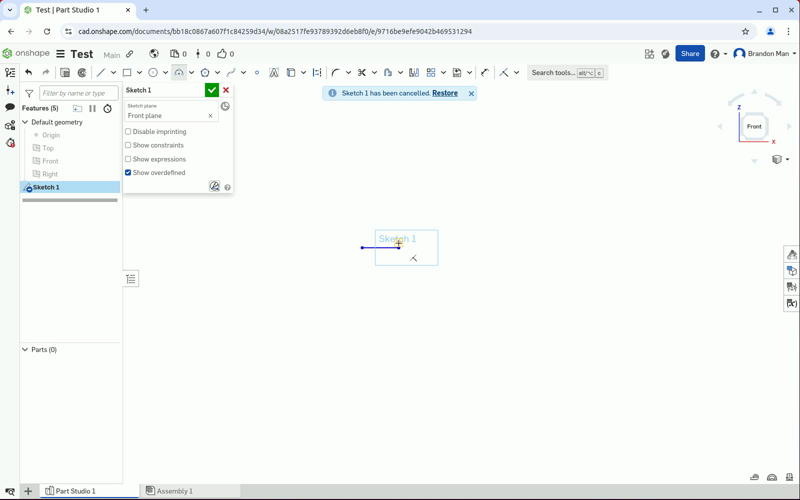
key_down(shift)
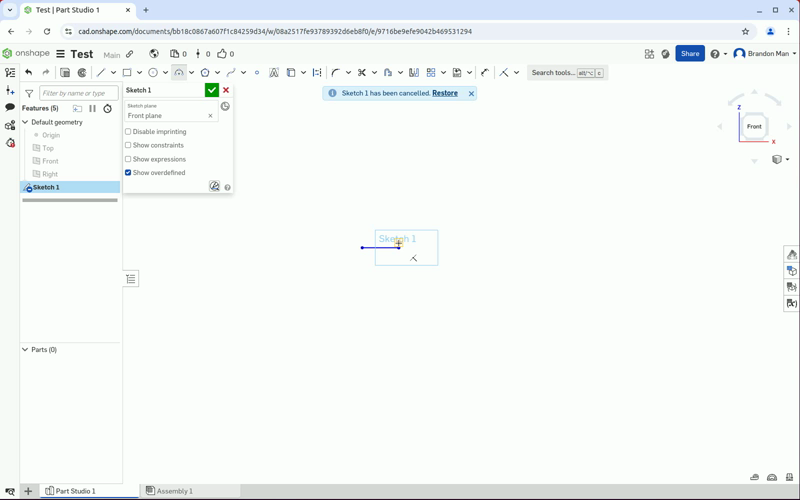
mouse_move(398, 224)
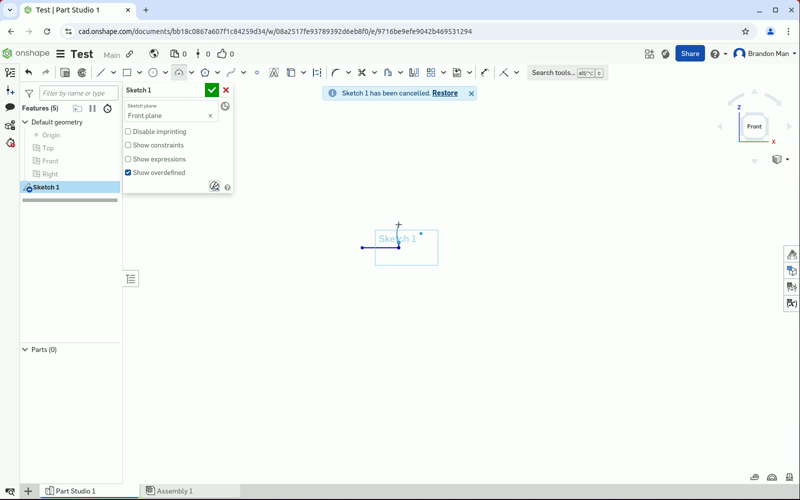
click(398, 224)
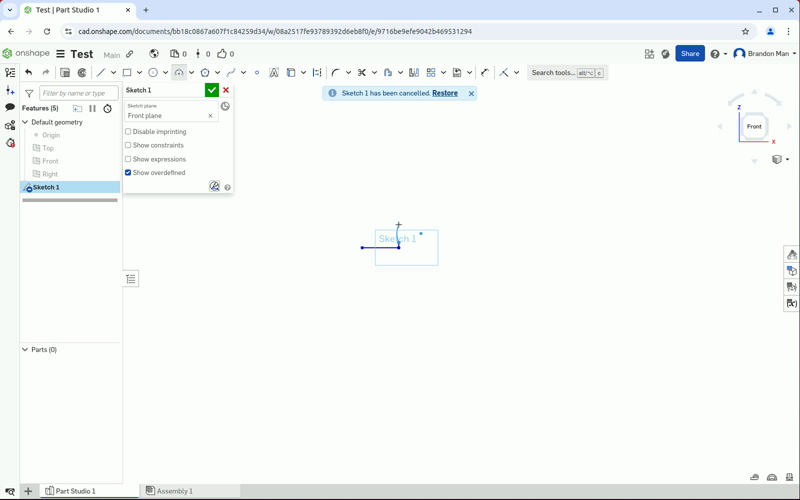
mouse_move(407, 233)
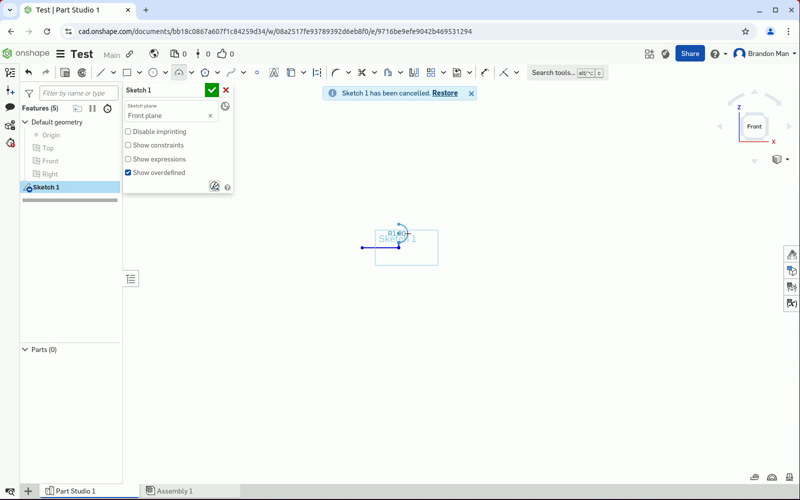
click(407, 233)
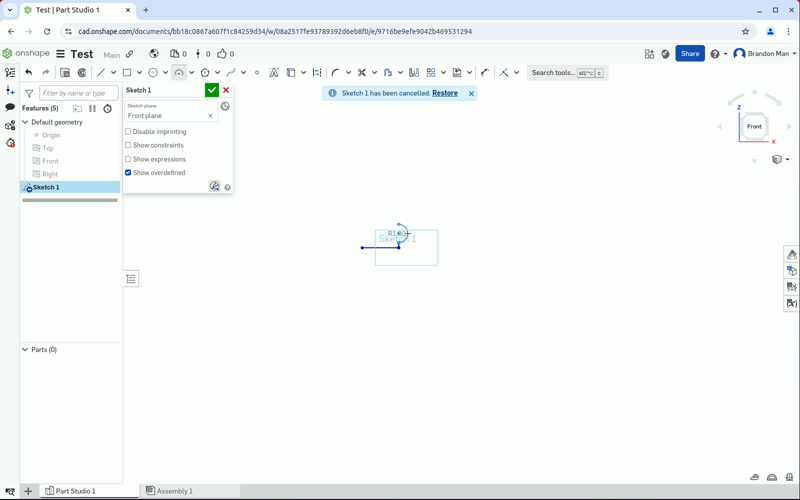
key_up(shift)
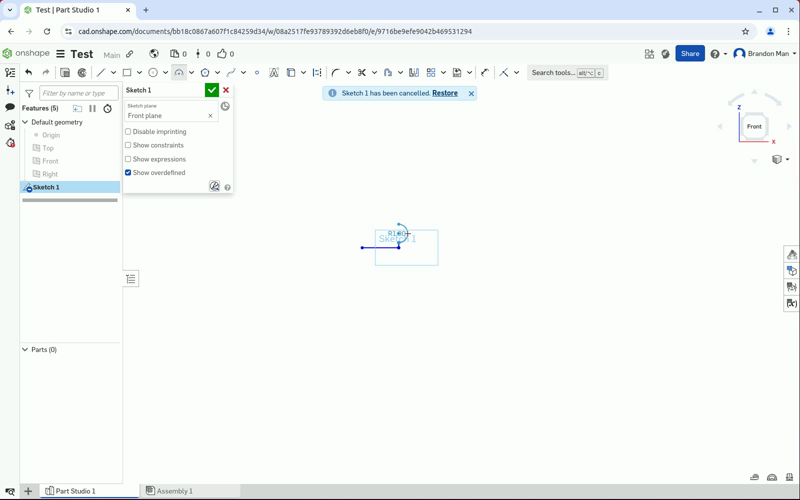
key(esc)
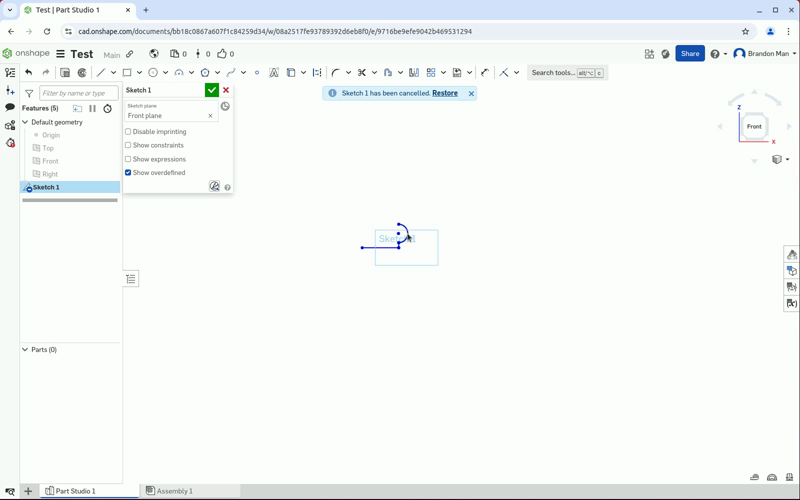
key(l)
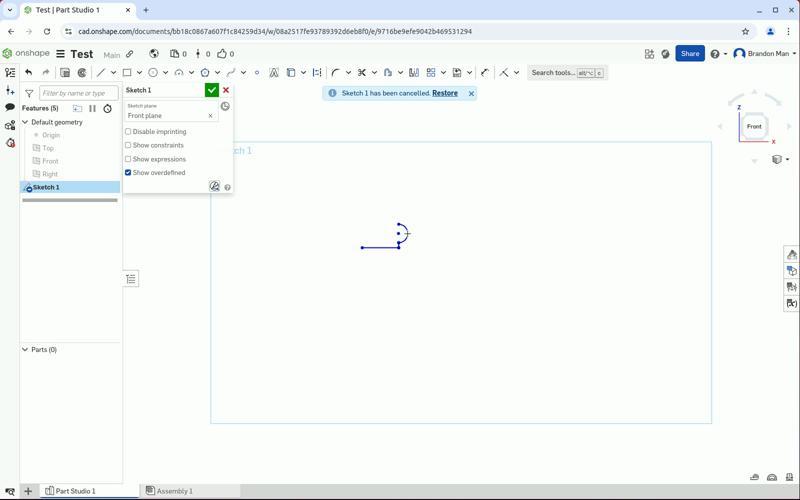
mouse_move(398, 224)
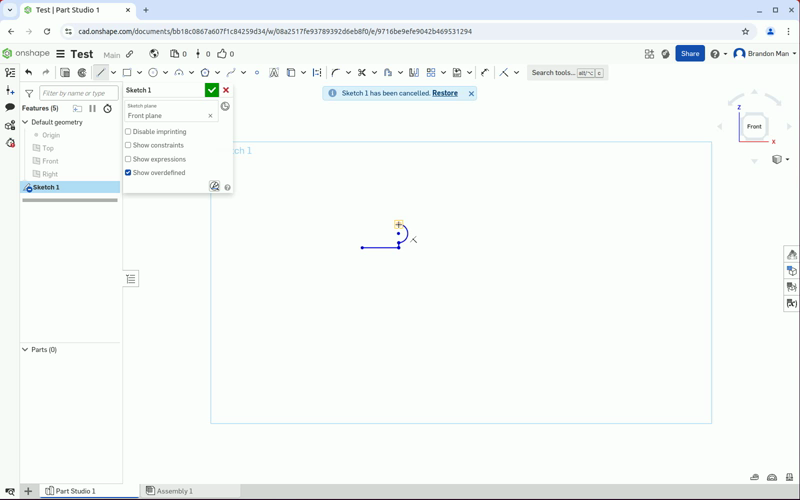
click(398, 224)
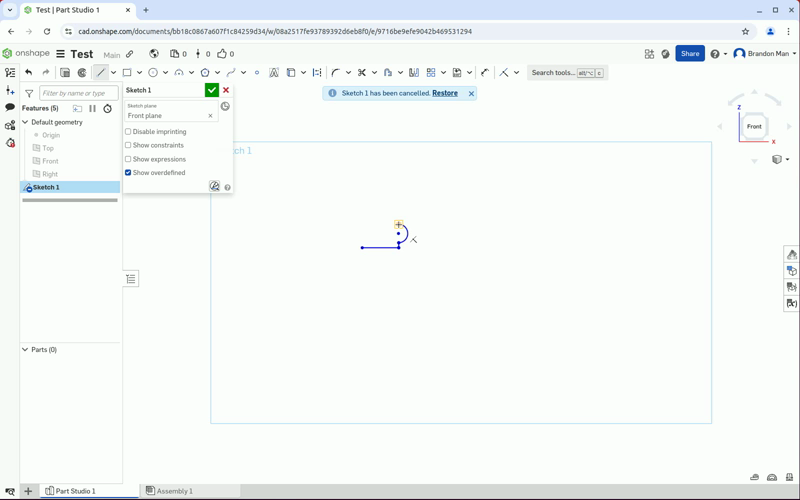
key_down(shift)
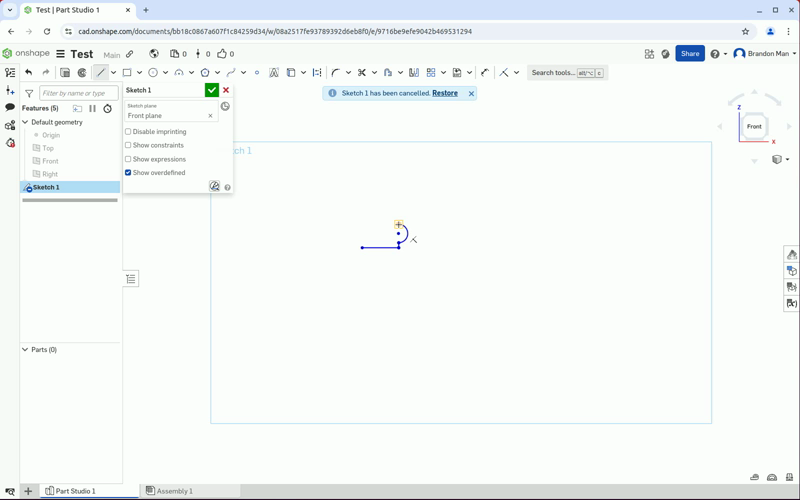
mouse_move(428, 224)
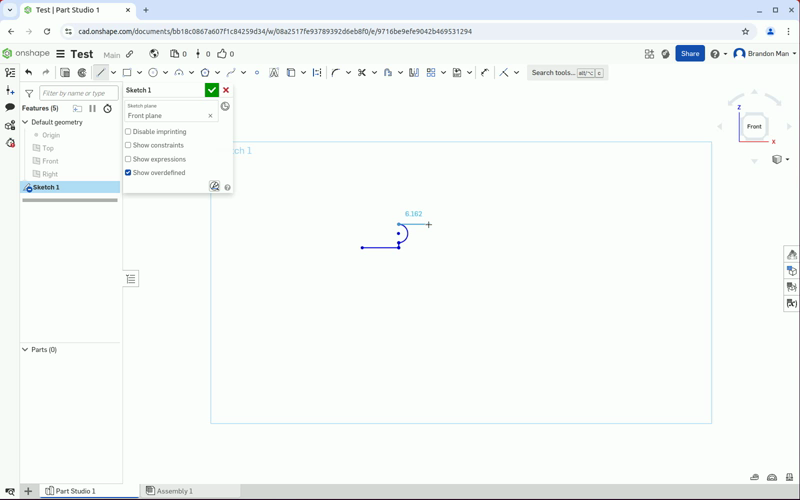
mouse_move(398, 218)
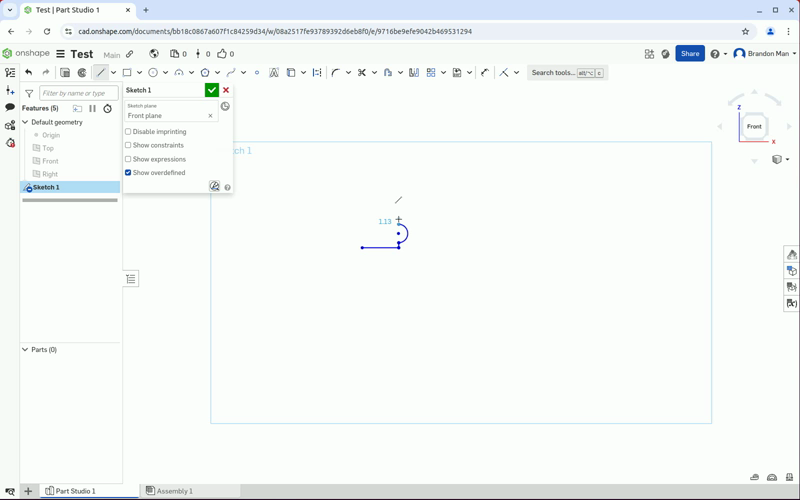
scroll(6)
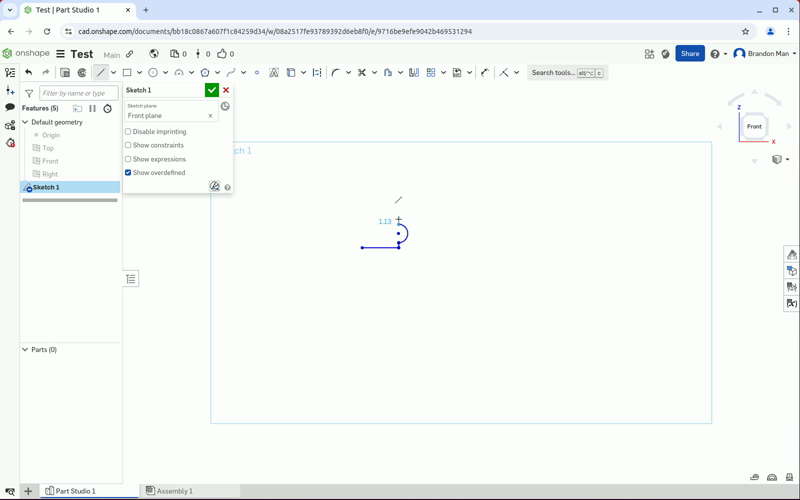
scroll(6)
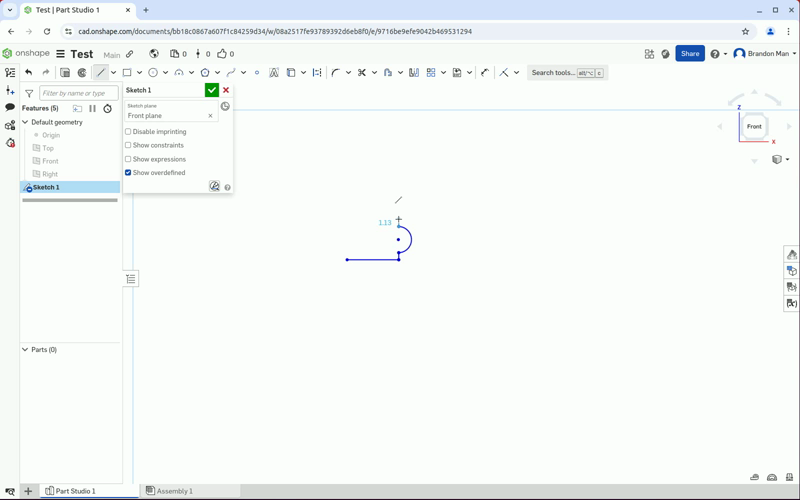
scroll(6)
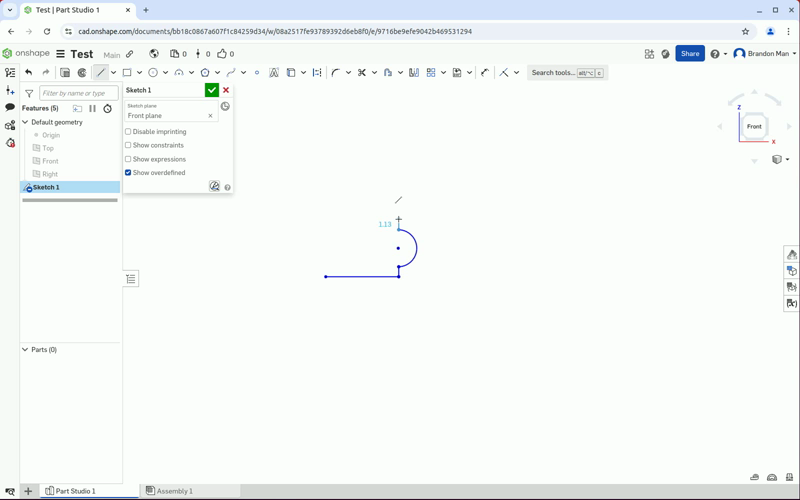
scroll(6)
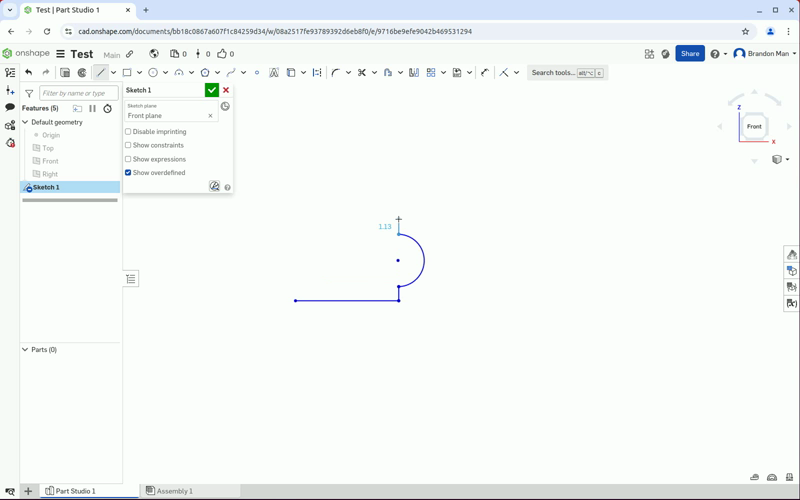
scroll(6)
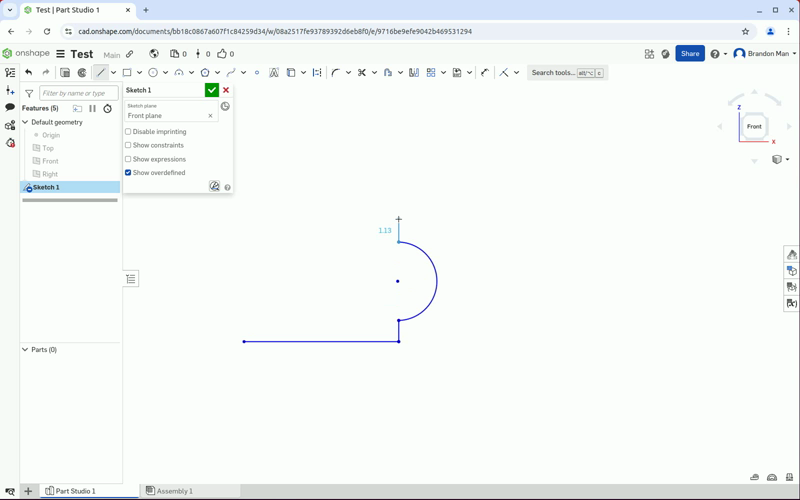
scroll(6)
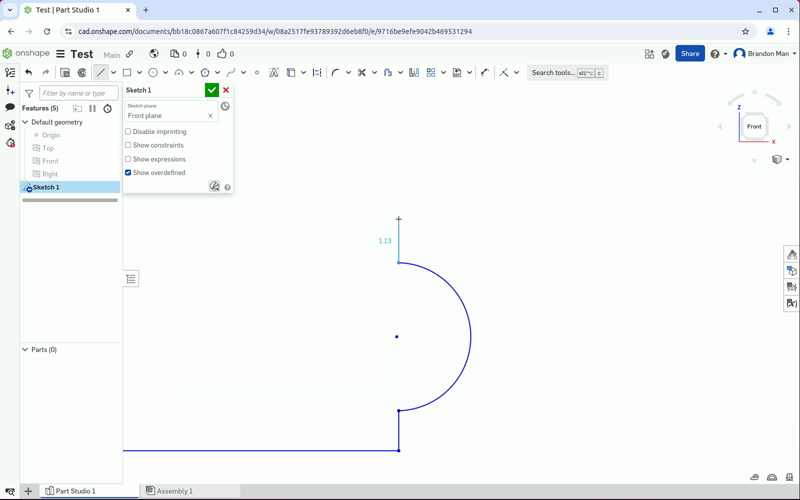
scroll(6)
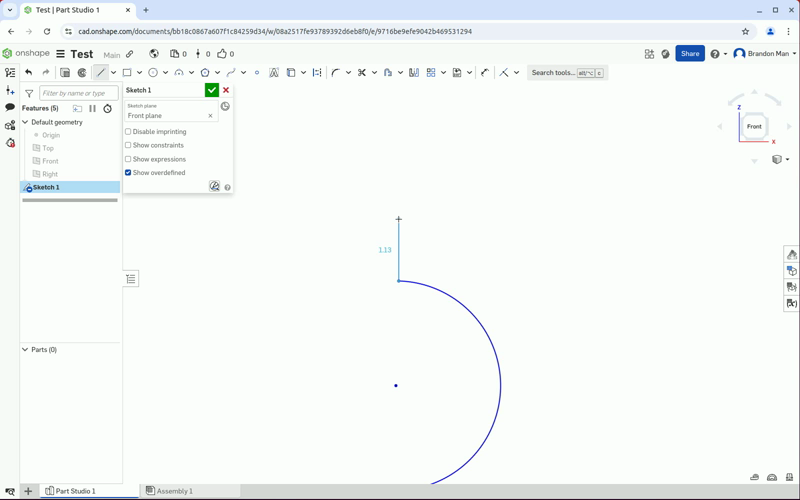
click(398, 218)
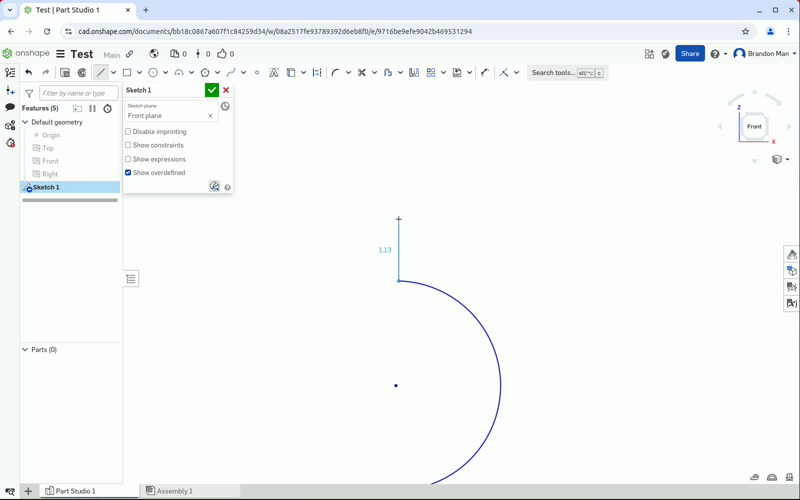
scroll(-6)
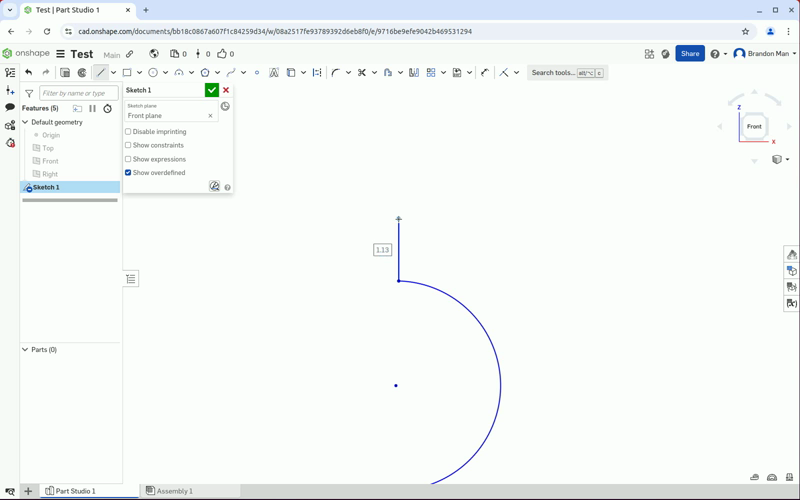
scroll(-6)
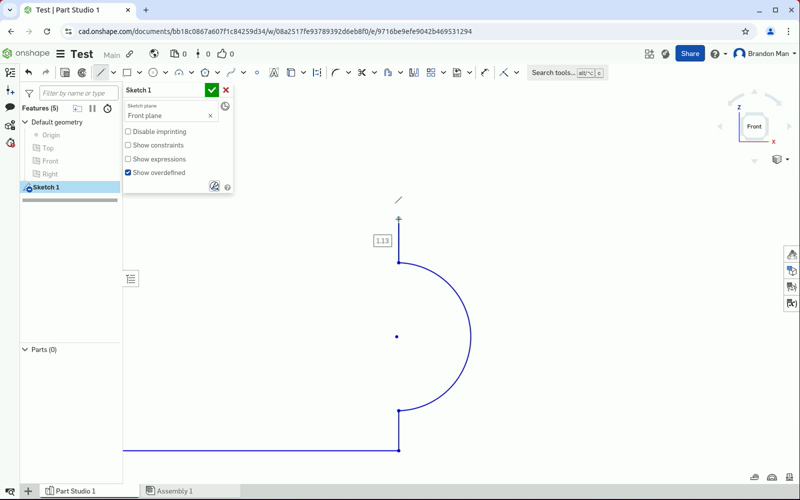
scroll(-6)
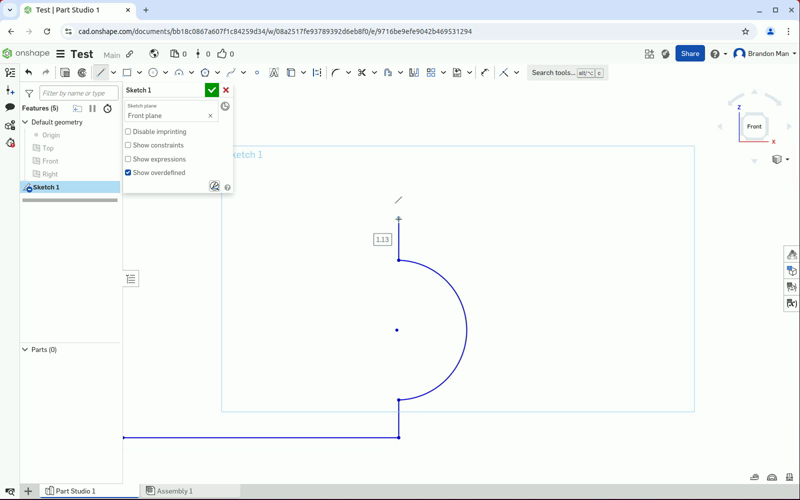
scroll(-6)
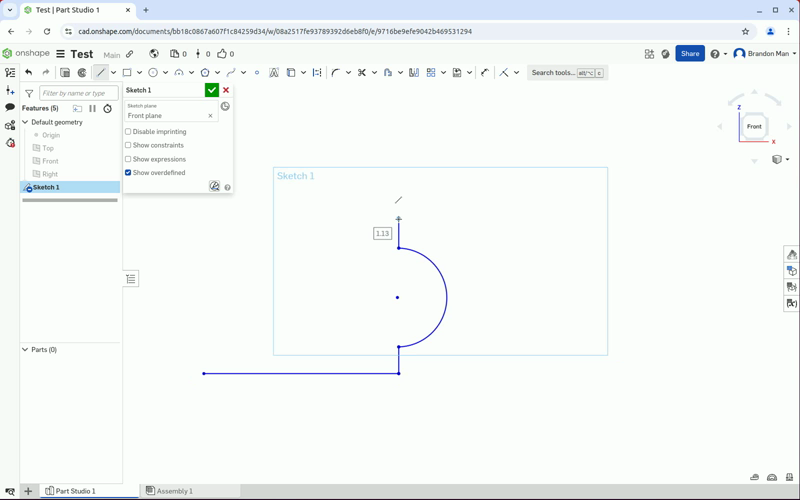
scroll(-6)
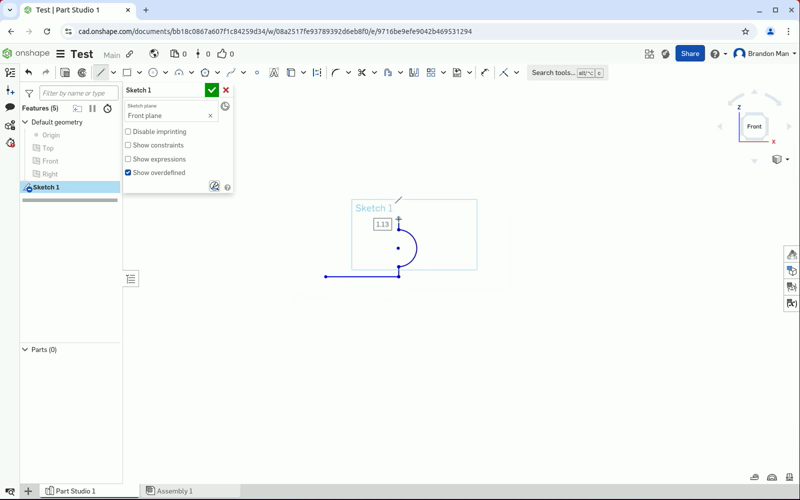
scroll(-6)
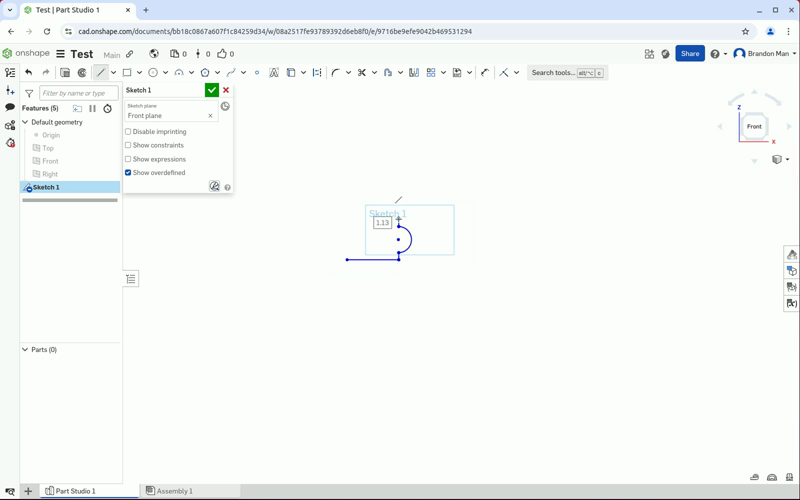
scroll(-6)
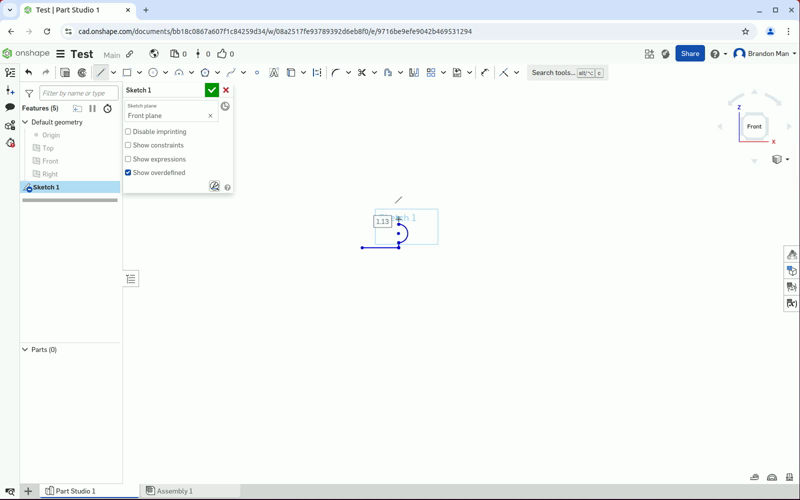
key_up(shift)
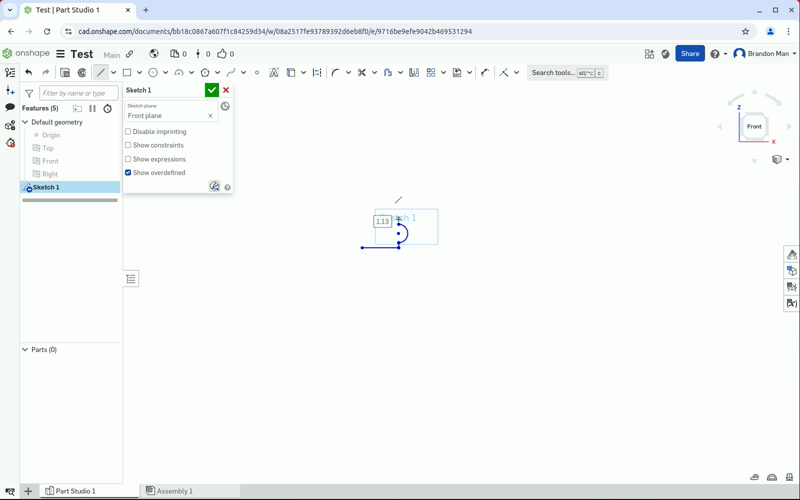
key_down(shift)
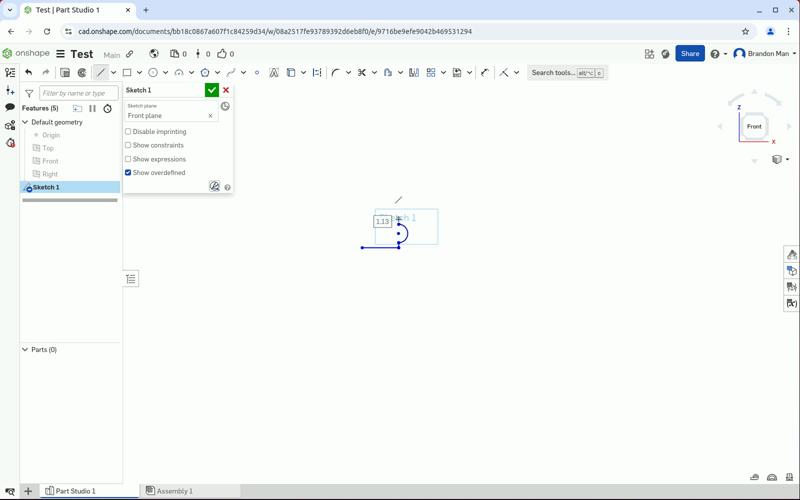
mouse_move(428, 218)
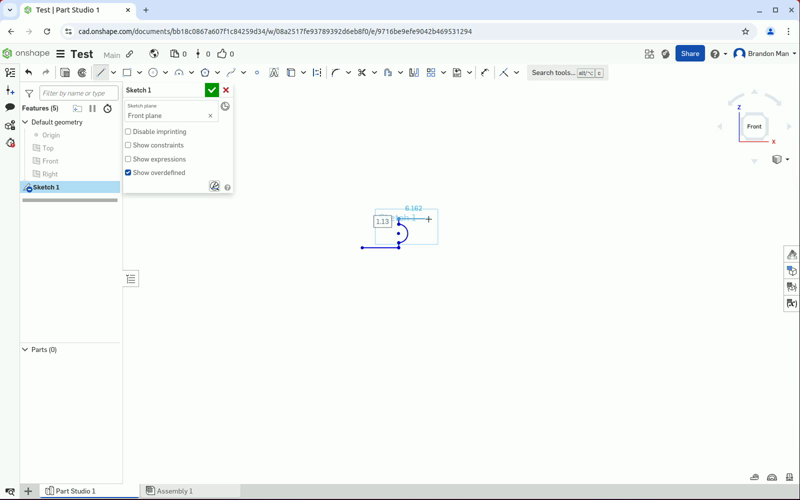
mouse_move(362, 218)
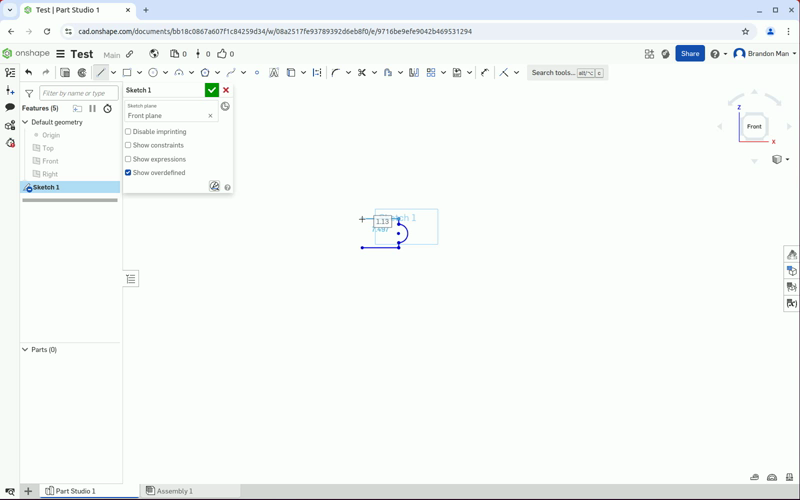
click(362, 218)
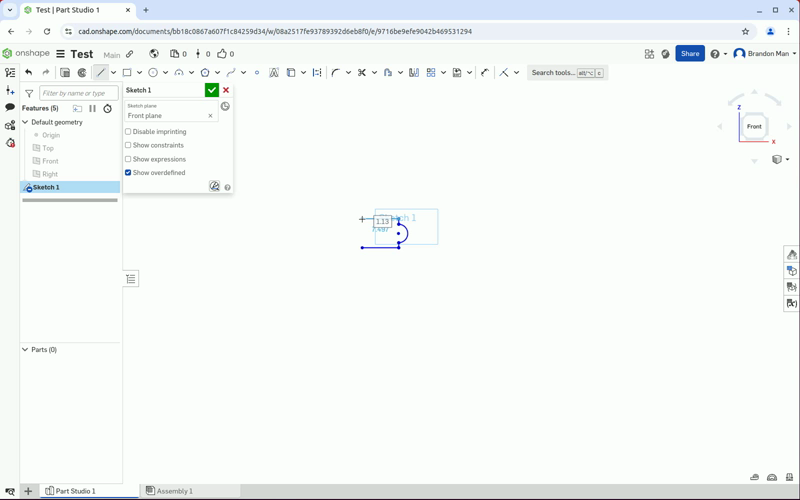
key_up(shift)
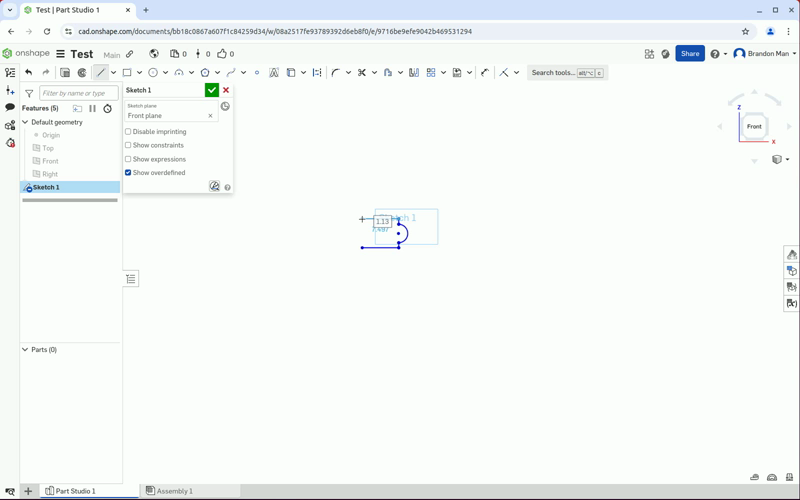
key_down(shift)
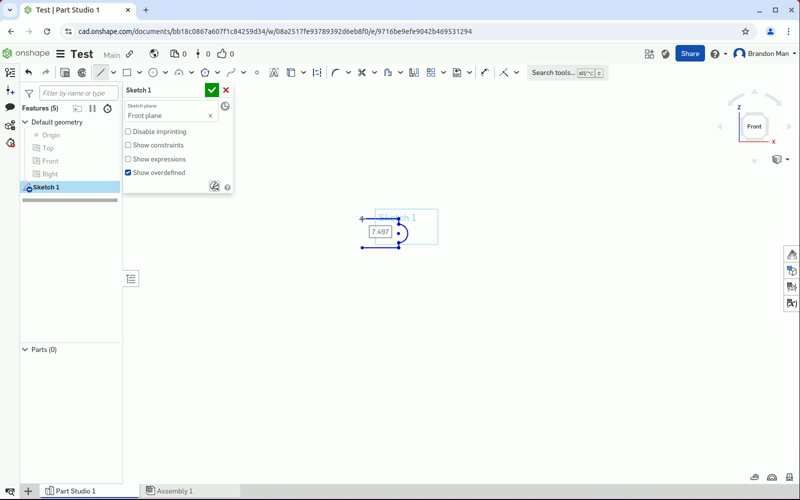
mouse_move(392, 218)
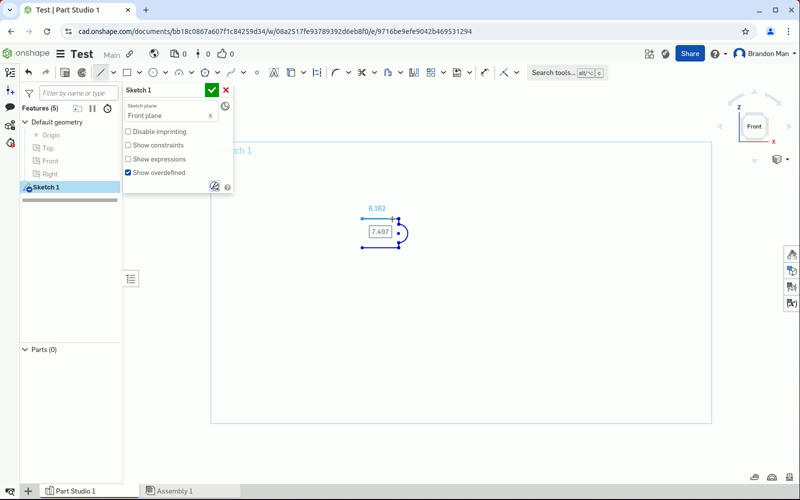
mouse_move(362, 224)
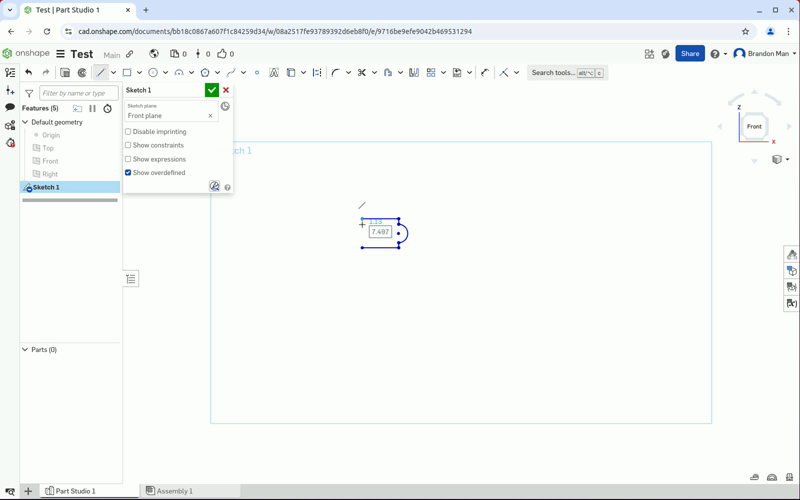
scroll(6)
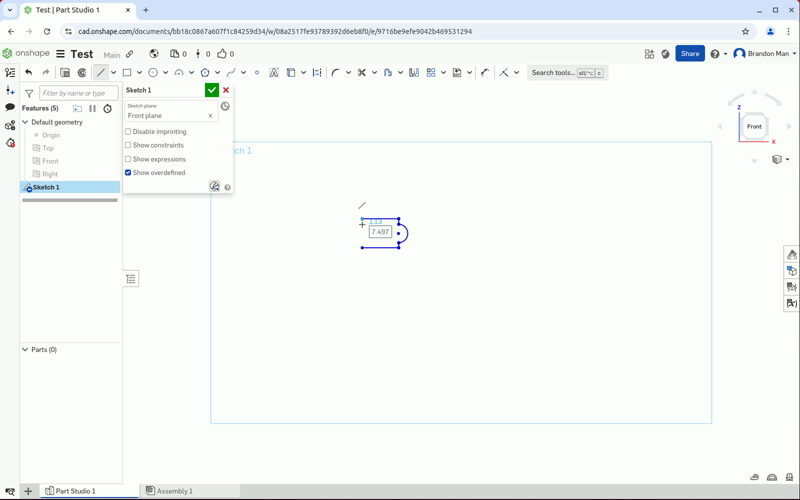
scroll(6)
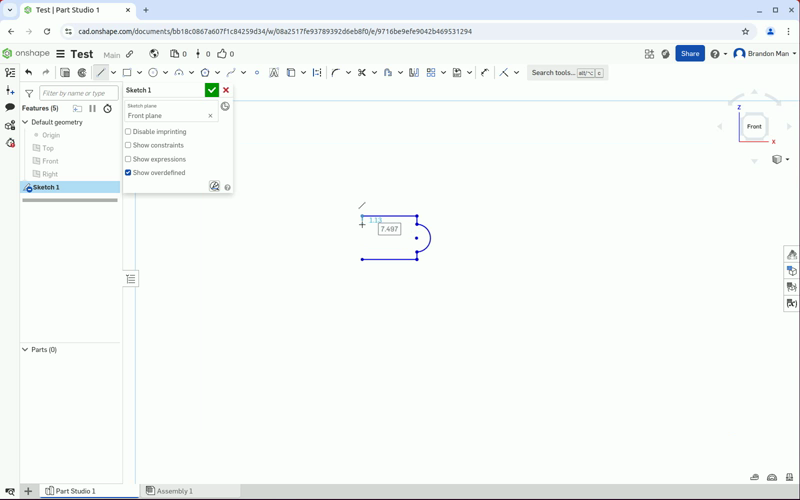
scroll(6)
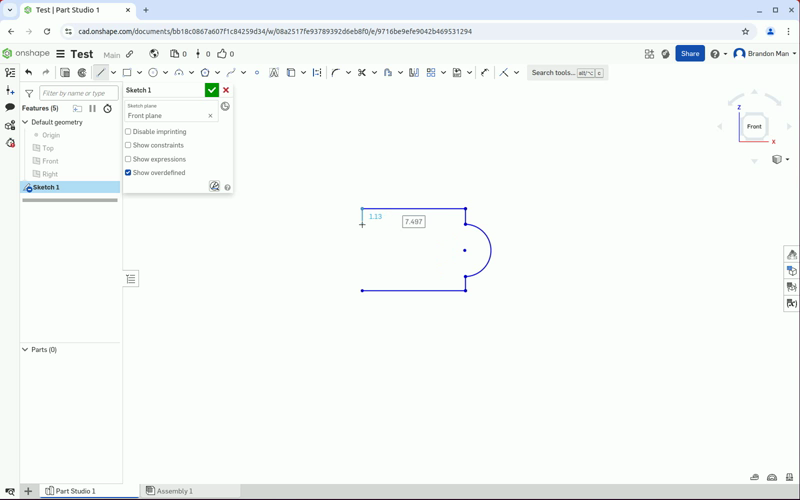
scroll(6)
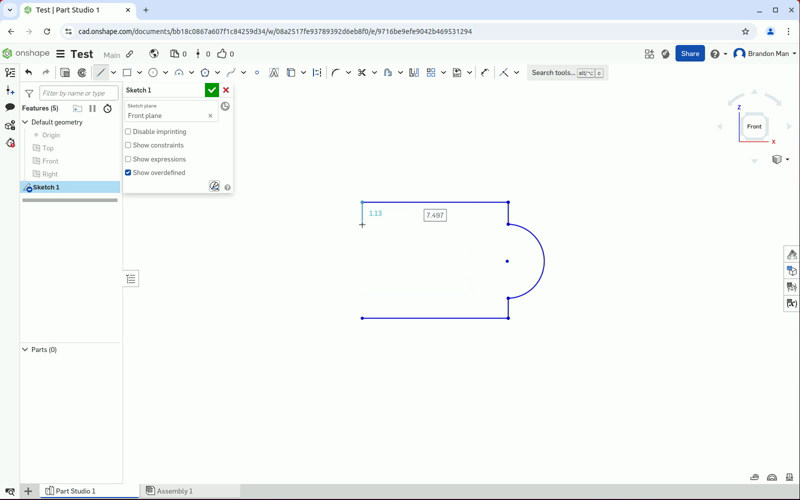
scroll(6)
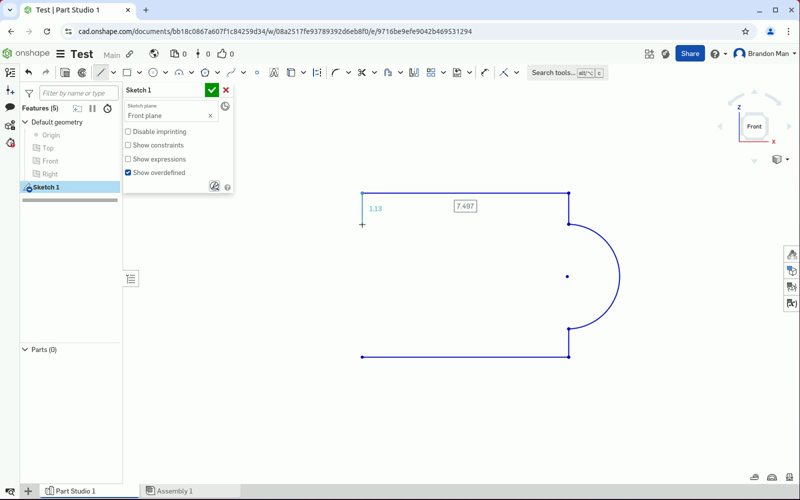
scroll(6)
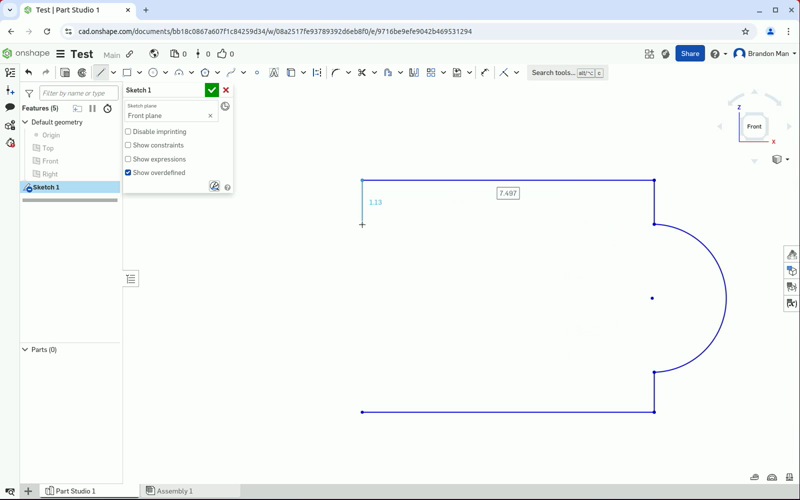
scroll(6)
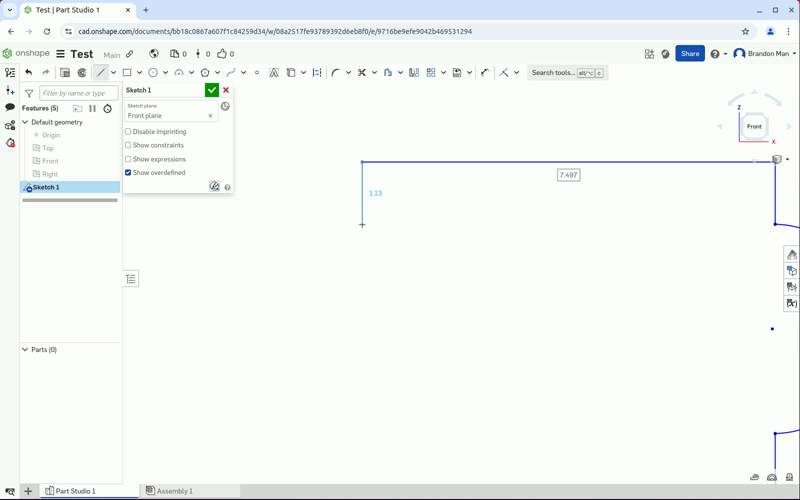
click(362, 224)
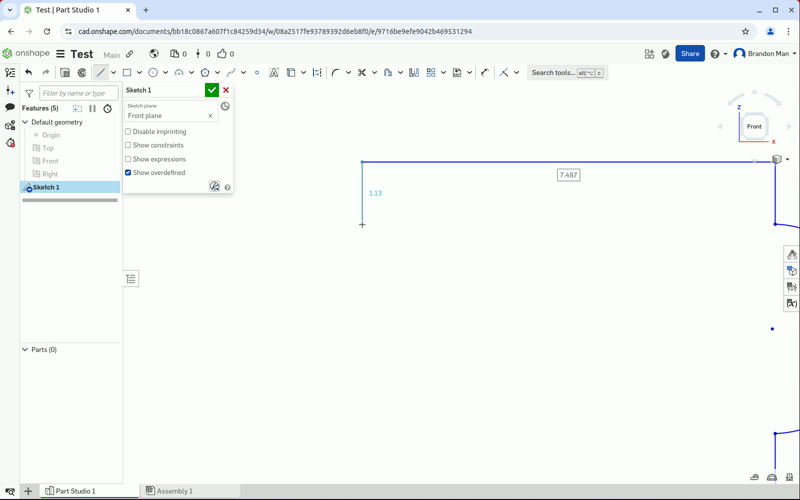
scroll(-6)
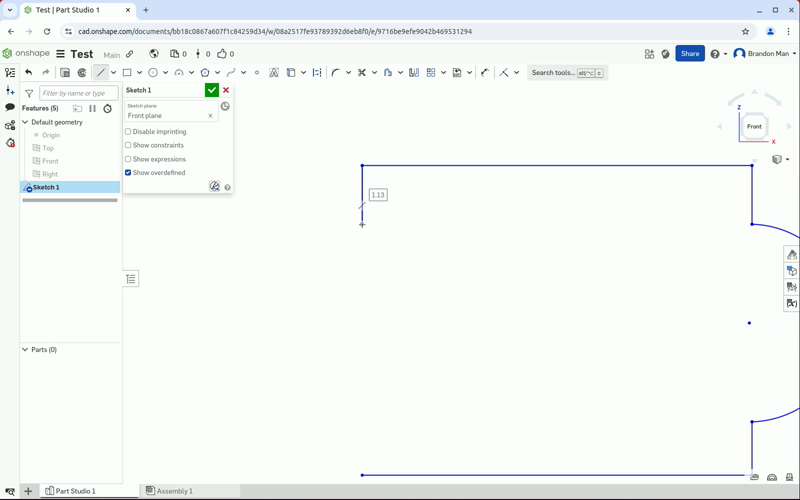
scroll(-6)
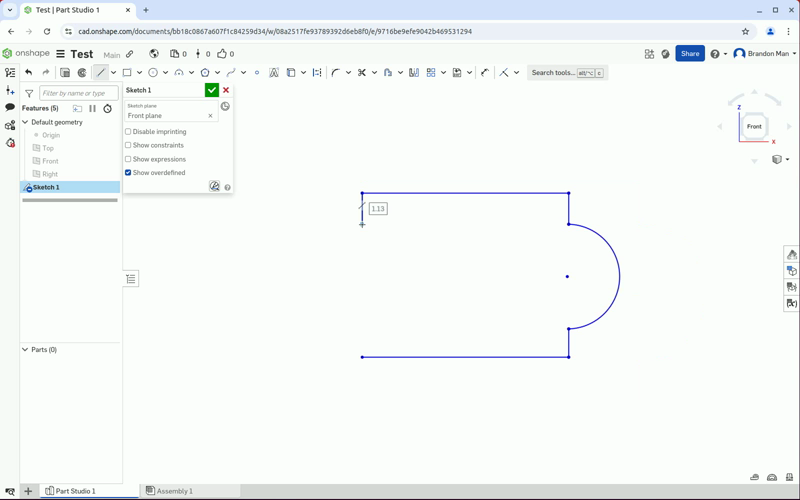
scroll(-6)
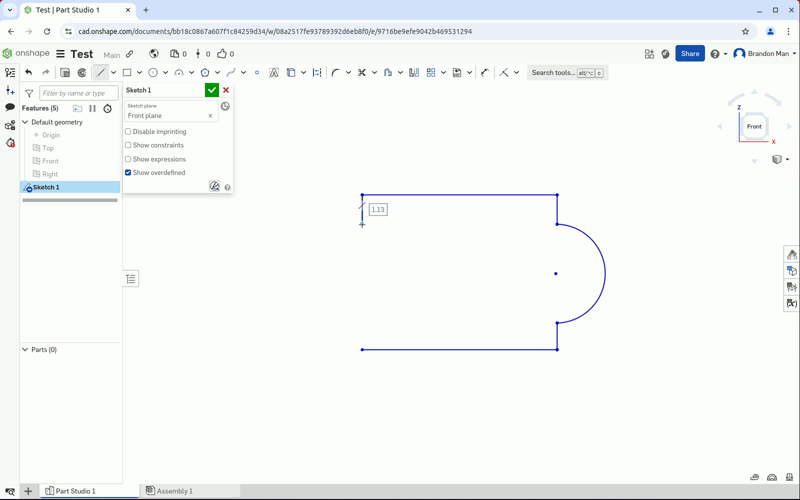
scroll(-6)
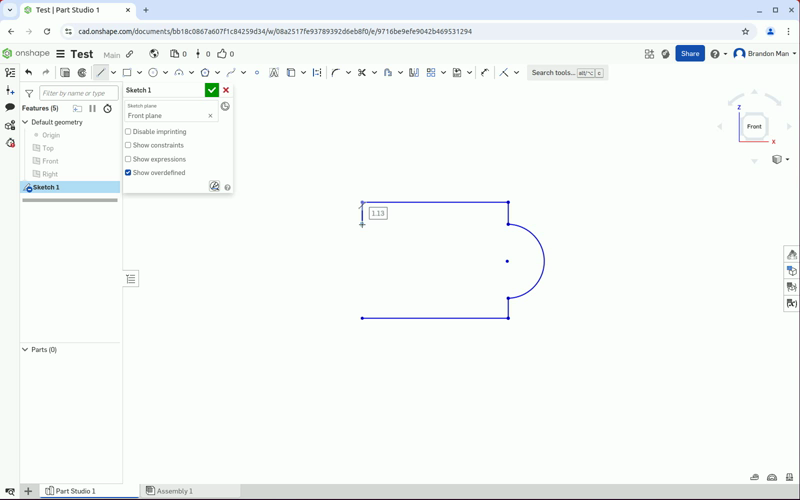
scroll(-6)
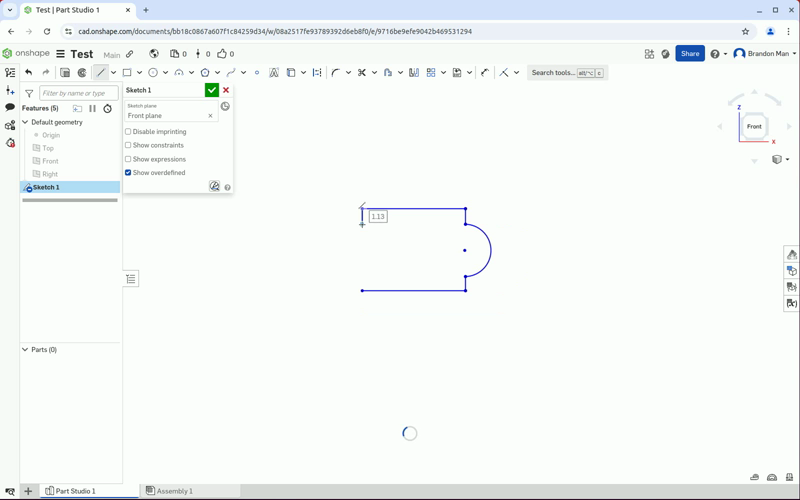
scroll(-6)
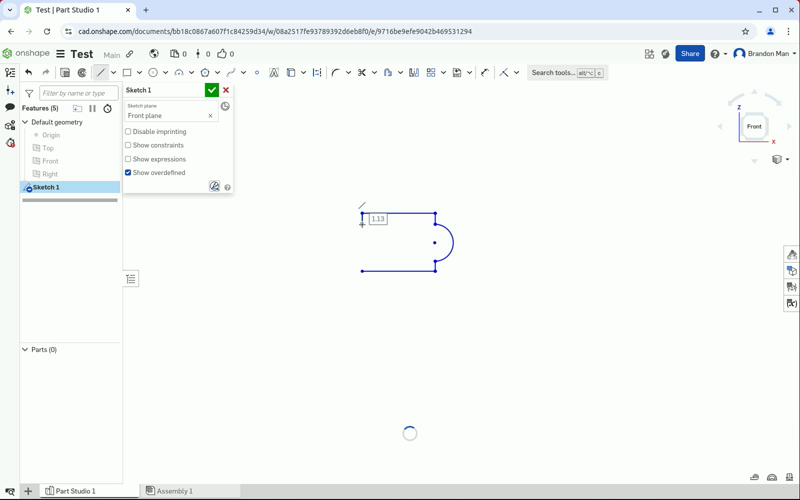
scroll(-6)
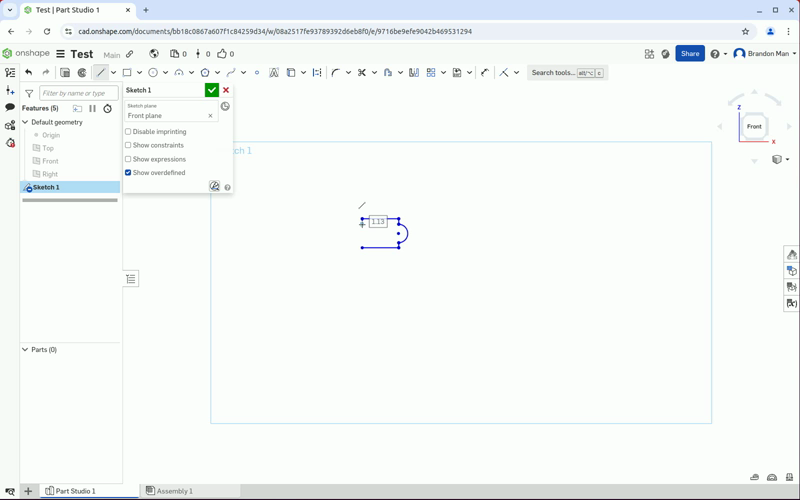
key_up(shift)
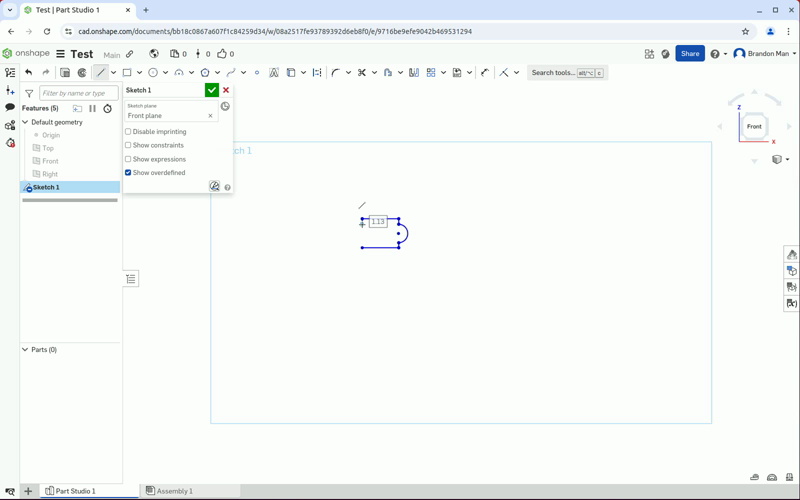
key(esc)
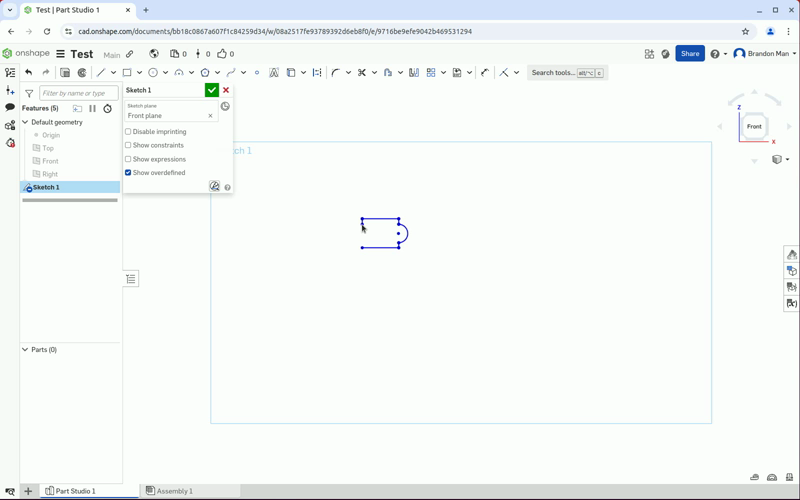
key(a)
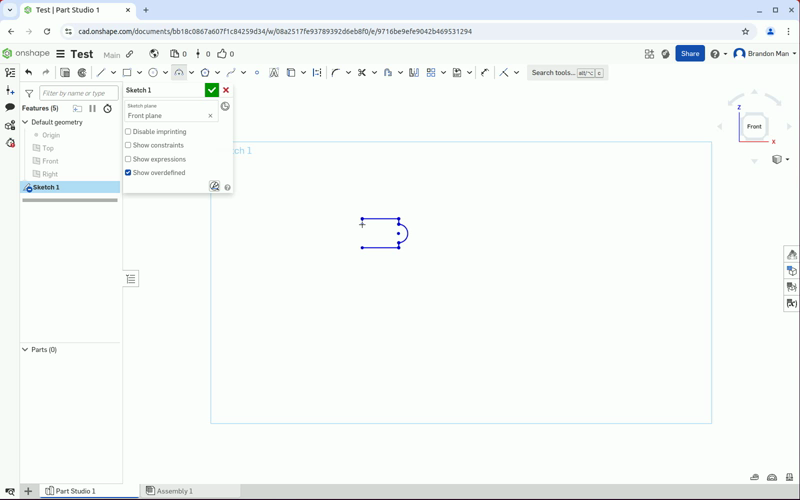
mouse_move(362, 224)
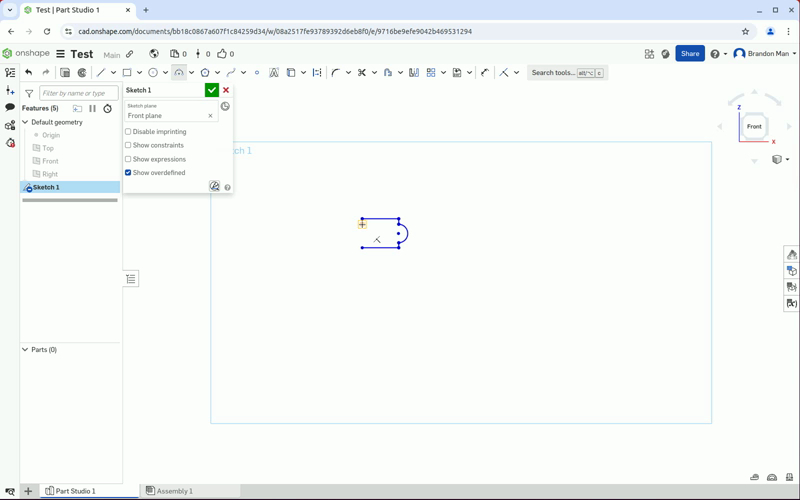
click(362, 224)
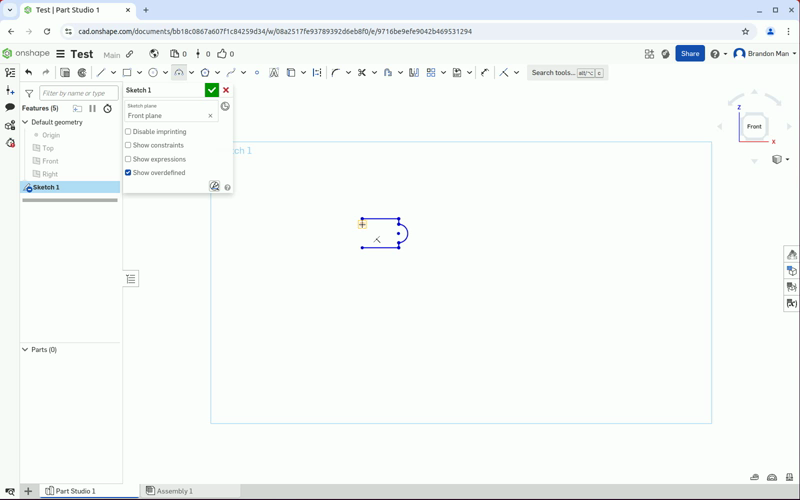
key_down(shift)
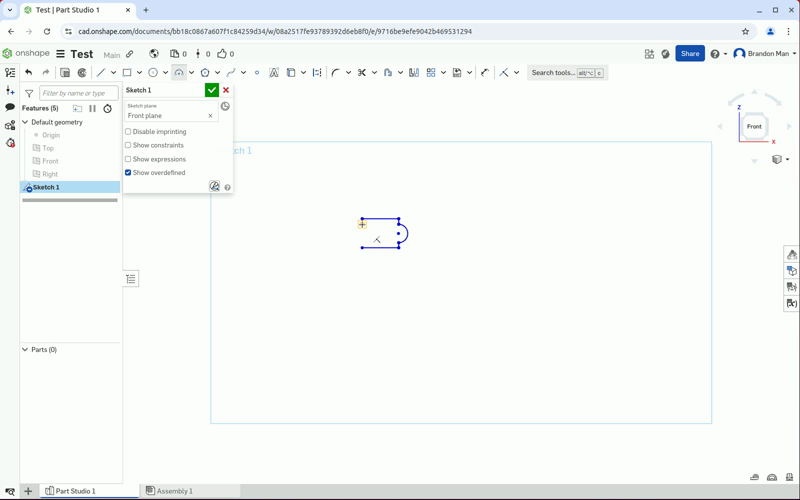
mouse_move(362, 242)
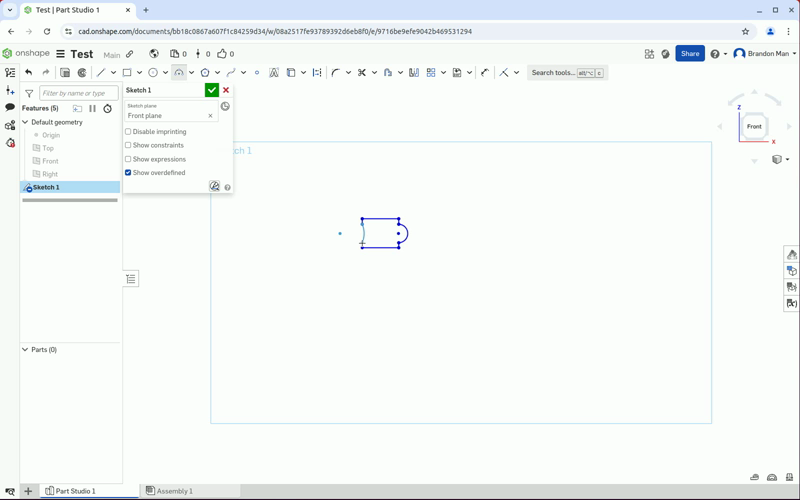
click(362, 242)
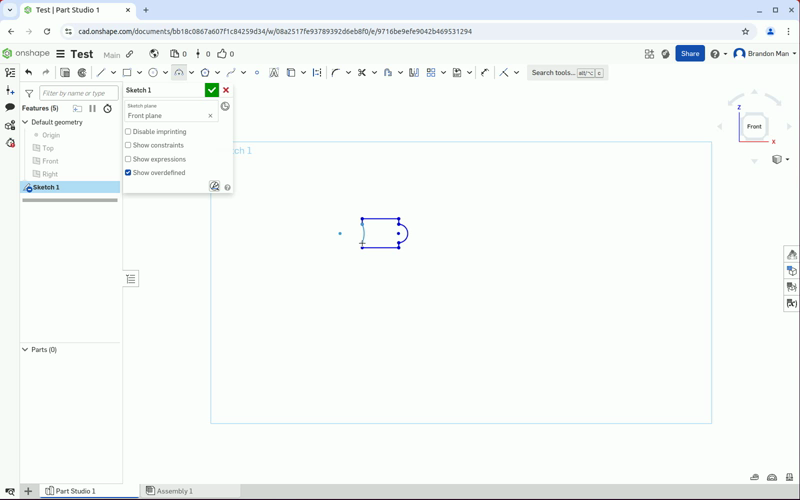
mouse_move(371, 233)
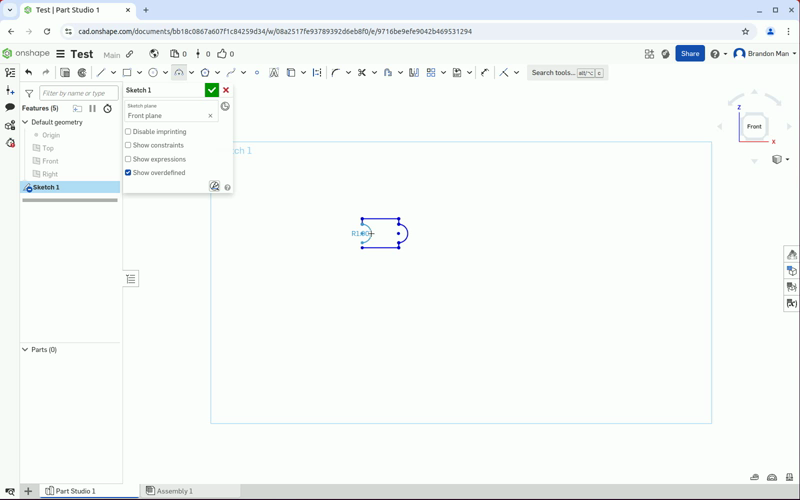
click(371, 233)
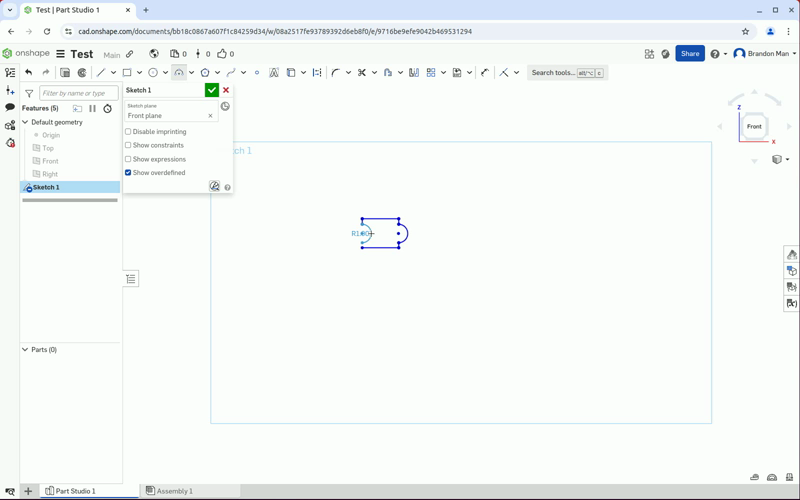
key_up(shift)
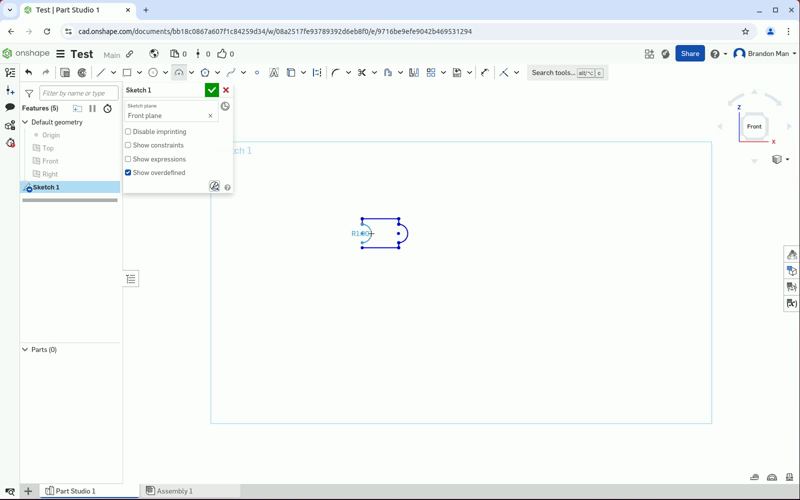
key(esc)
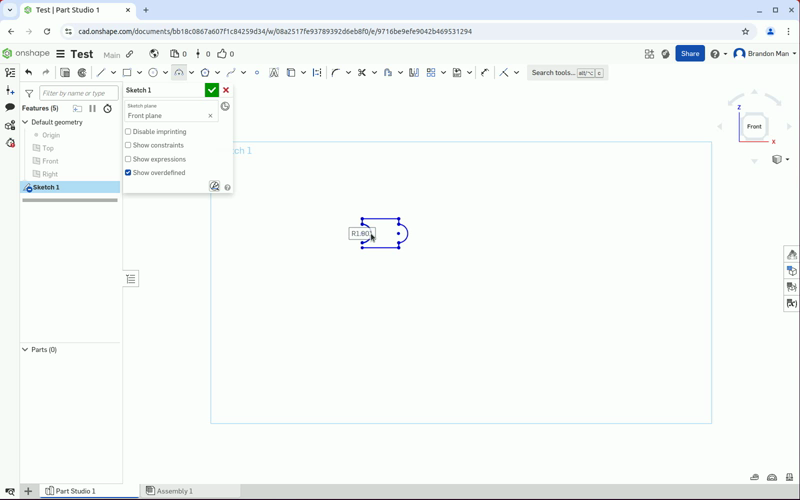
key(l)
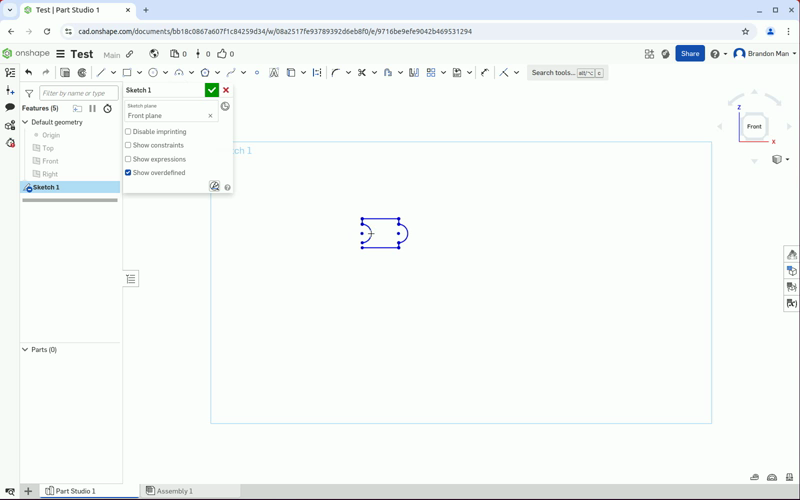
mouse_move(362, 242)
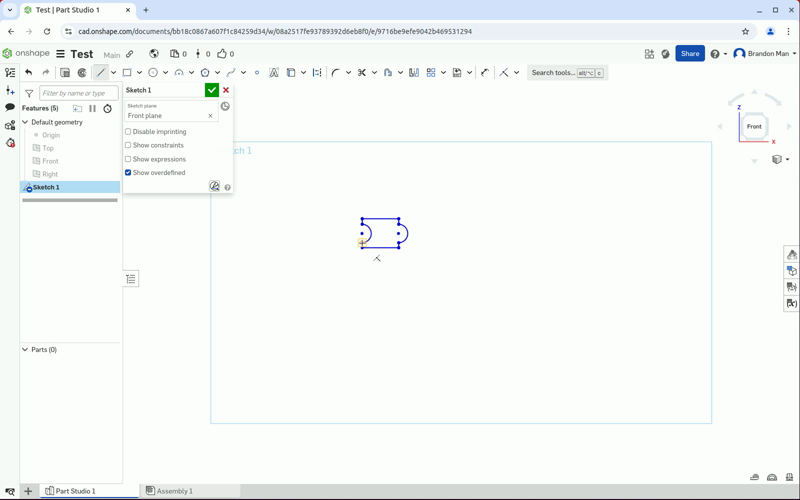
click(362, 242)
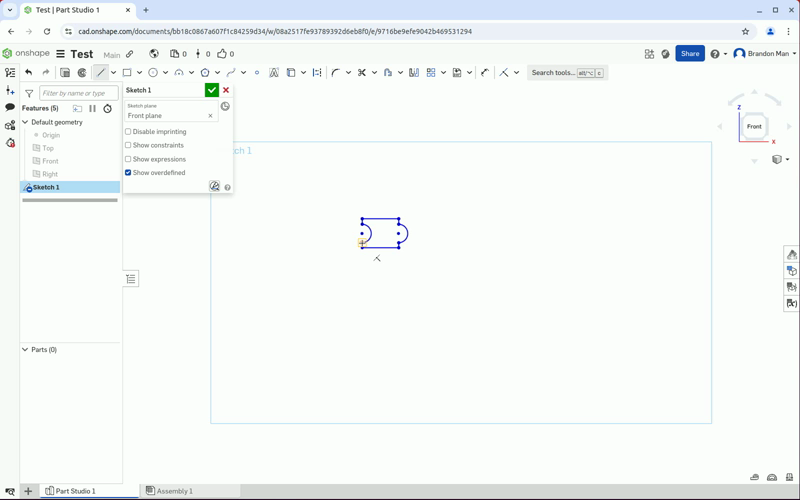
mouse_move(392, 242)
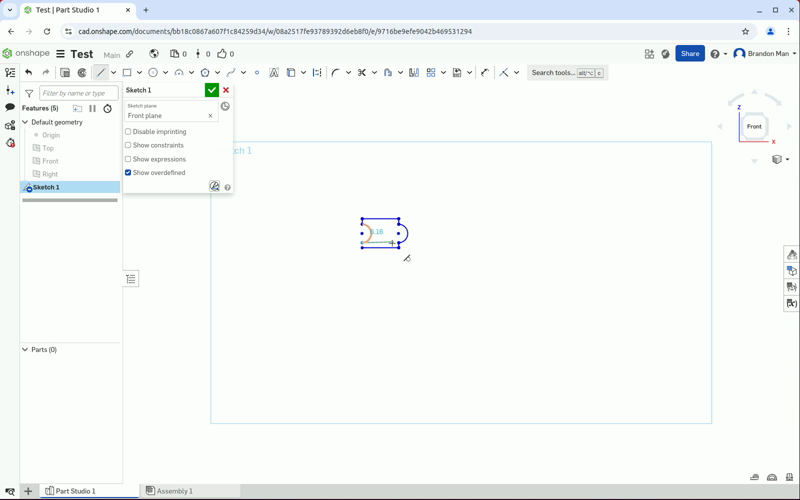
key_down(shift)
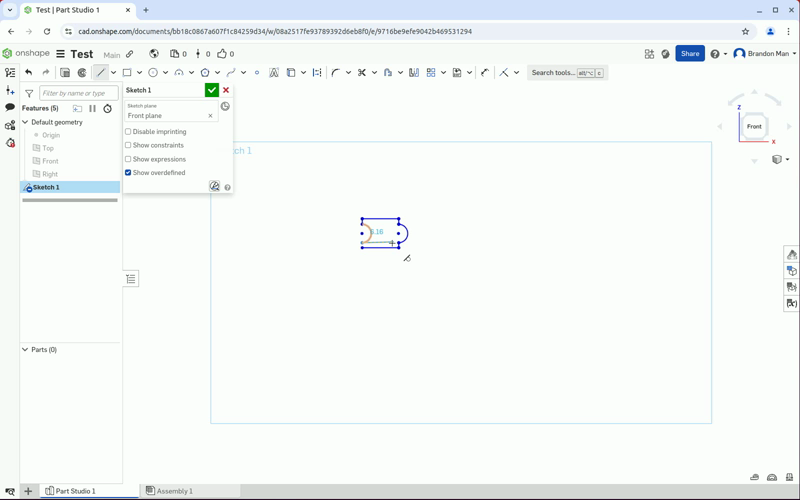
mouse_move(362, 247)
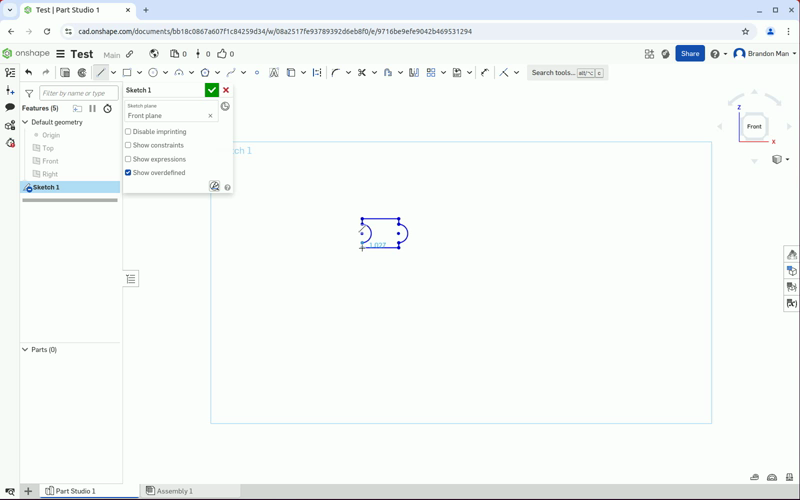
scroll(6)
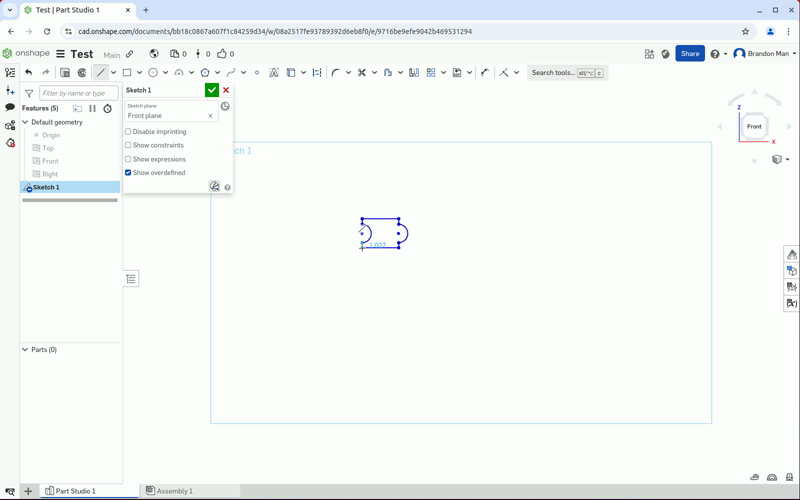
scroll(6)
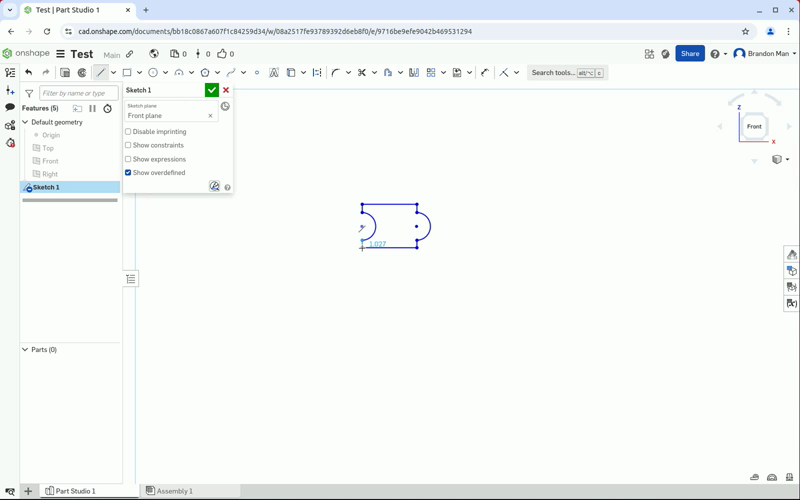
scroll(6)
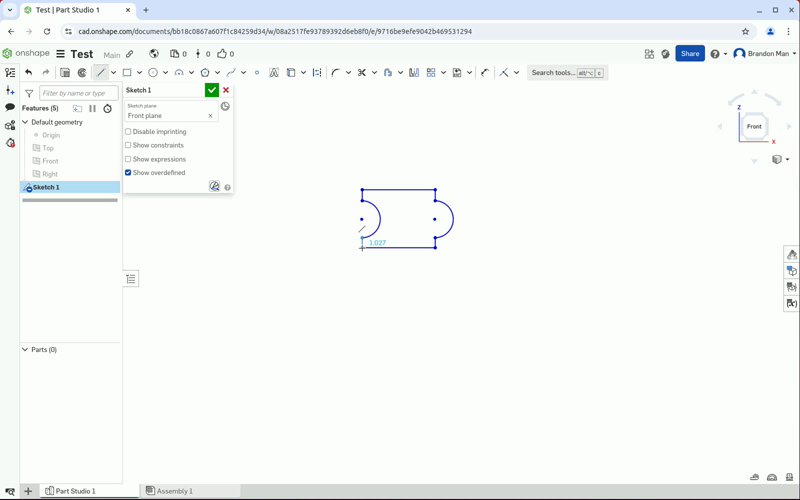
scroll(6)
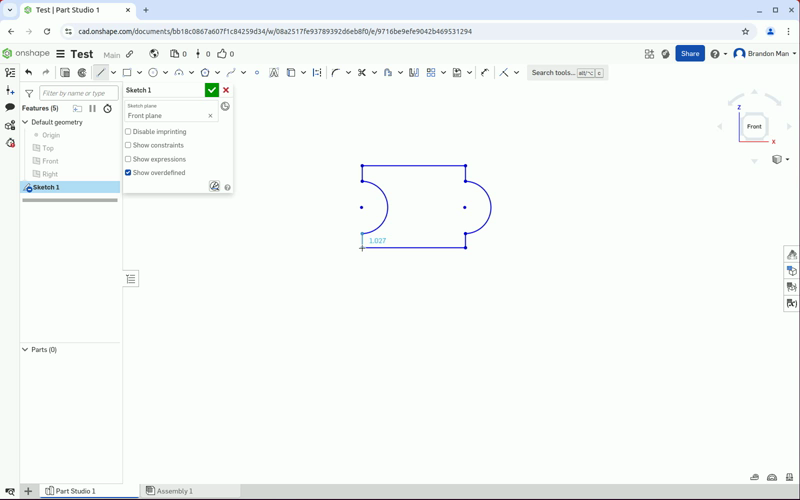
scroll(6)
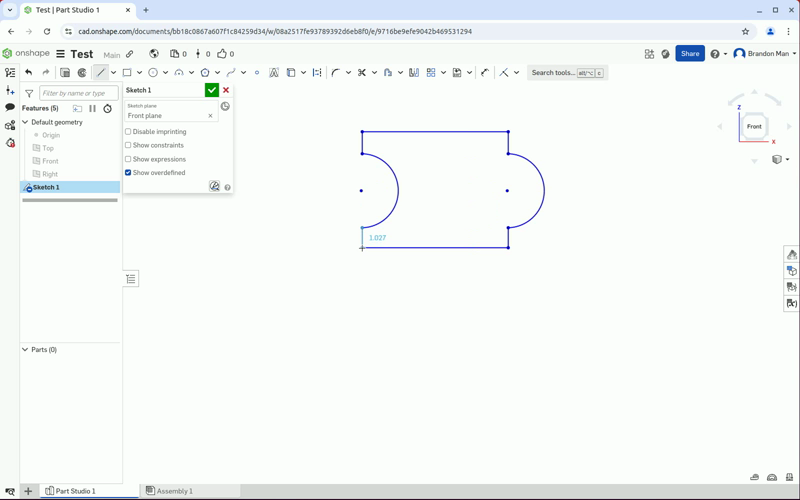
scroll(6)
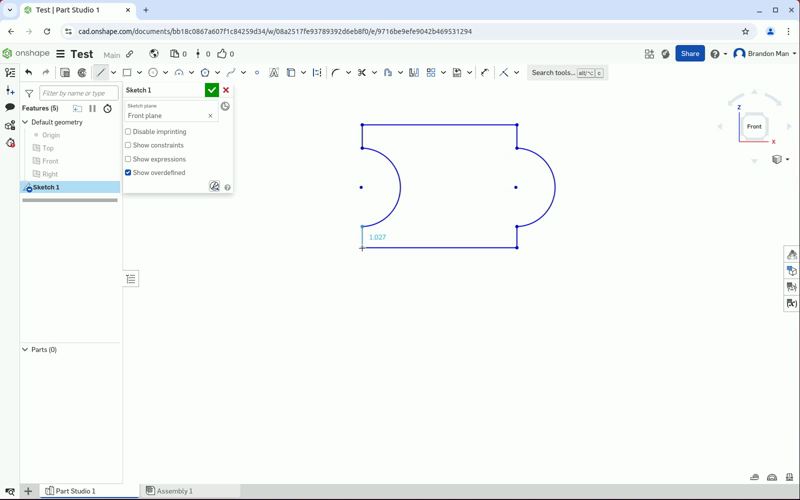
scroll(6)
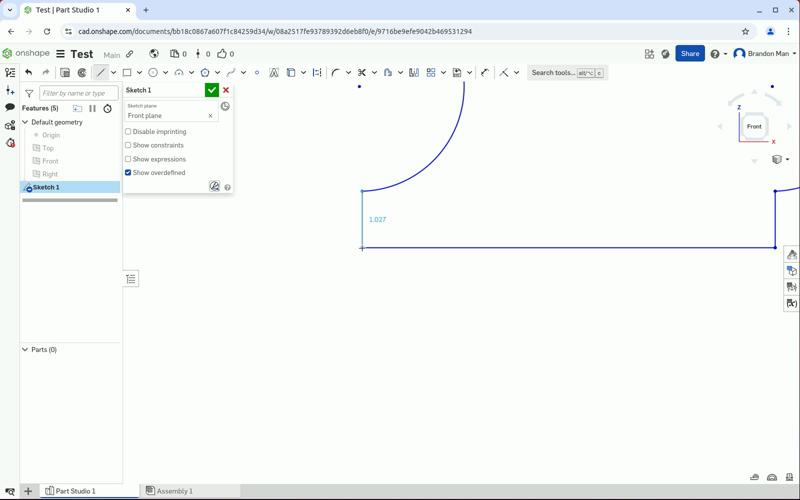
key_up(shift)
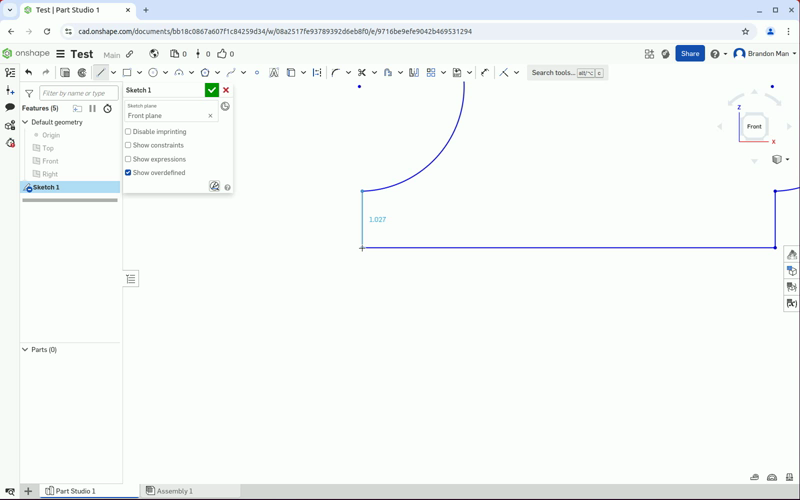
click(362, 247)
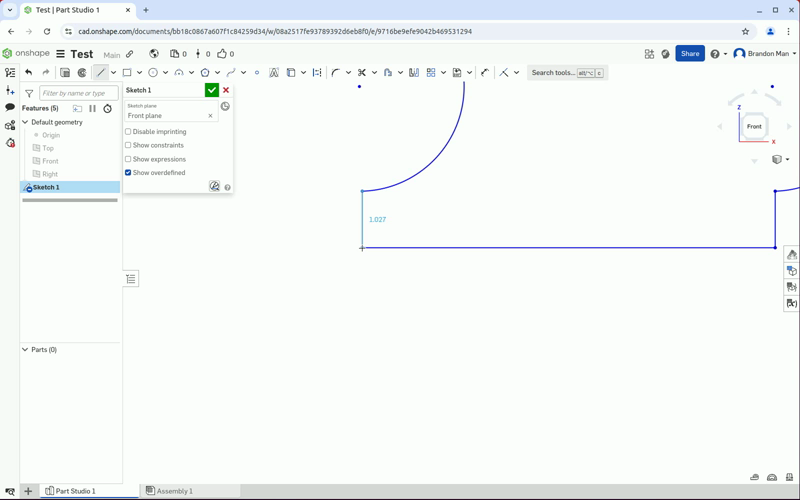
scroll(-6)
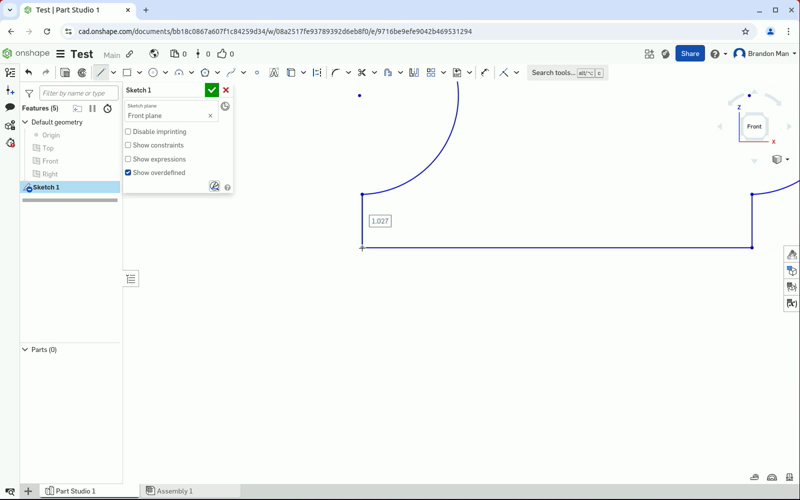
scroll(-6)
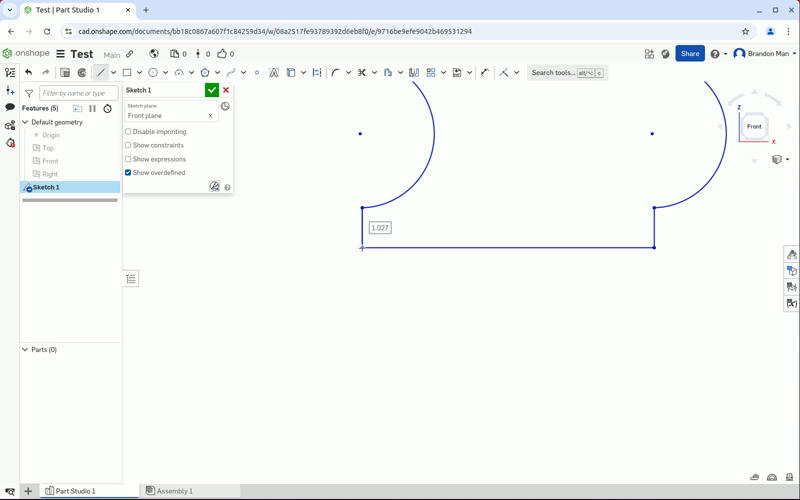
scroll(-6)
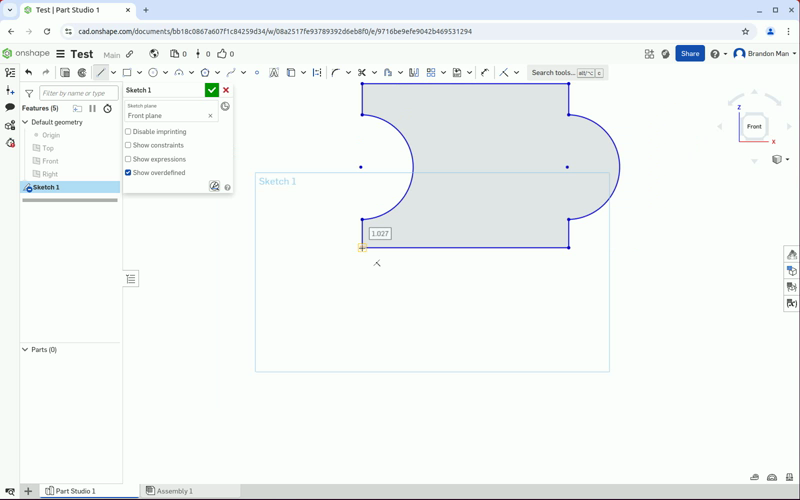
scroll(-6)
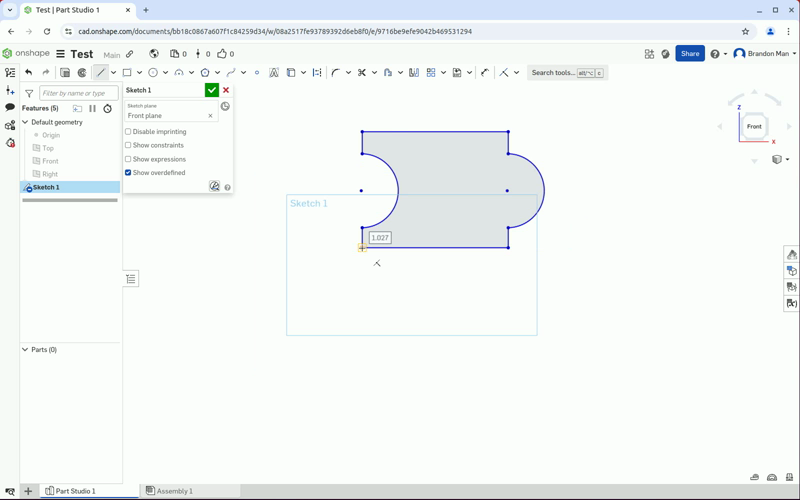
scroll(-6)
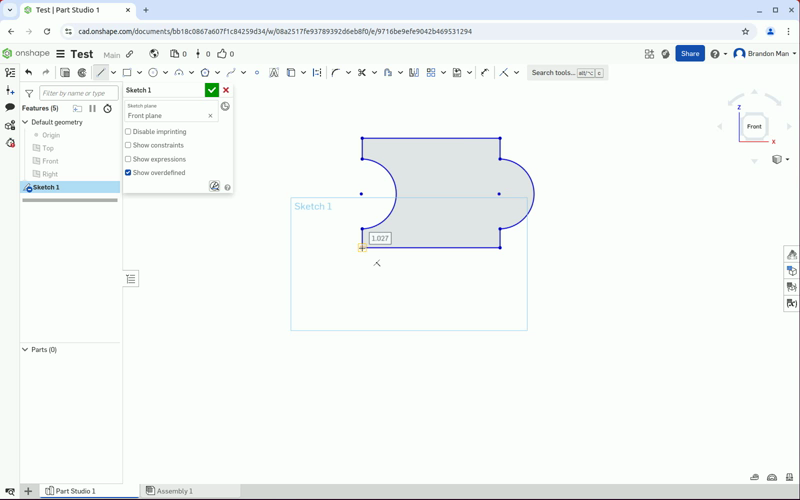
scroll(-6)
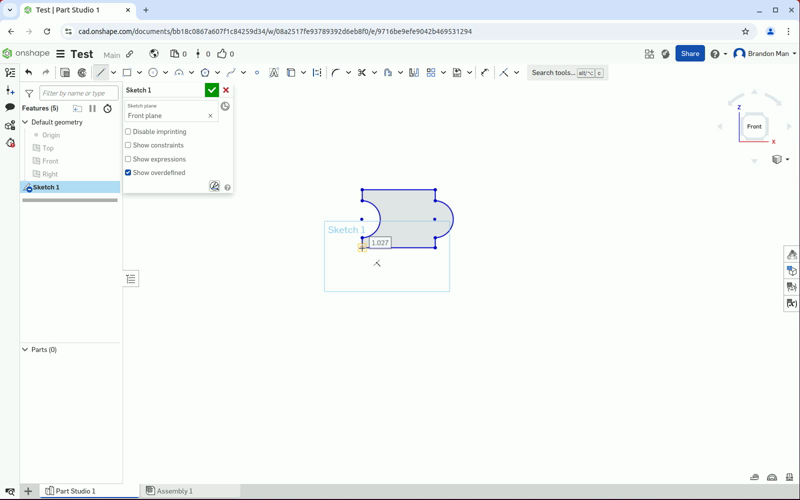
scroll(-6)
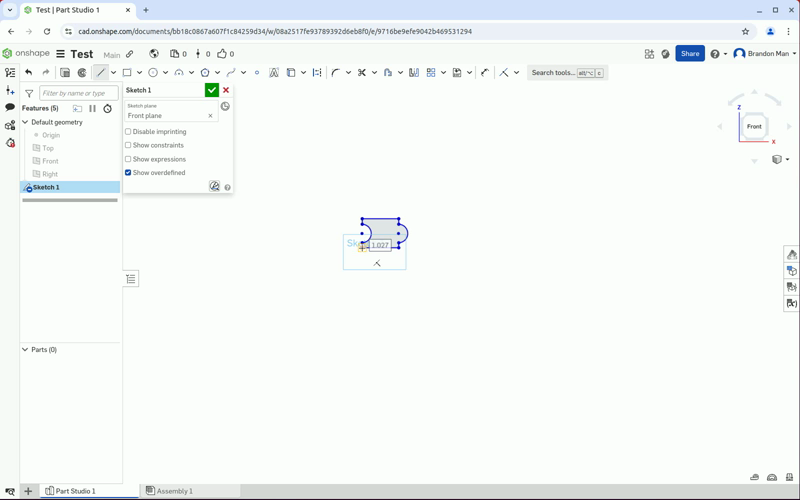
key(esc)
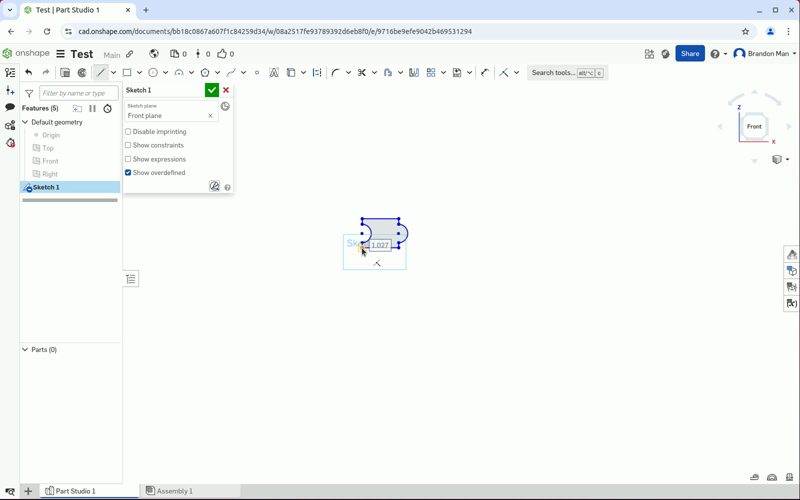
mouse_move(381, 228)
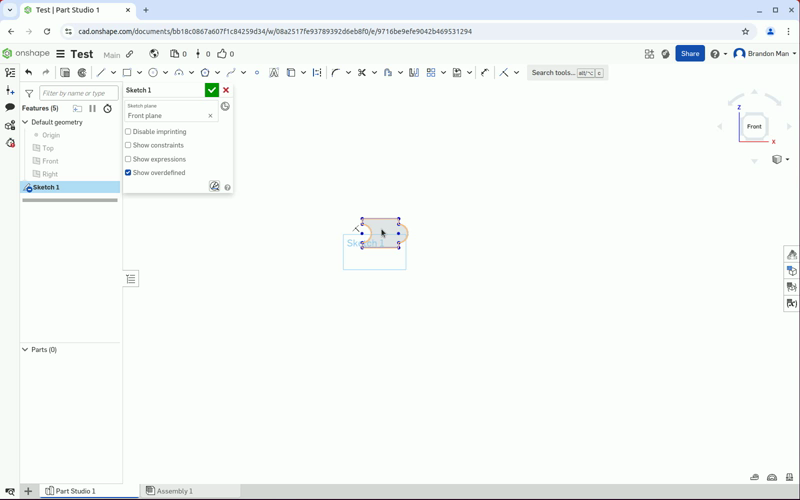
scroll(6)
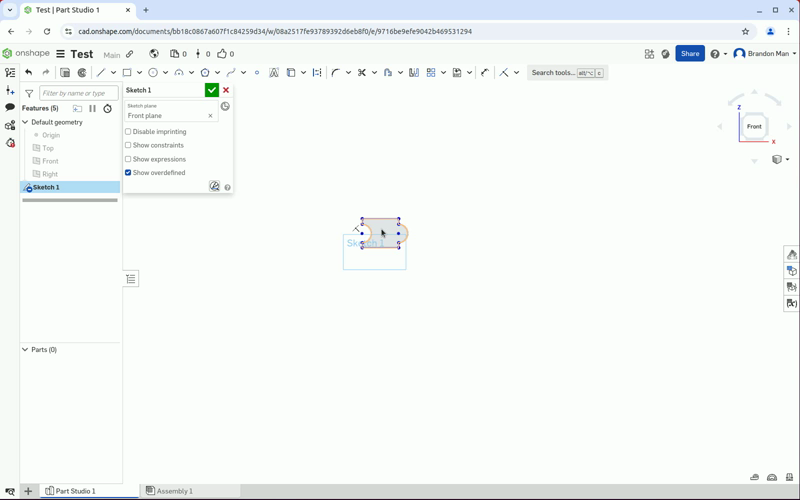
scroll(6)
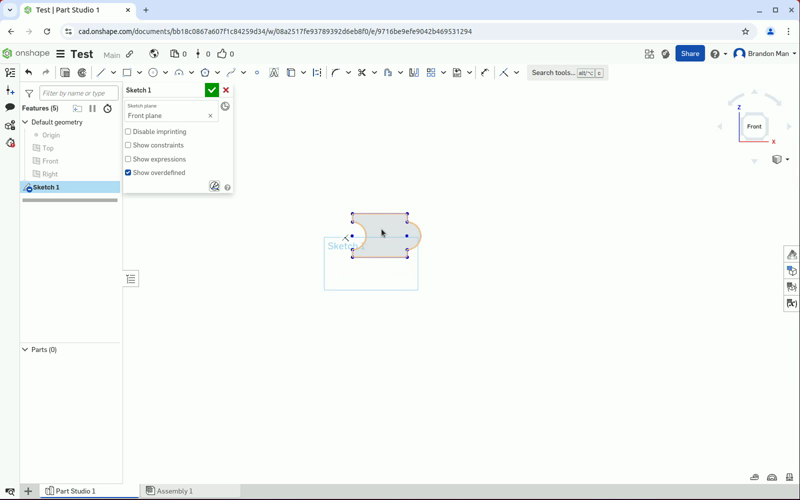
scroll(6)
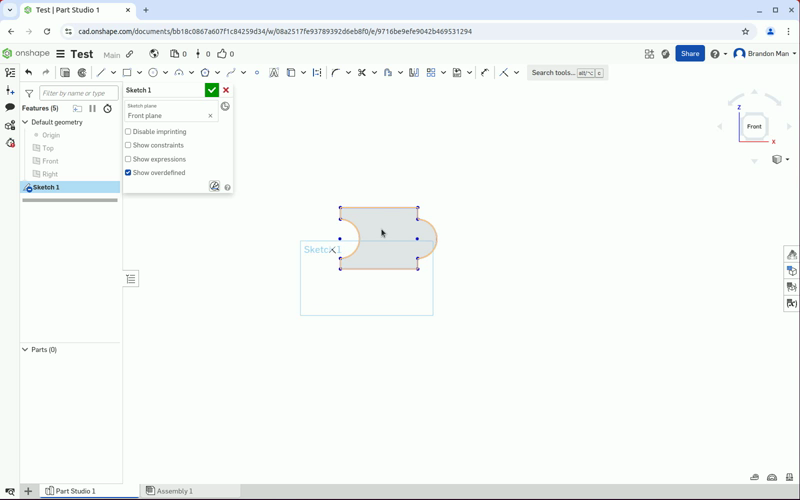
scroll(6)
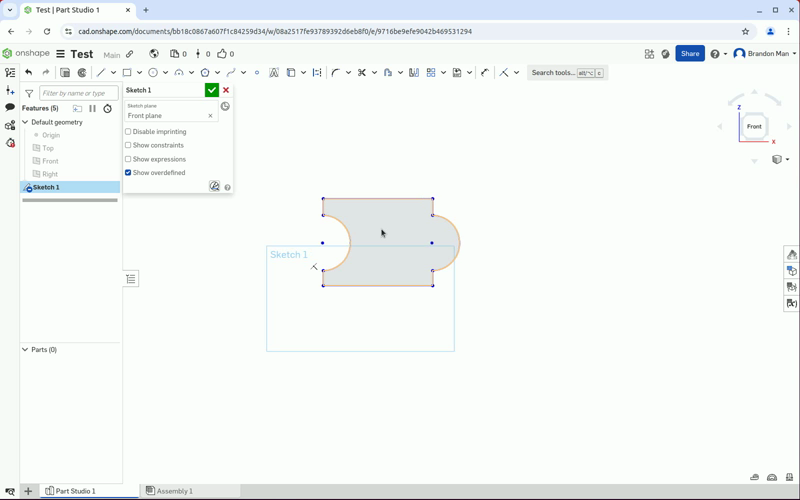
scroll(6)
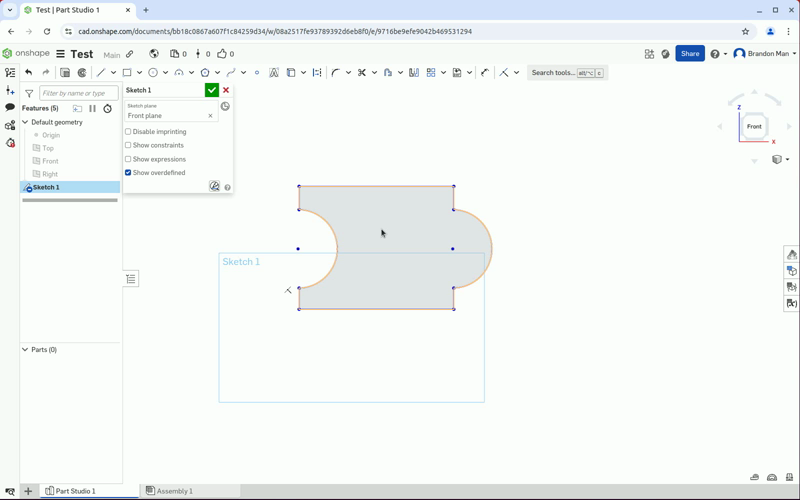
scroll(6)
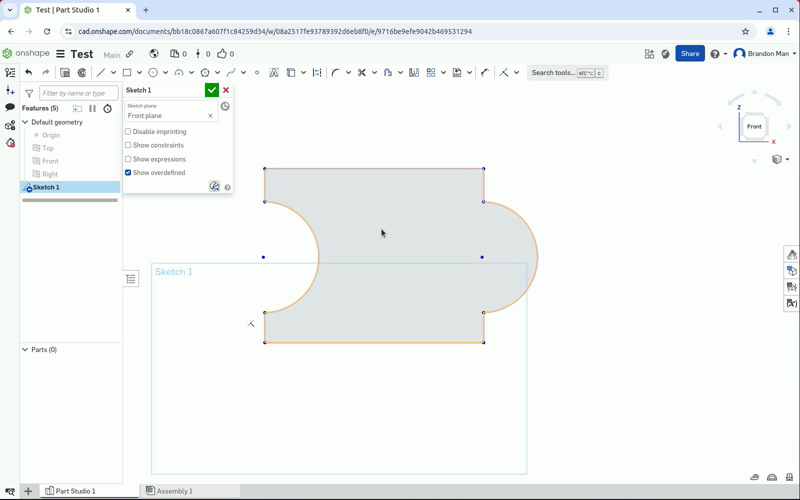
scroll(6)
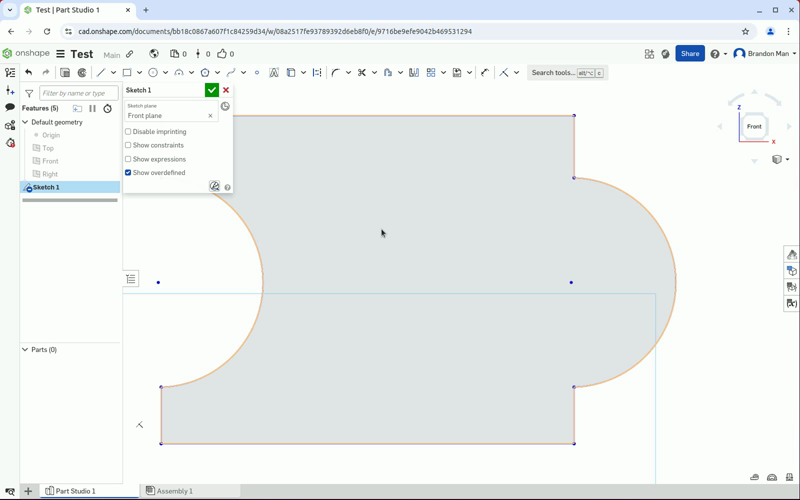
click(381, 228)
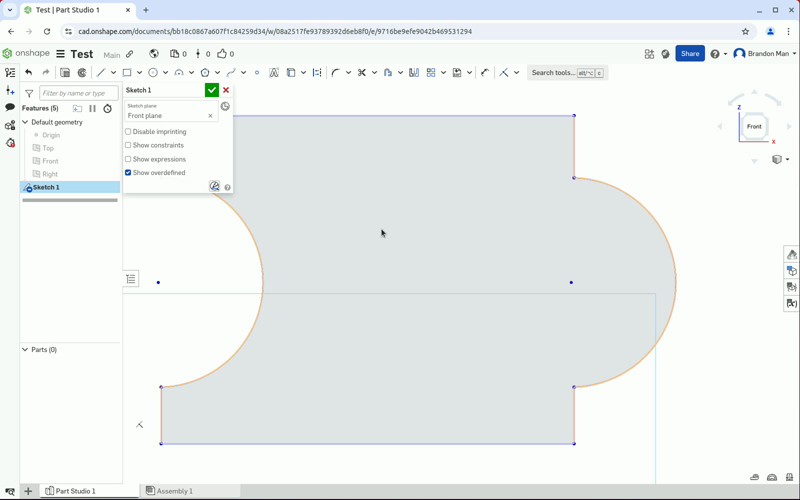
scroll(-6)
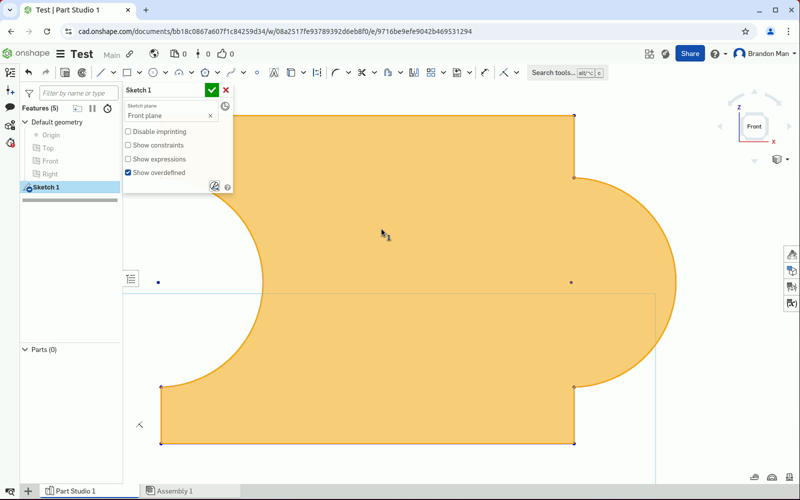
scroll(-6)
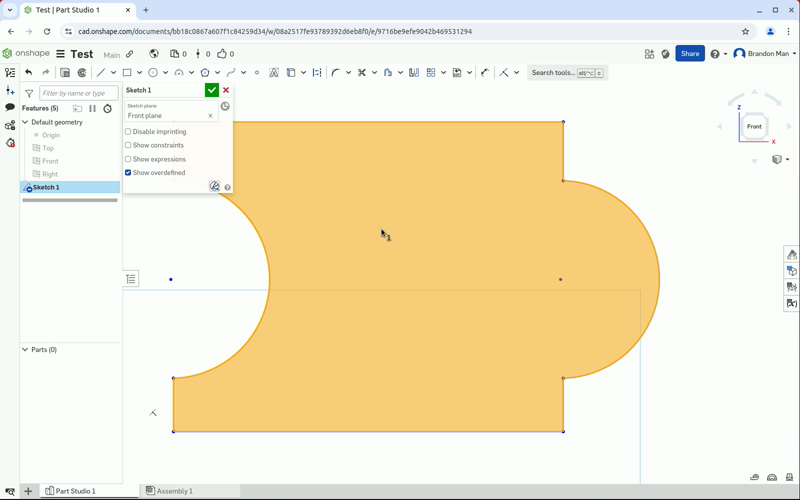
scroll(-6)
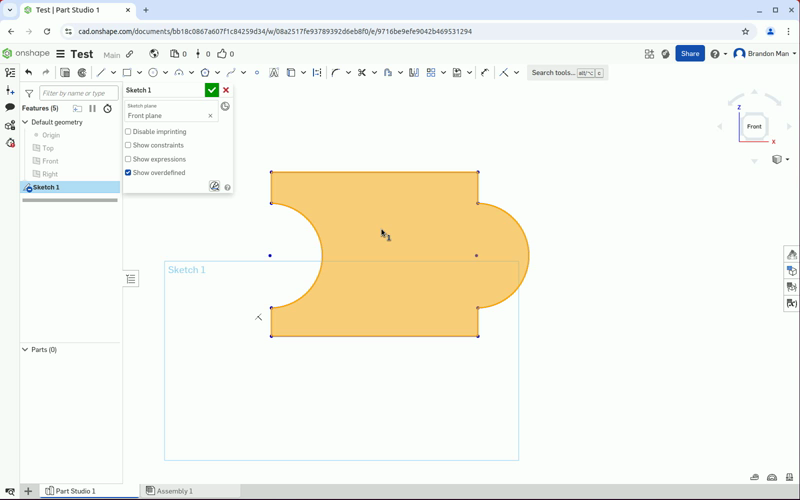
scroll(-6)
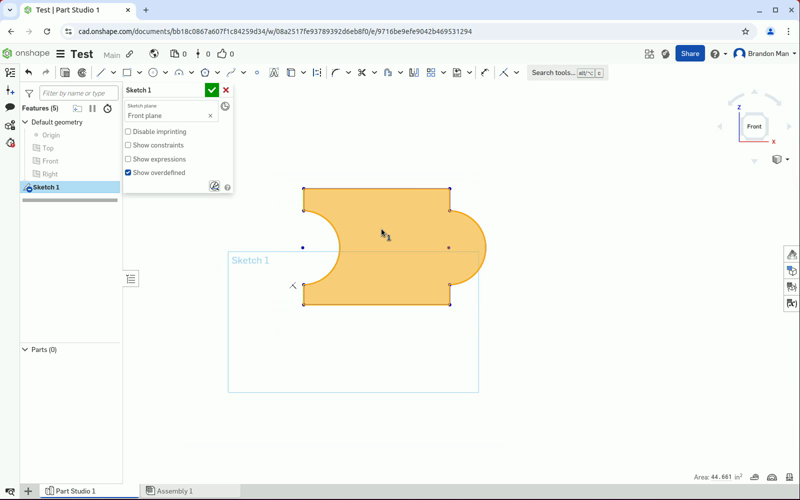
scroll(-6)
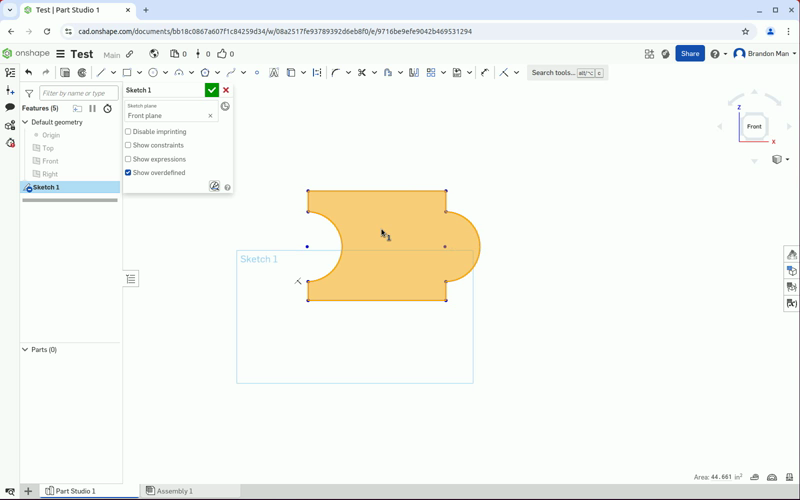
scroll(-6)
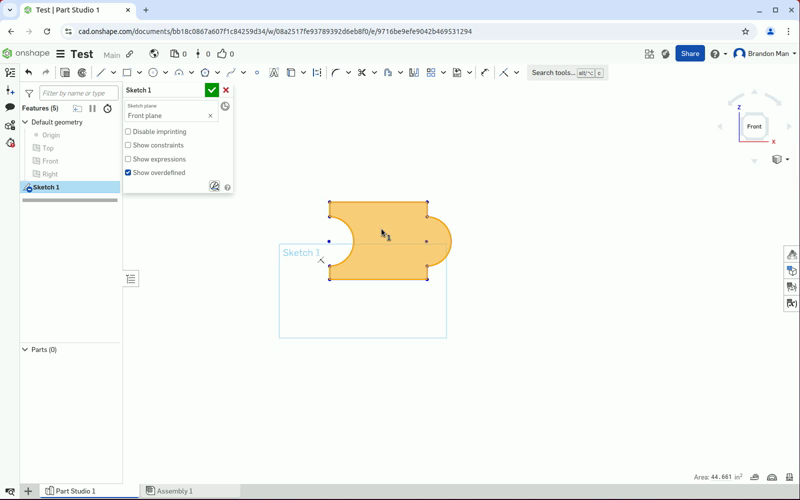
scroll(-6)
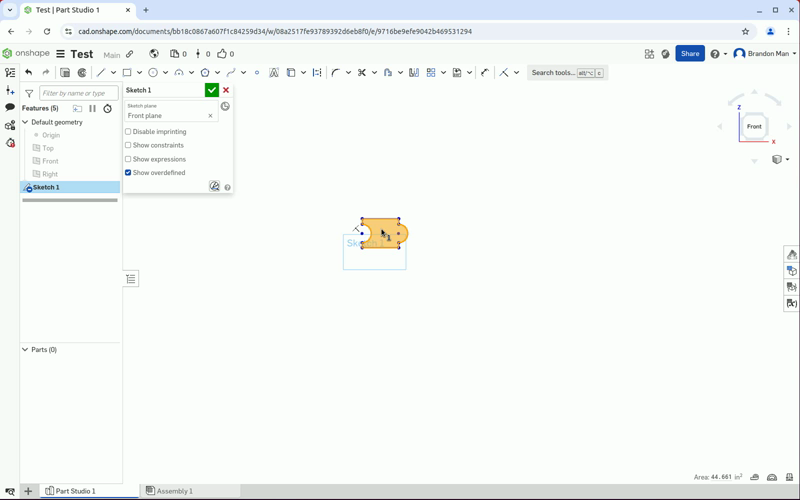
mouse_move(73, 352)
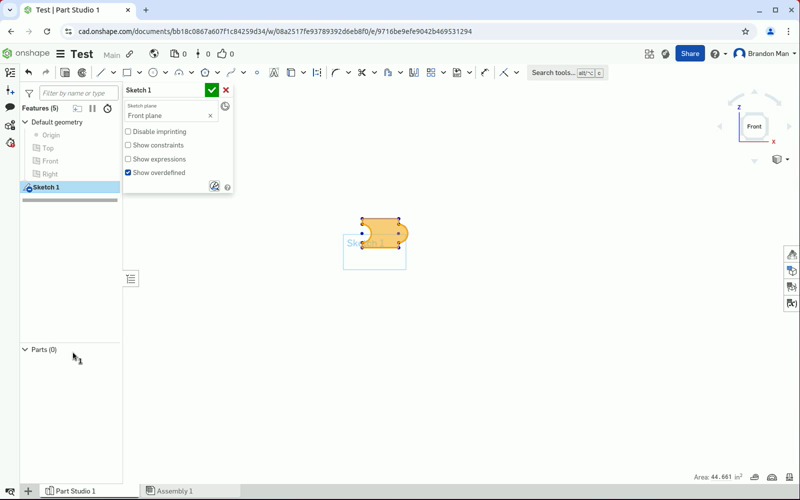
key(shift+y)
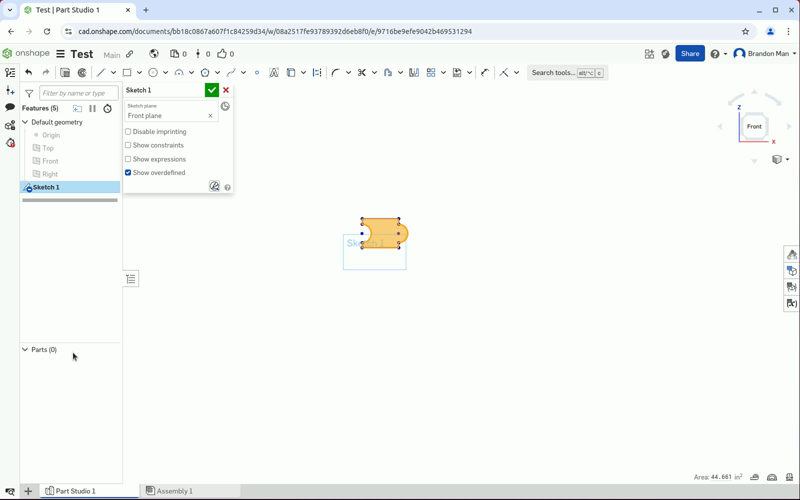
key(shift+e)
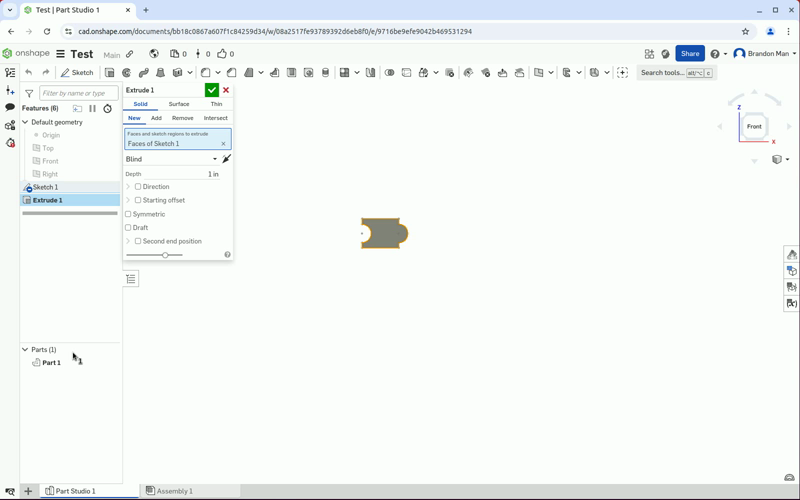
mouse_move(143, 106)
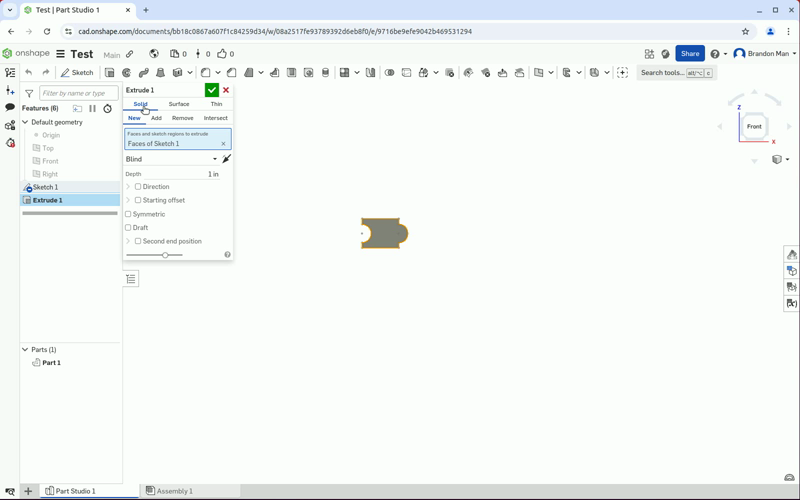
click(143, 106)
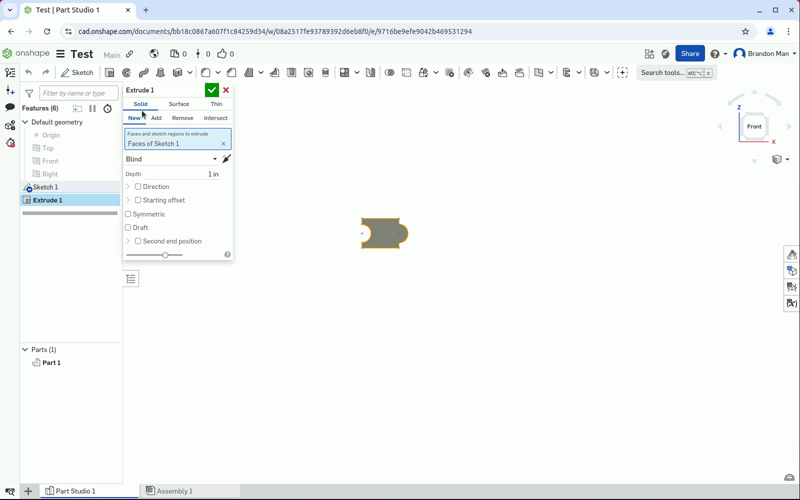
mouse_move(137, 120)
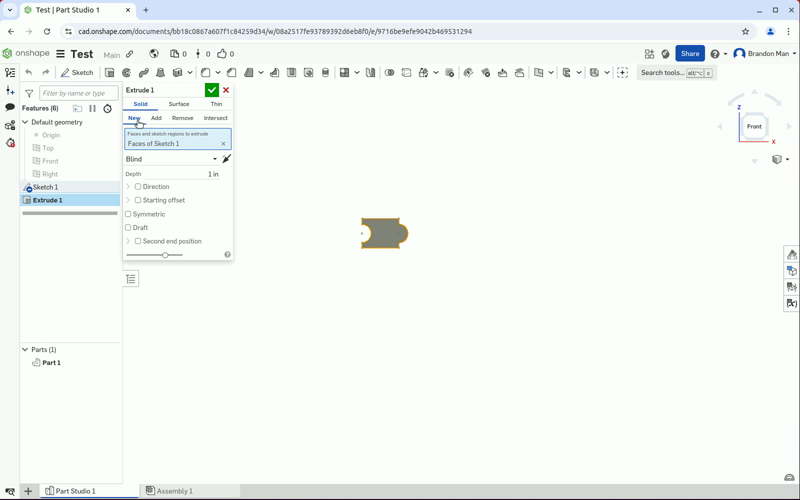
click(137, 120)
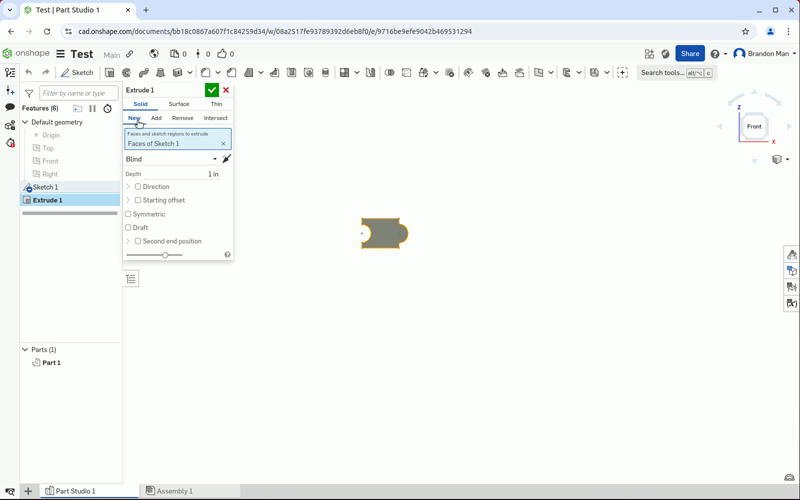
key(tab, 4)
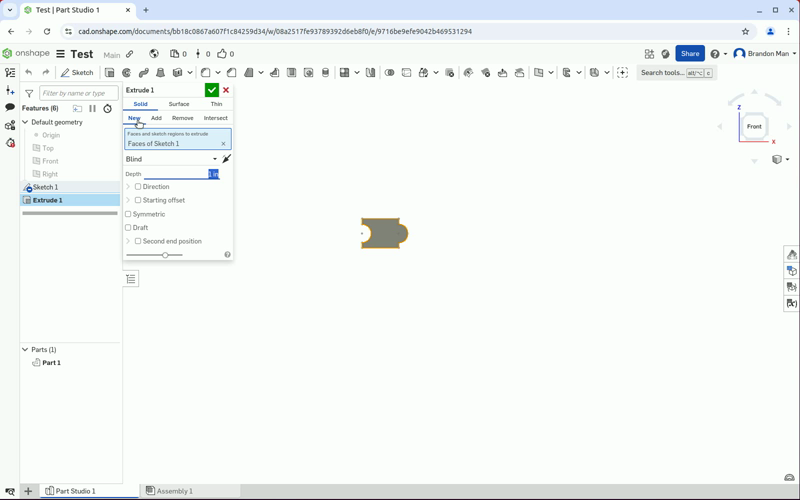
text(2.408)
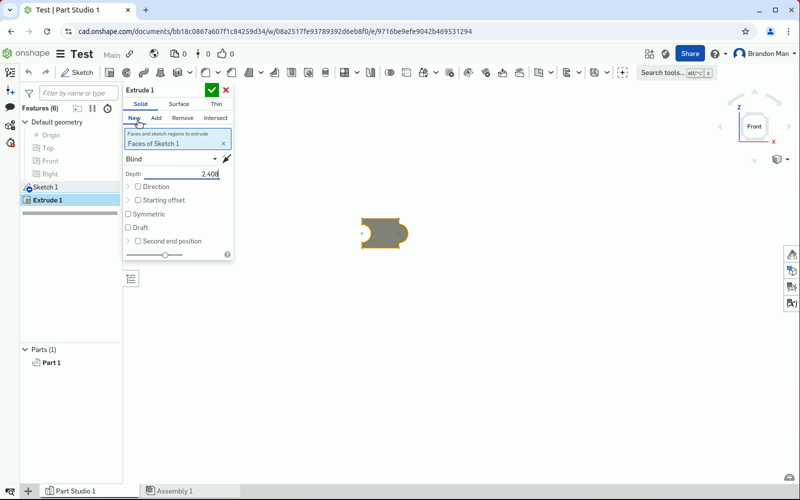
key(tab, 3)
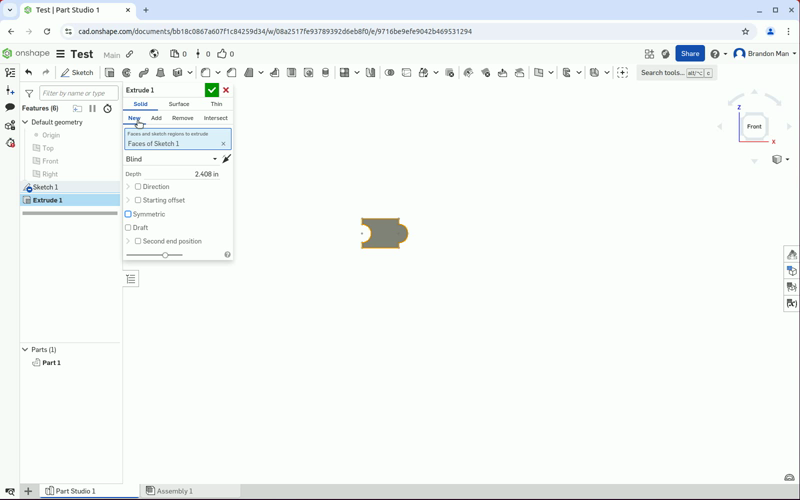
key(space)
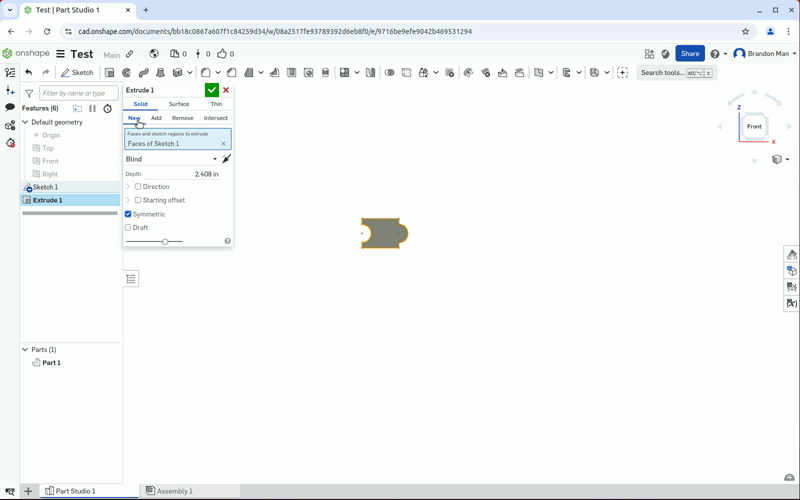
key(enter)
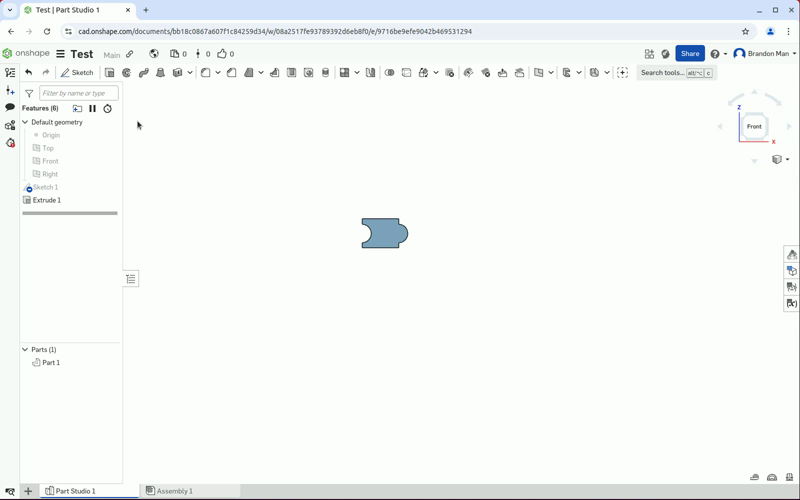
key(shift+h)
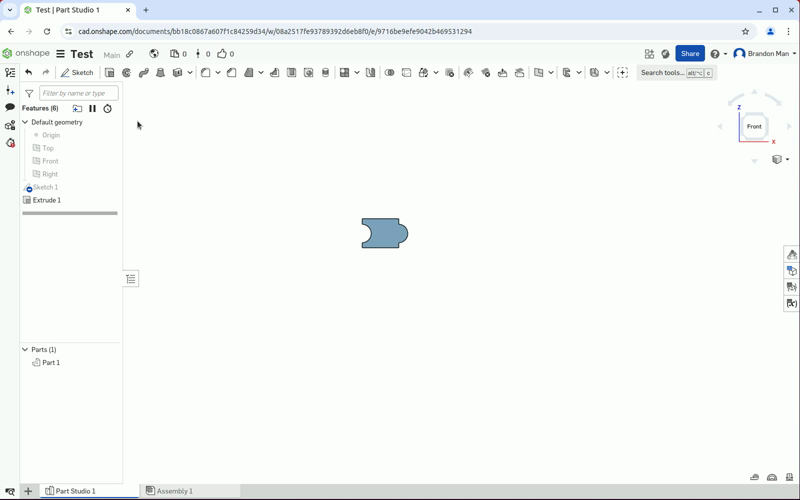
key(shift+h)
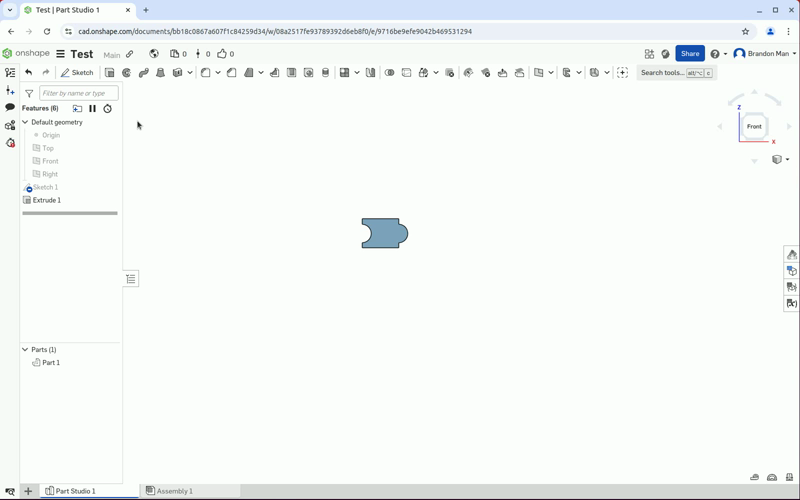
mouse_move(73, 189)
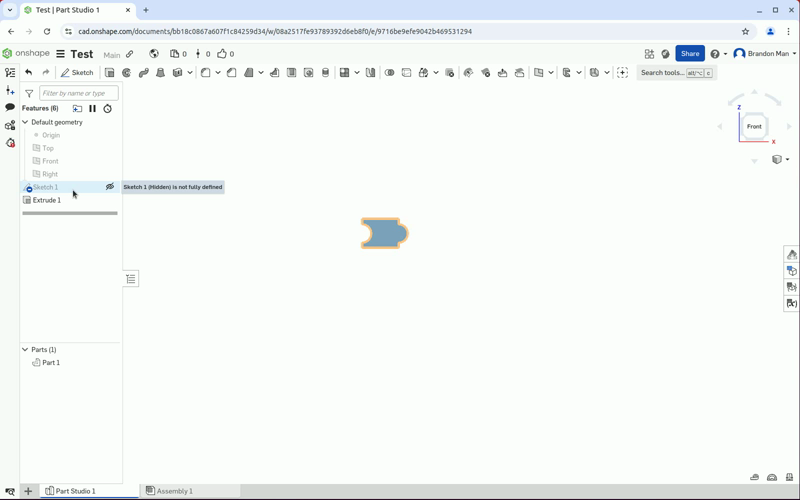
click(73, 189)
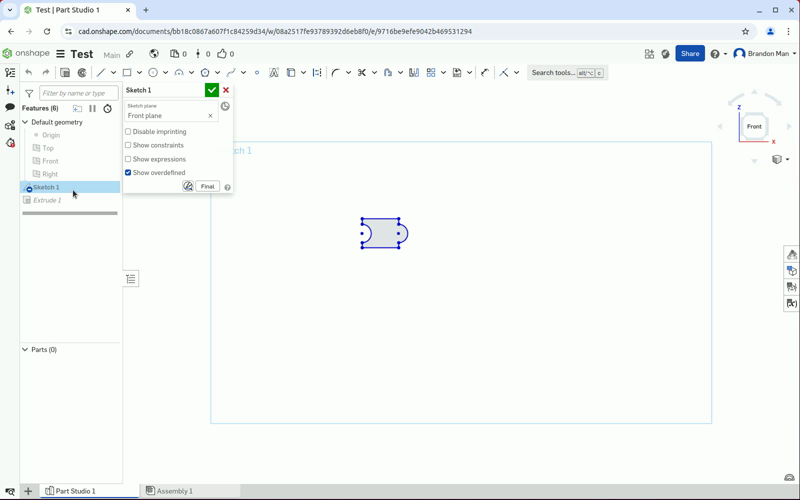
mouse_move(229, 92)
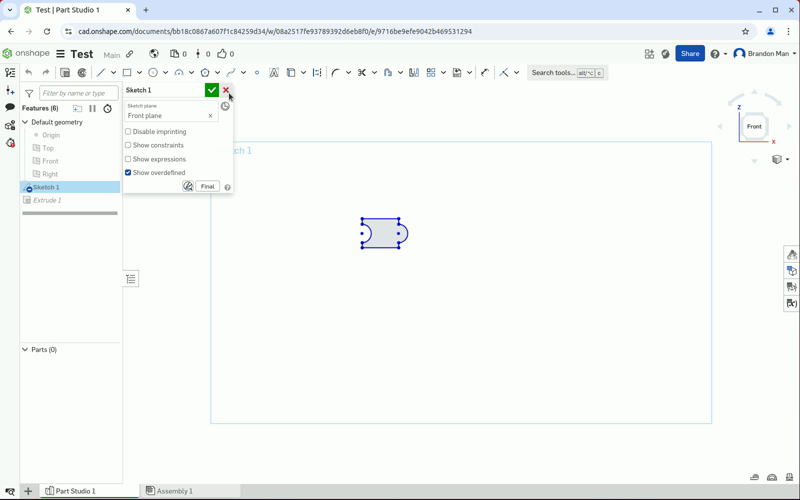
click(229, 92)
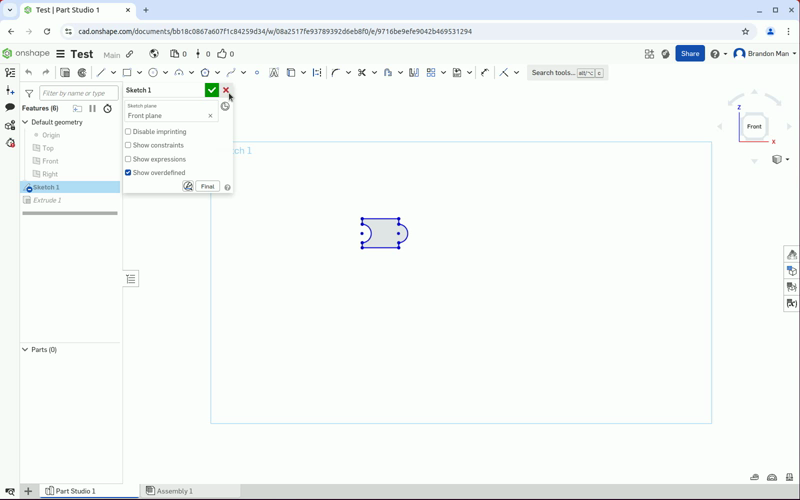
key(shift+s)
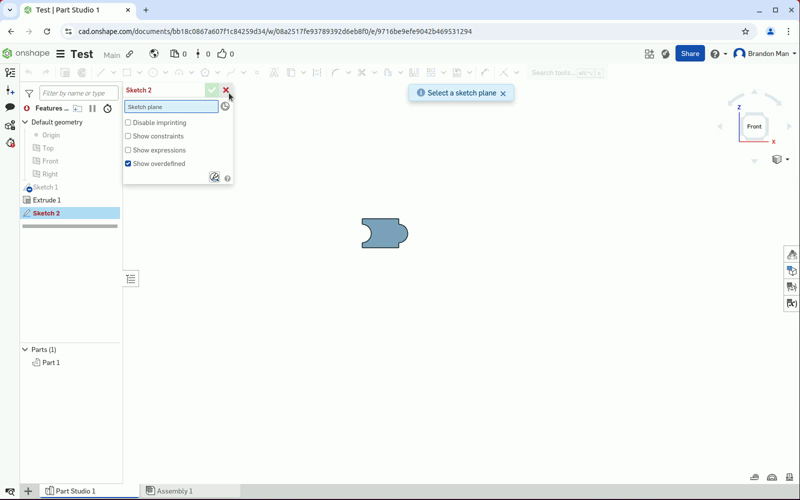
mouse_move(73, 163)
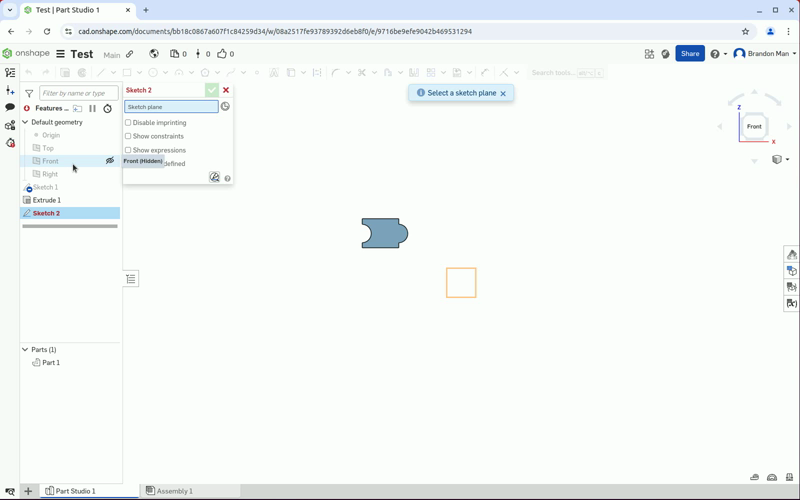
click(73, 163)
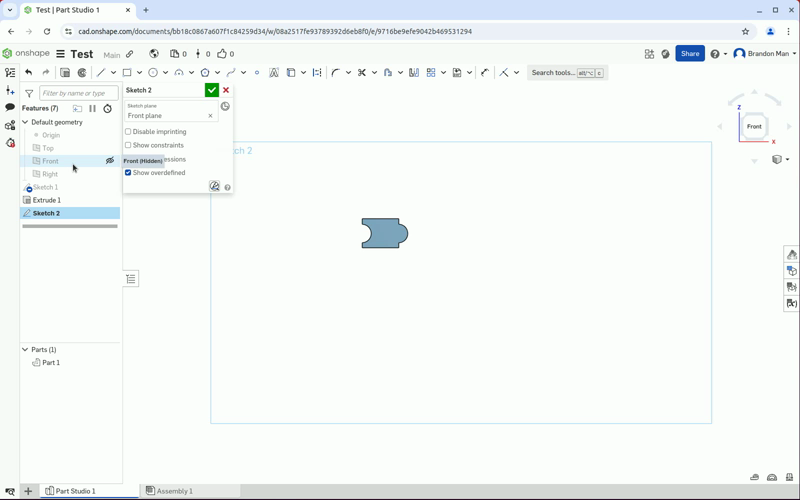
mouse_move(73, 352)
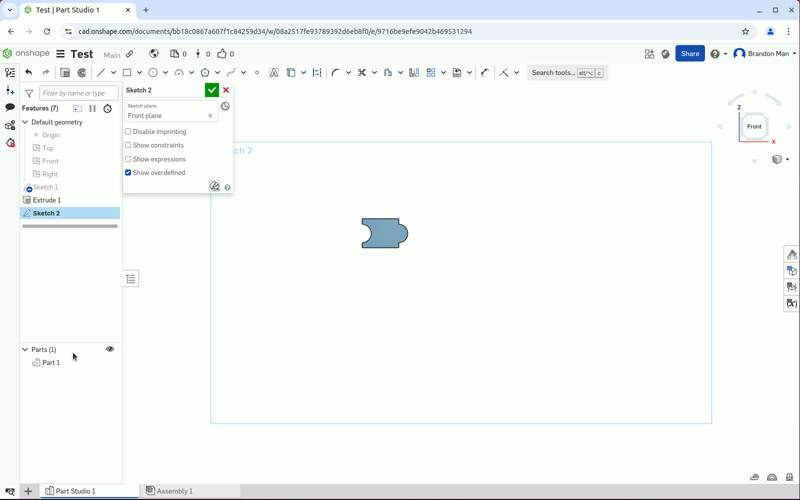
key(y)
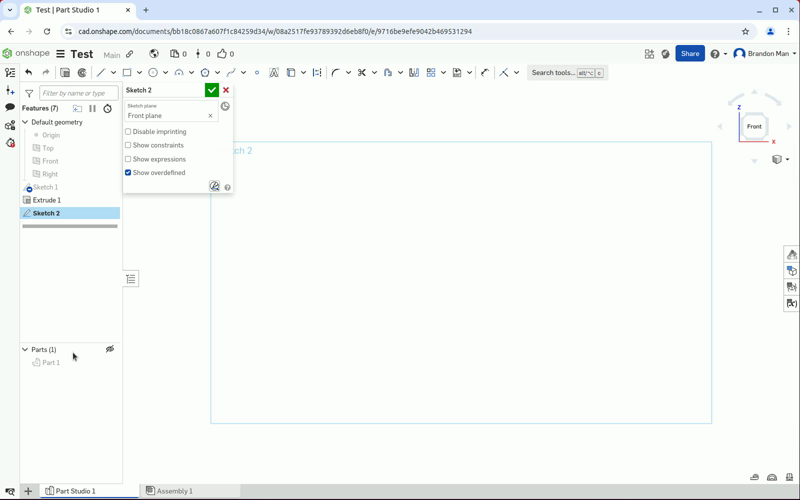
key(a)
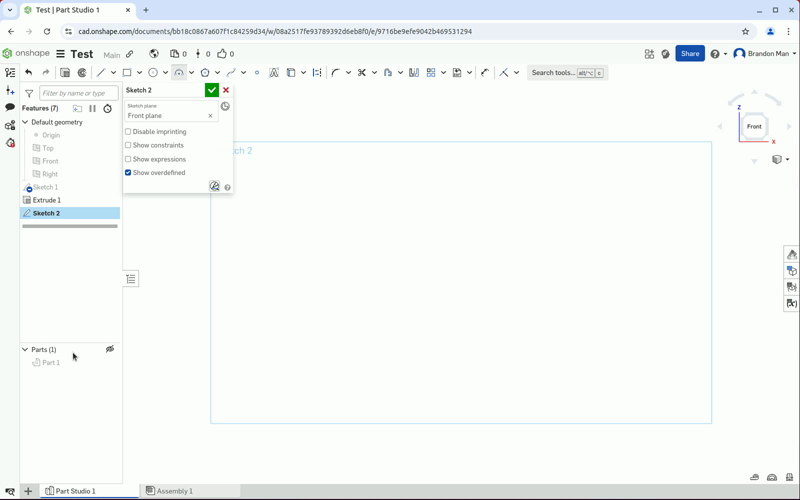
key_down(shift)
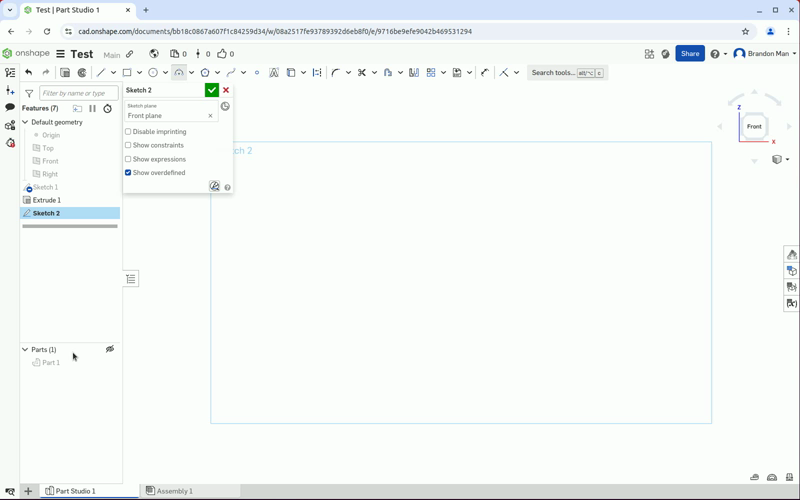
mouse_move(397, 247)
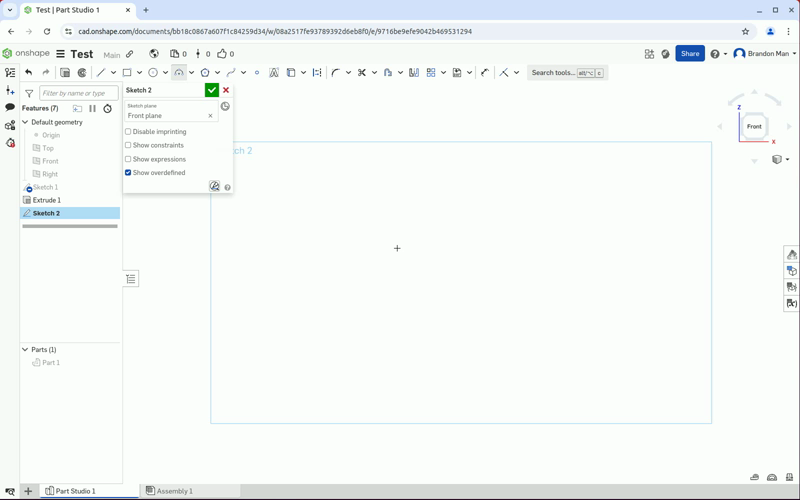
click(397, 247)
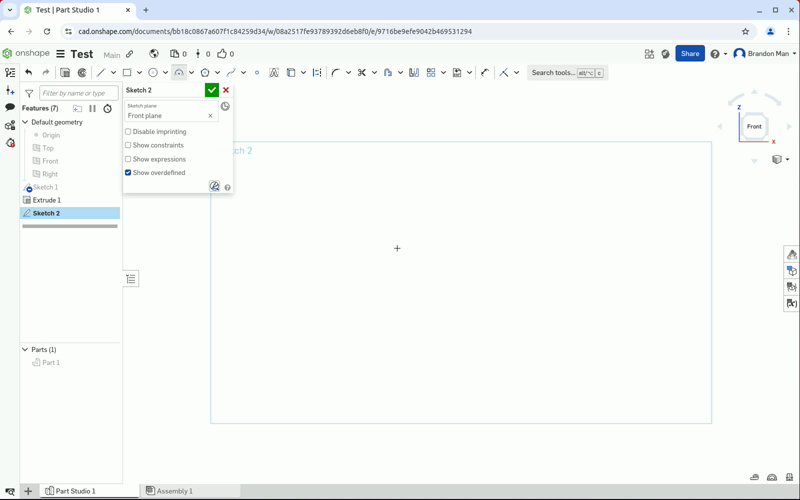
key_up(shift)
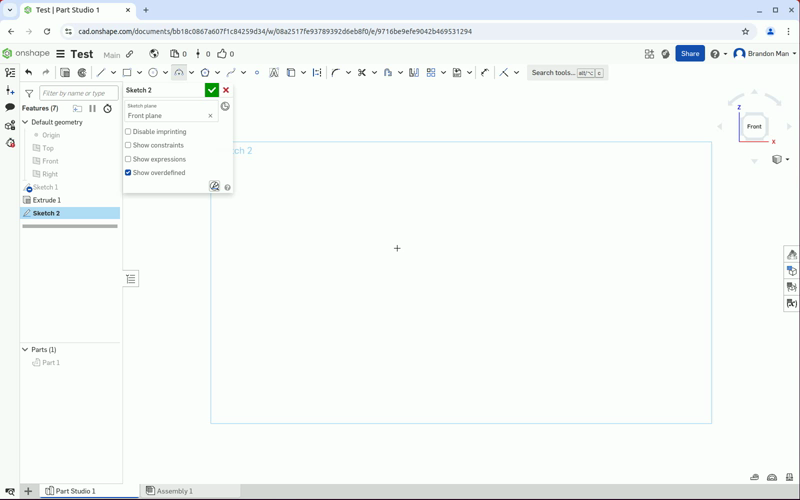
key_down(shift)
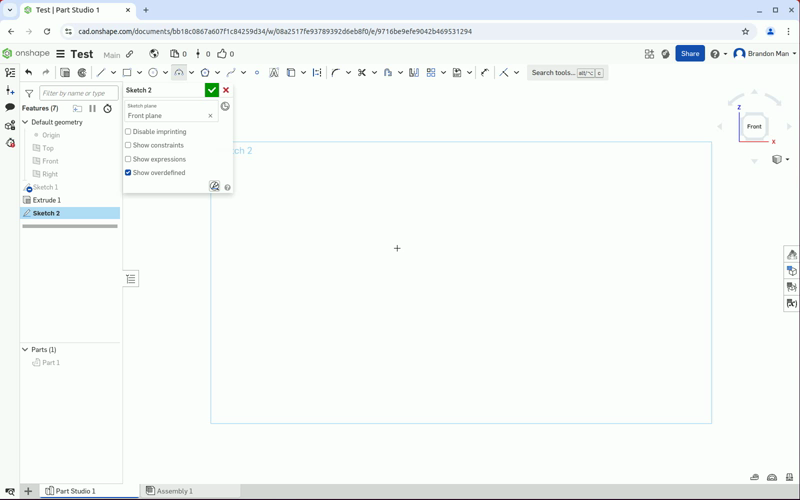
mouse_move(397, 218)
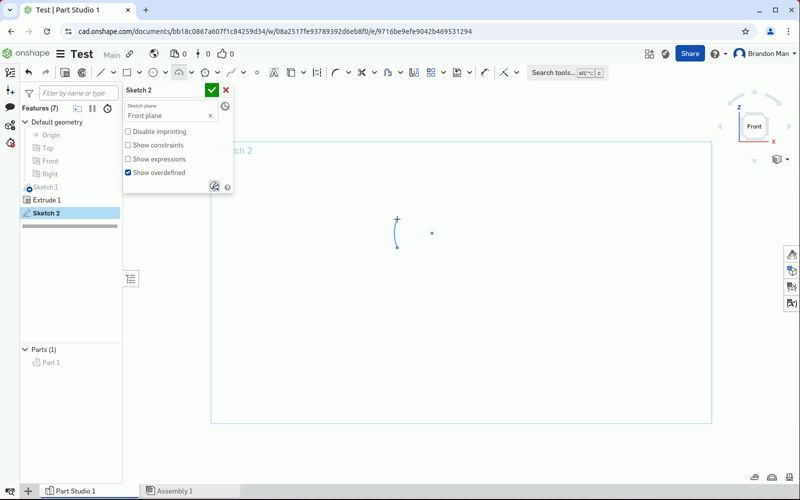
click(397, 218)
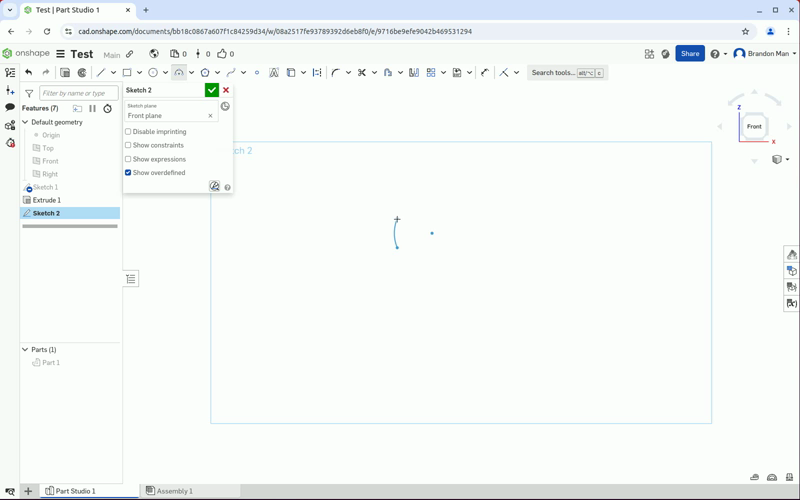
mouse_move(411, 233)
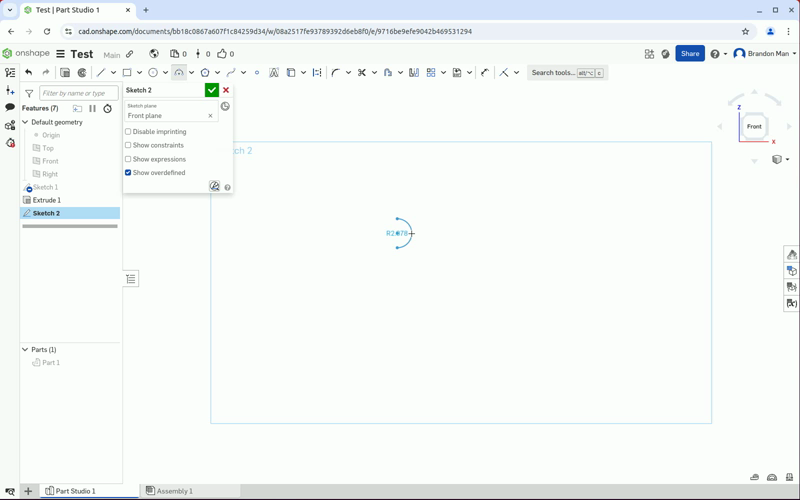
click(411, 233)
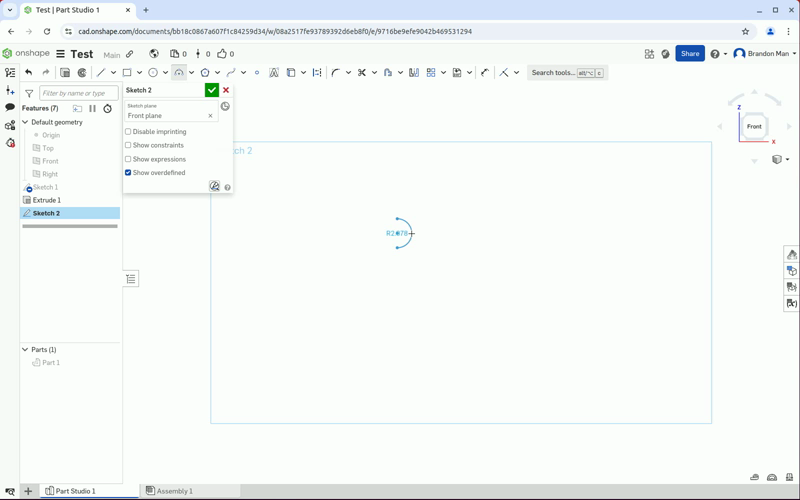
key_up(shift)
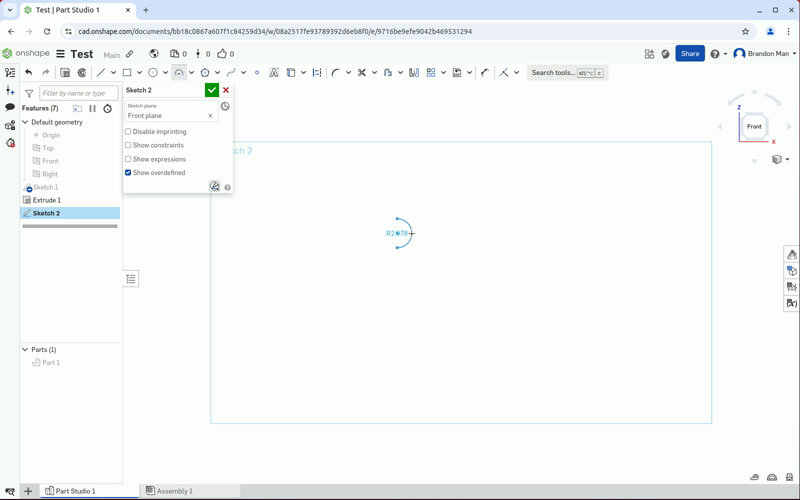
key(esc)
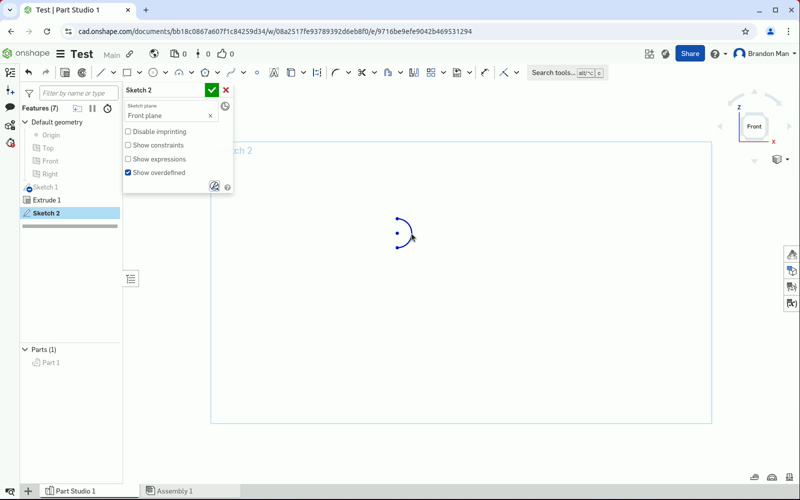
key(l)
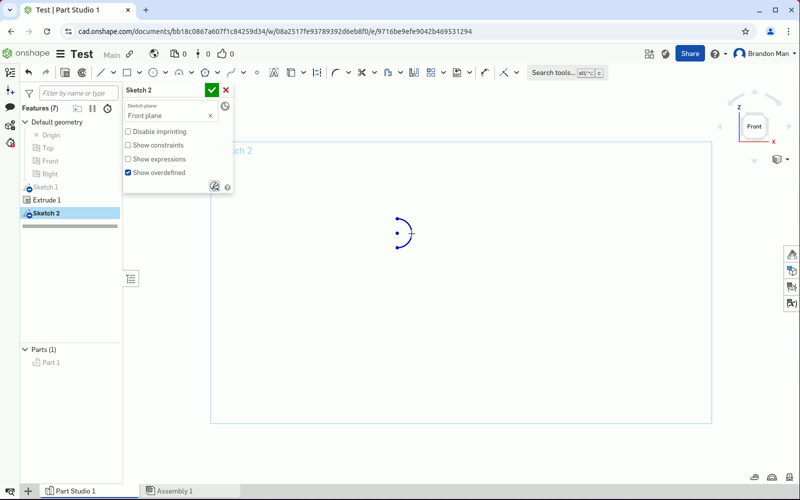
mouse_move(397, 218)
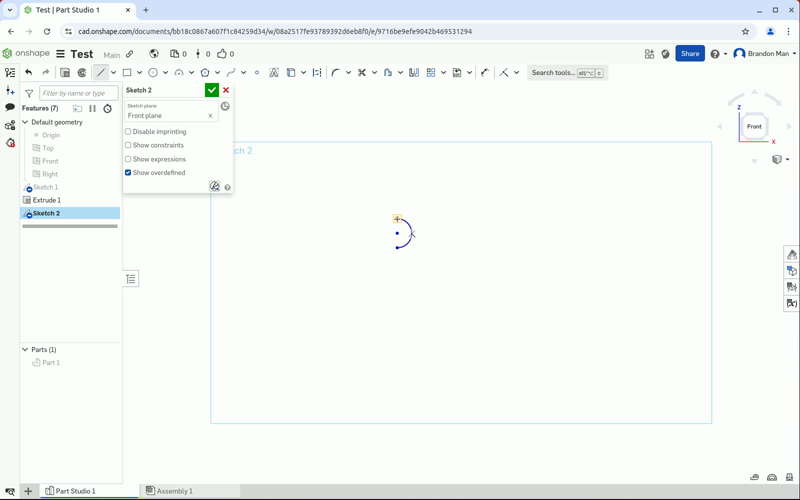
click(397, 218)
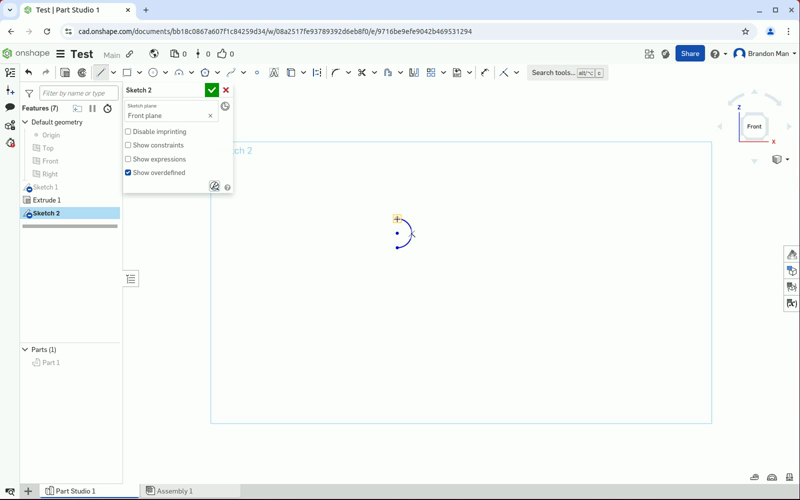
key_down(shift)
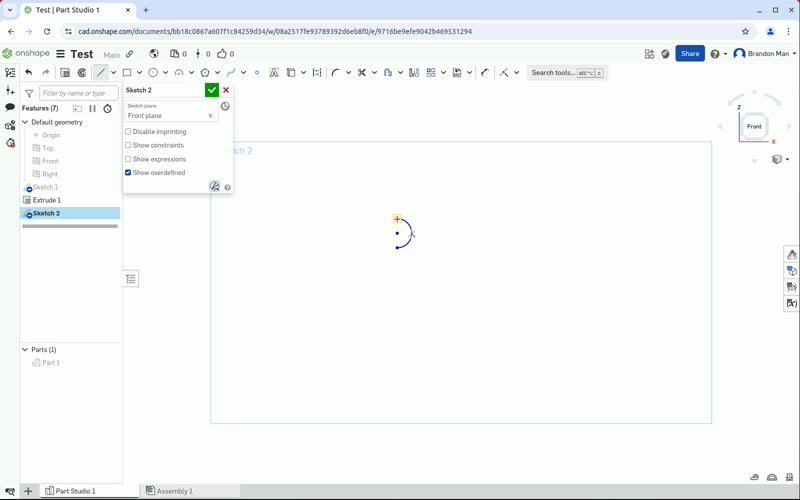
mouse_move(427, 218)
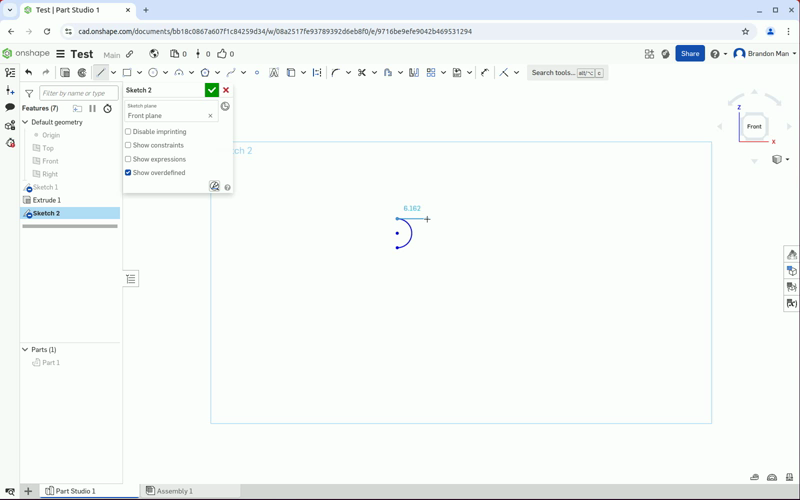
mouse_move(397, 224)
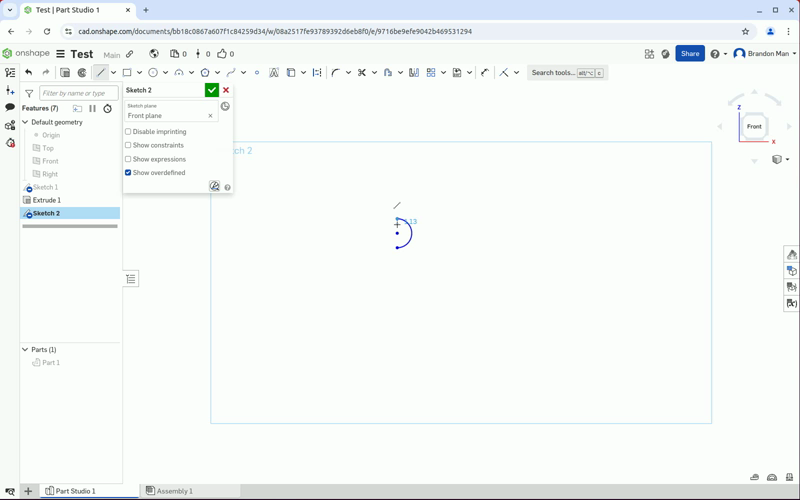
scroll(6)
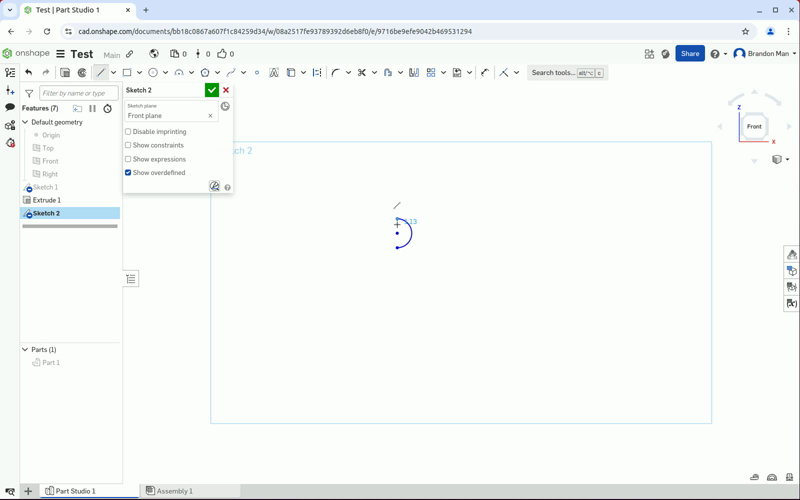
scroll(6)
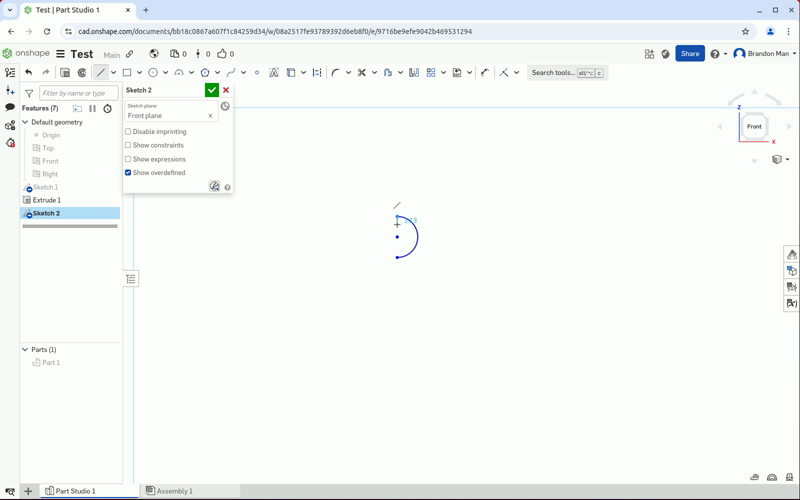
scroll(6)
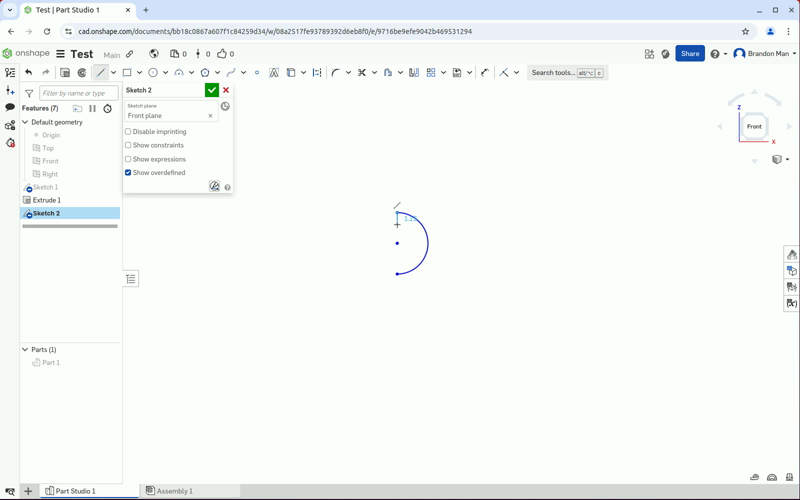
scroll(6)
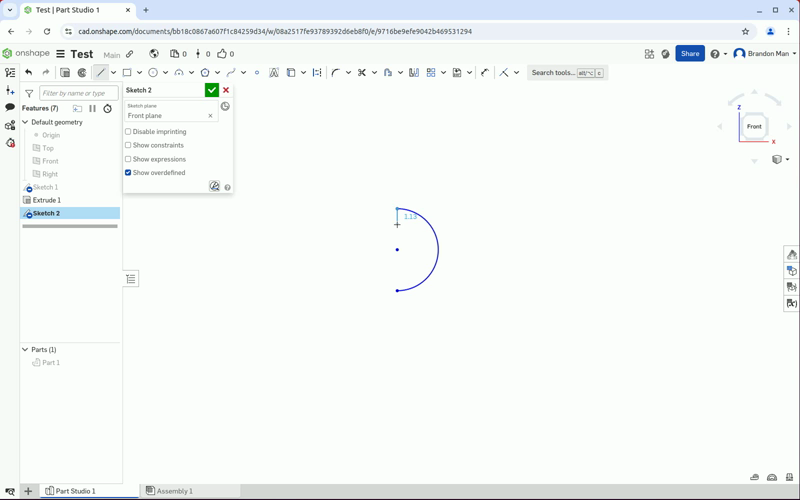
scroll(6)
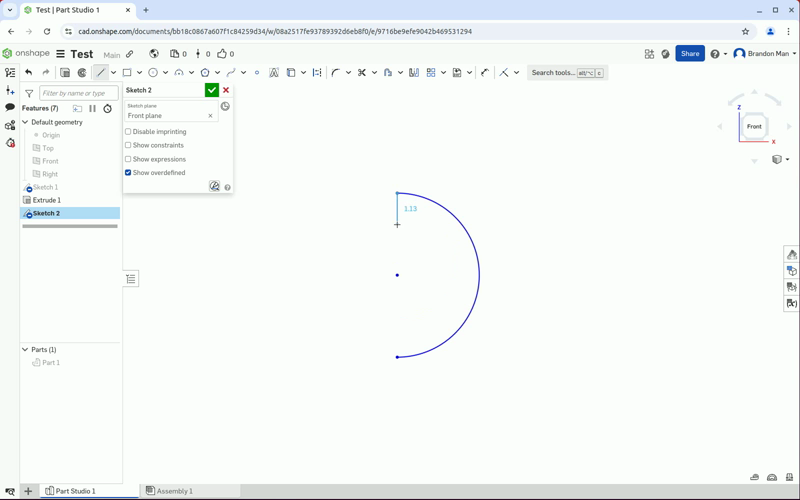
scroll(6)
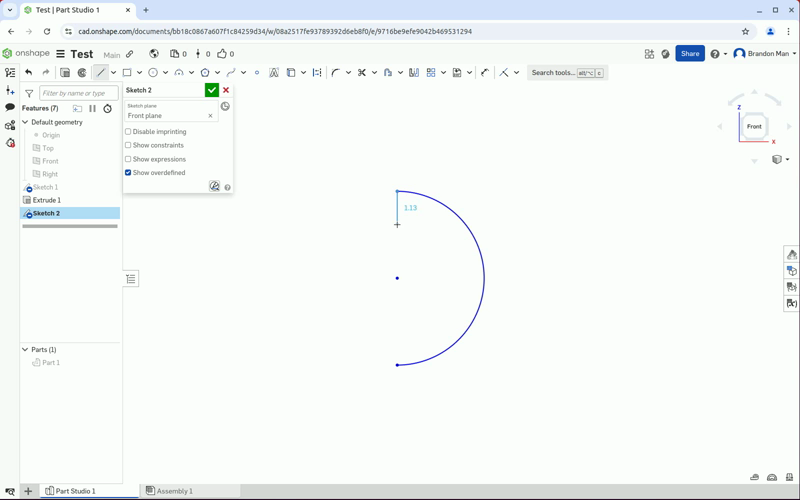
scroll(6)
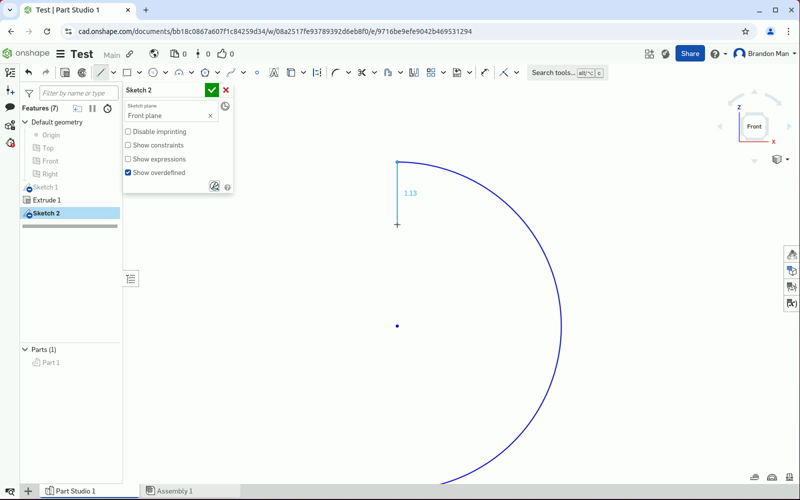
click(397, 224)
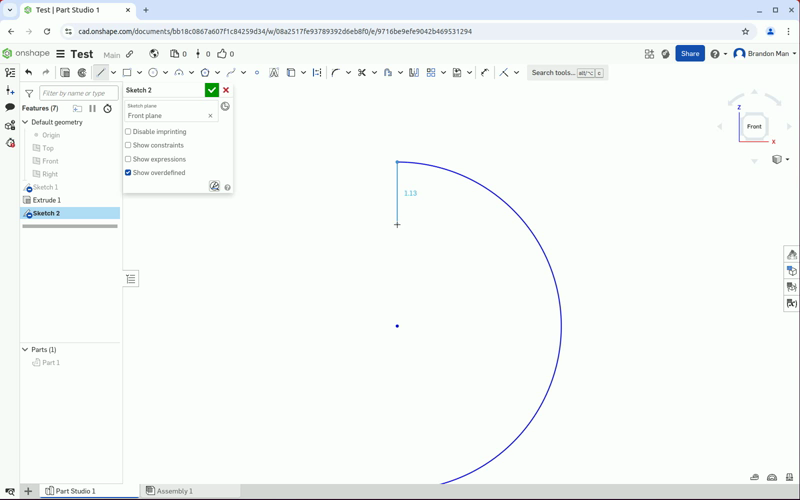
scroll(-6)
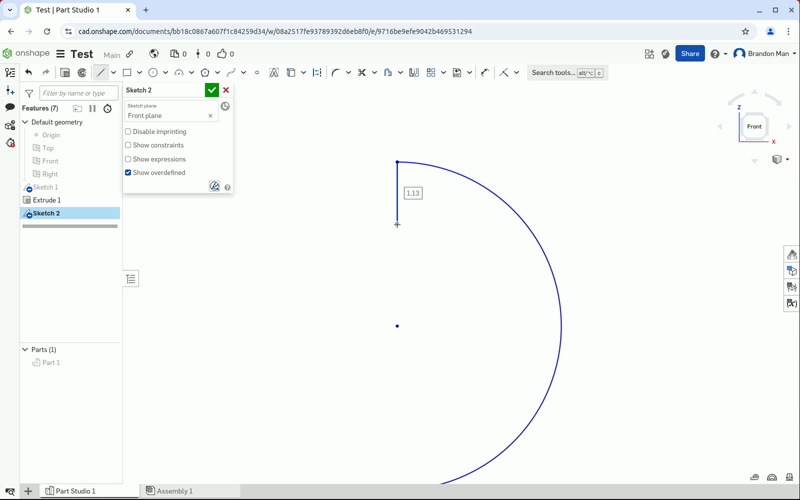
scroll(-6)
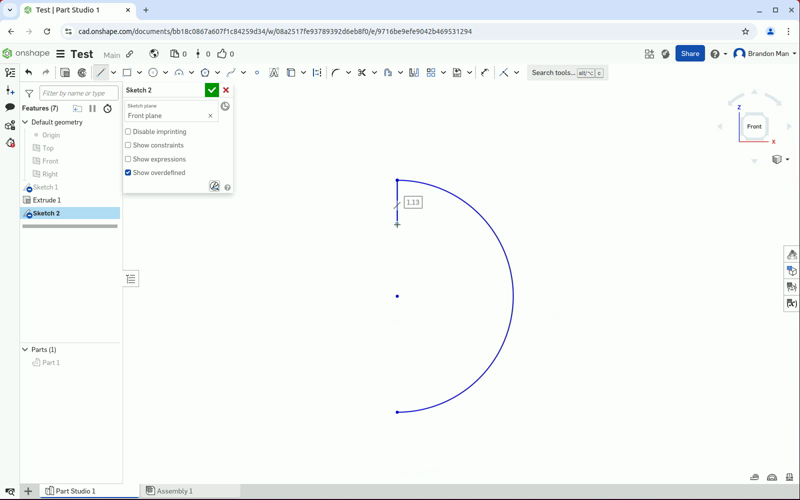
scroll(-6)
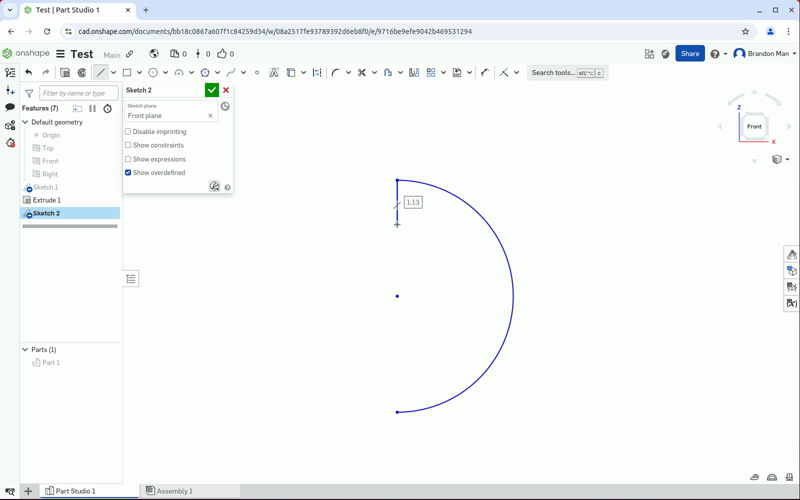
scroll(-6)
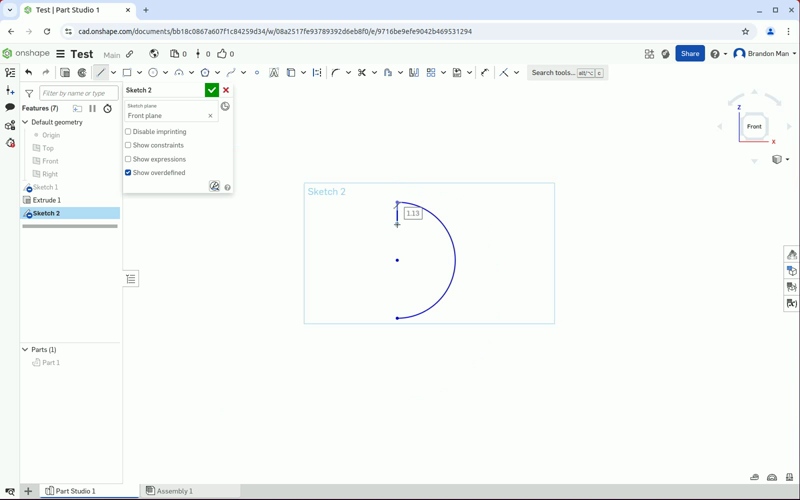
scroll(-6)
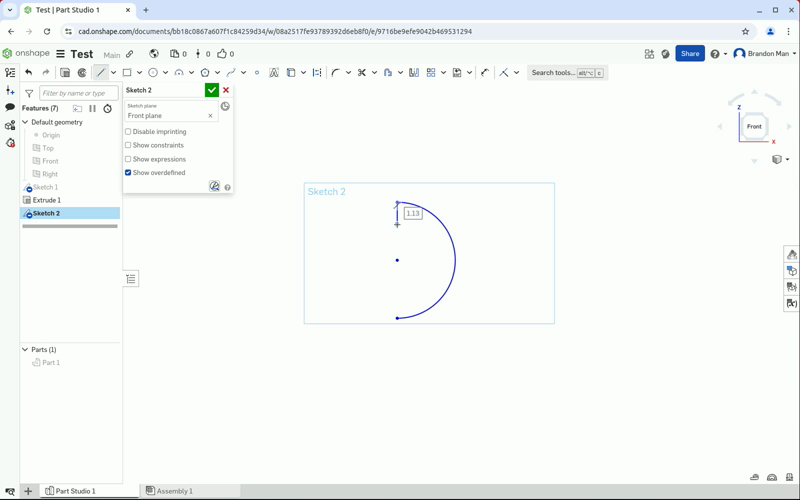
scroll(-6)
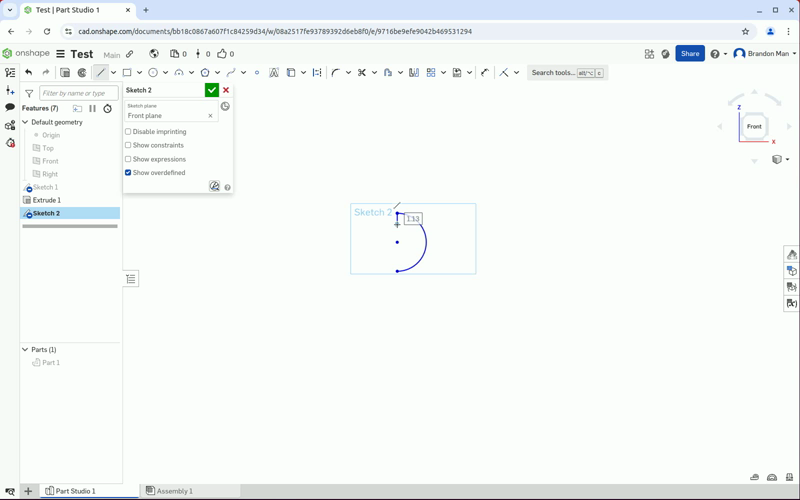
scroll(-6)
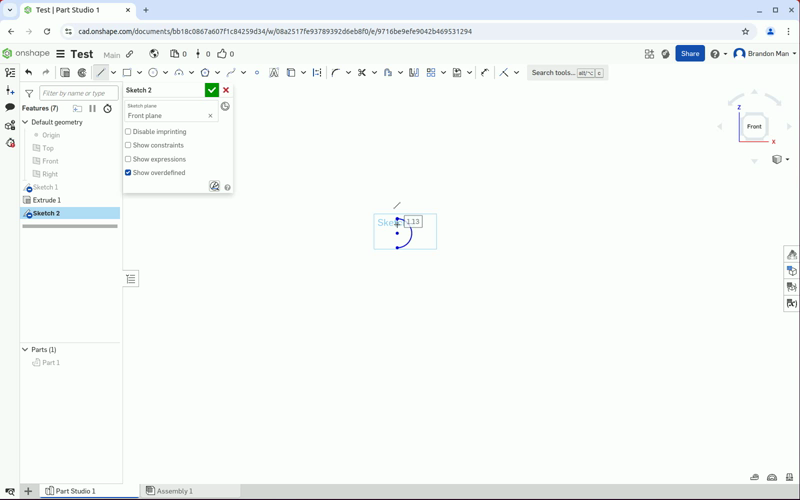
key_up(shift)
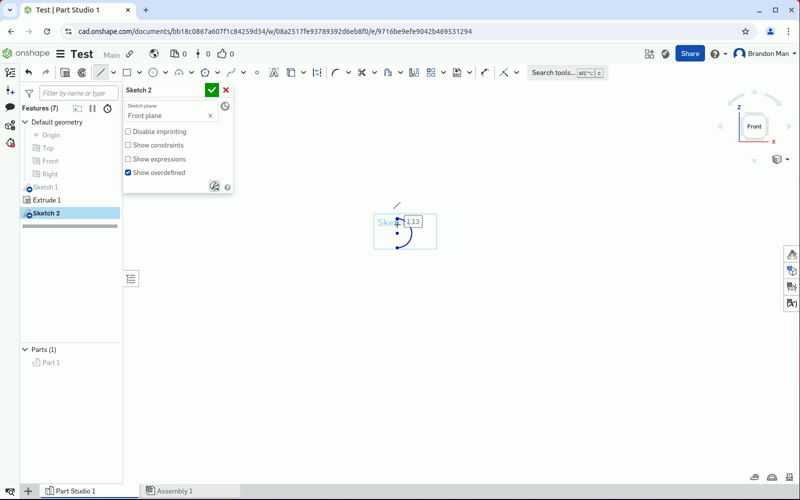
key(esc)
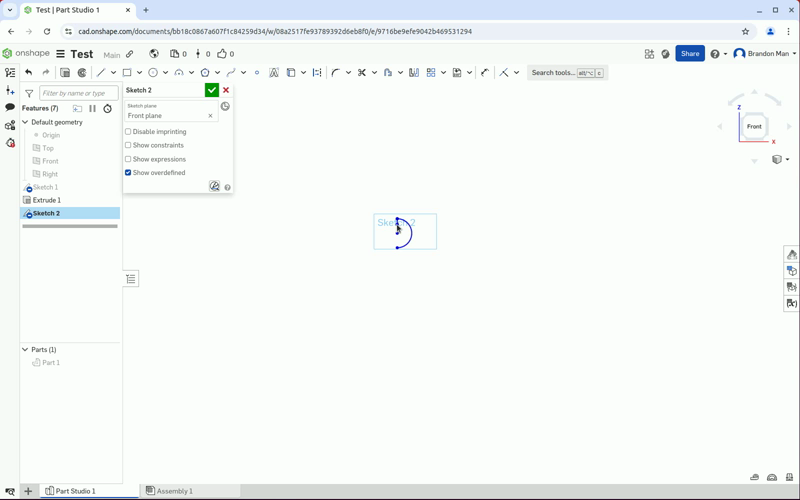
key(a)
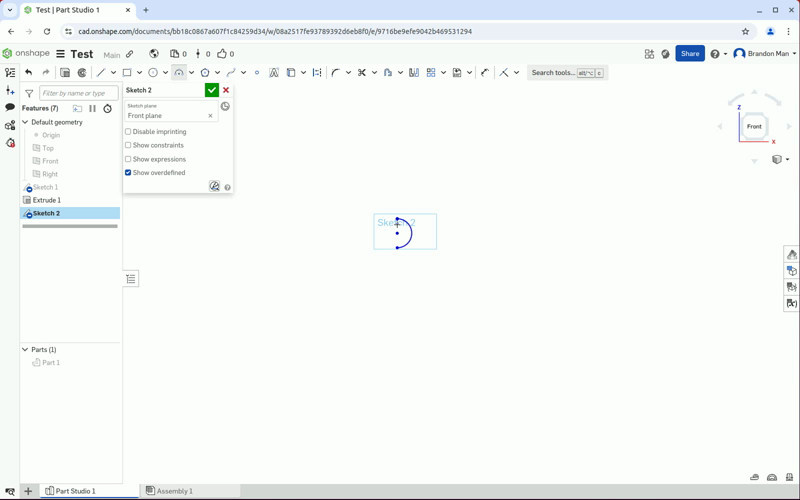
mouse_move(397, 224)
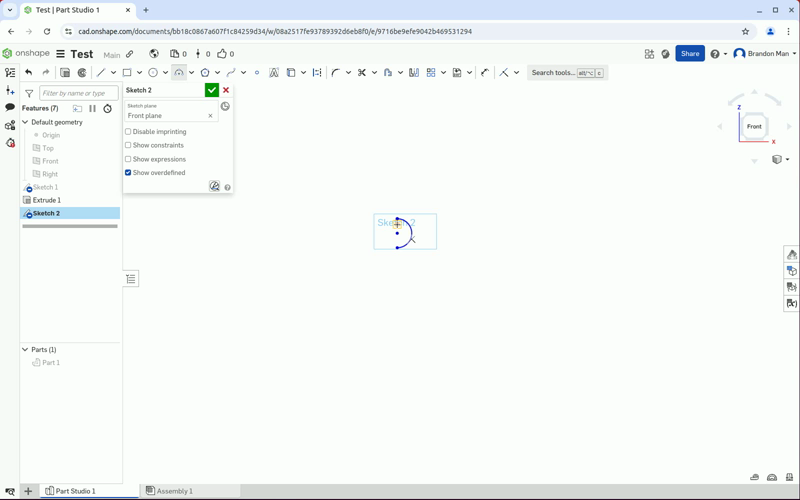
click(397, 224)
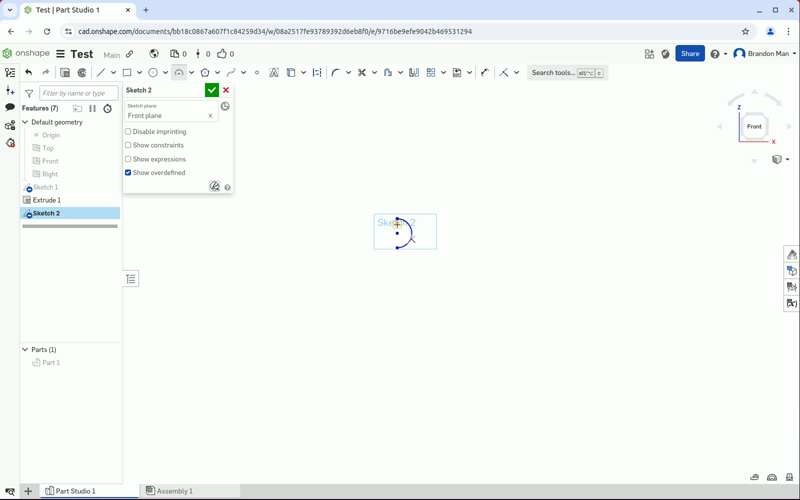
key_down(shift)
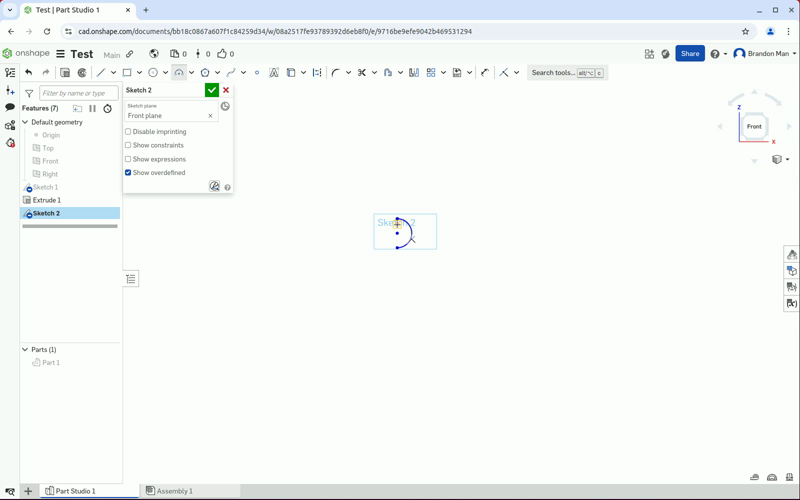
mouse_move(397, 242)
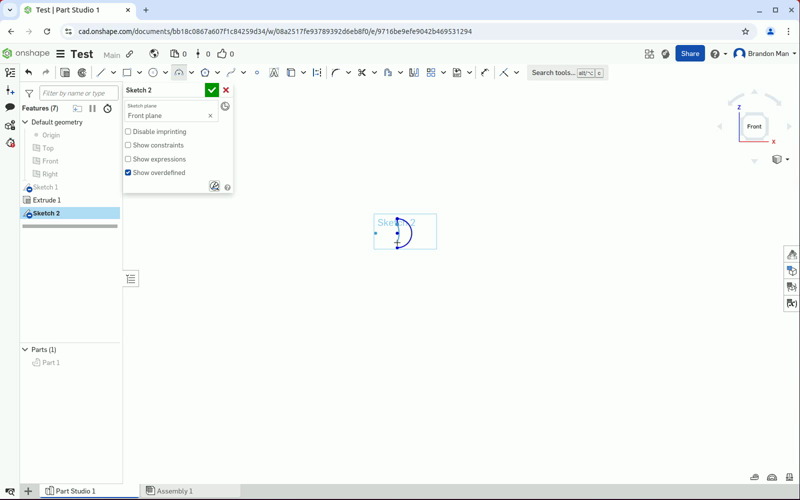
click(397, 242)
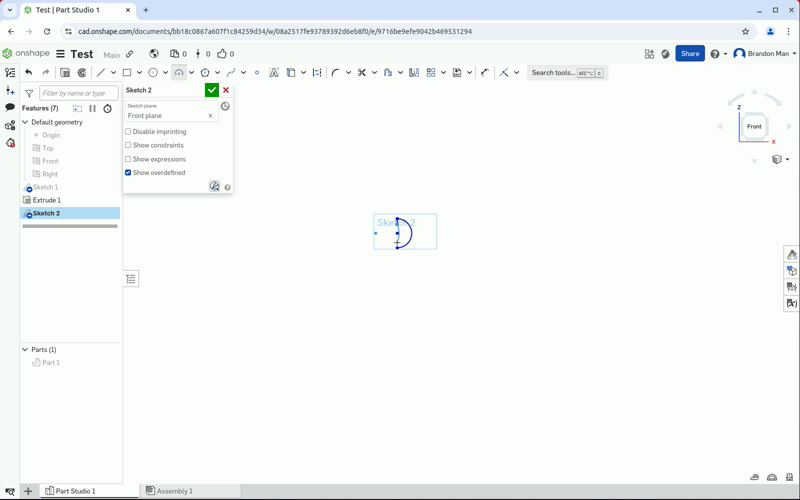
mouse_move(406, 233)
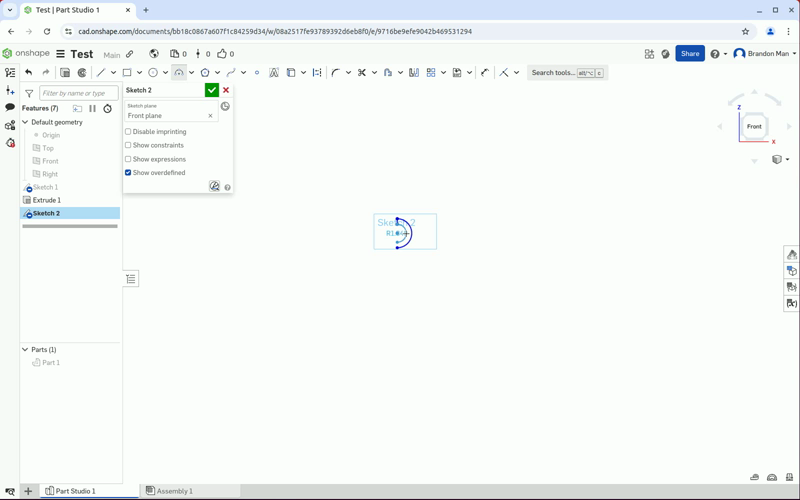
click(406, 233)
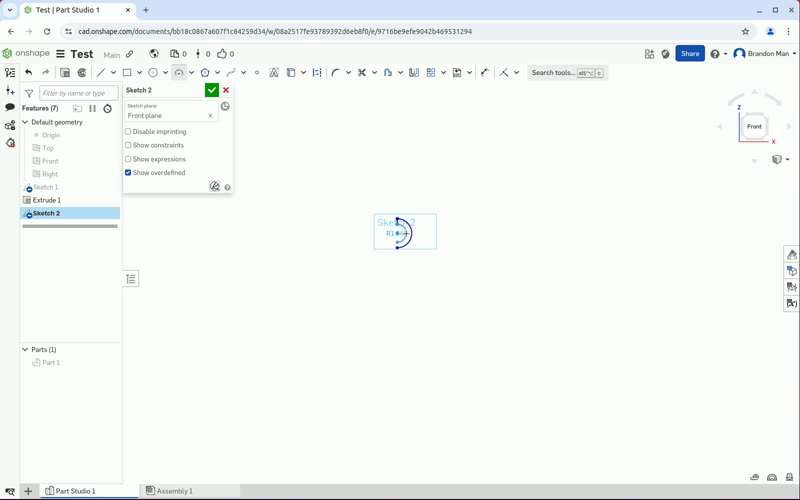
key_up(shift)
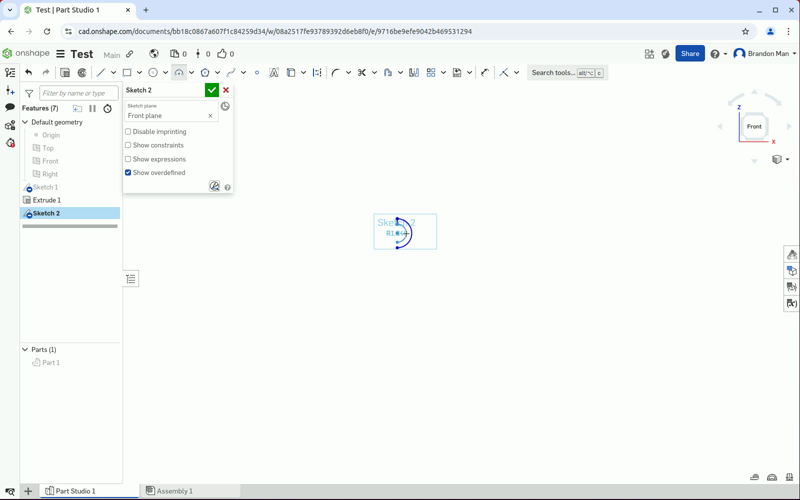
key(esc)
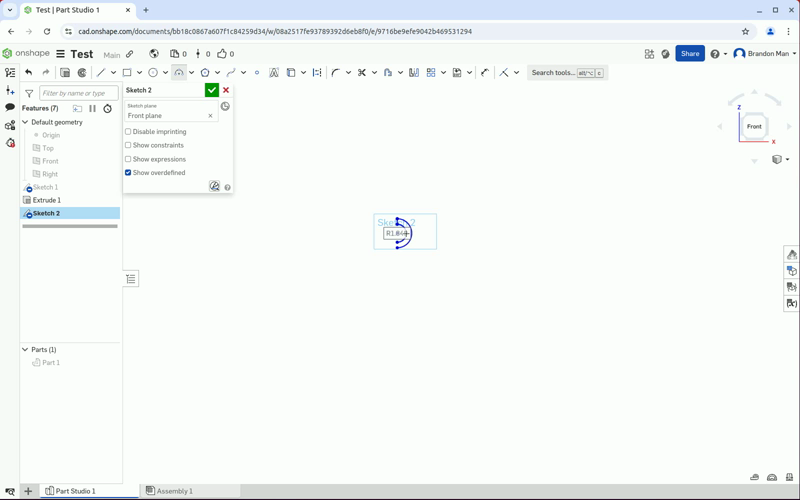
key(l)
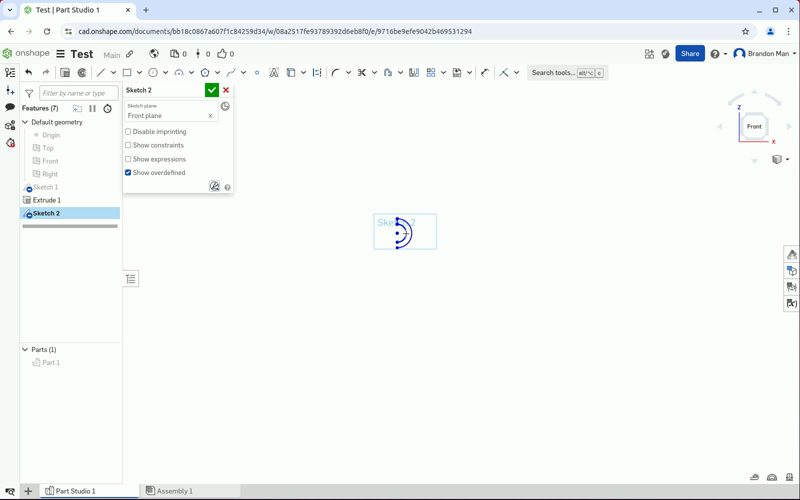
mouse_move(397, 242)
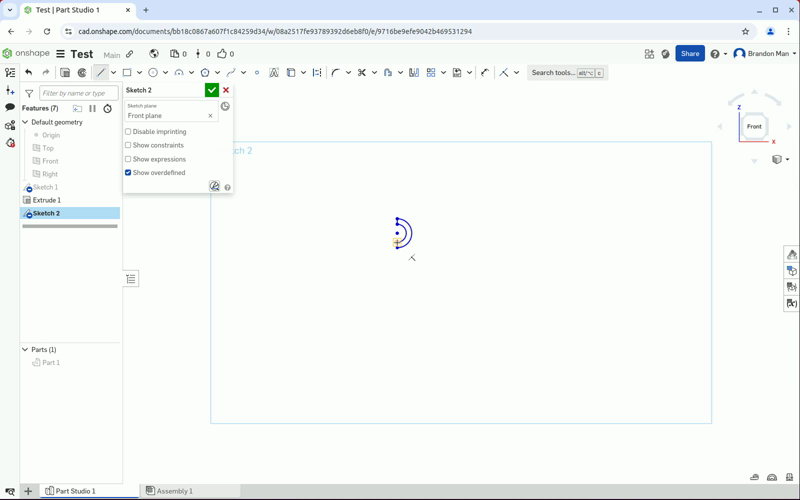
click(397, 242)
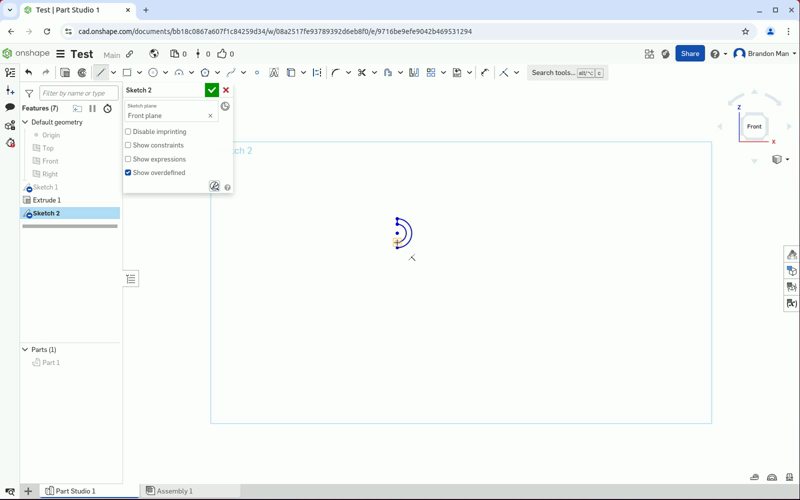
mouse_move(427, 242)
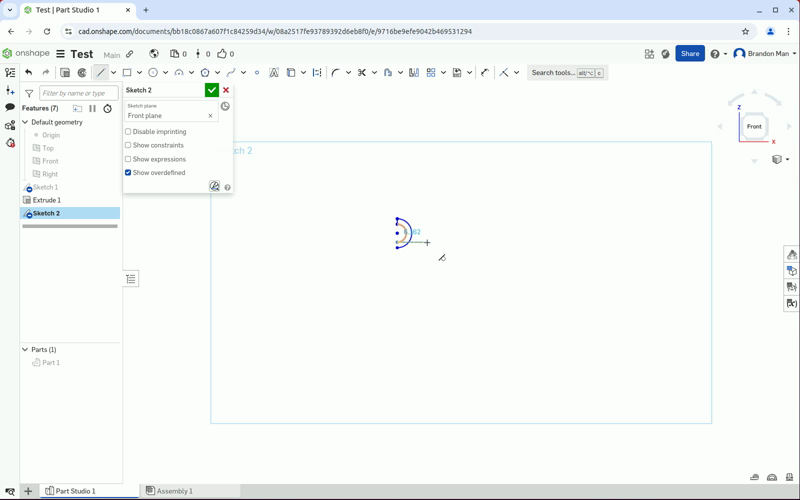
key_down(shift)
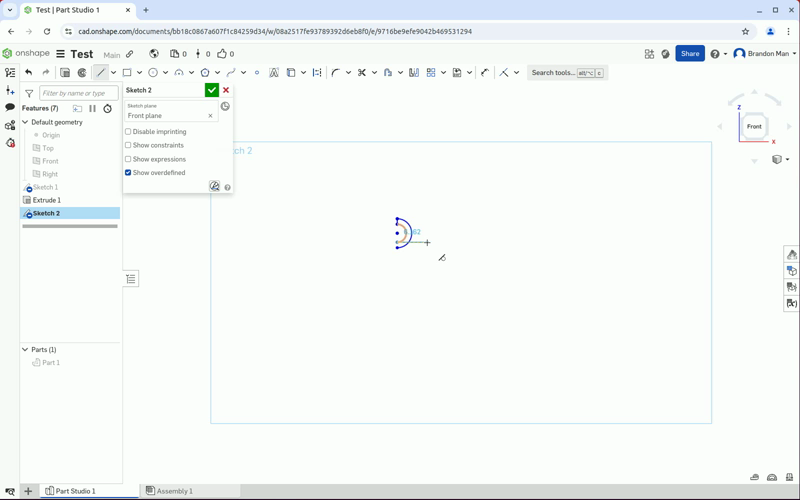
mouse_move(397, 247)
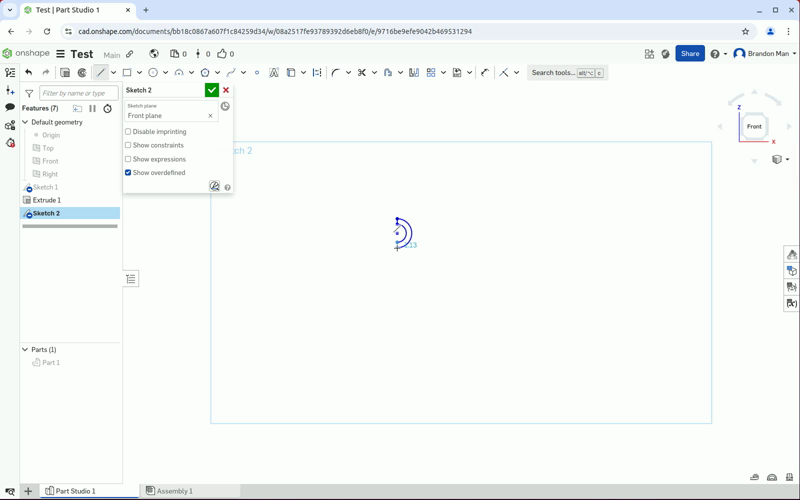
scroll(6)
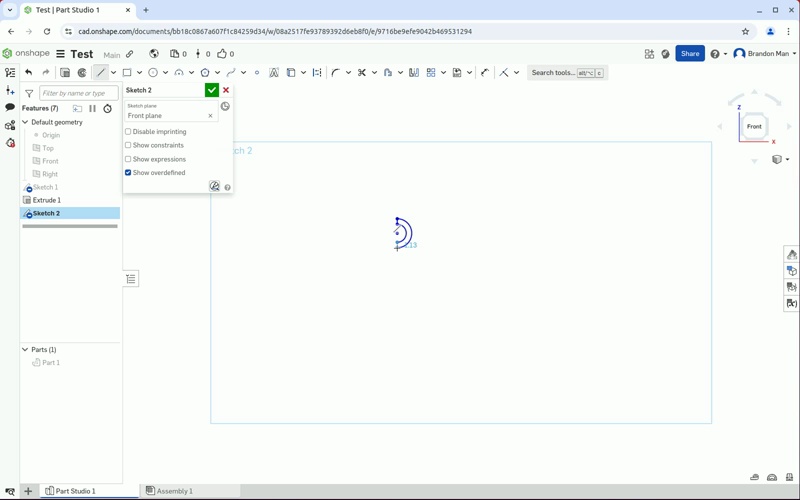
scroll(6)
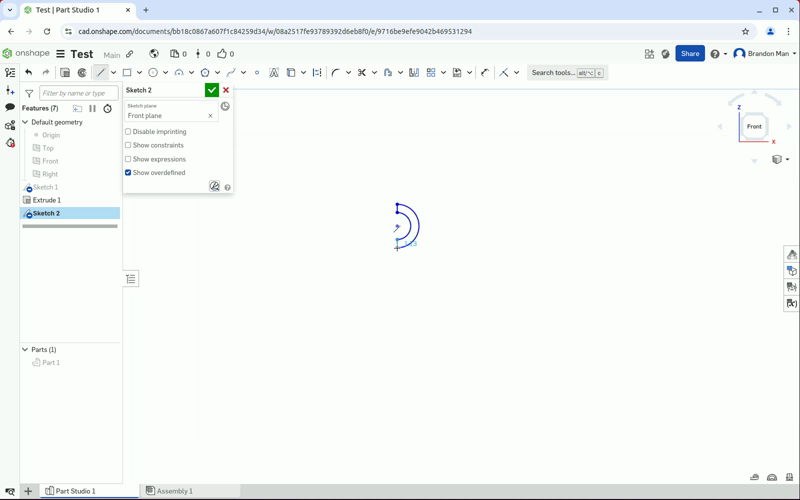
scroll(6)
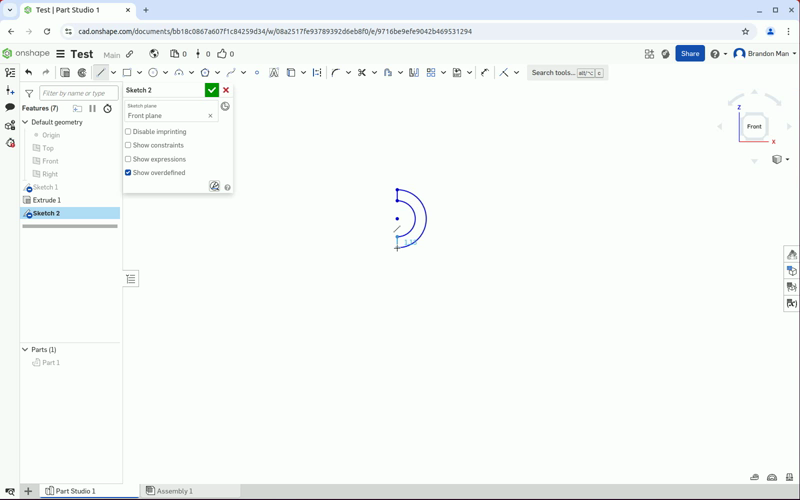
scroll(6)
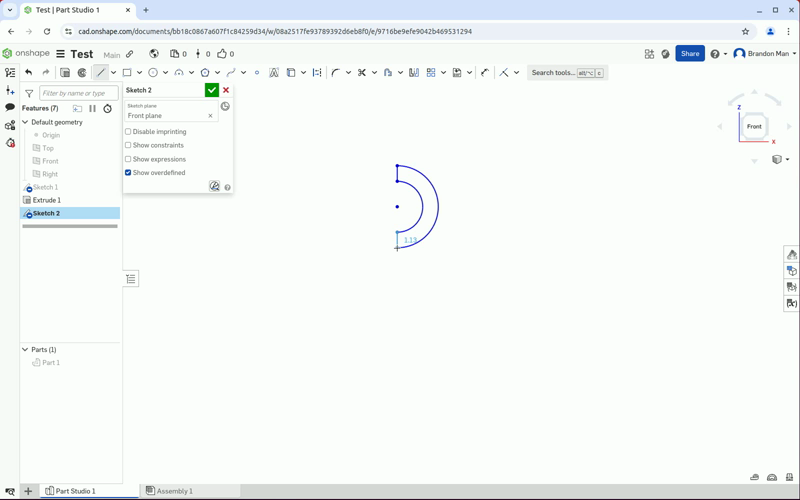
scroll(6)
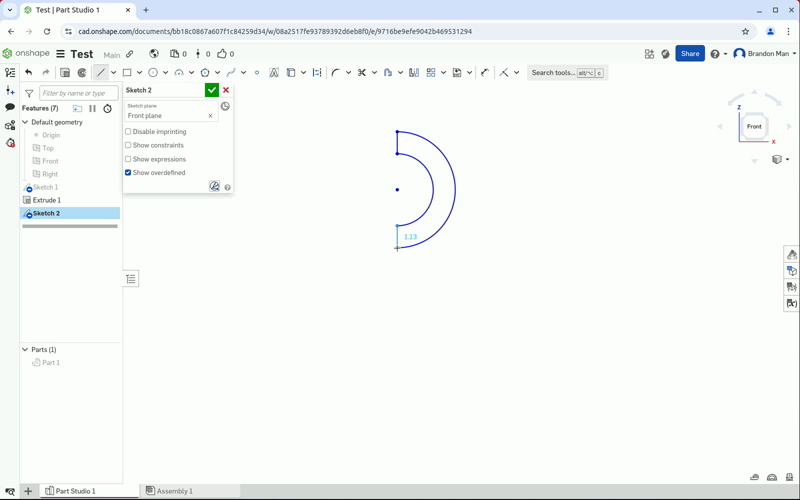
scroll(6)
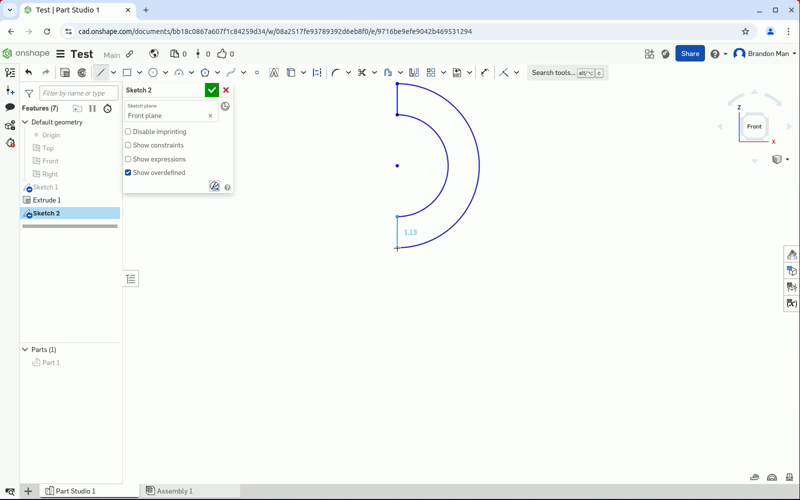
scroll(6)
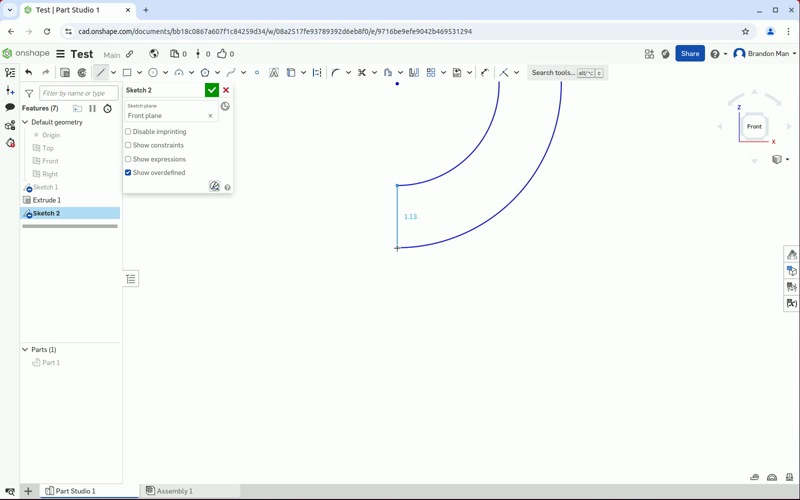
key_up(shift)
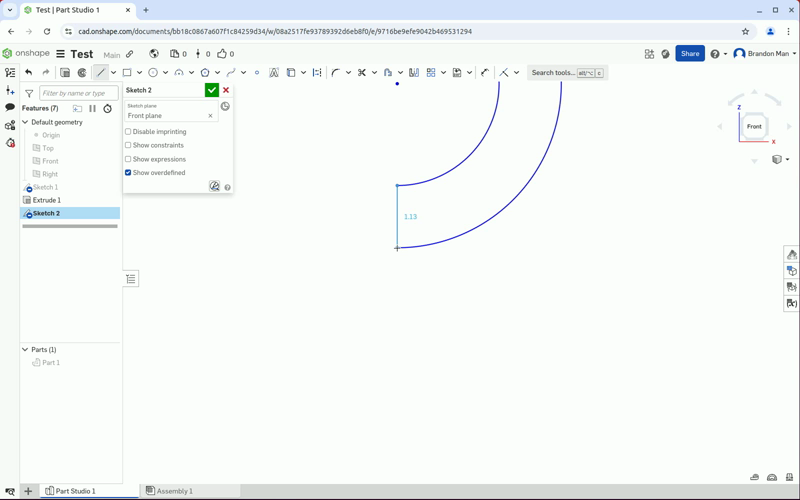
click(397, 247)
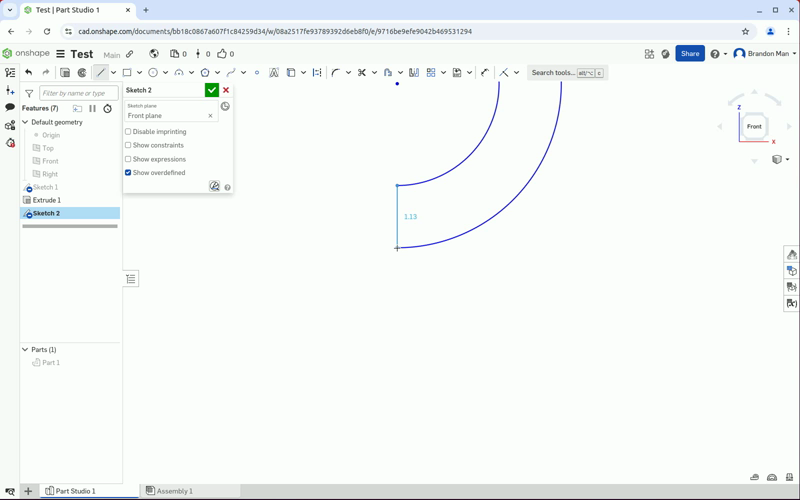
scroll(-6)
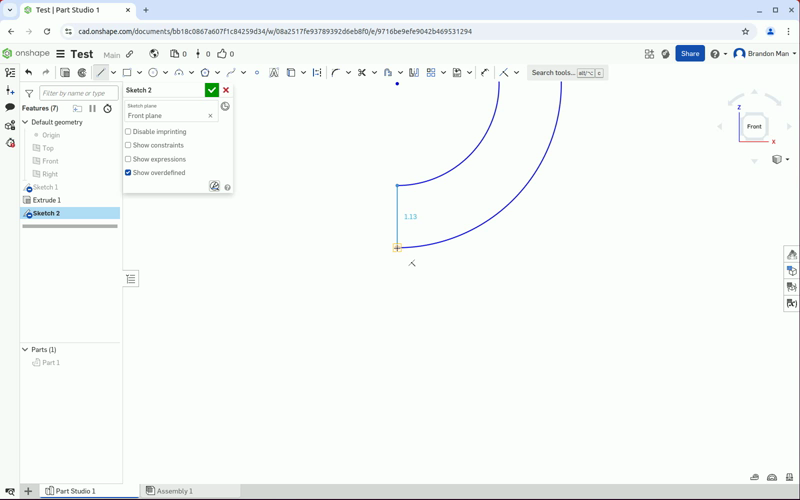
scroll(-6)
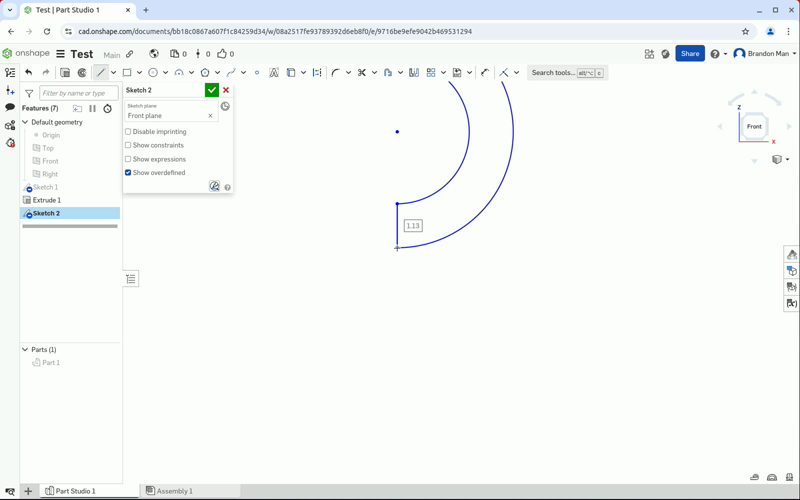
scroll(-6)
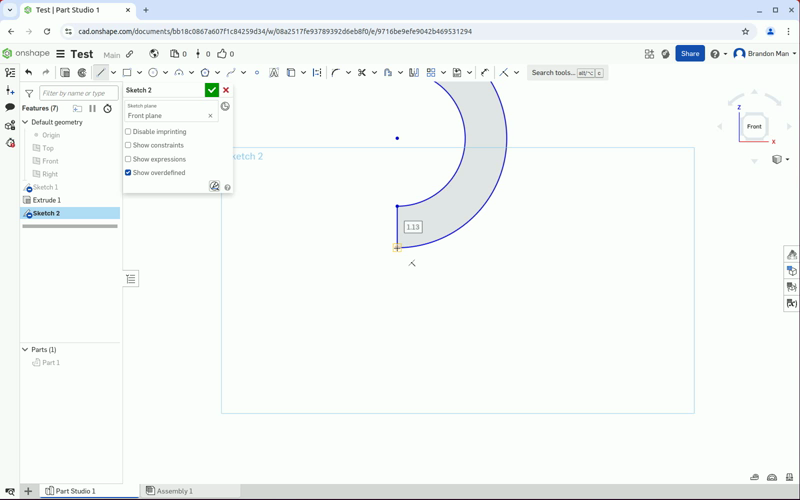
scroll(-6)
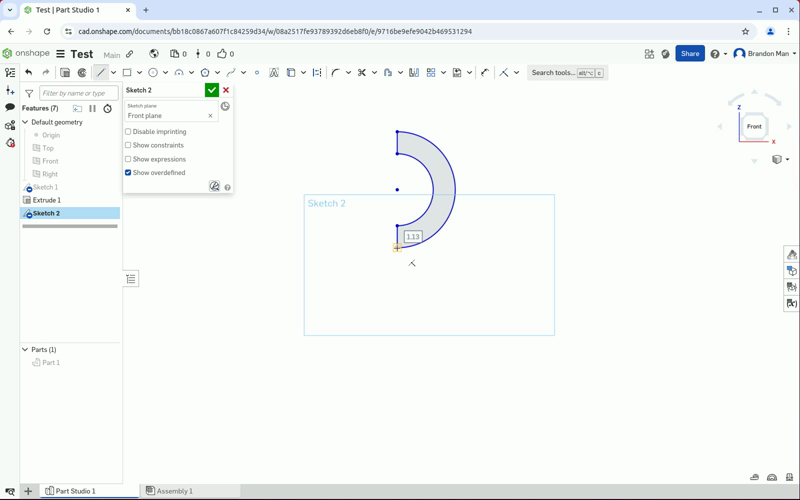
scroll(-6)
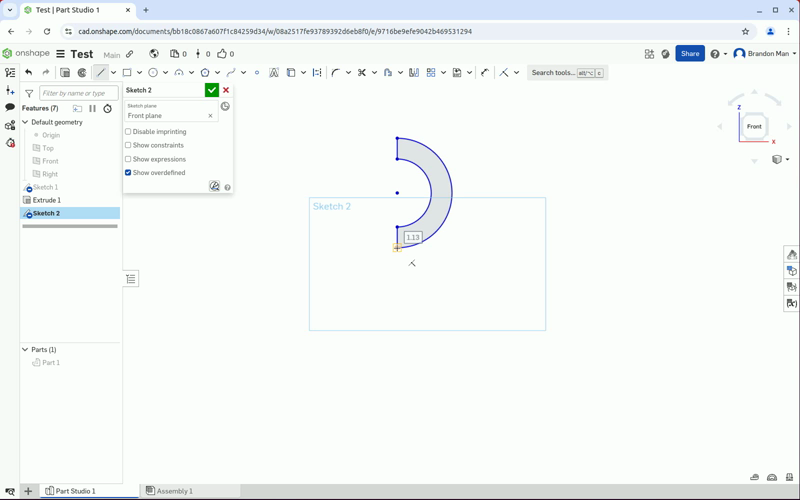
scroll(-6)
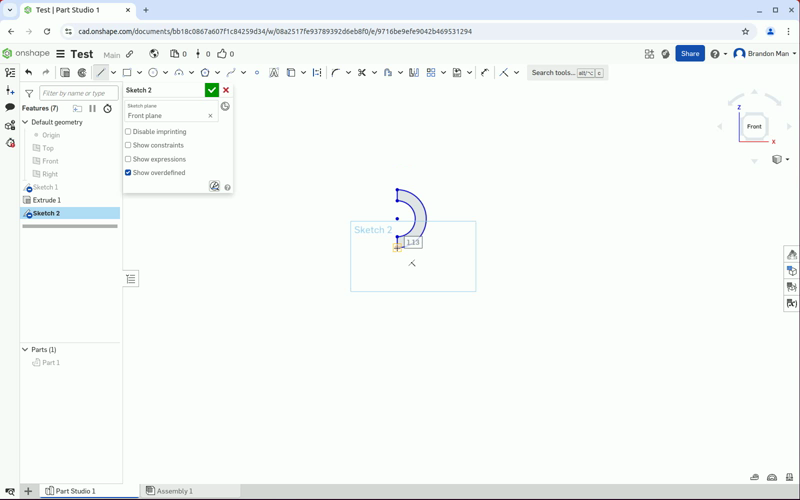
scroll(-6)
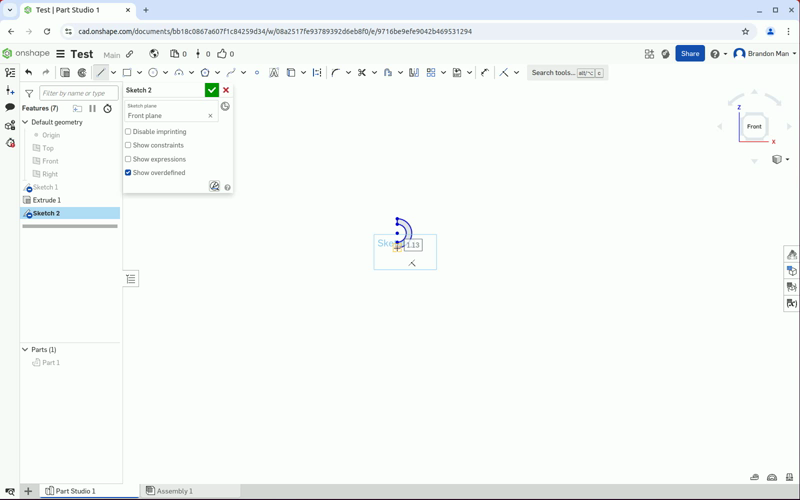
key(esc)
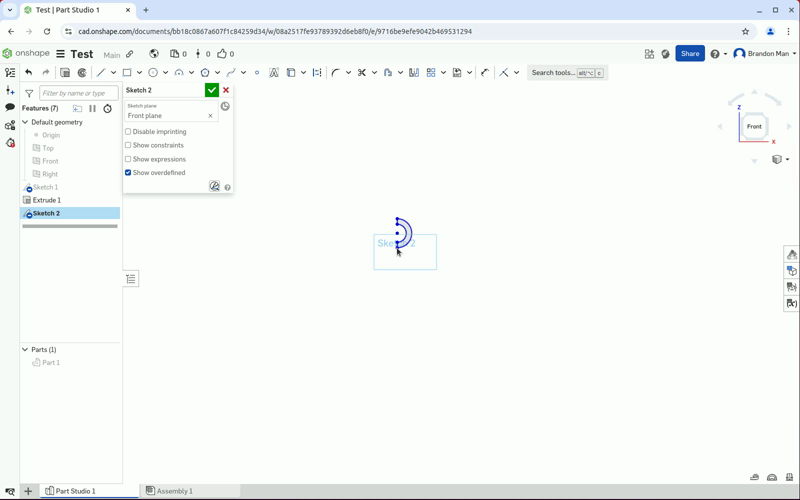
mouse_move(397, 243)
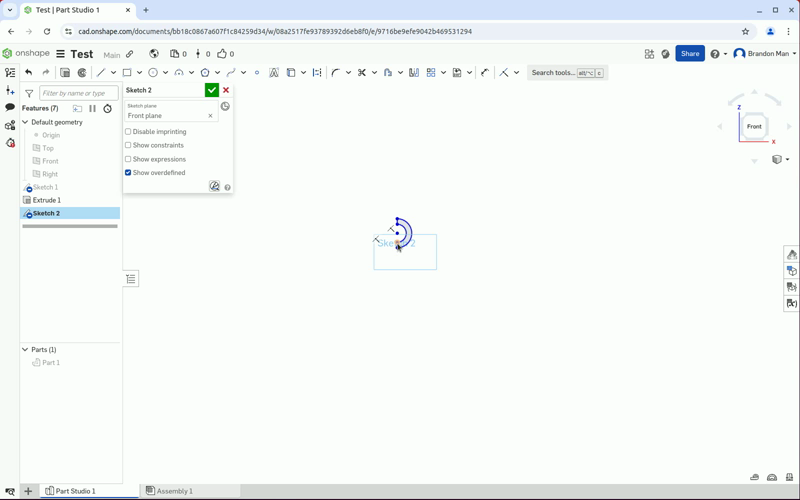
scroll(6)
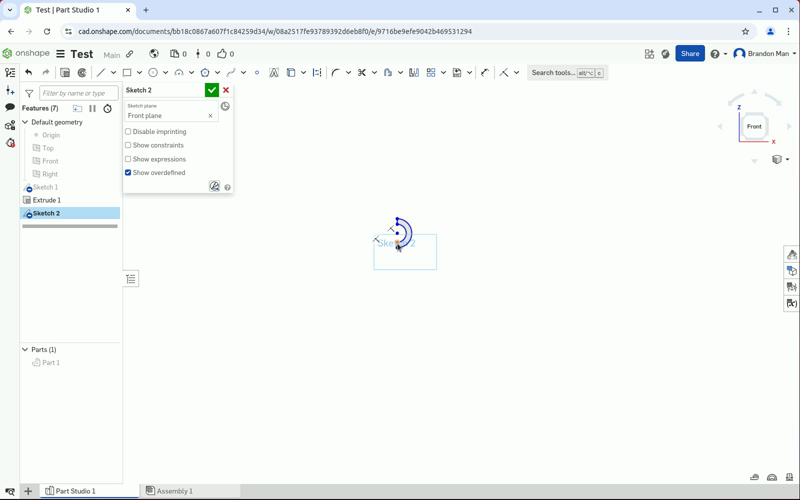
scroll(6)
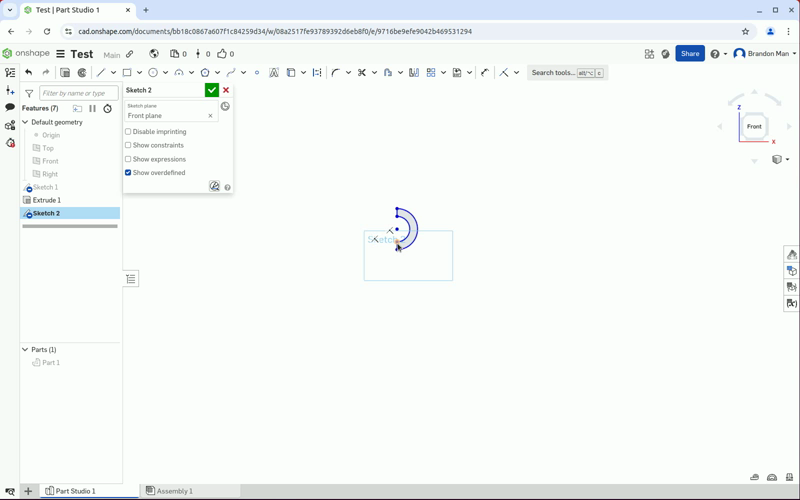
scroll(6)
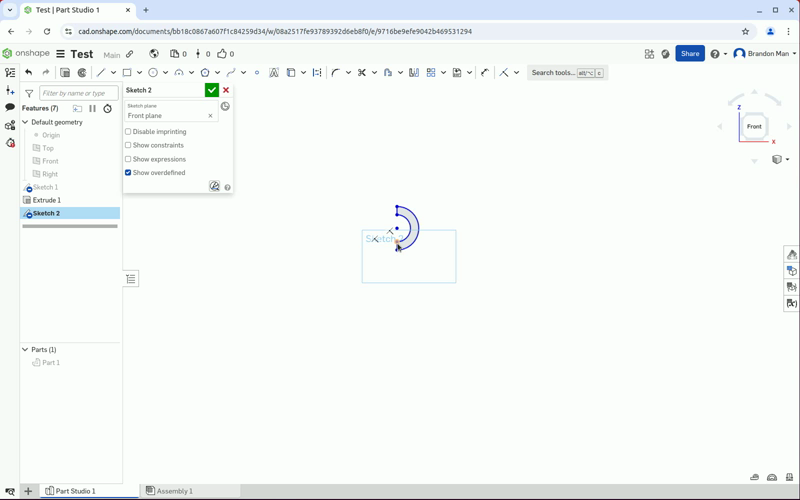
scroll(6)
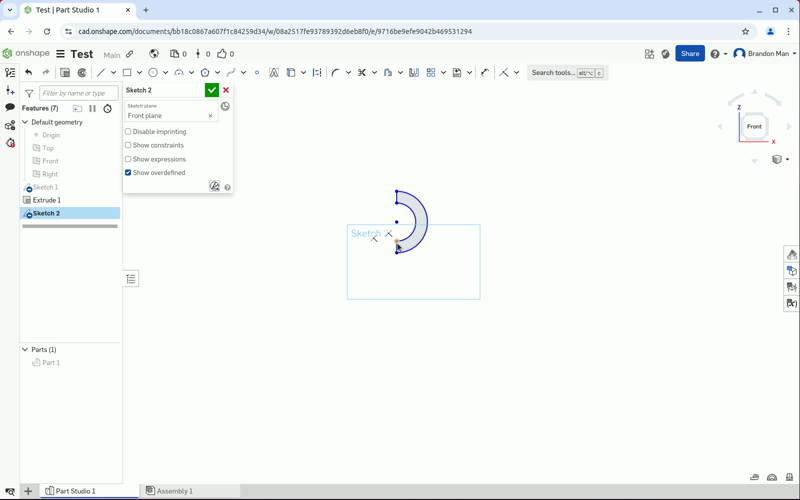
scroll(6)
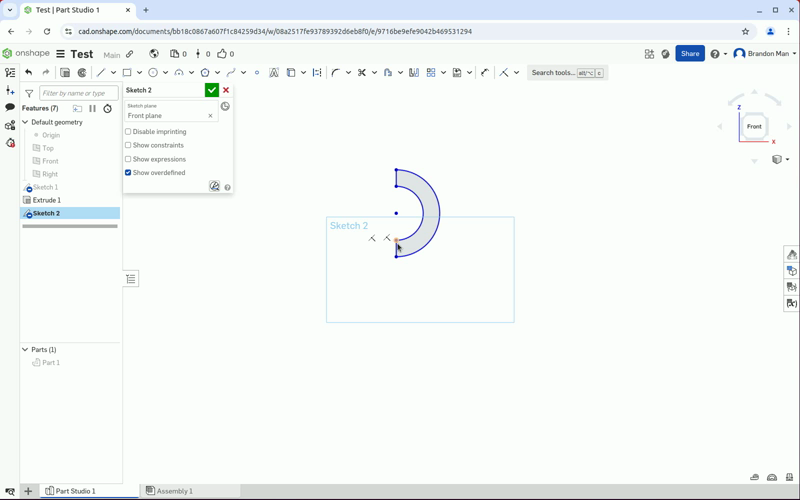
scroll(6)
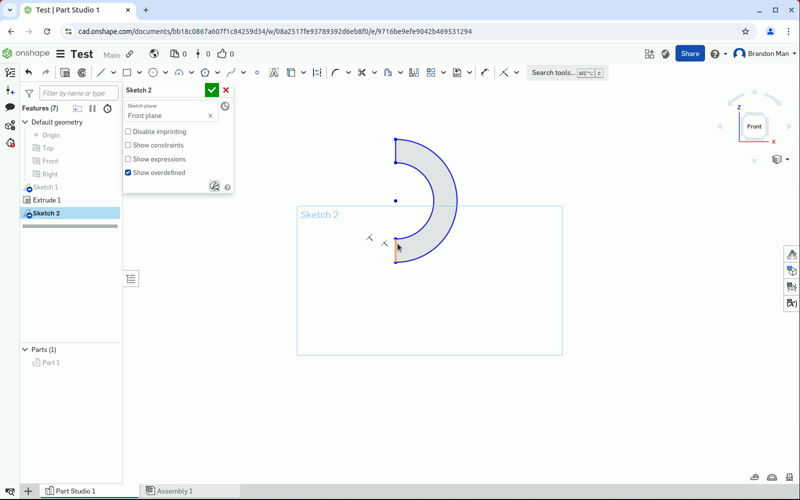
scroll(6)
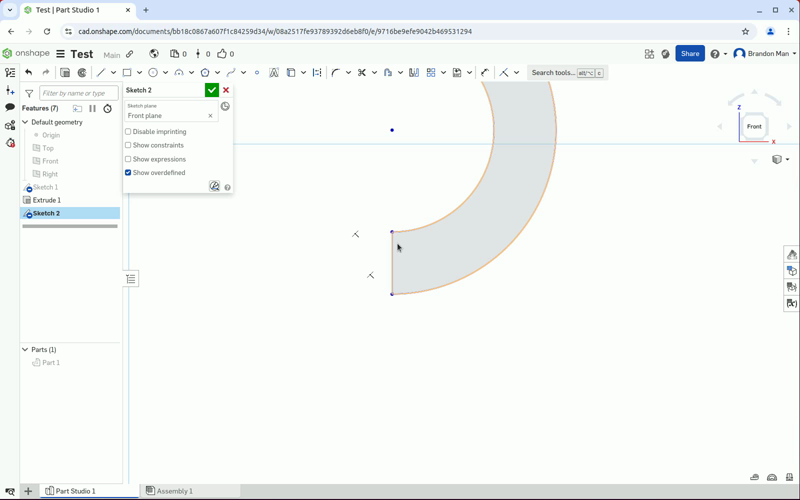
click(397, 243)
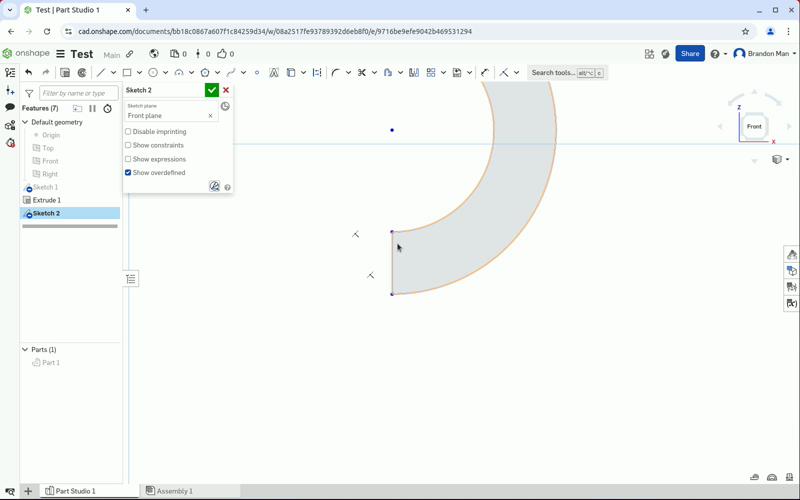
scroll(-6)
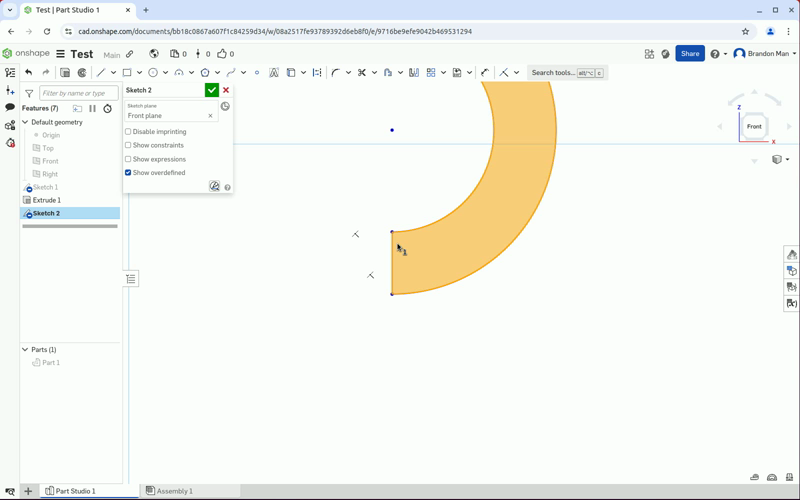
scroll(-6)
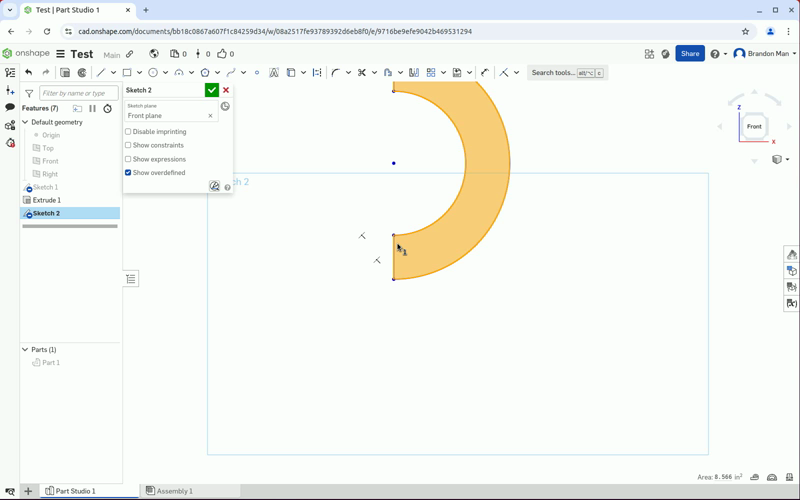
scroll(-6)
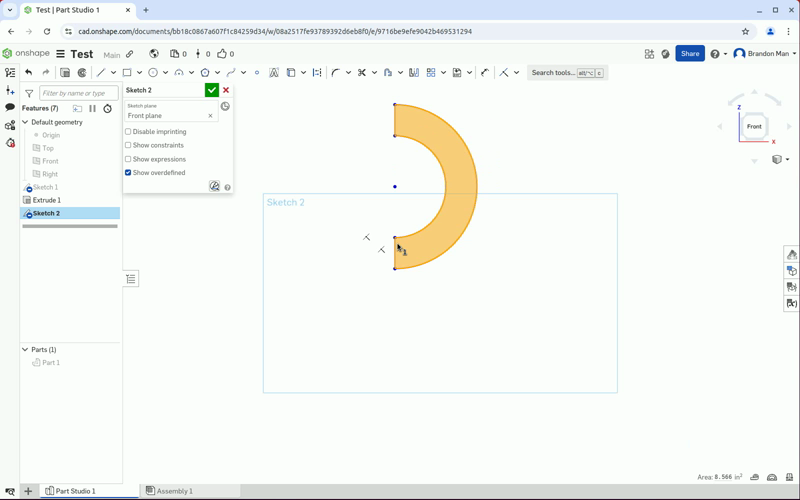
scroll(-6)
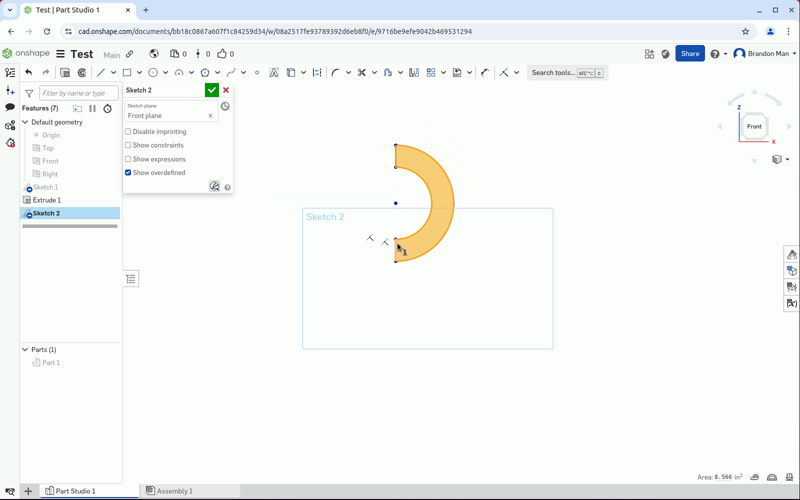
scroll(-6)
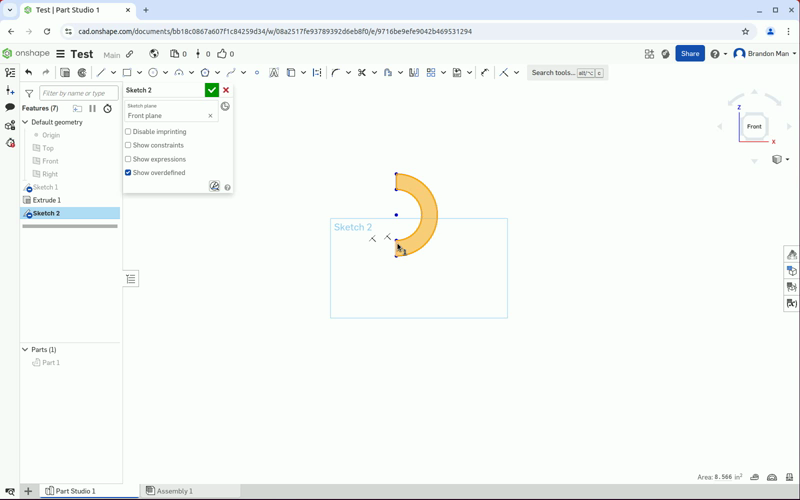
scroll(-6)
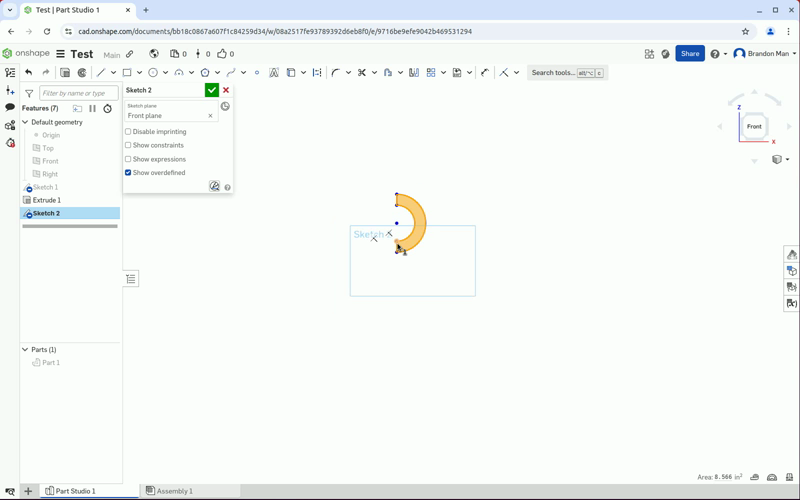
scroll(-6)
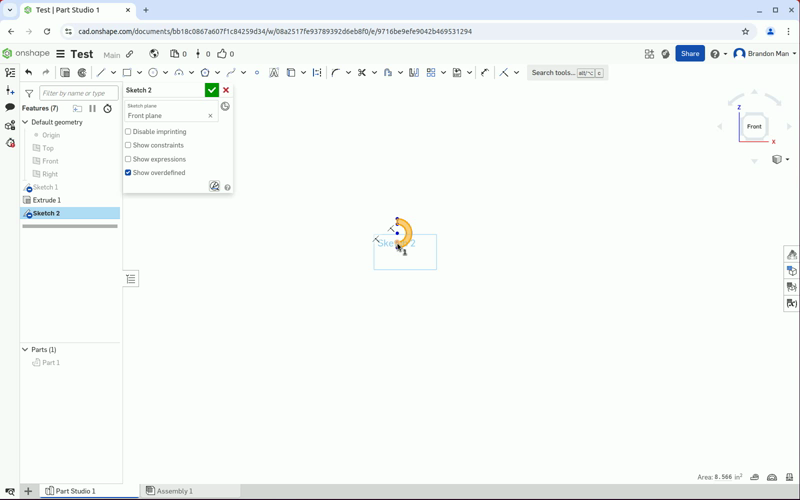
mouse_move(73, 352)
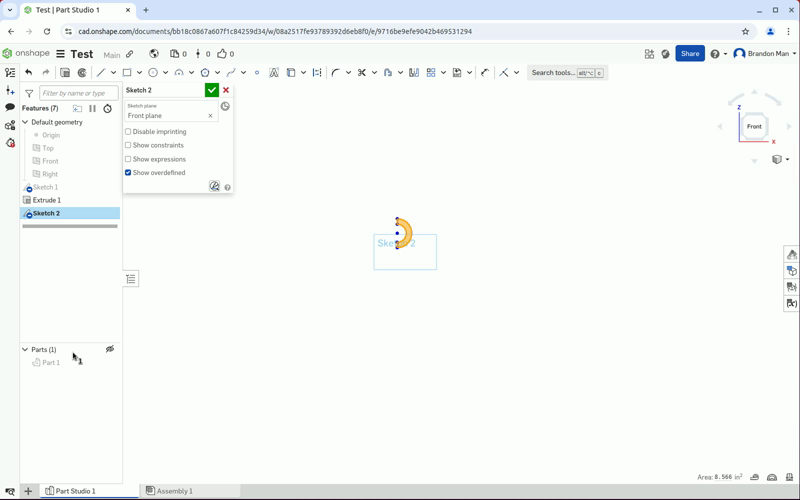
key(shift+y)
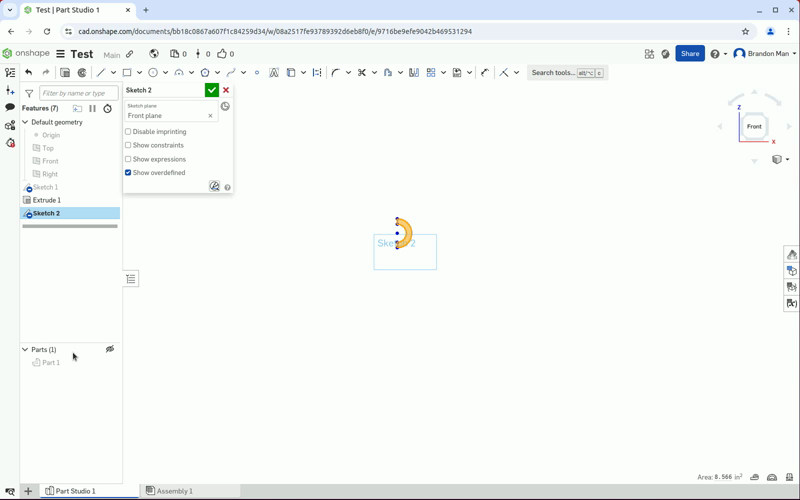
key(shift+e)
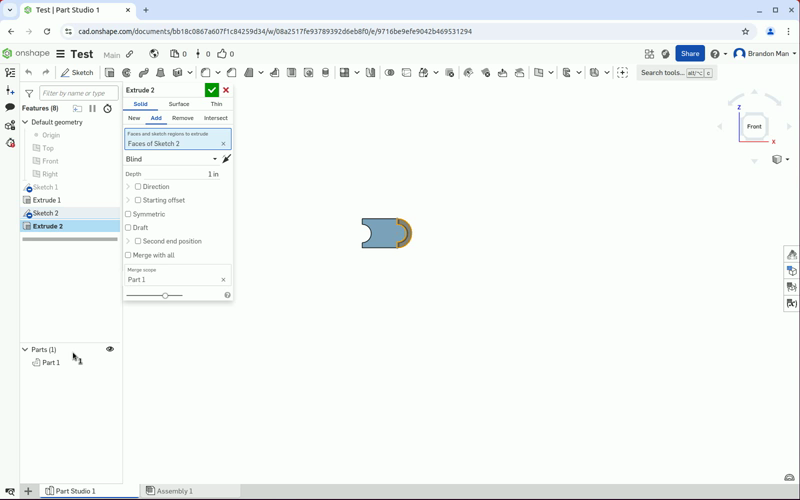
mouse_move(143, 106)
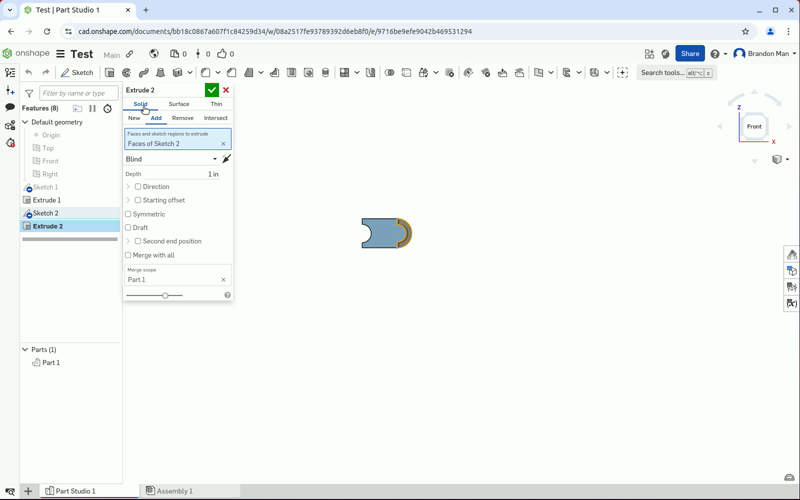
click(143, 106)
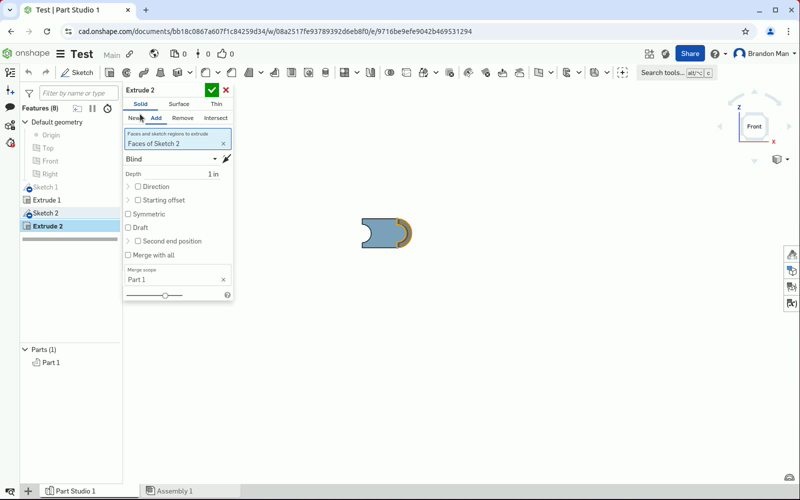
mouse_move(137, 120)
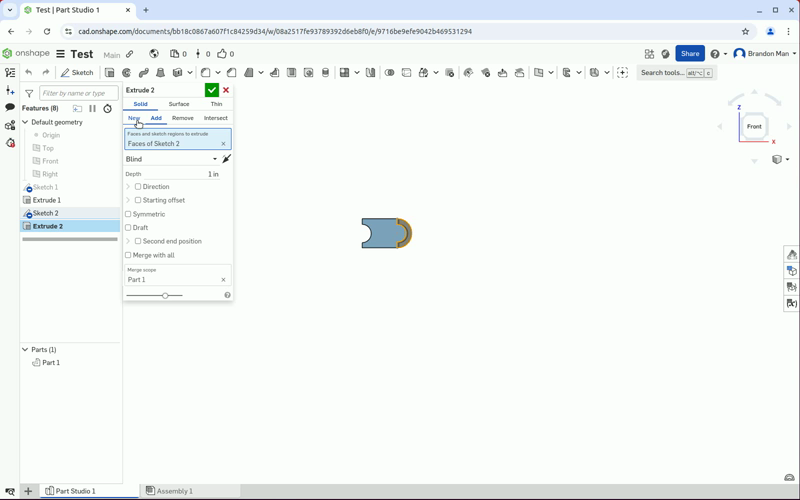
click(137, 120)
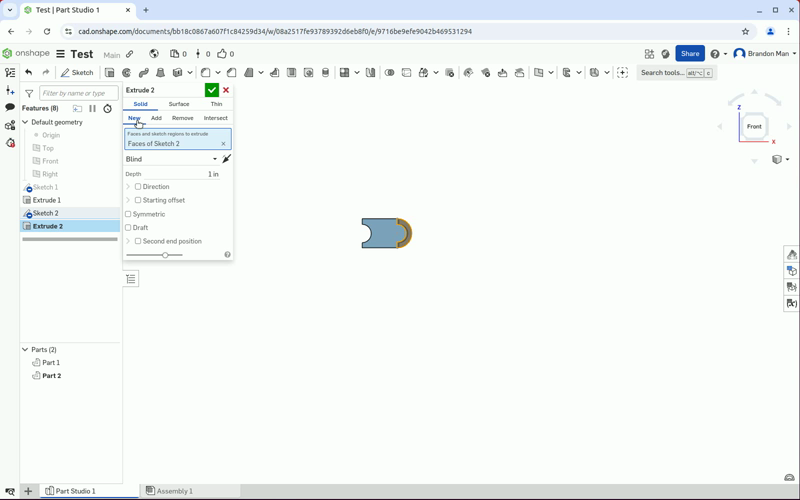
key(tab, 4)
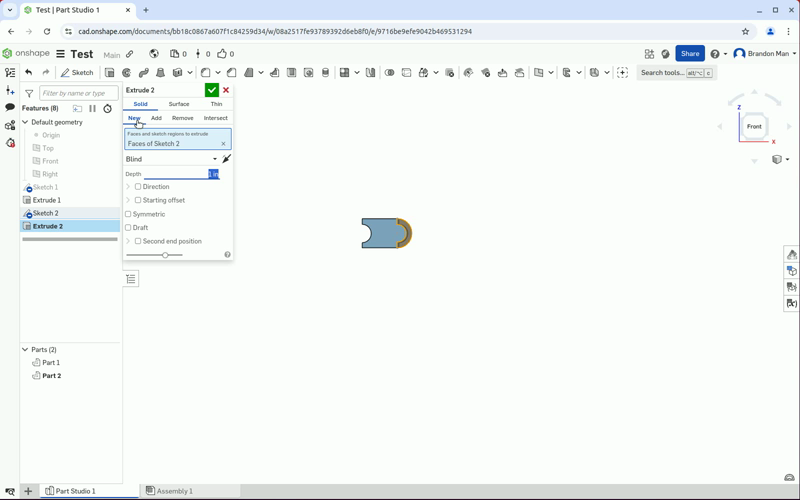
text(2.408)
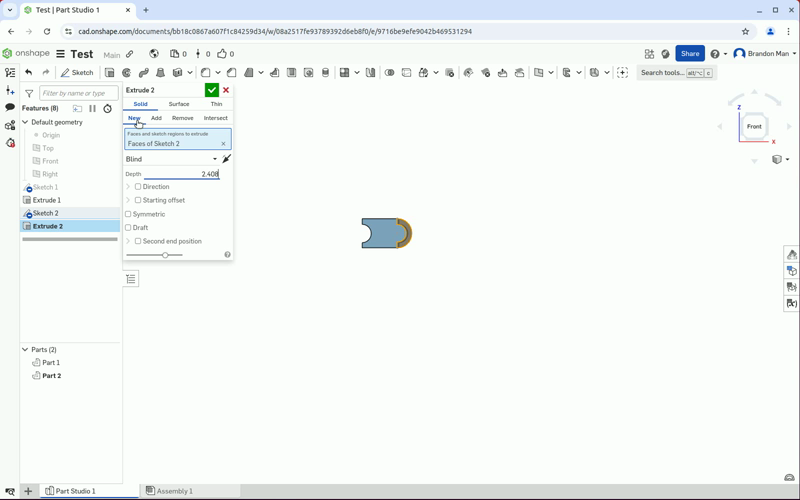
key(tab, 3)
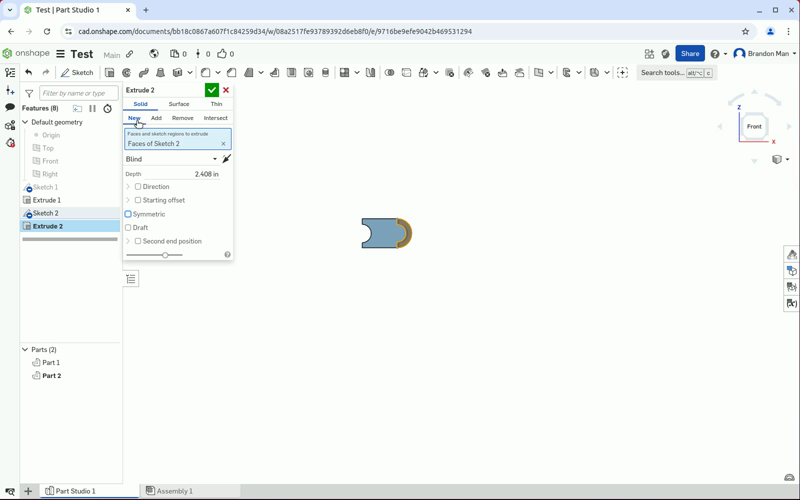
key(space)
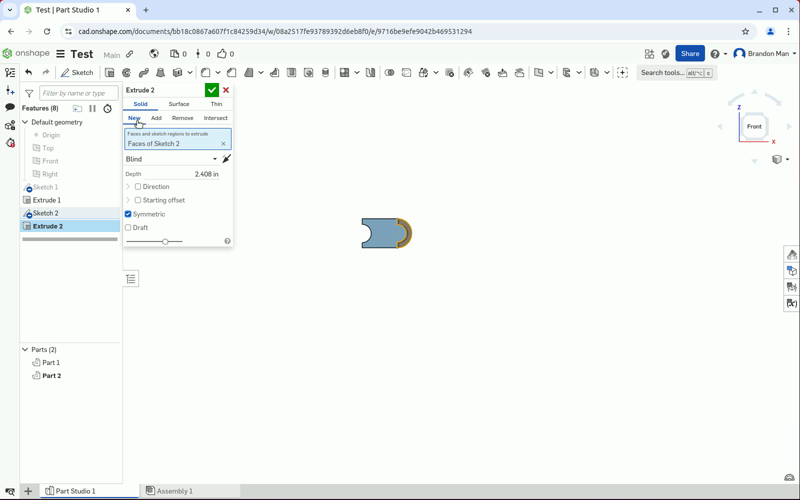
key(enter)
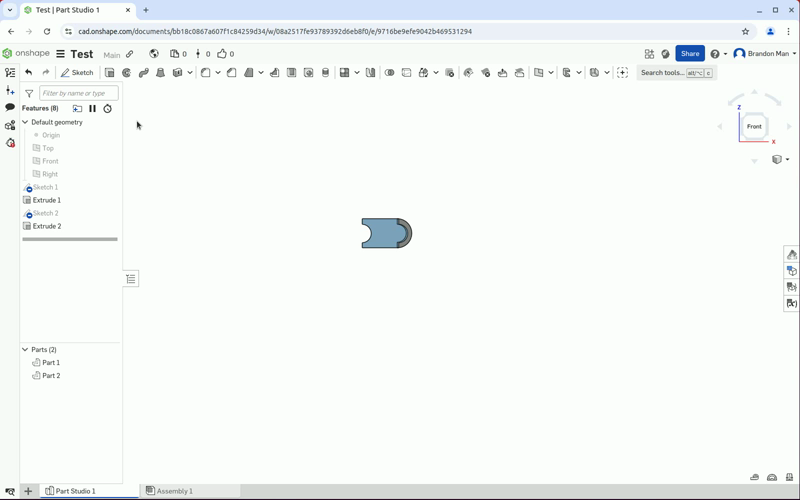
key(shift+h)
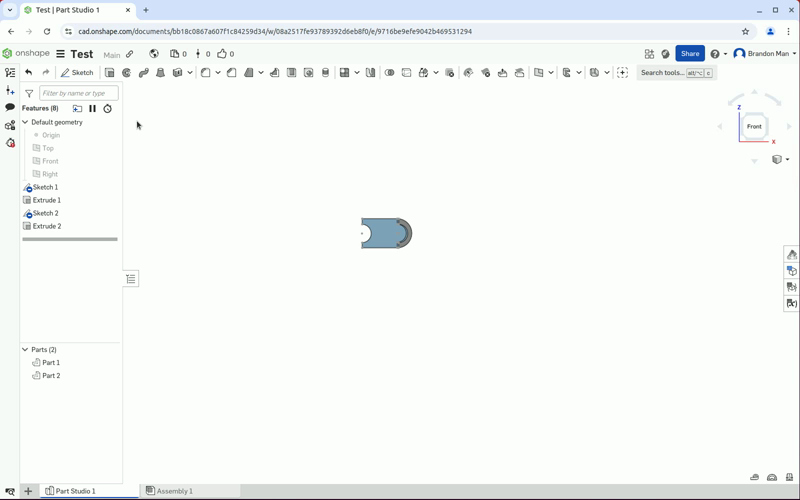
key(shift+h)
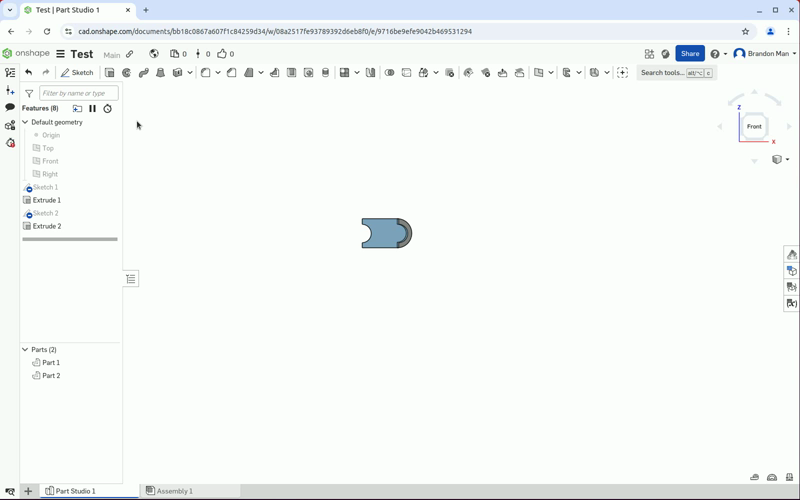
mouse_move(73, 189)
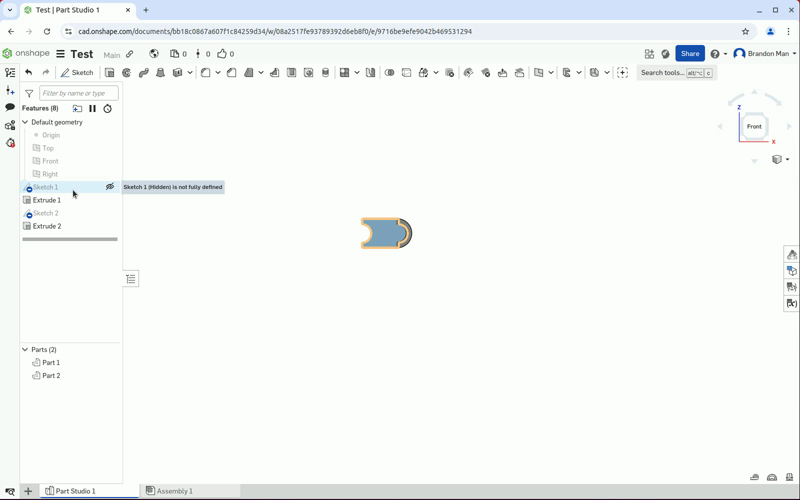
click(73, 189)
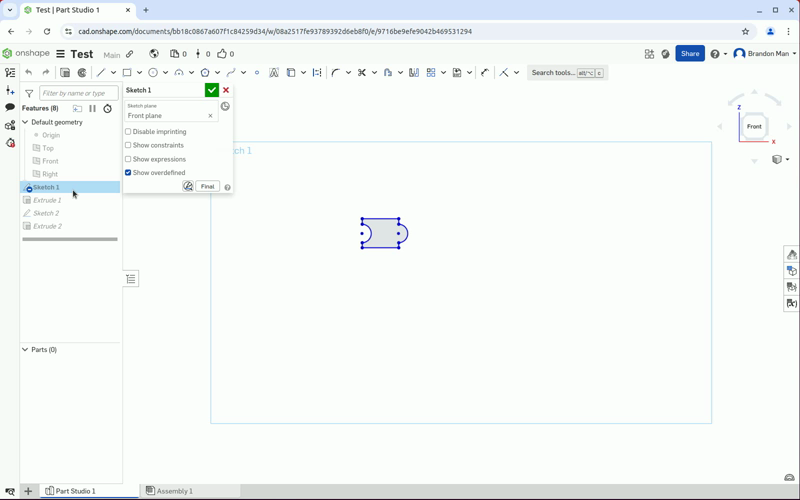
mouse_move(229, 92)
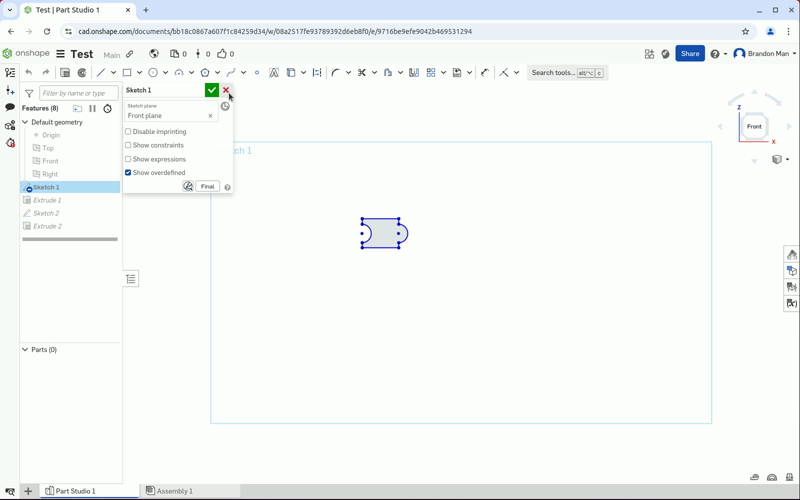
click(229, 92)
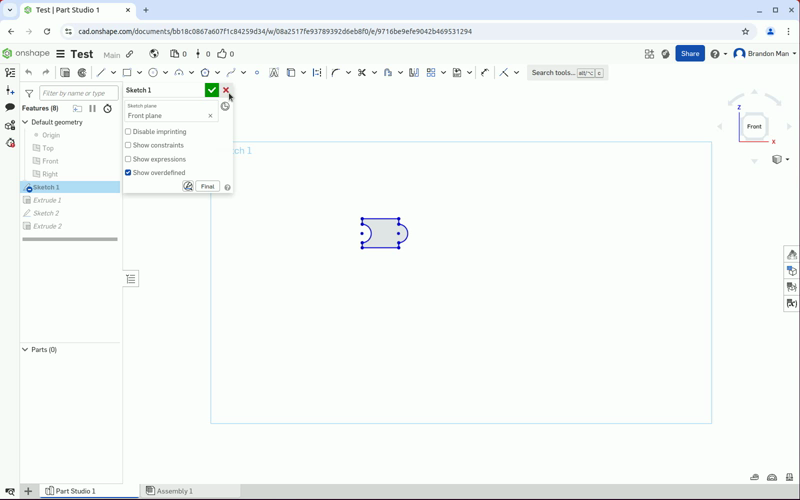
key(shift+s)
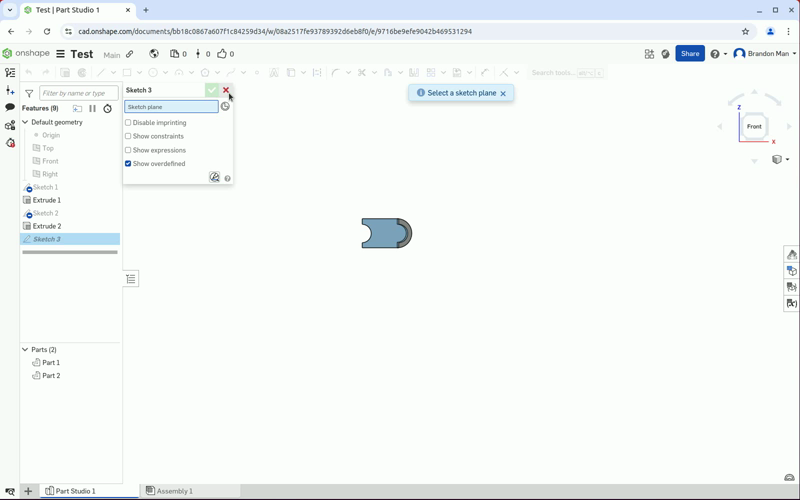
mouse_move(73, 163)
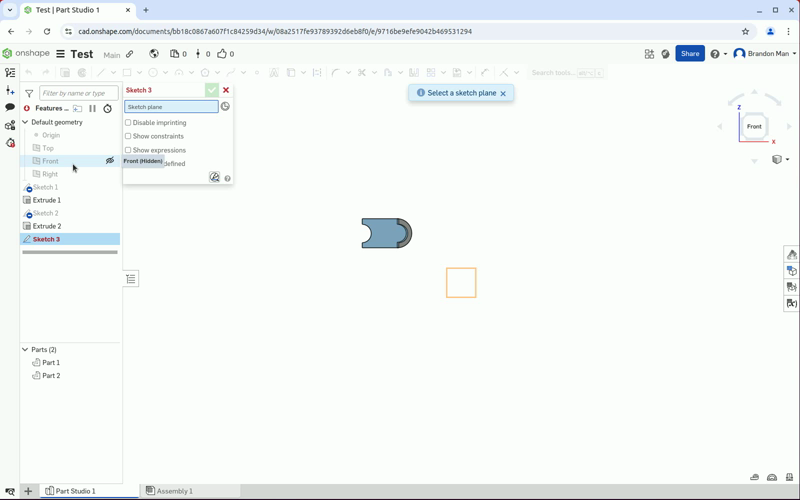
click(73, 163)
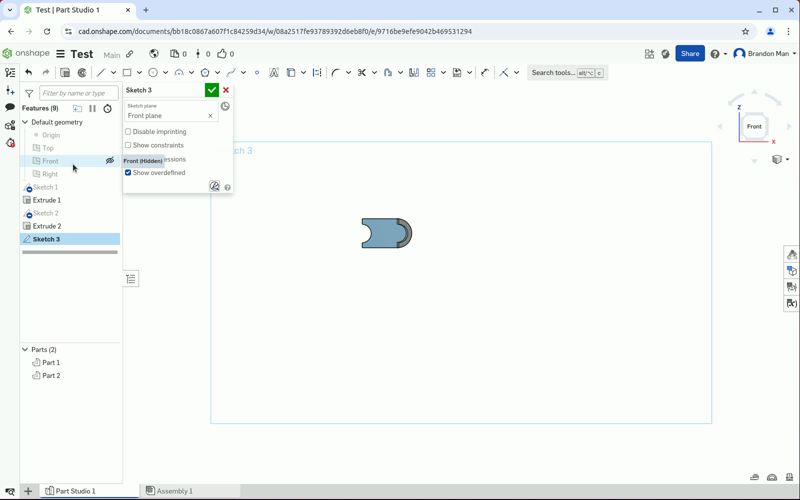
mouse_move(73, 352)
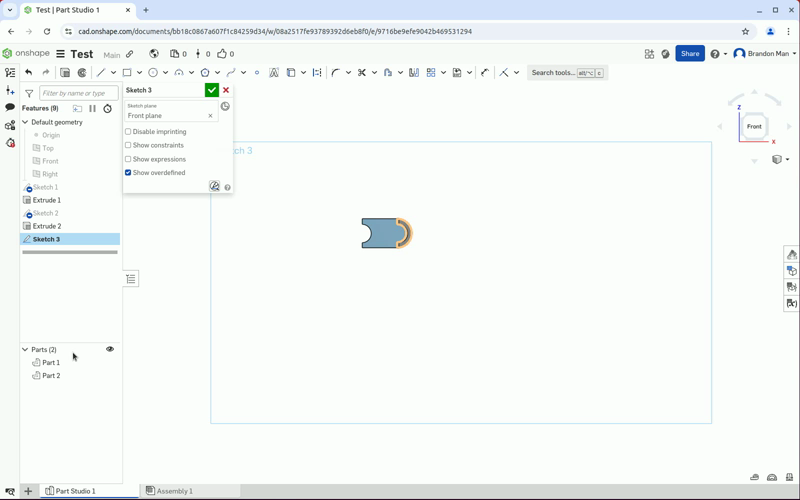
key(y)
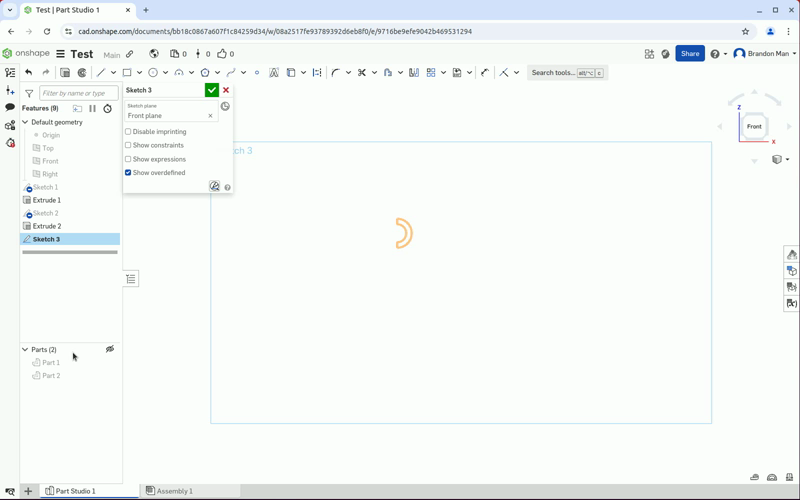
key(a)
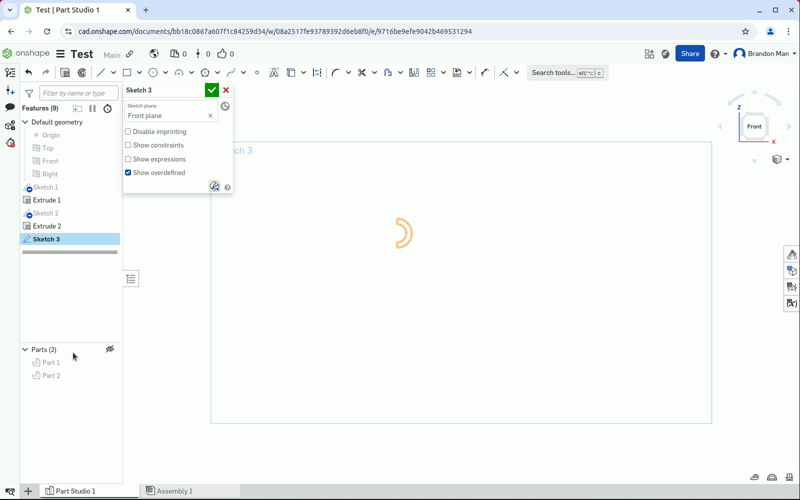
key_down(shift)
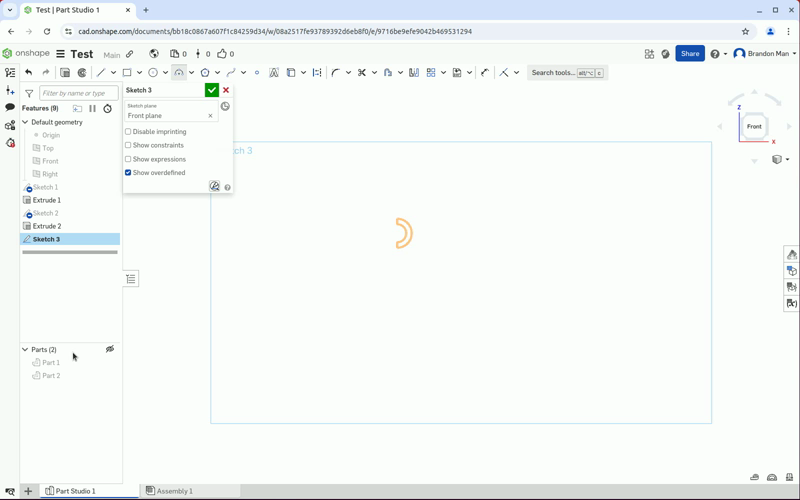
mouse_move(362, 247)
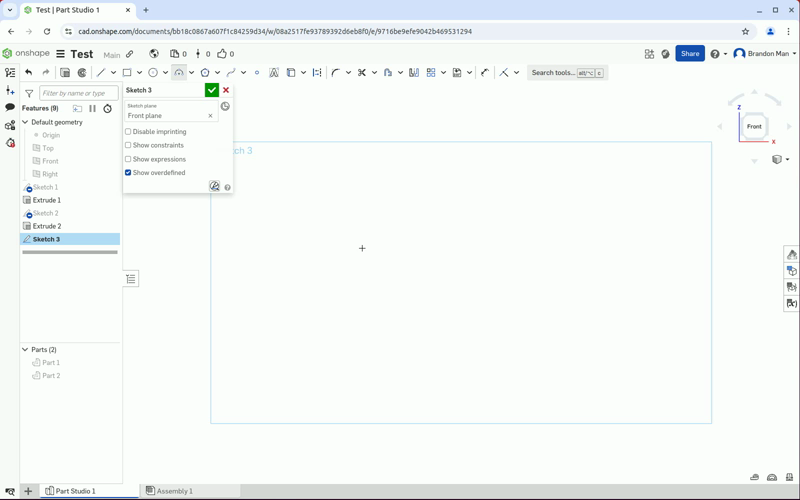
click(362, 247)
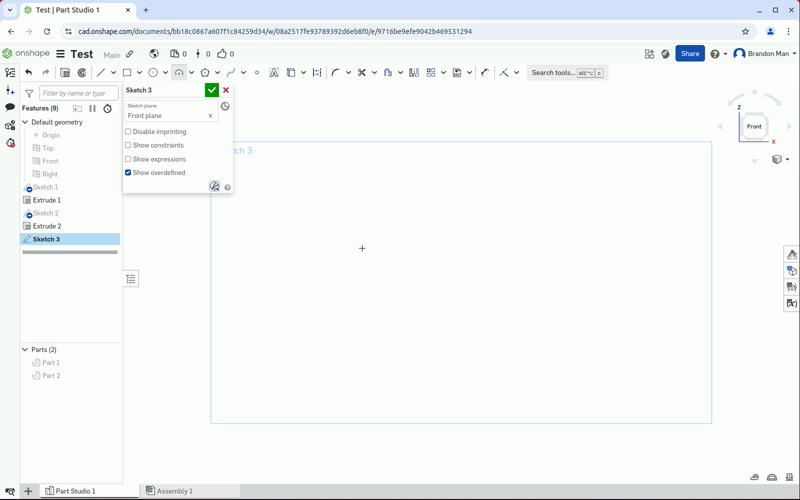
key_up(shift)
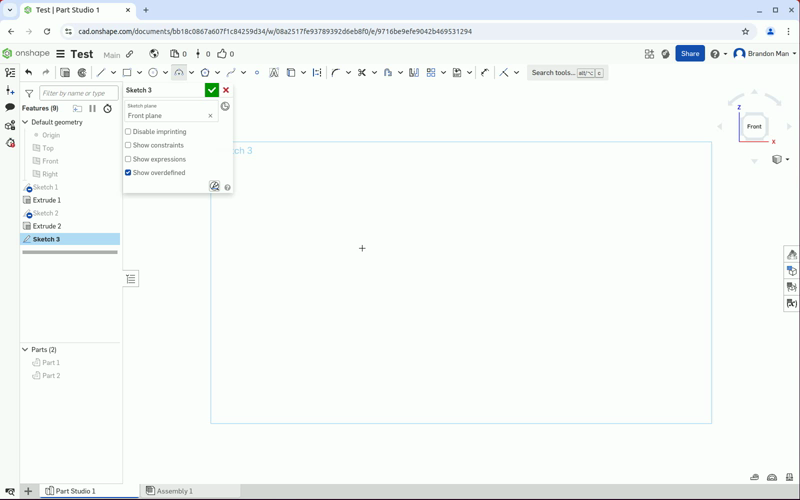
key_down(shift)
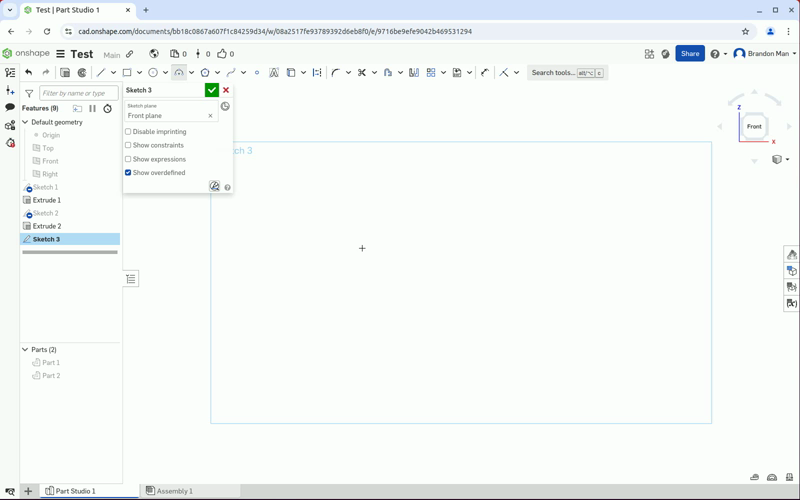
mouse_move(362, 218)
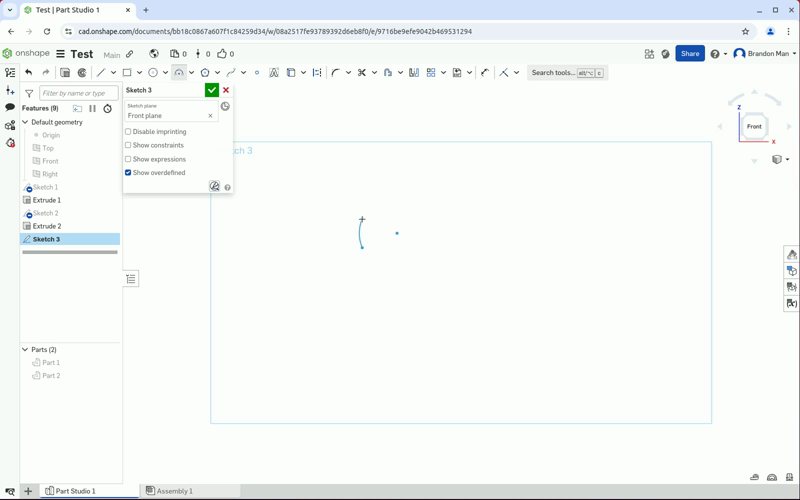
click(362, 218)
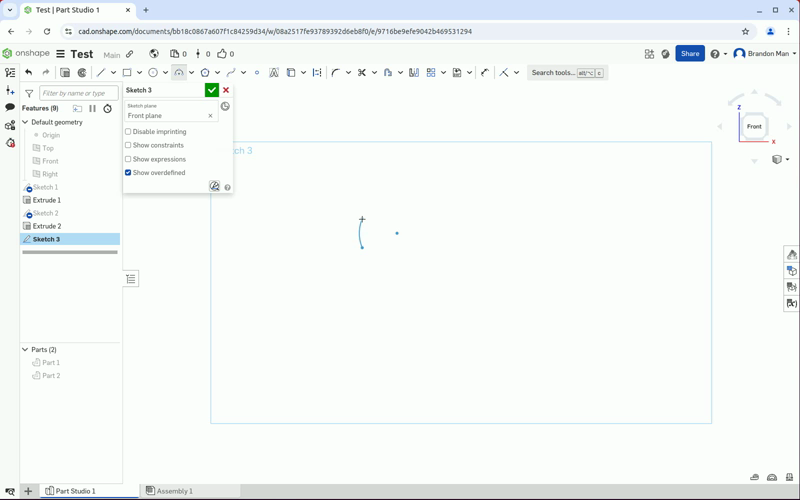
mouse_move(376, 233)
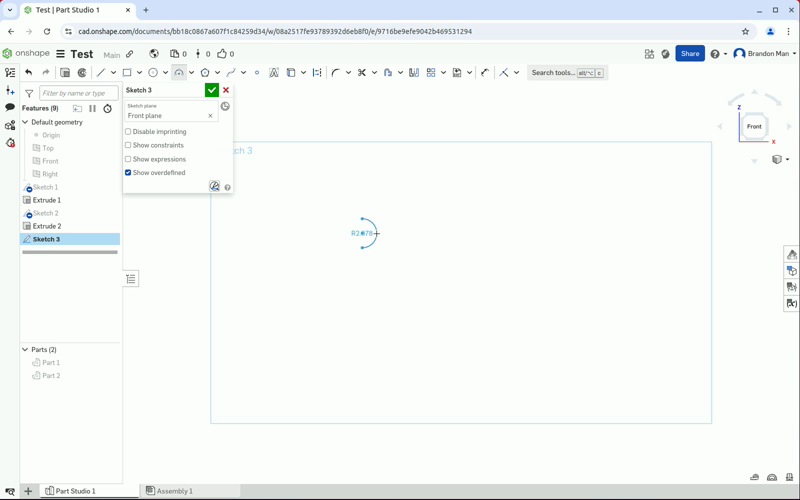
click(376, 233)
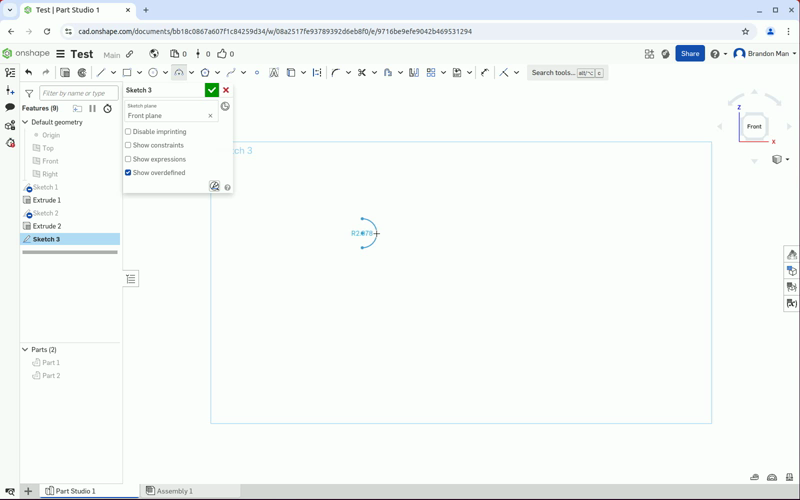
key_up(shift)
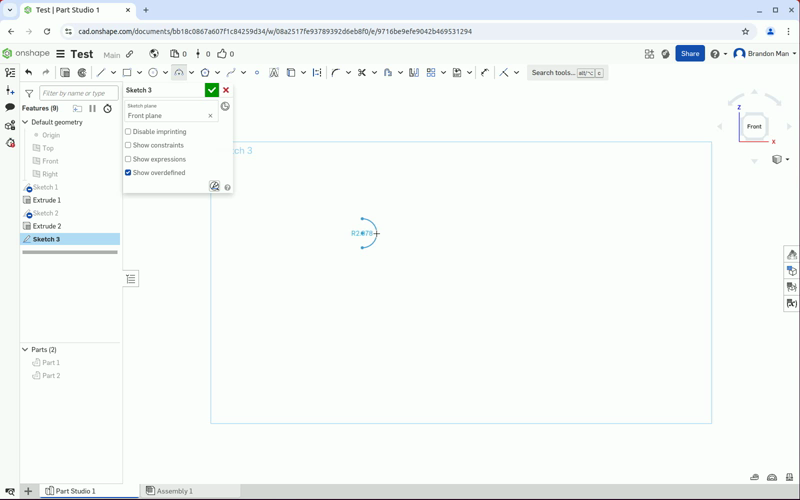
key(esc)
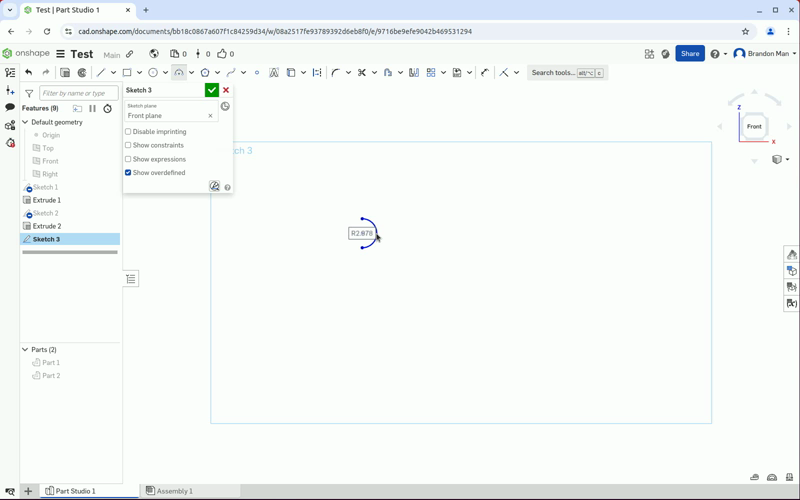
key(l)
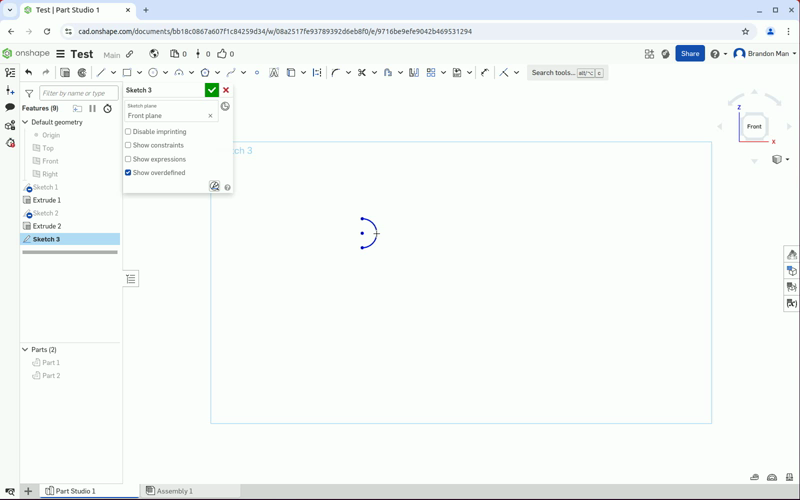
mouse_move(362, 218)
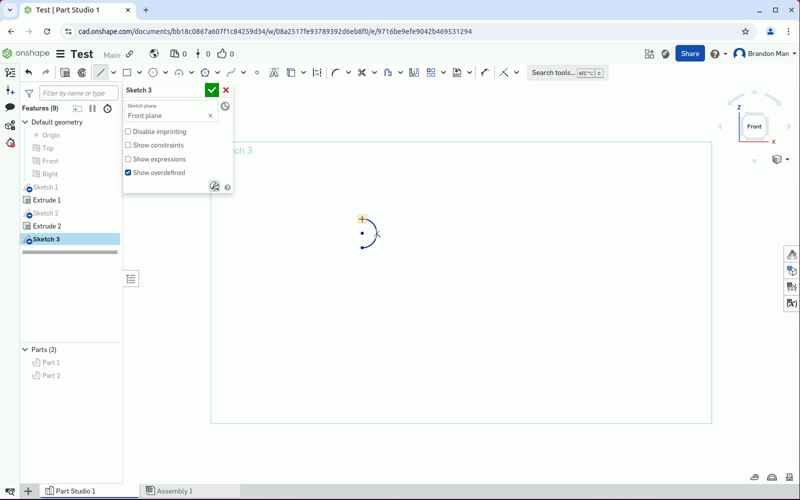
click(362, 218)
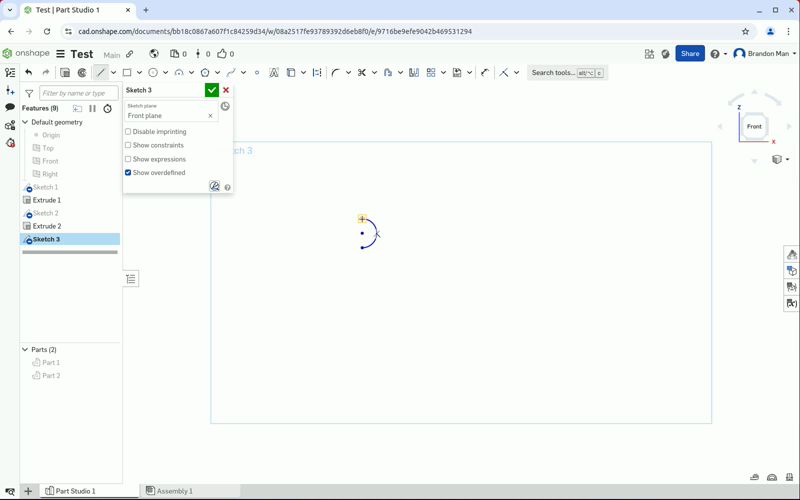
key_down(shift)
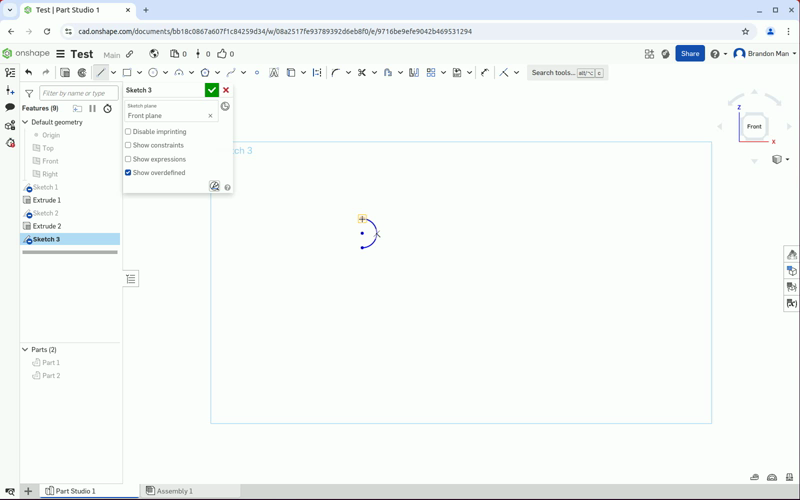
mouse_move(392, 218)
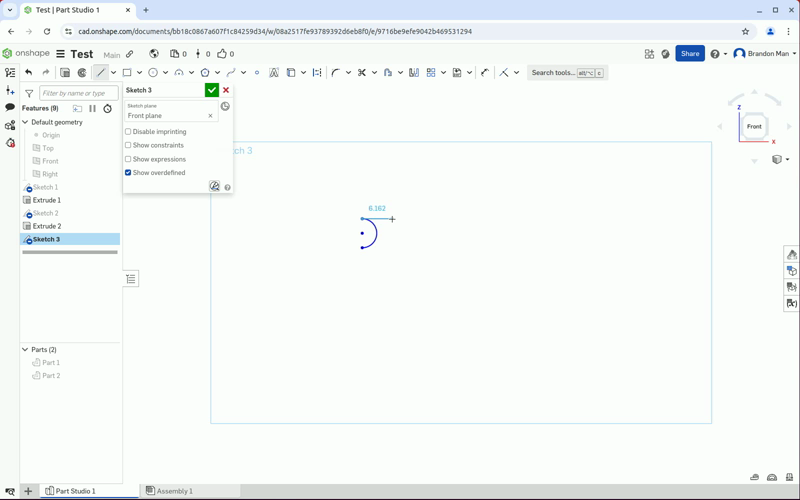
mouse_move(362, 224)
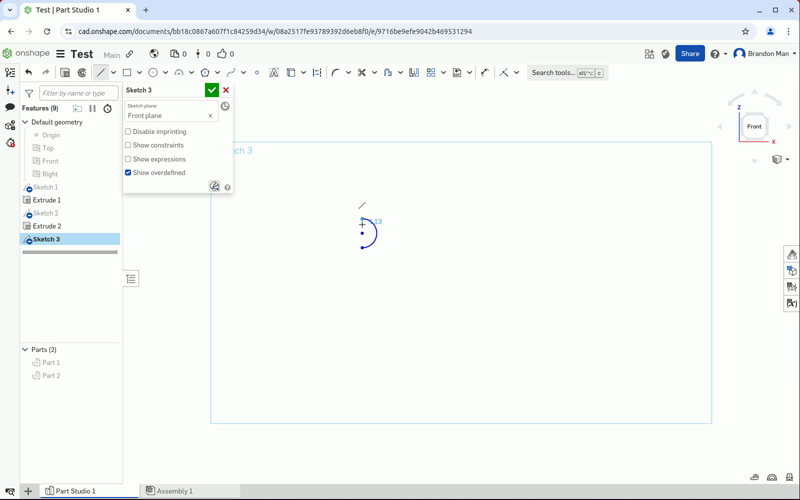
scroll(6)
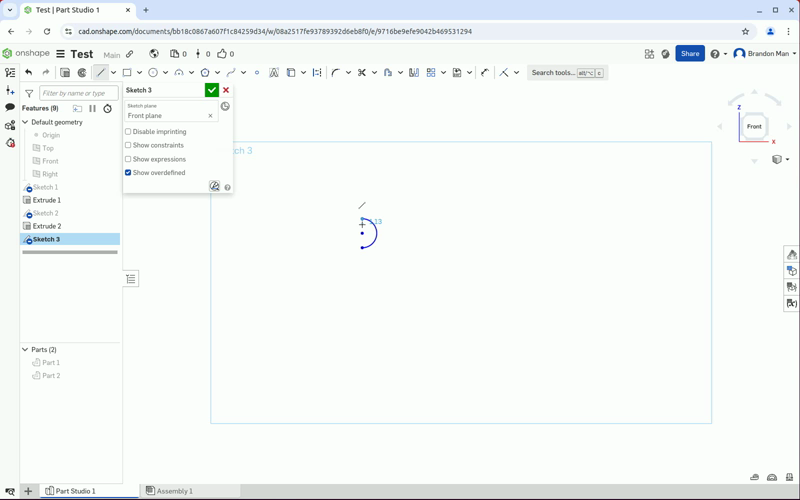
scroll(6)
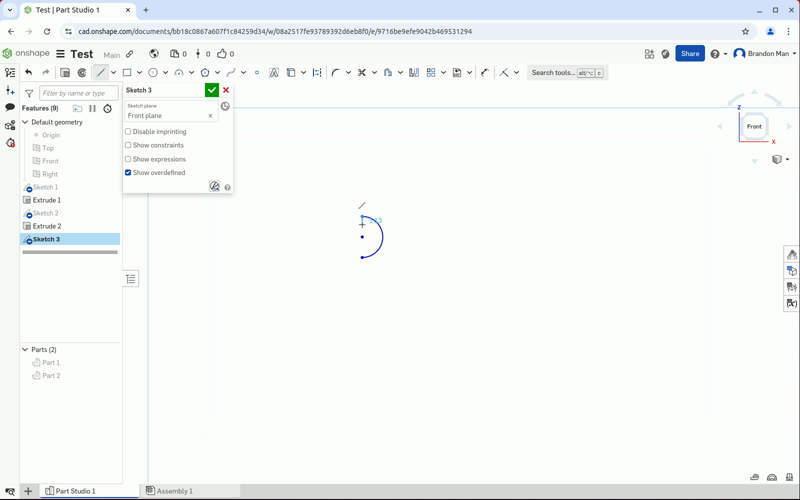
scroll(6)
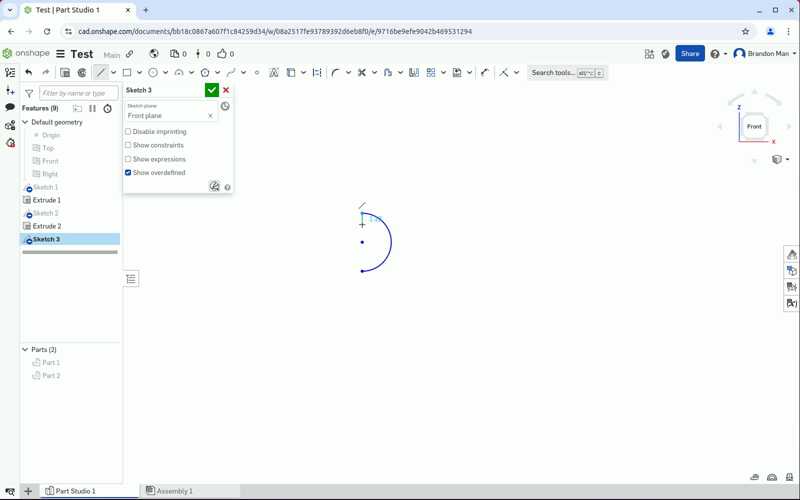
scroll(6)
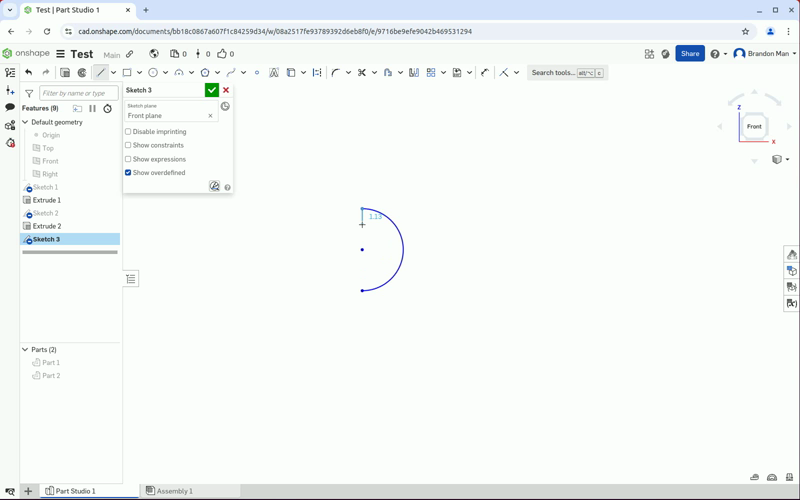
scroll(6)
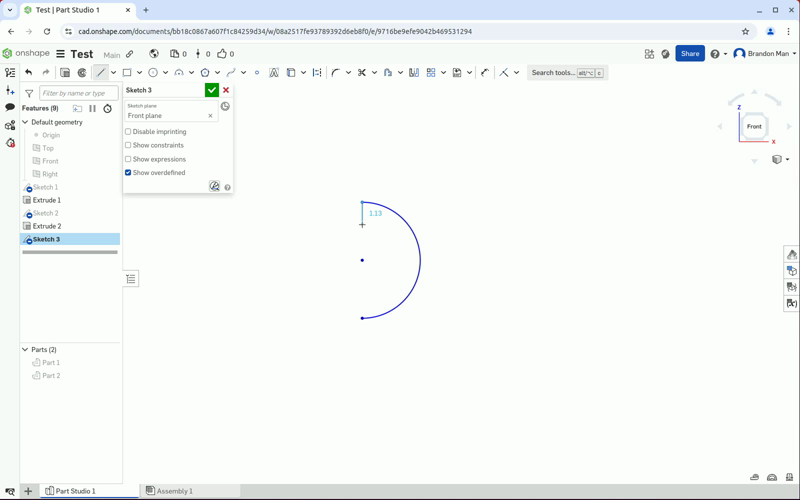
scroll(6)
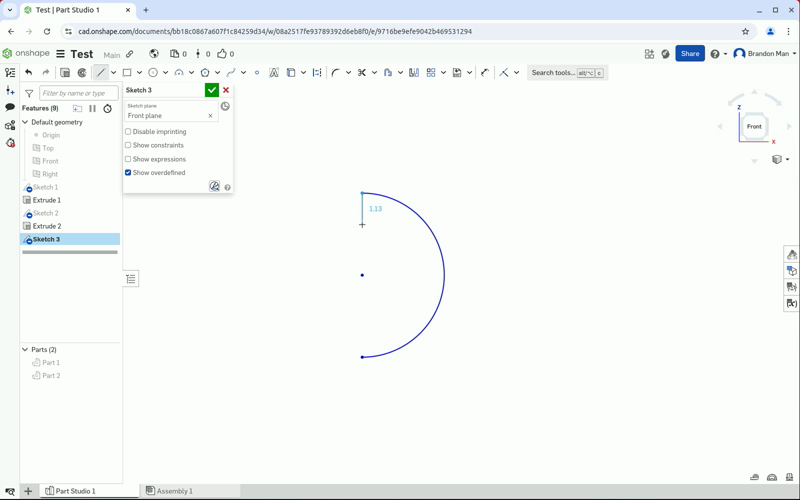
scroll(6)
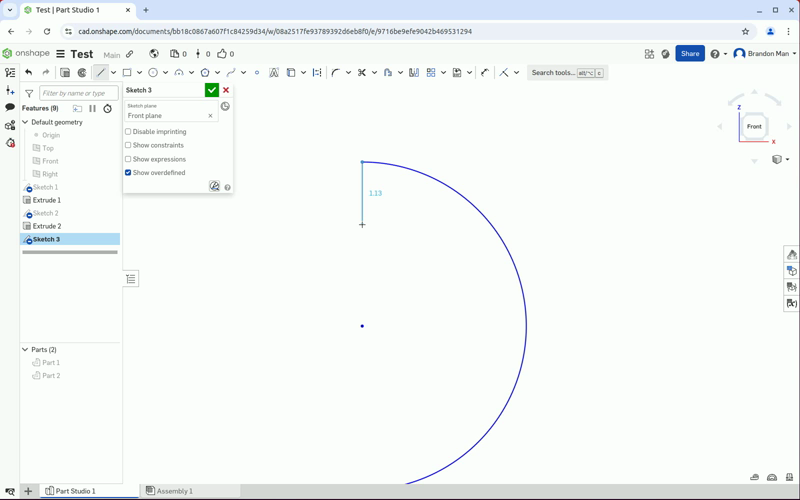
click(362, 224)
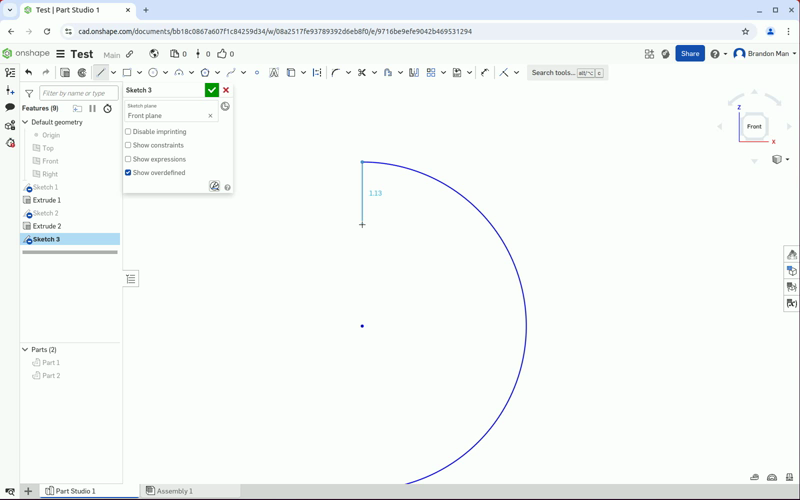
scroll(-6)
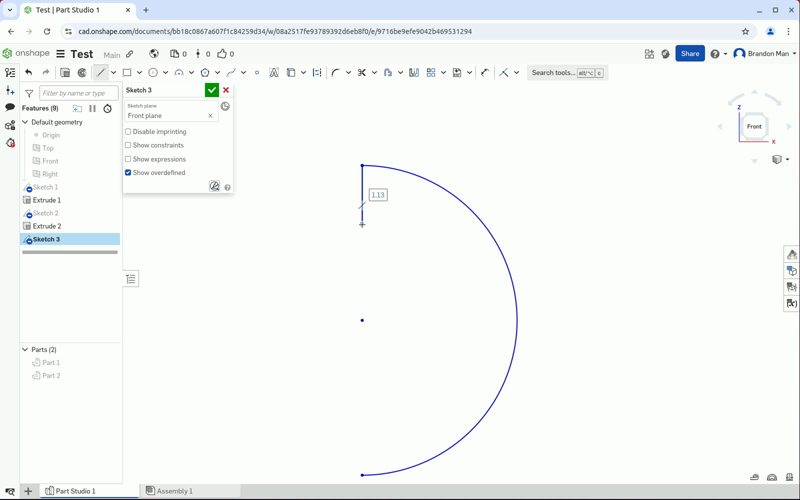
scroll(-6)
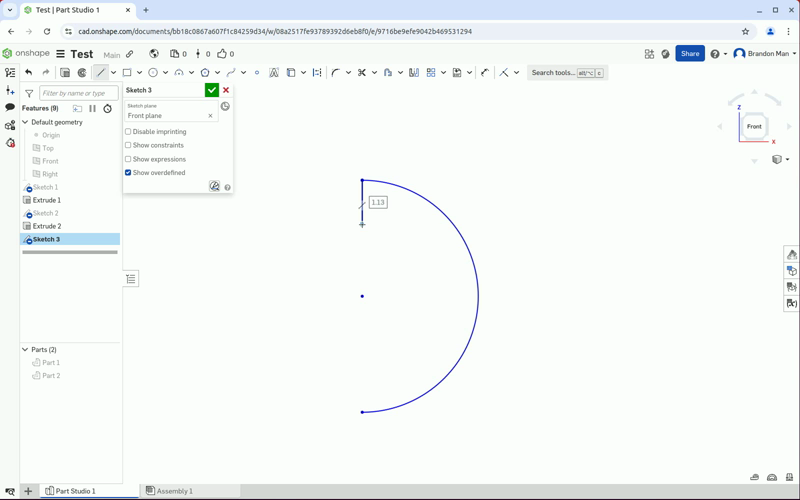
scroll(-6)
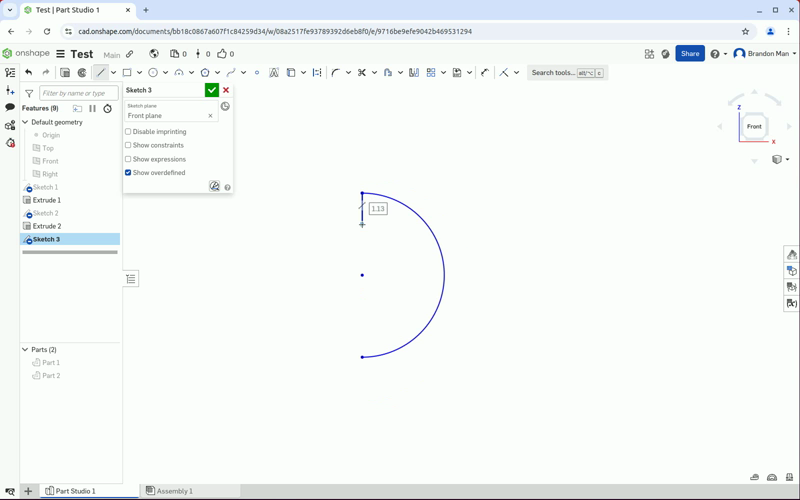
scroll(-6)
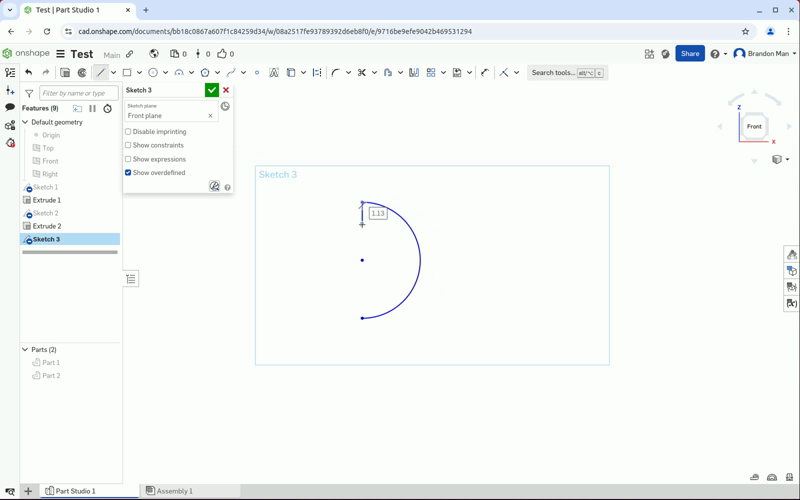
scroll(-6)
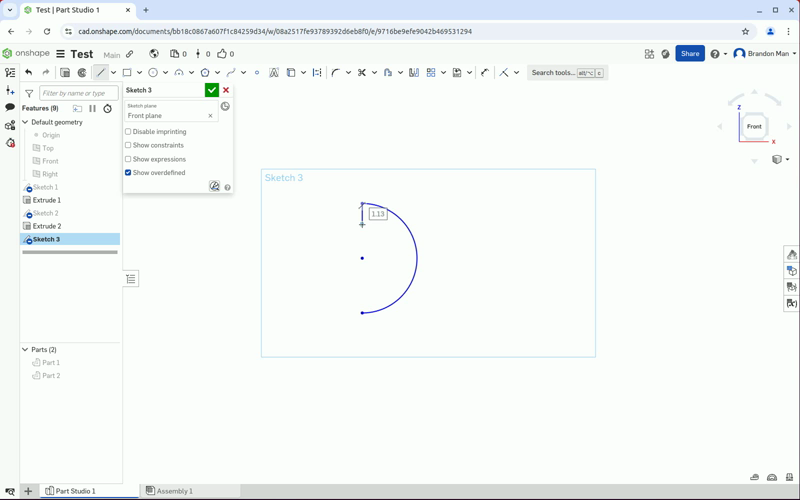
scroll(-6)
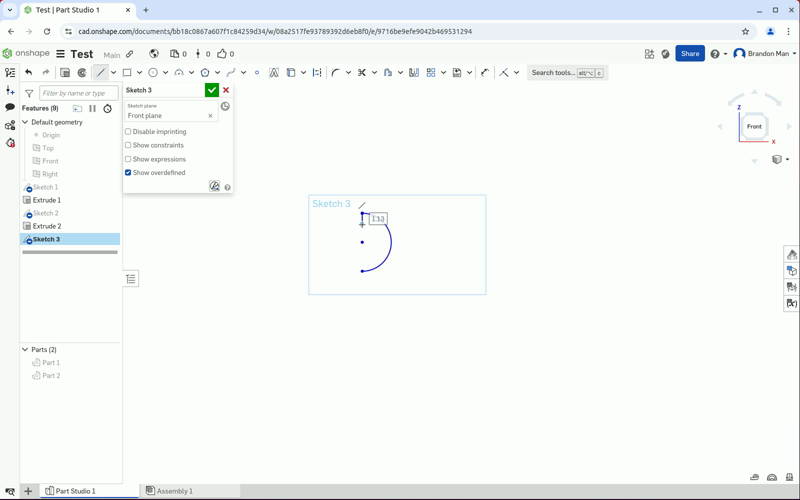
scroll(-6)
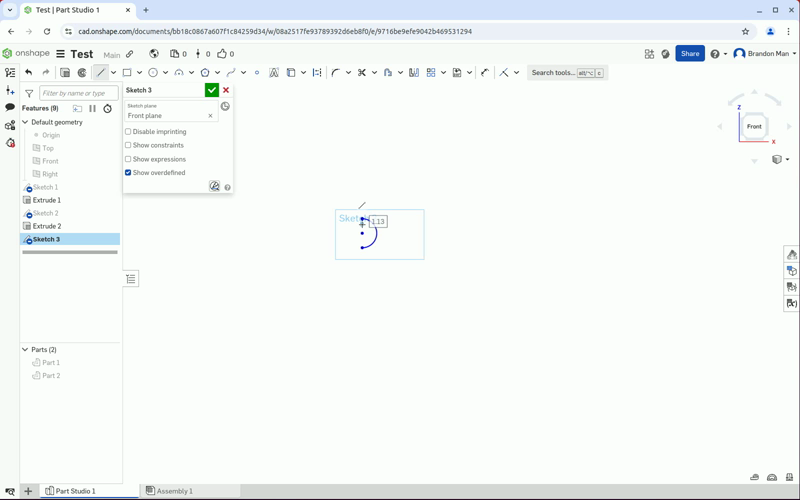
key_up(shift)
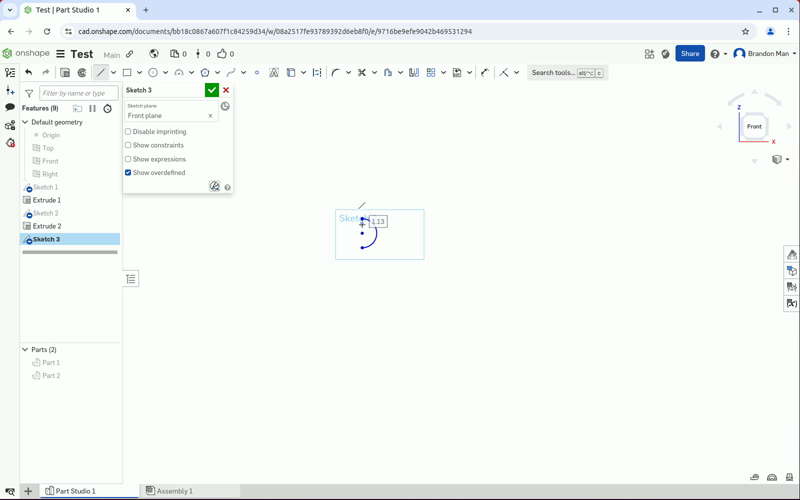
key(esc)
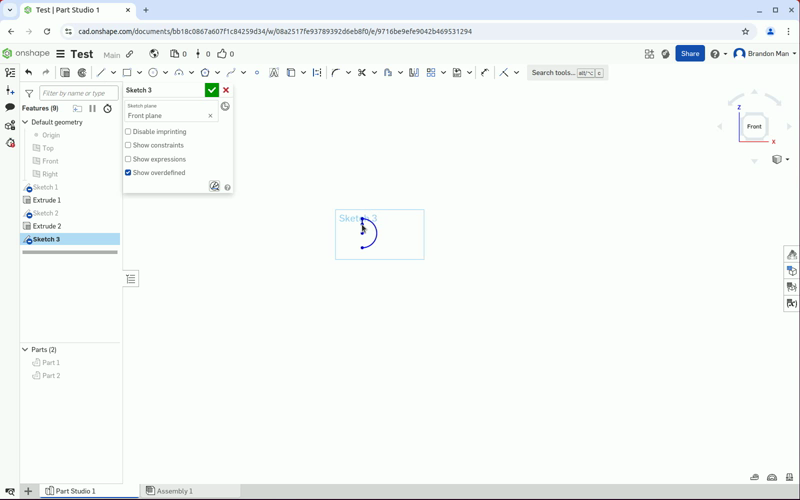
key(a)
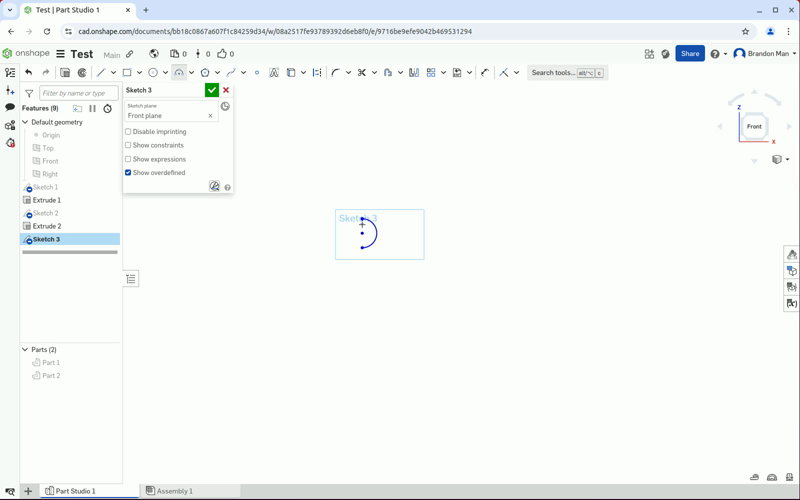
mouse_move(362, 224)
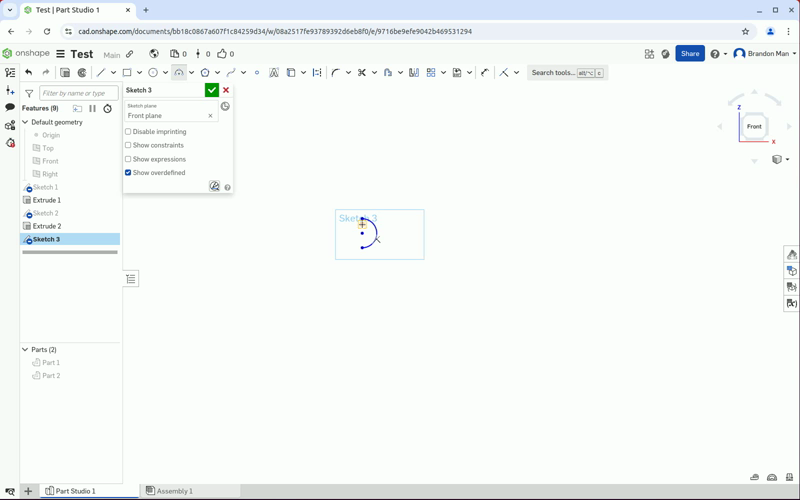
click(362, 224)
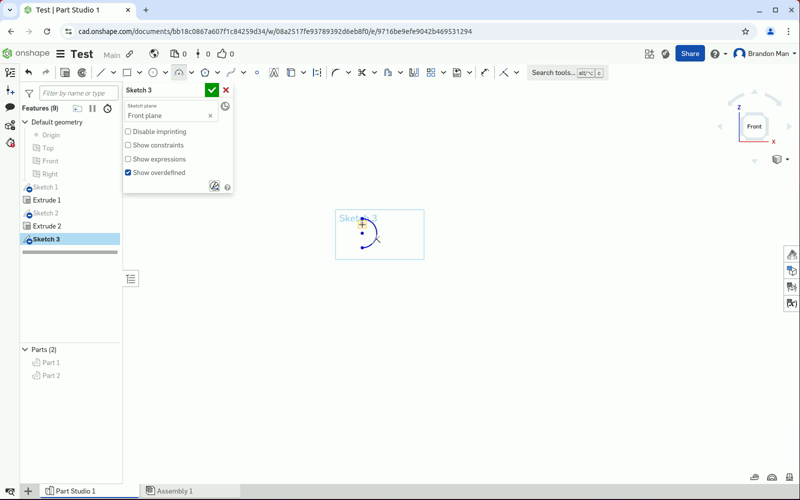
key_down(shift)
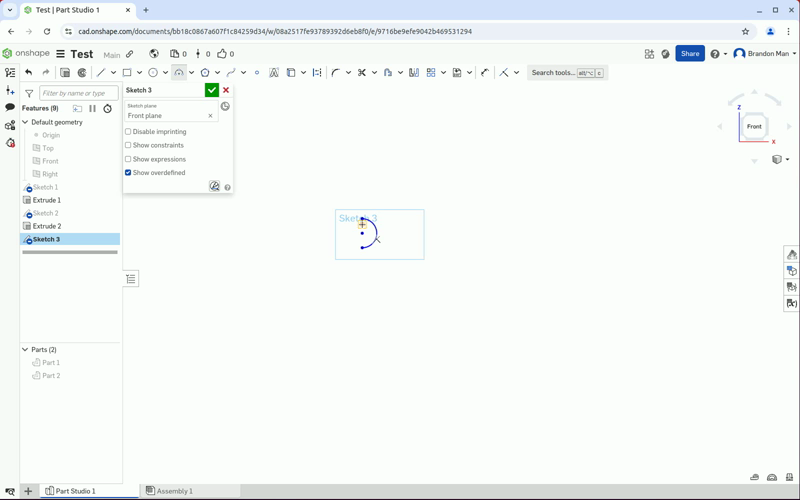
mouse_move(362, 242)
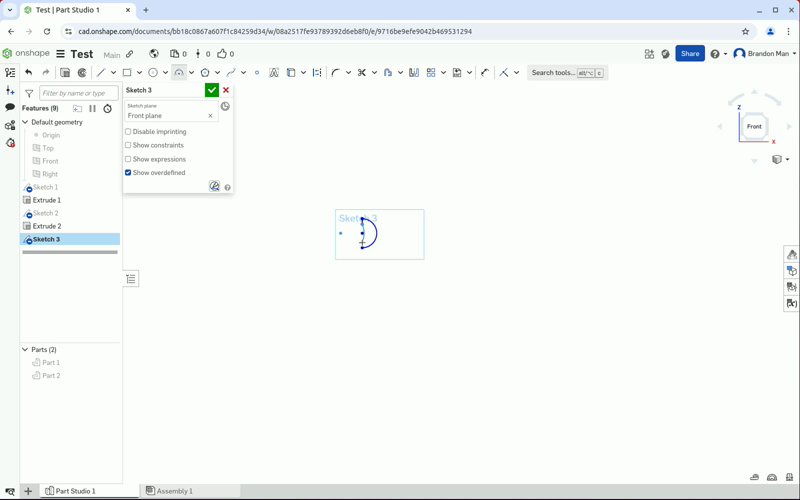
click(362, 242)
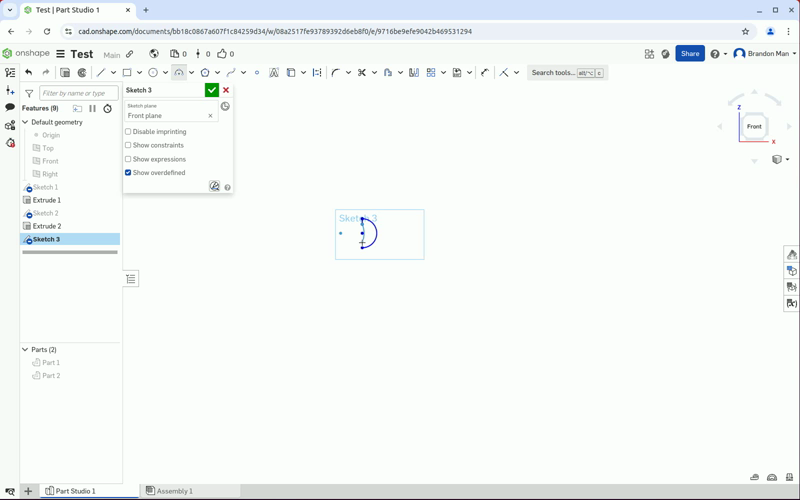
mouse_move(371, 233)
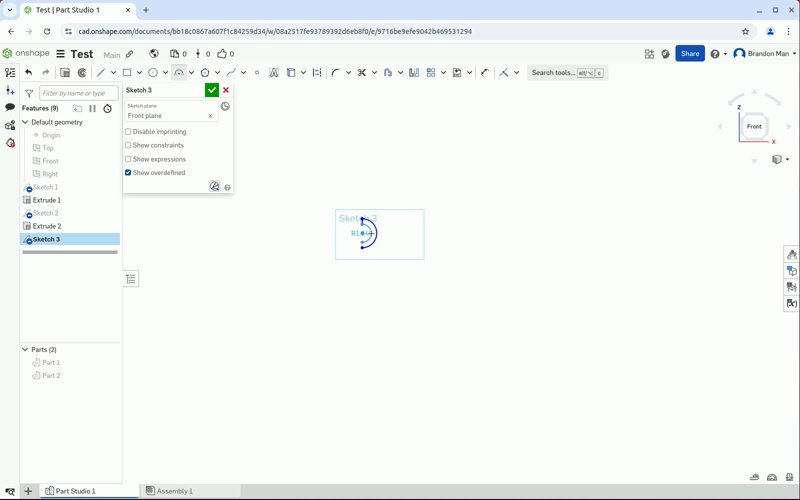
click(371, 233)
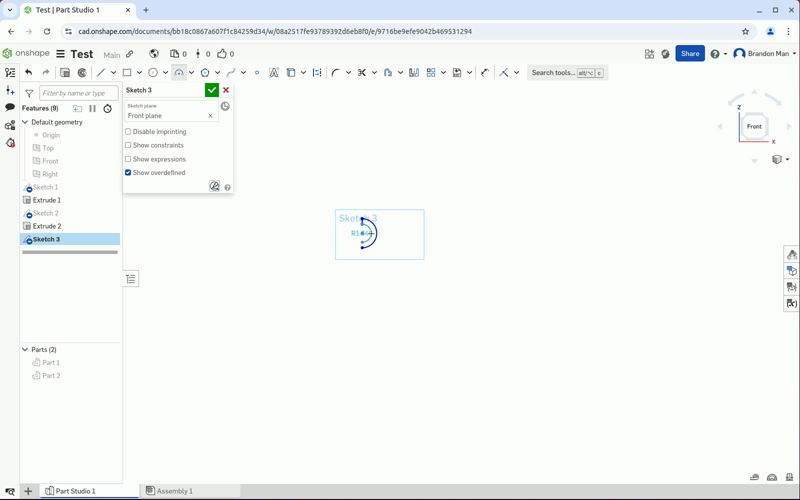
key_up(shift)
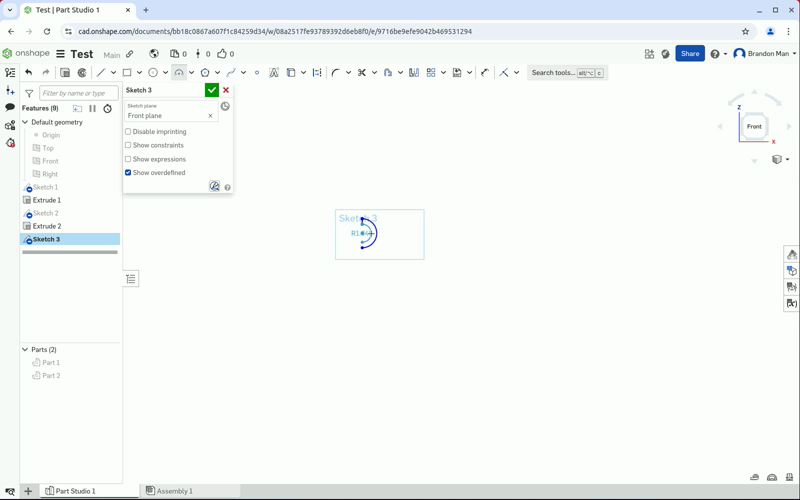
key(esc)
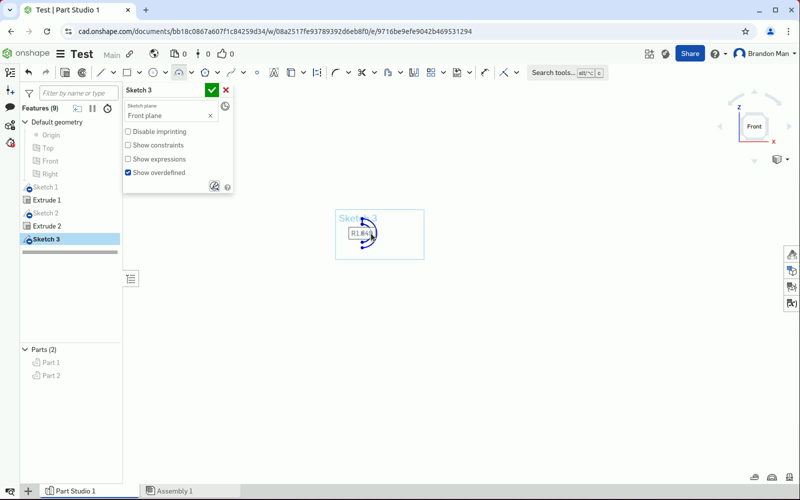
key(l)
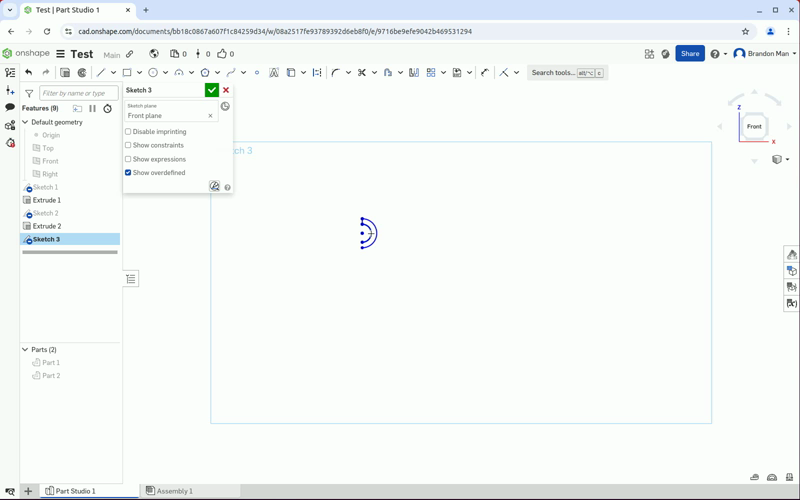
mouse_move(362, 242)
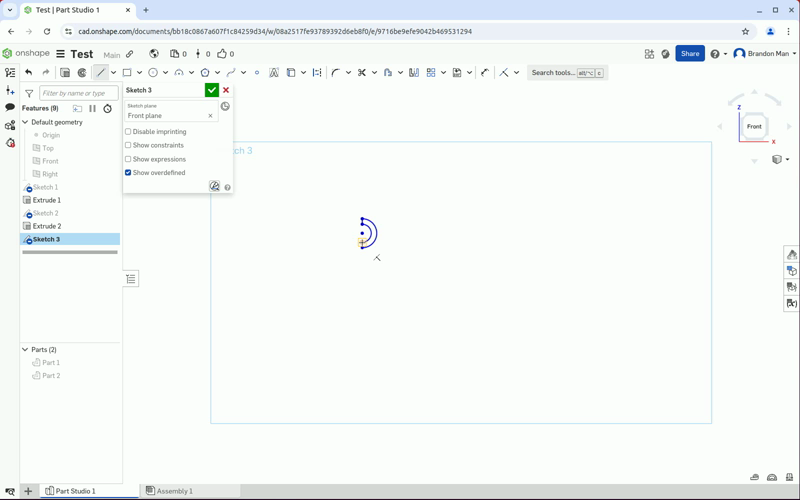
click(362, 242)
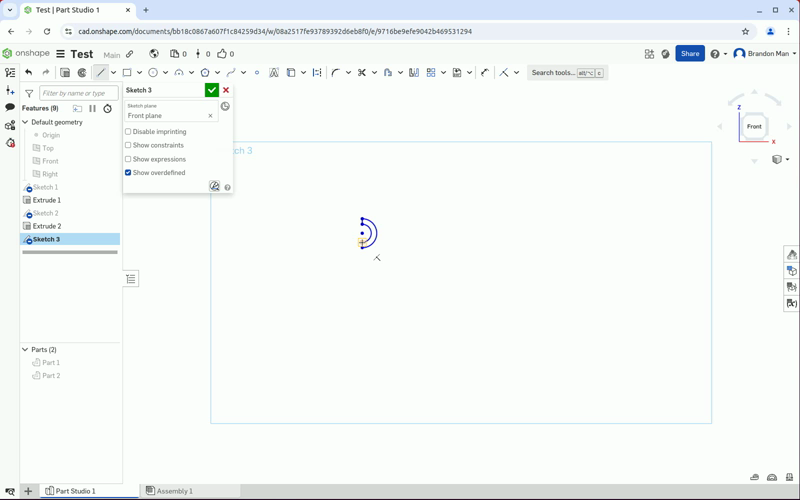
mouse_move(392, 242)
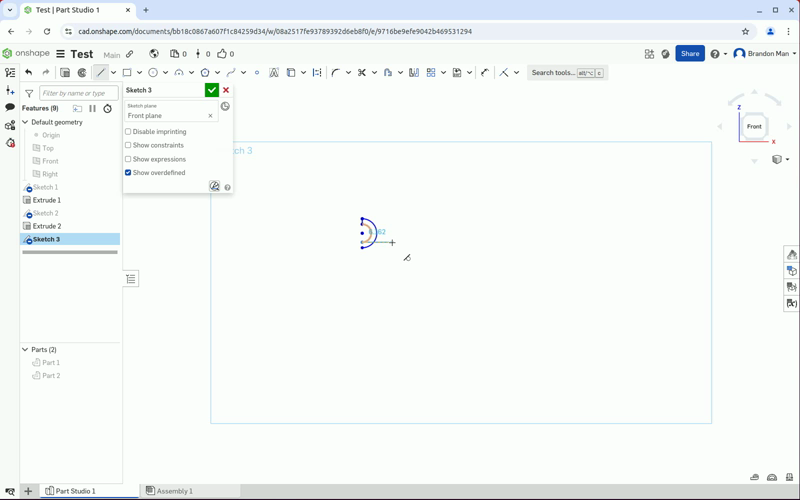
key_down(shift)
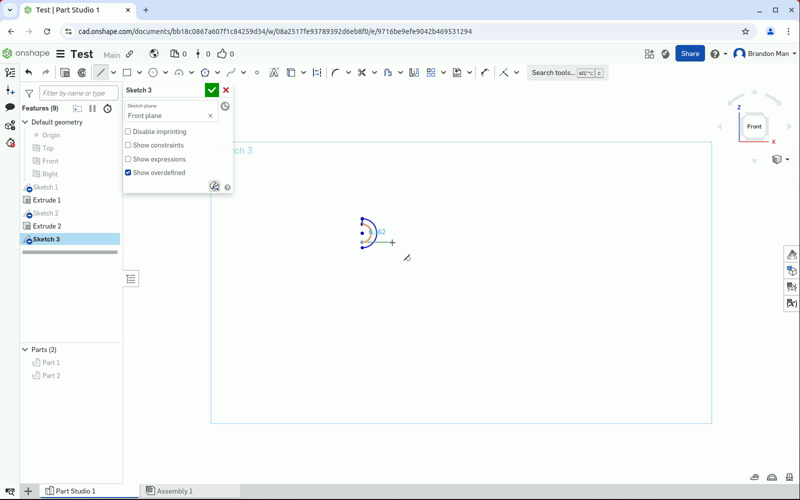
mouse_move(362, 247)
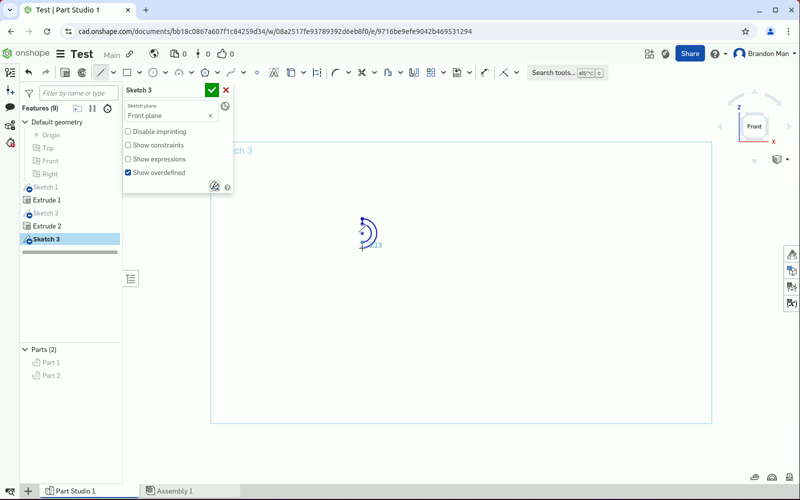
scroll(6)
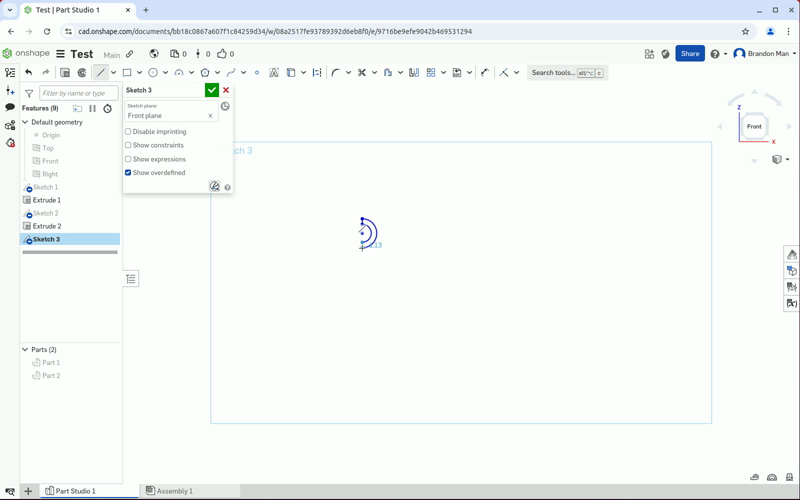
scroll(6)
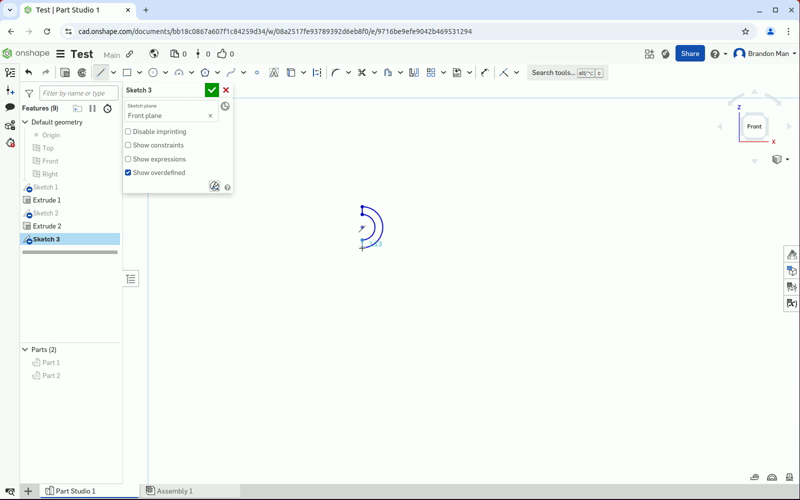
scroll(6)
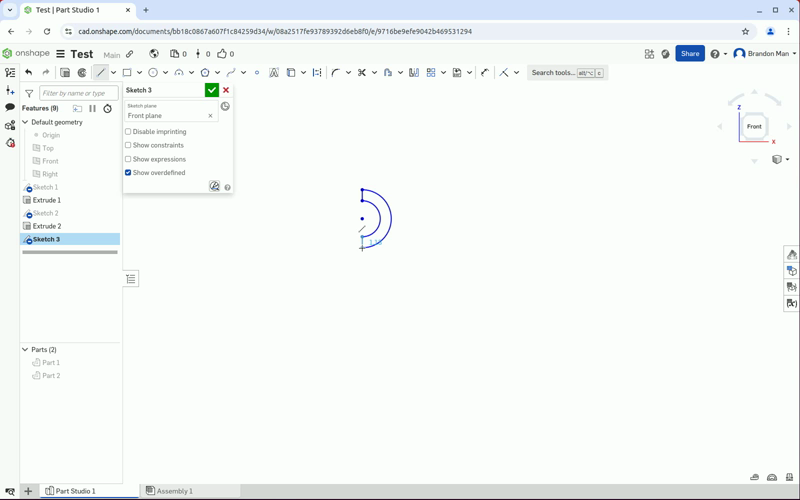
scroll(6)
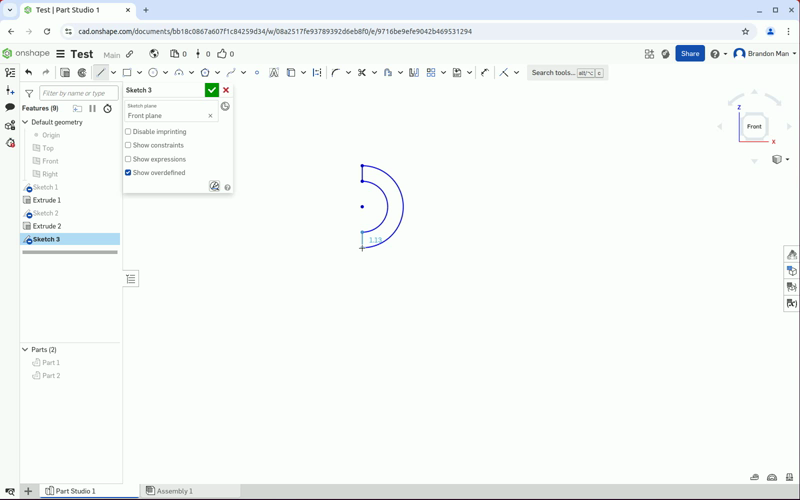
scroll(6)
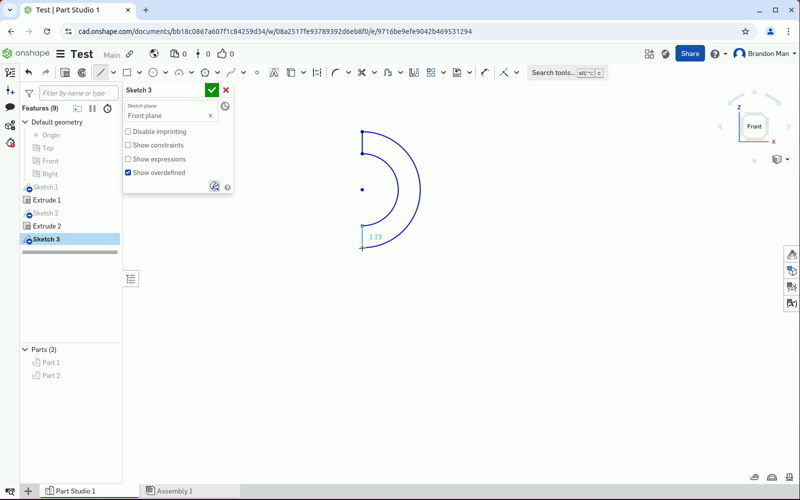
scroll(6)
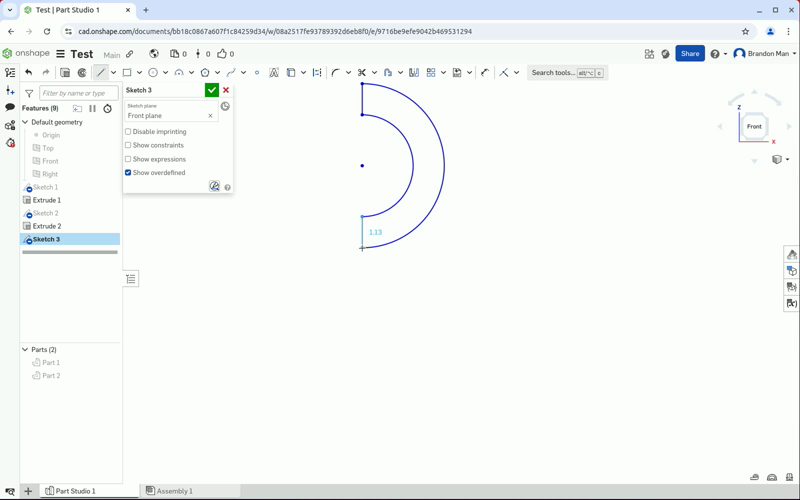
scroll(6)
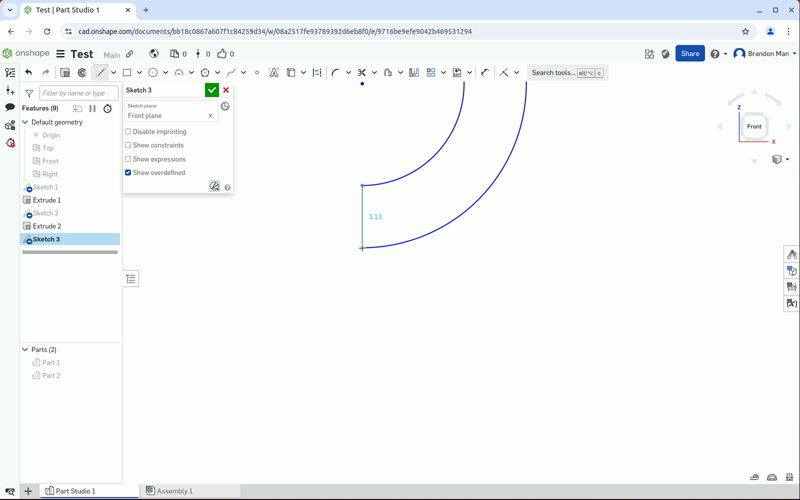
key_up(shift)
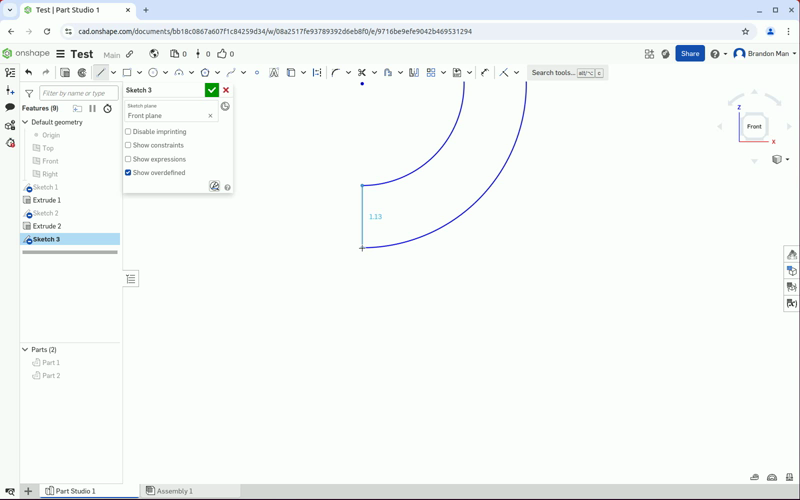
click(362, 247)
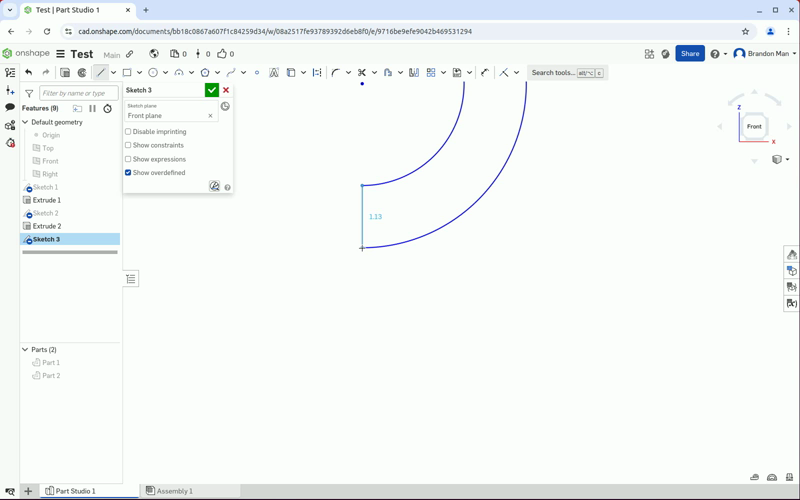
scroll(-6)
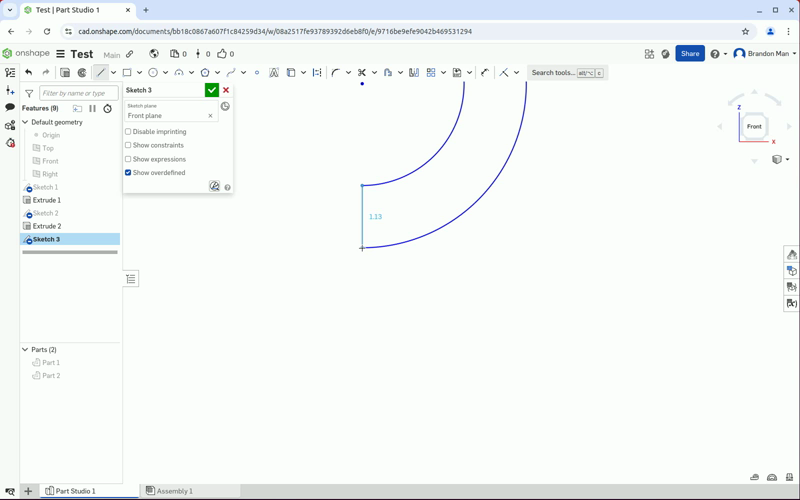
scroll(-6)
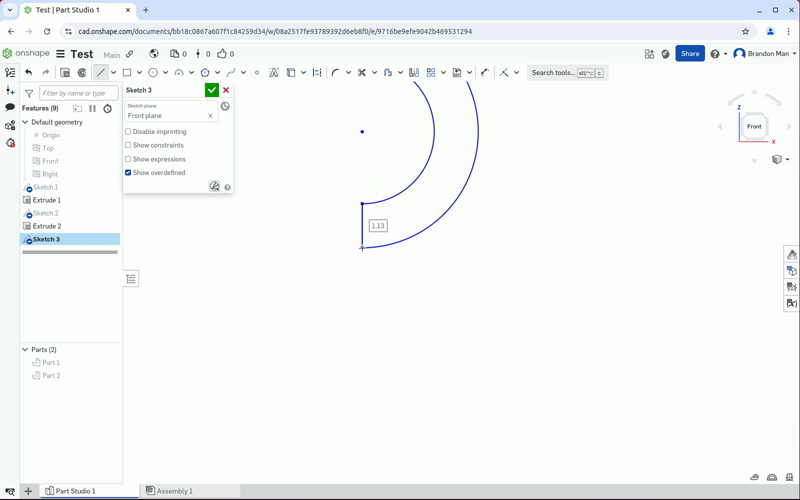
scroll(-6)
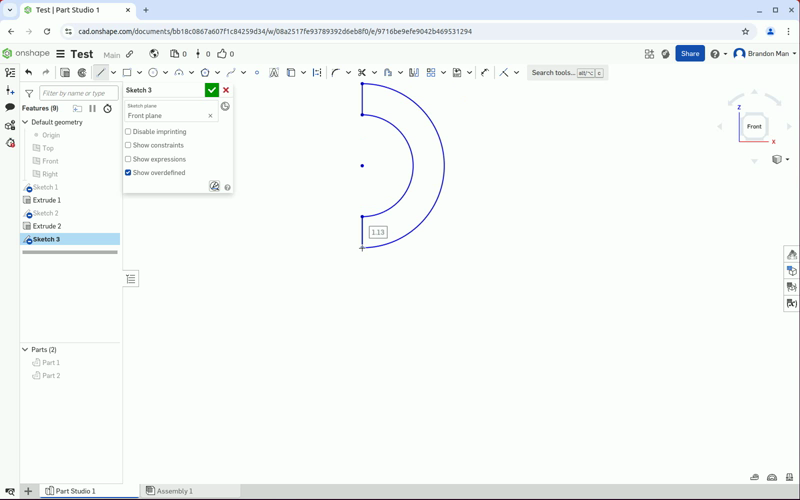
scroll(-6)
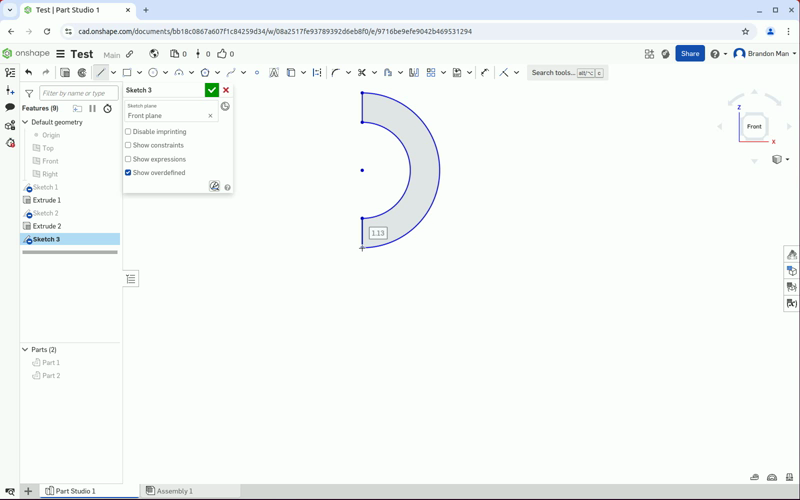
scroll(-6)
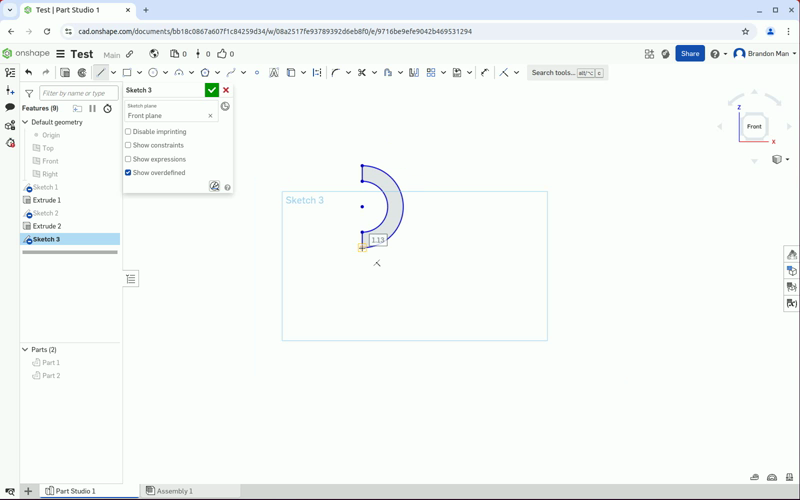
scroll(-6)
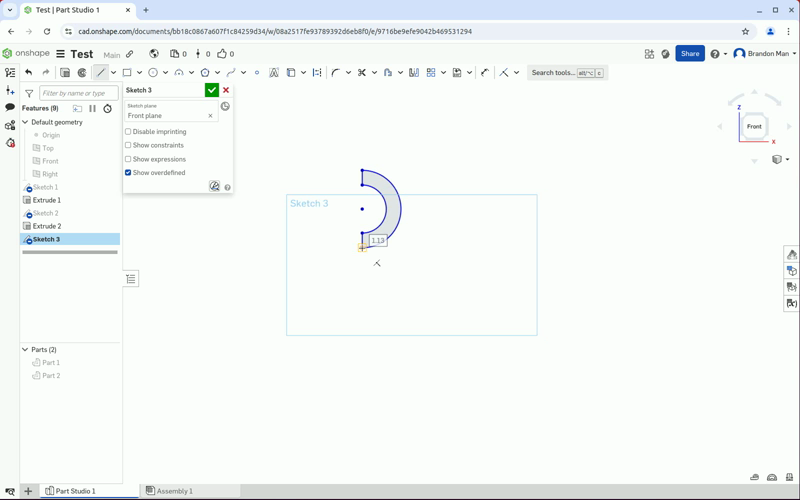
scroll(-6)
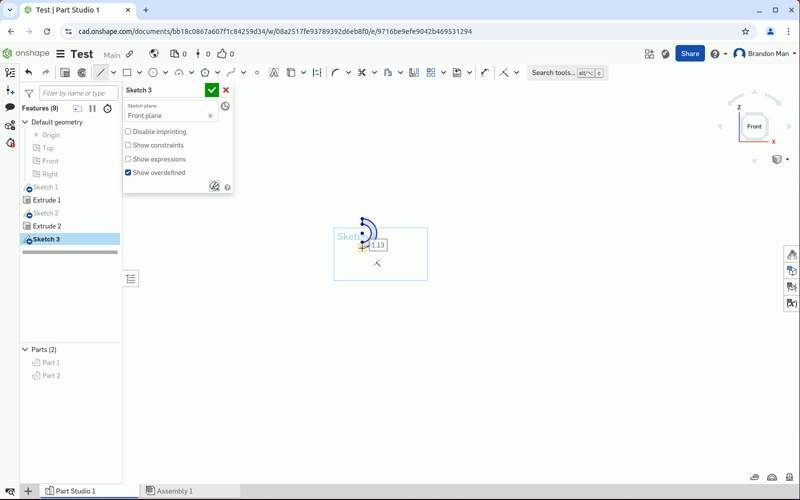
key(esc)
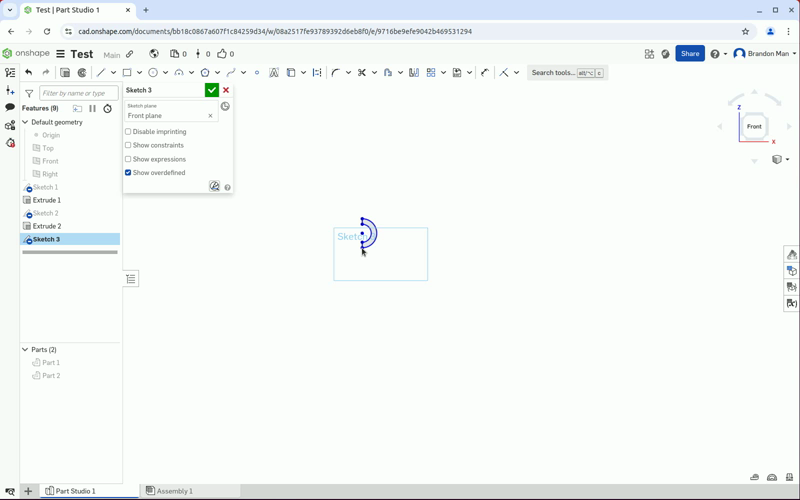
mouse_move(369, 243)
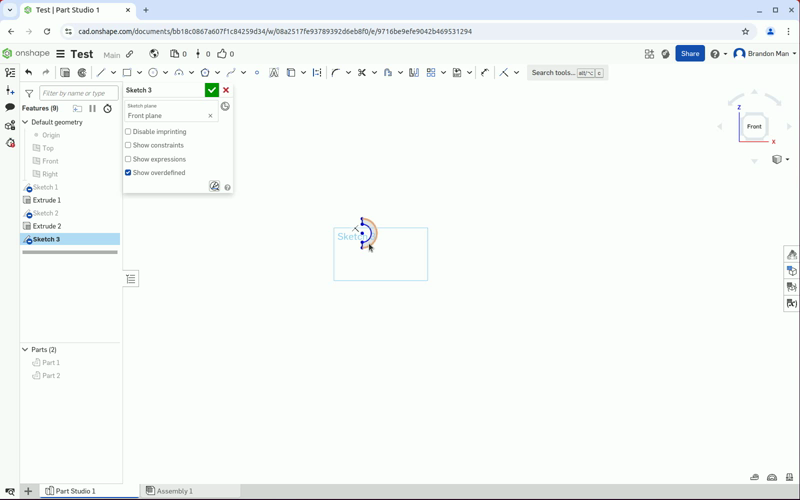
scroll(6)
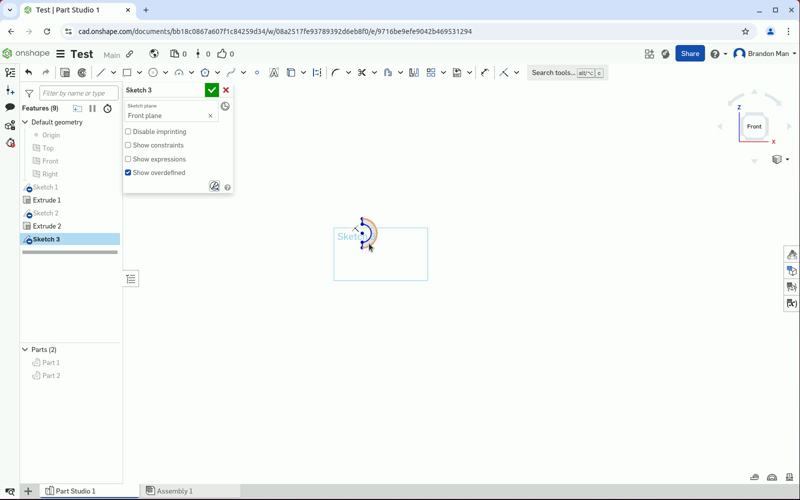
scroll(6)
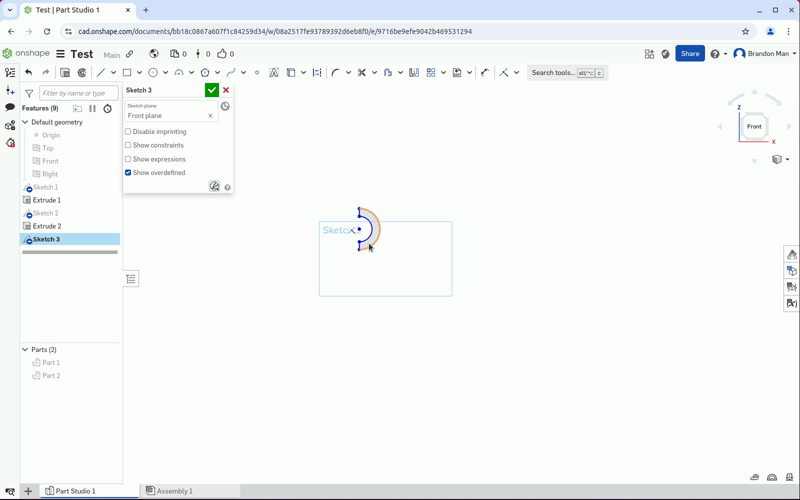
scroll(6)
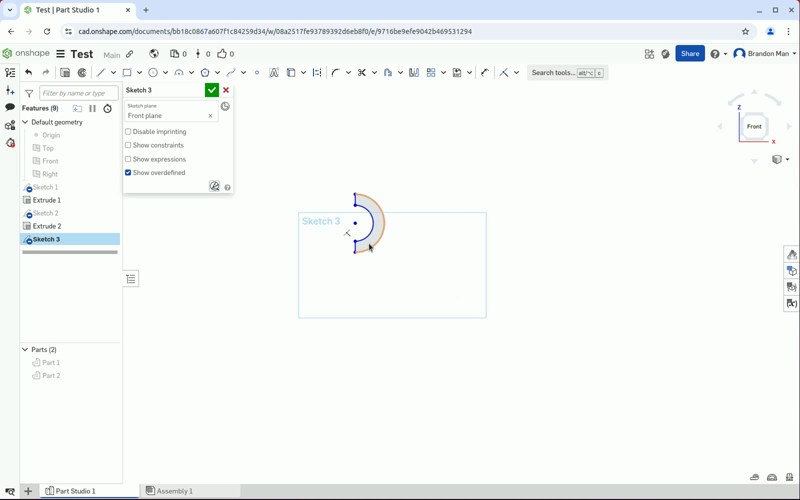
scroll(6)
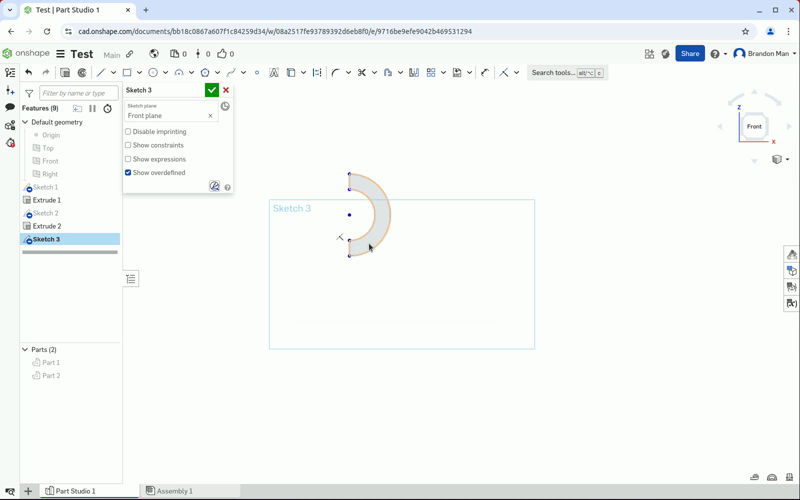
scroll(6)
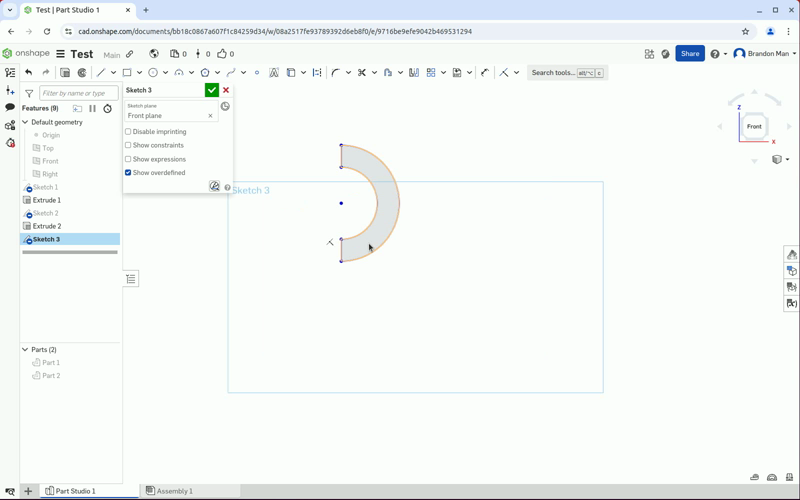
scroll(6)
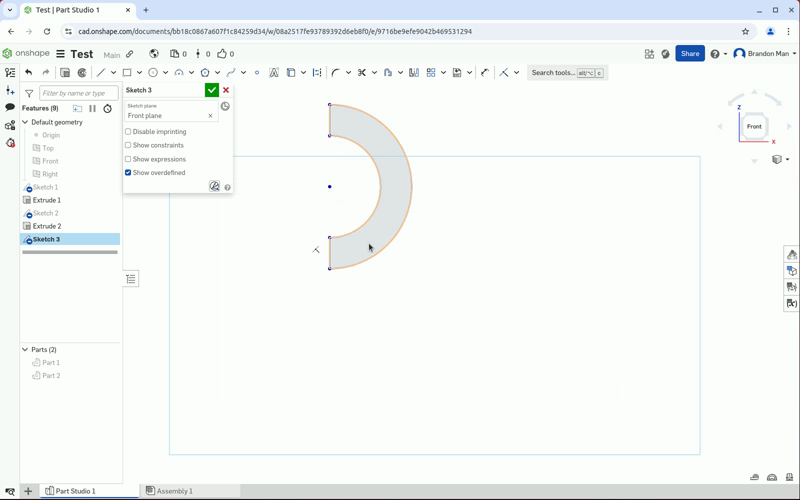
scroll(6)
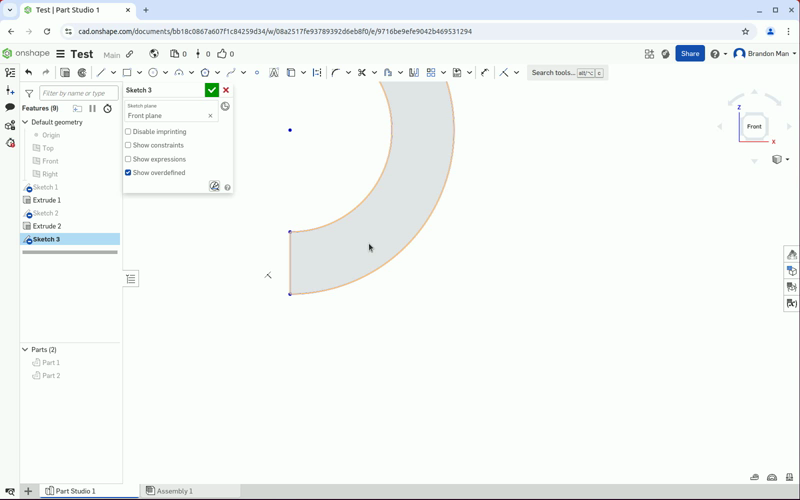
click(369, 243)
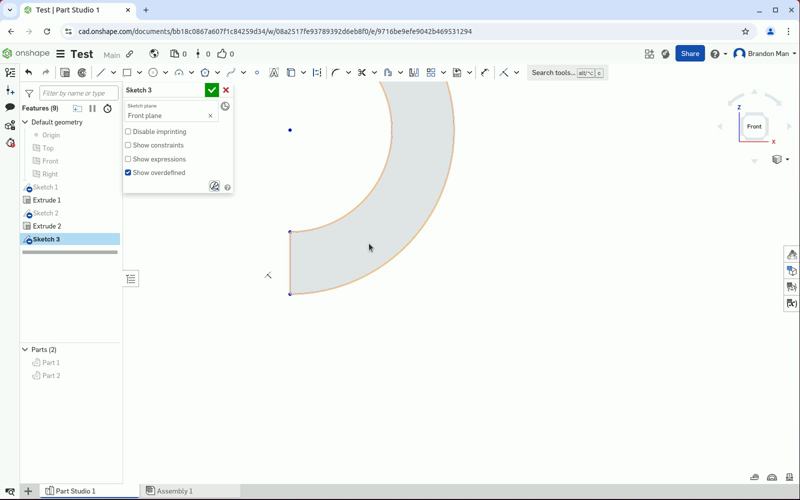
scroll(-6)
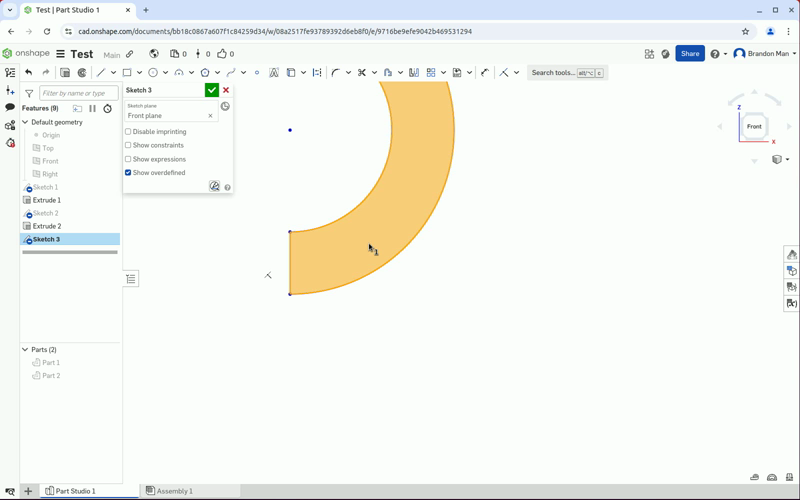
scroll(-6)
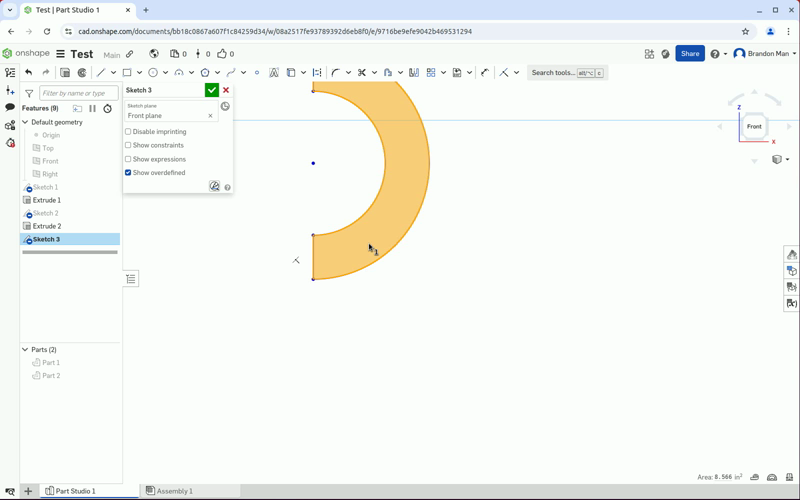
scroll(-6)
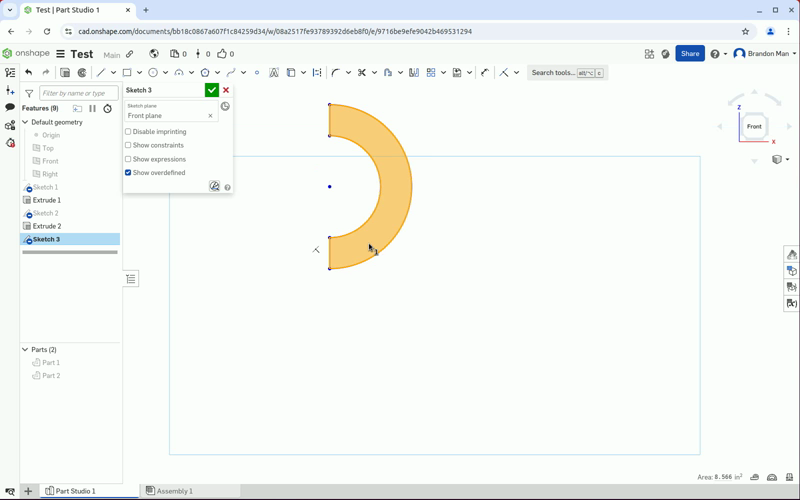
scroll(-6)
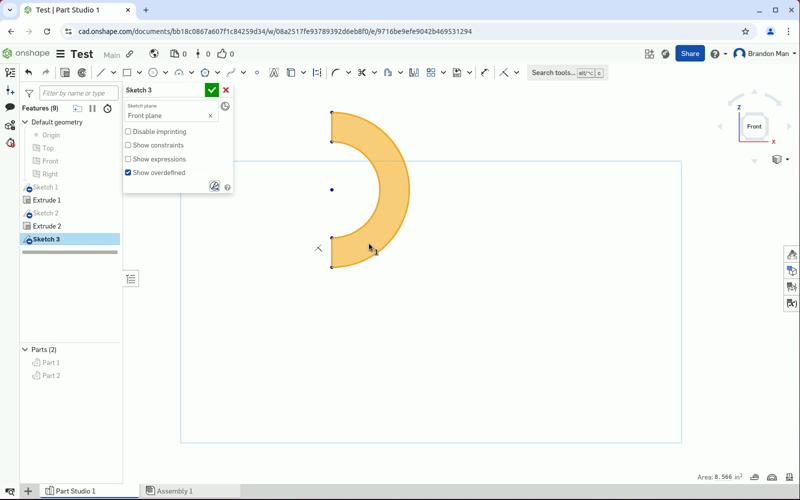
scroll(-6)
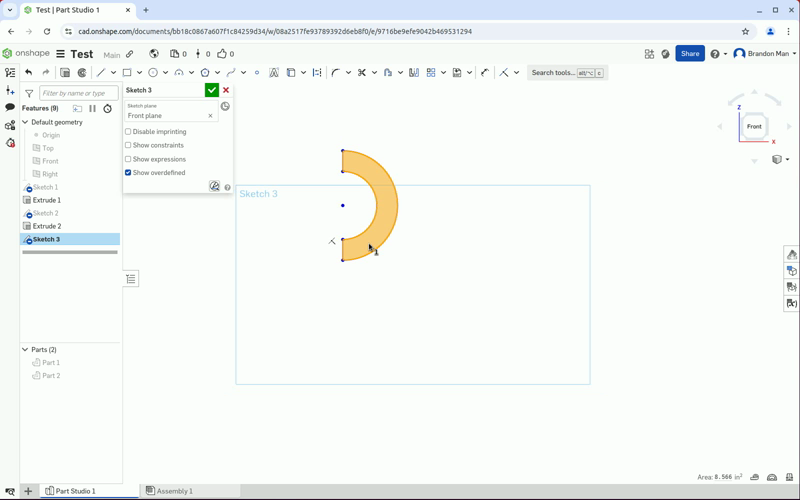
scroll(-6)
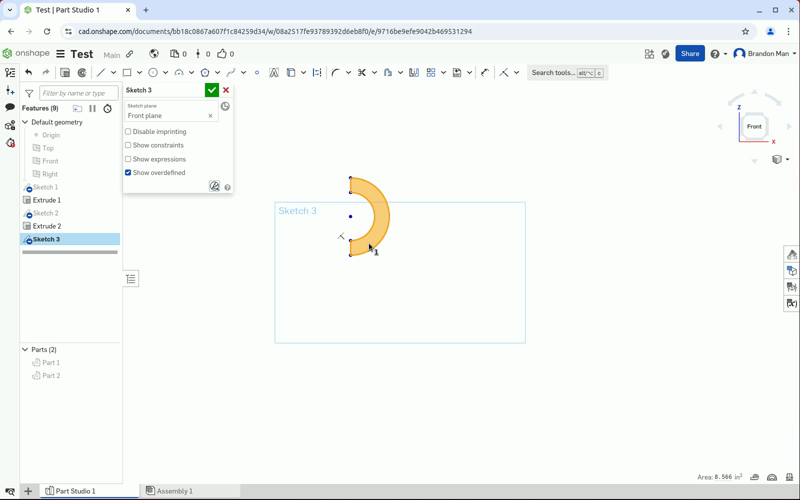
scroll(-6)
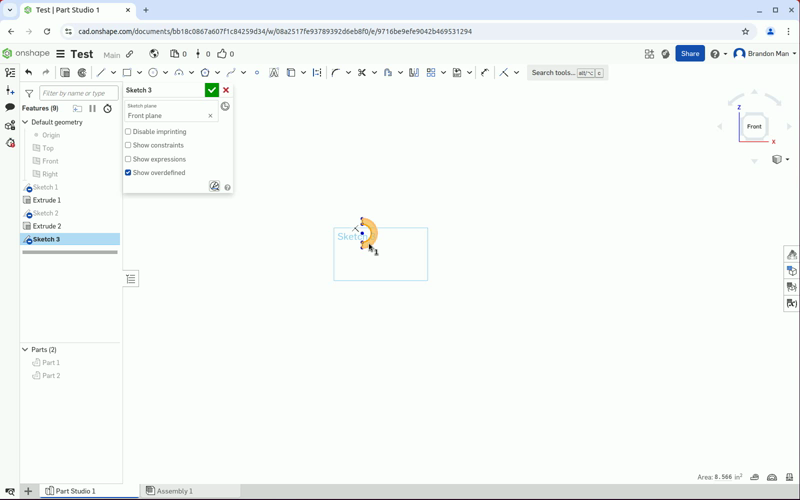
mouse_move(73, 352)
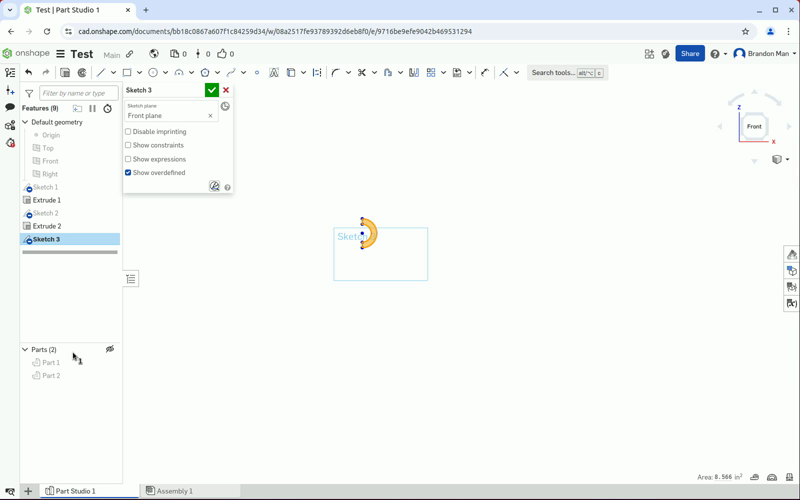
key(shift+y)
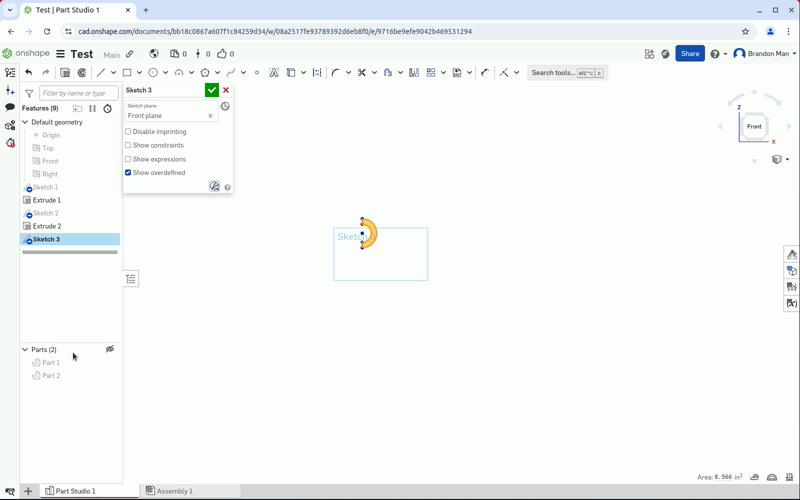
key(shift+e)
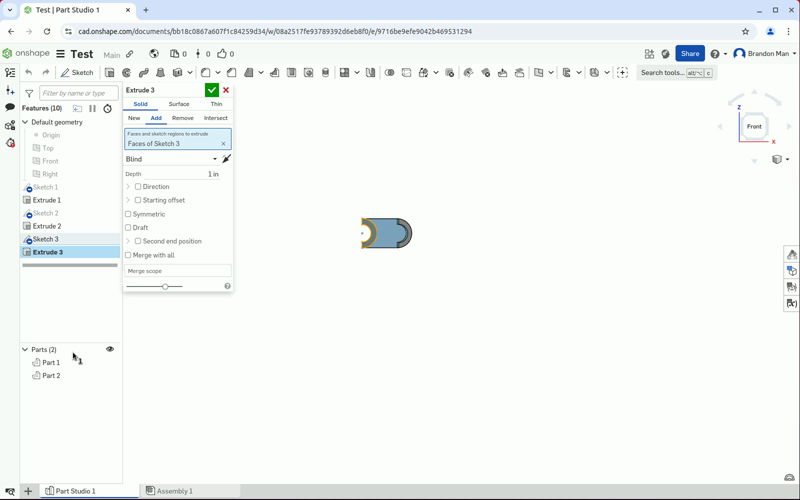
mouse_move(143, 106)
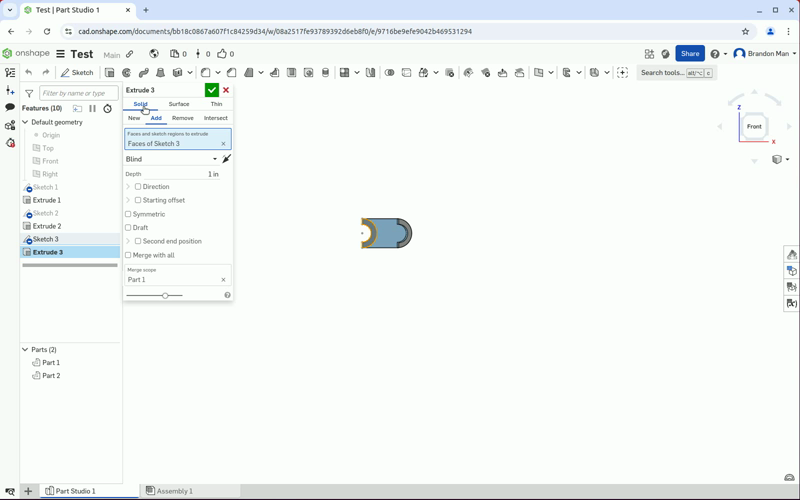
click(143, 106)
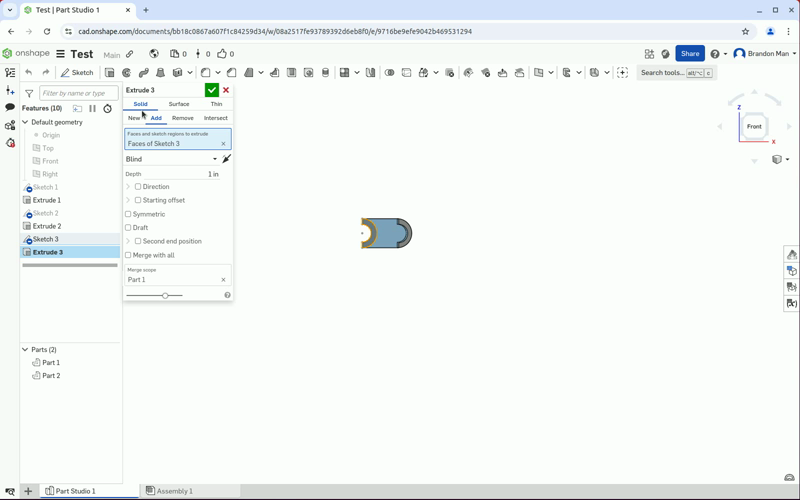
mouse_move(137, 120)
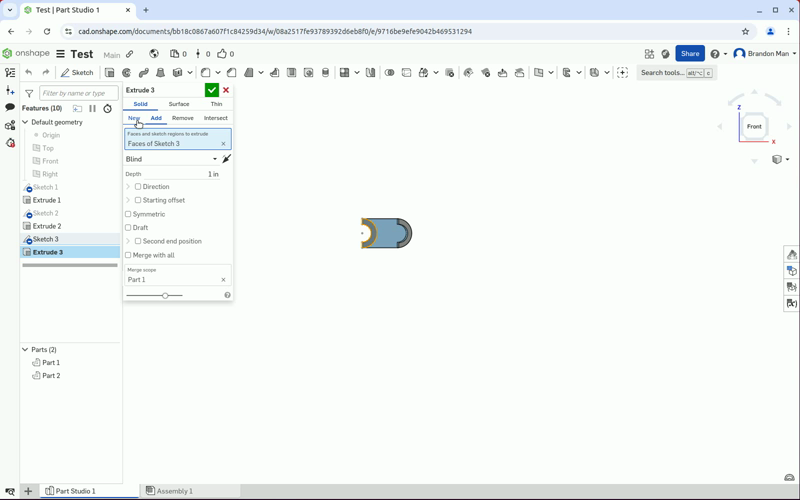
click(137, 120)
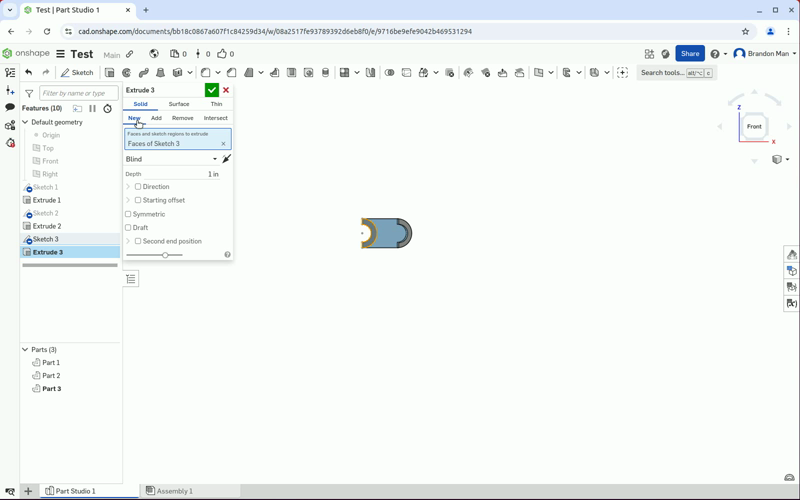
key(tab, 4)
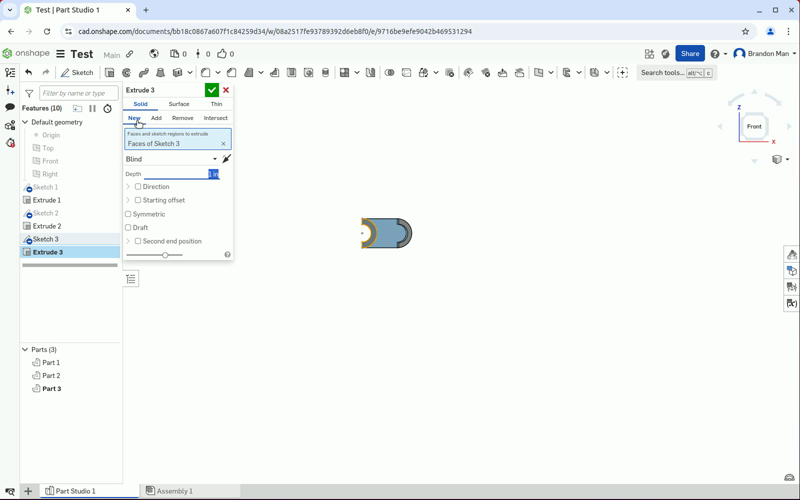
text(2.408)
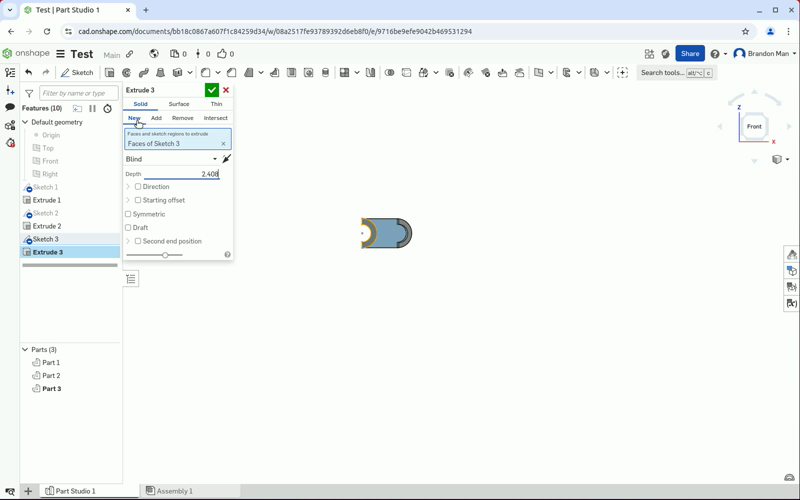
key(tab, 3)
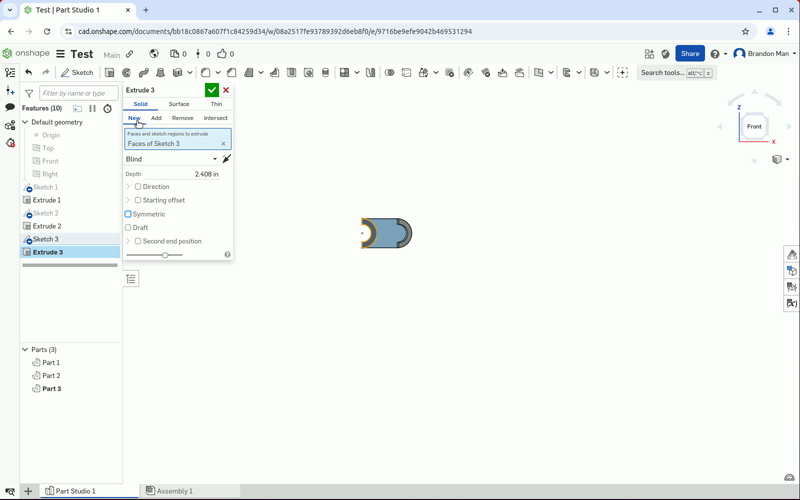
key(space)
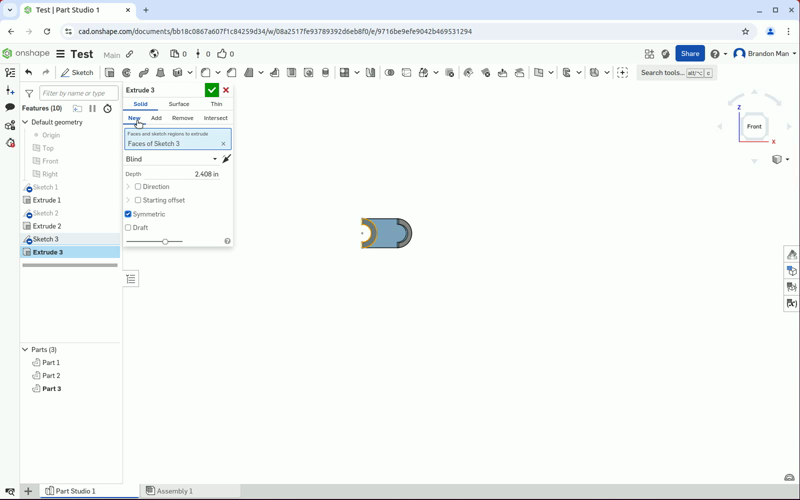
key(enter)
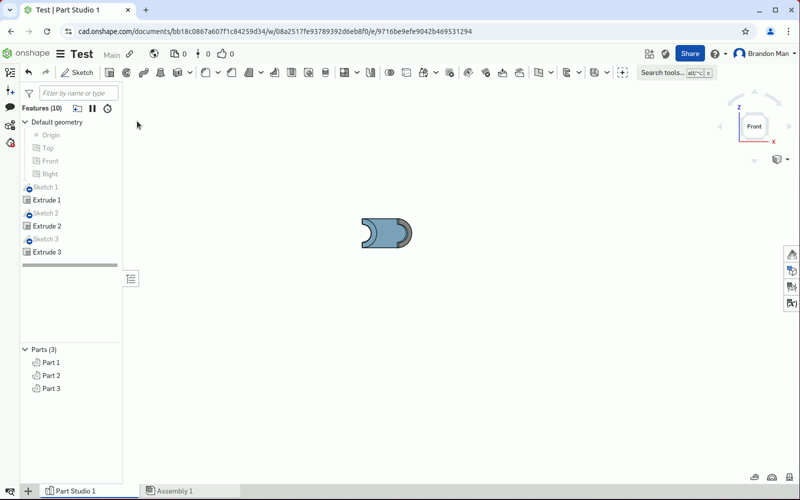
key(shift+h)
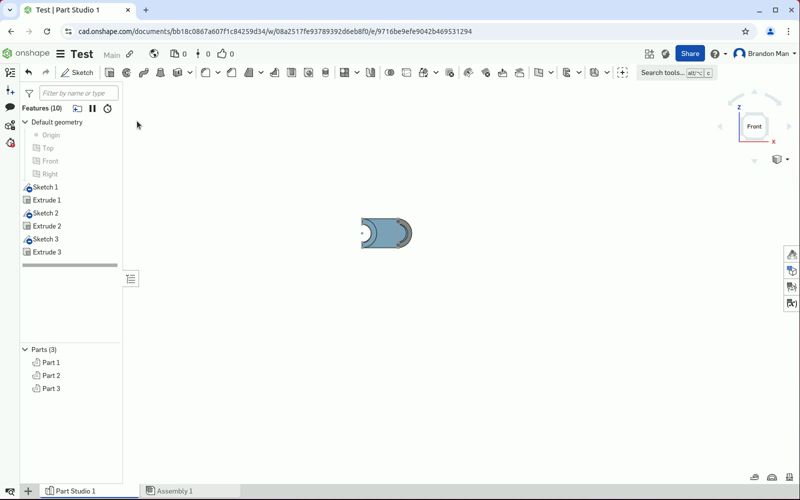
key(shift+h)
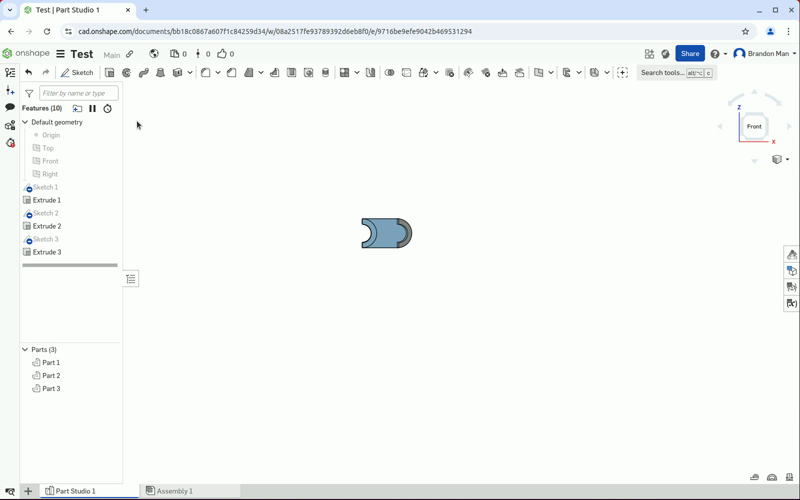
mouse_move(73, 189)
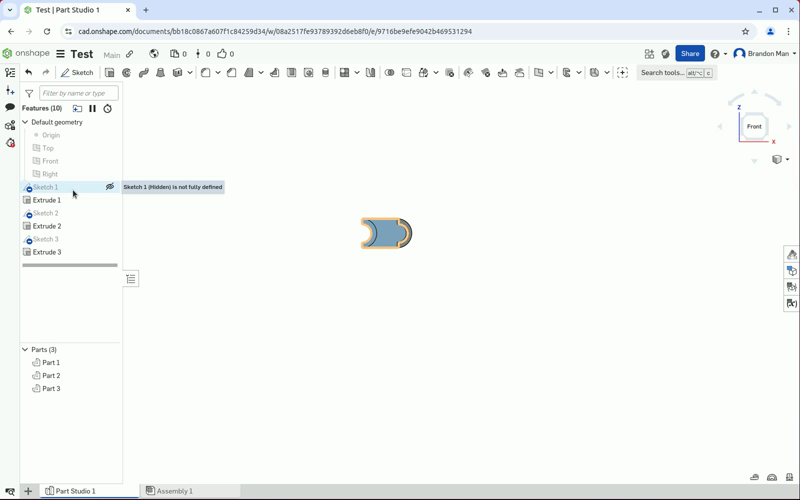
click(73, 189)
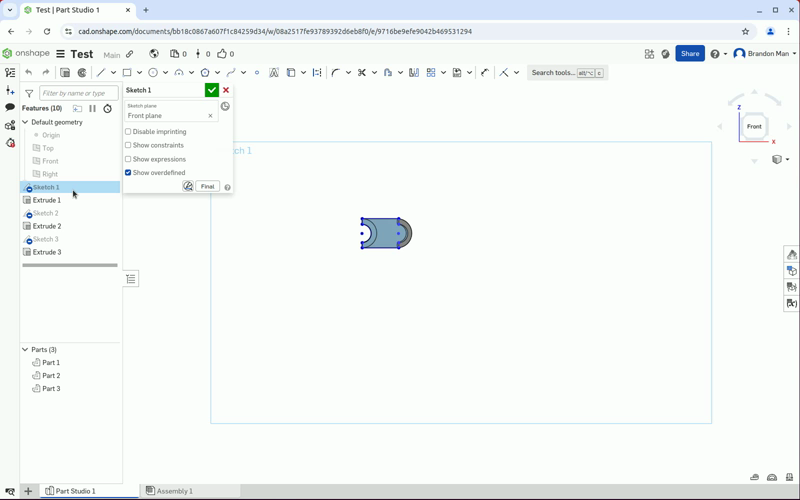
mouse_move(229, 92)
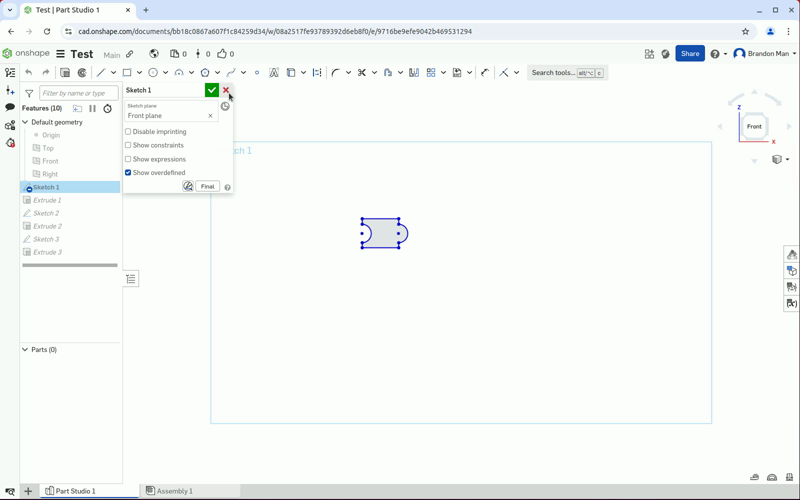
click(229, 92)
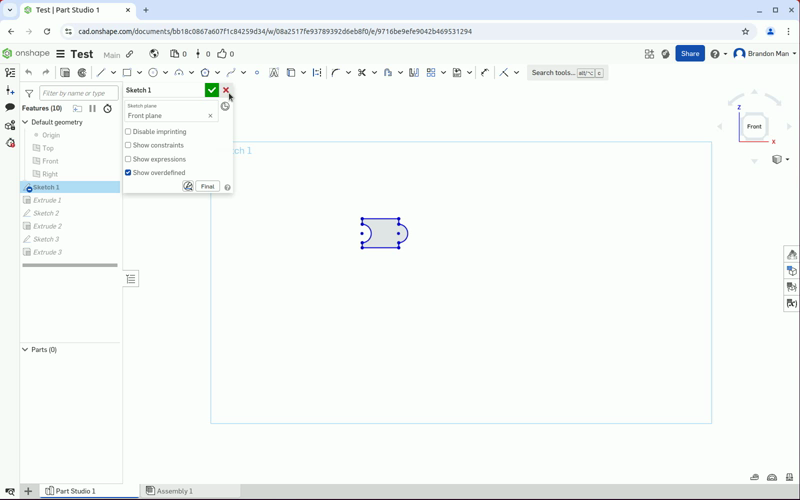
key(shift+s)
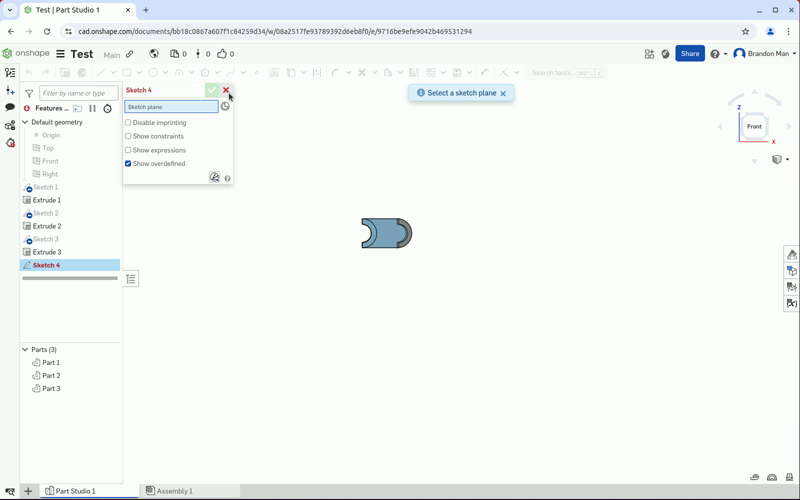
mouse_move(73, 163)
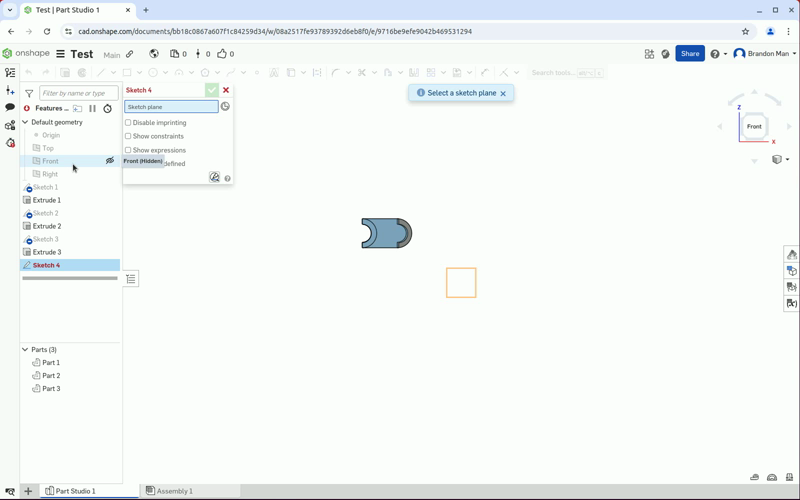
click(73, 163)
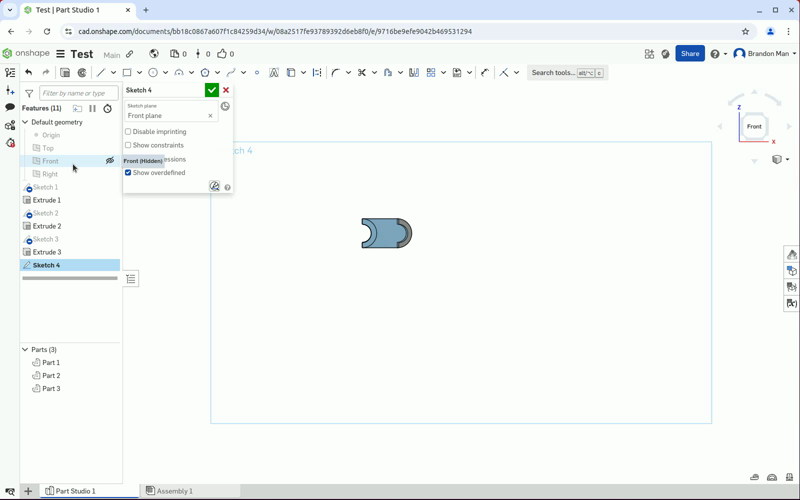
mouse_move(73, 352)
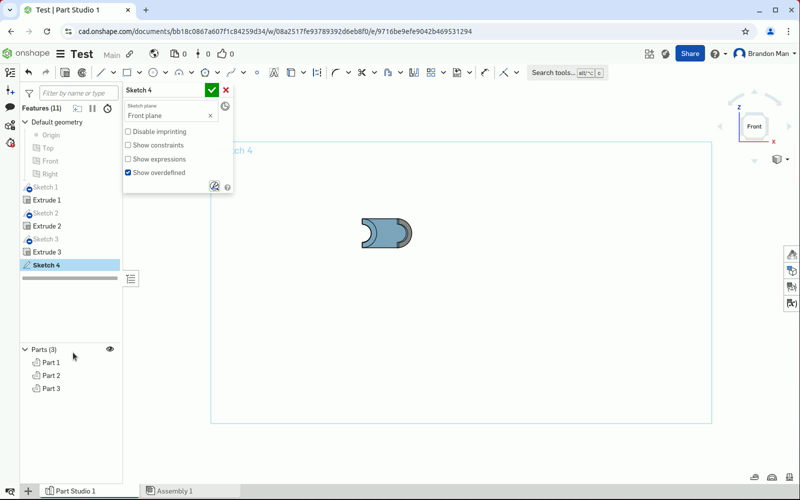
key(y)
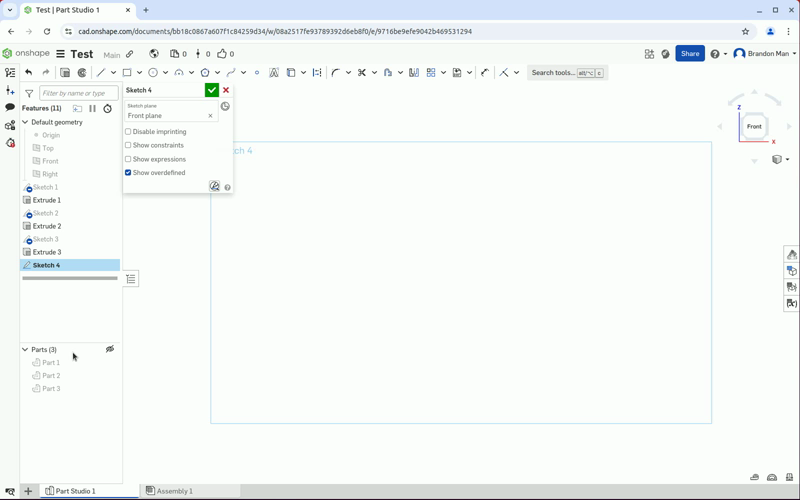
key(c)
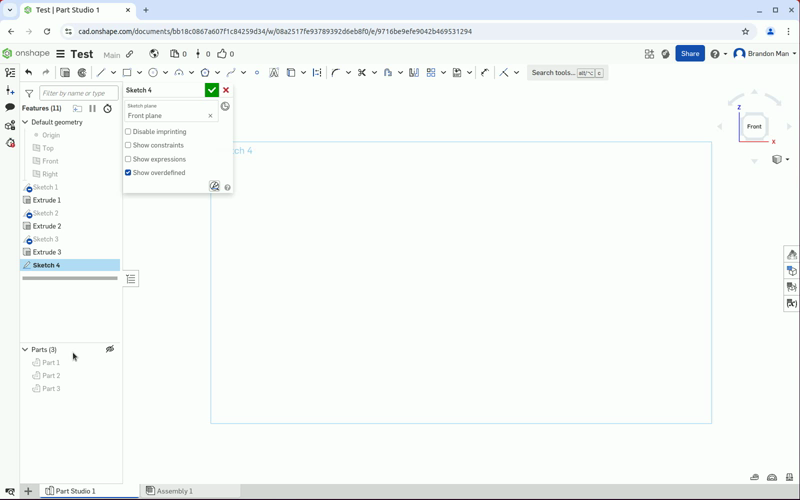
key_down(shift)
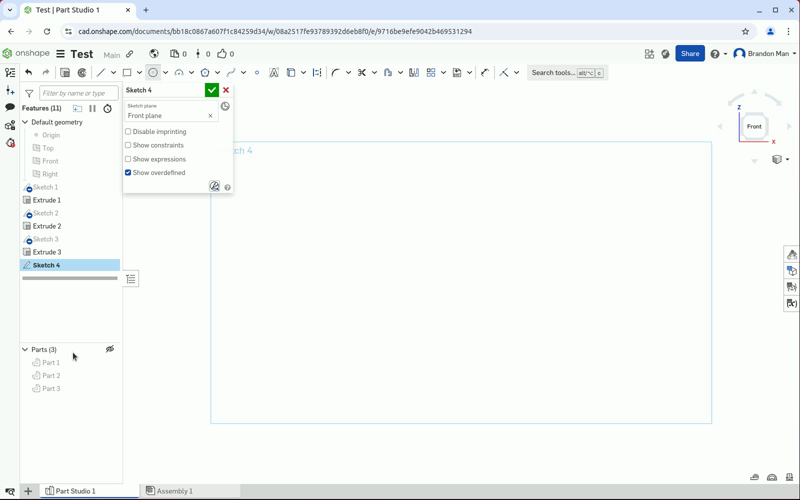
mouse_move(461, 282)
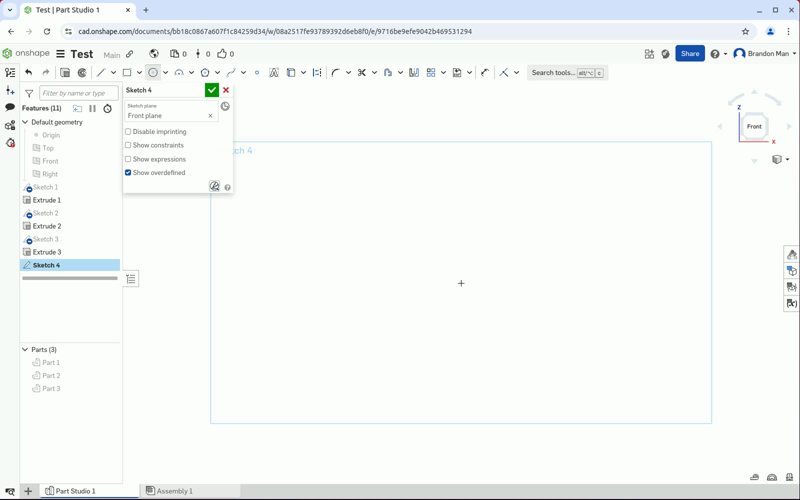
click(461, 282)
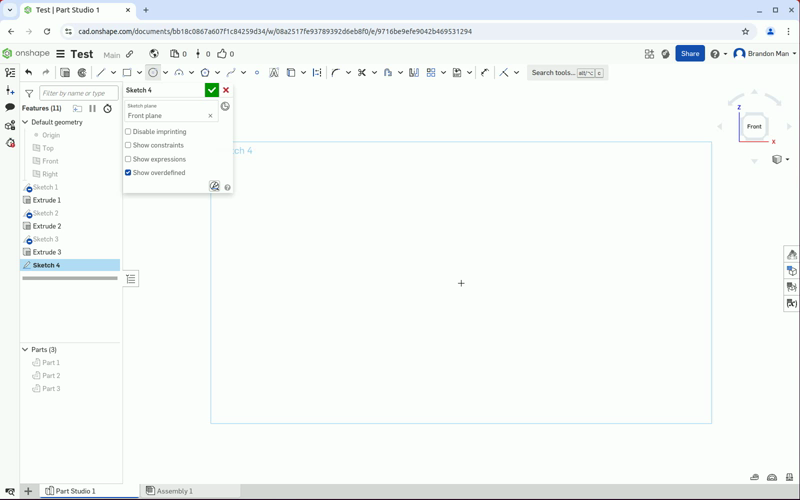
key_up(shift)
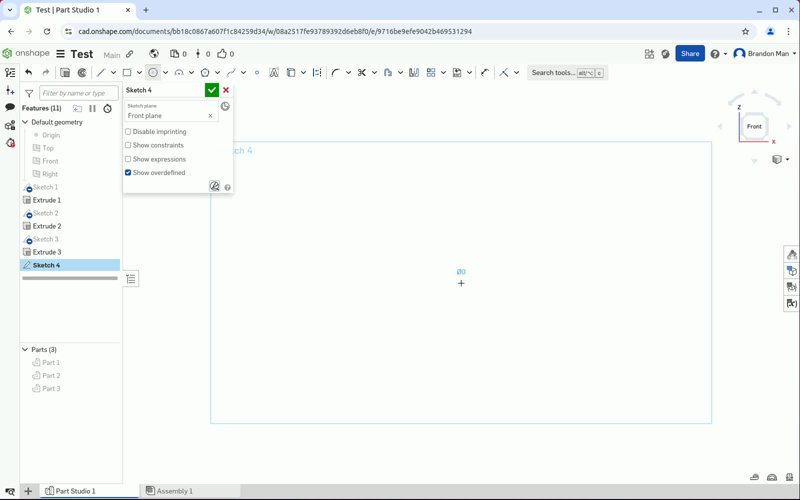
mouse_move(465, 282)
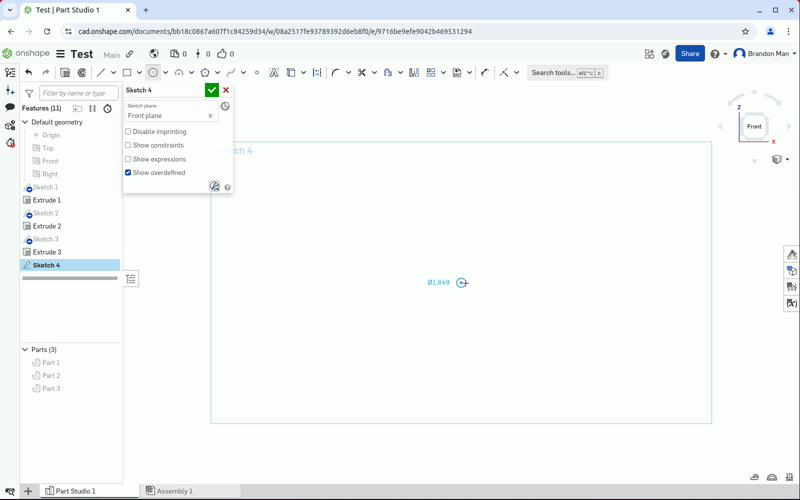
click(465, 282)
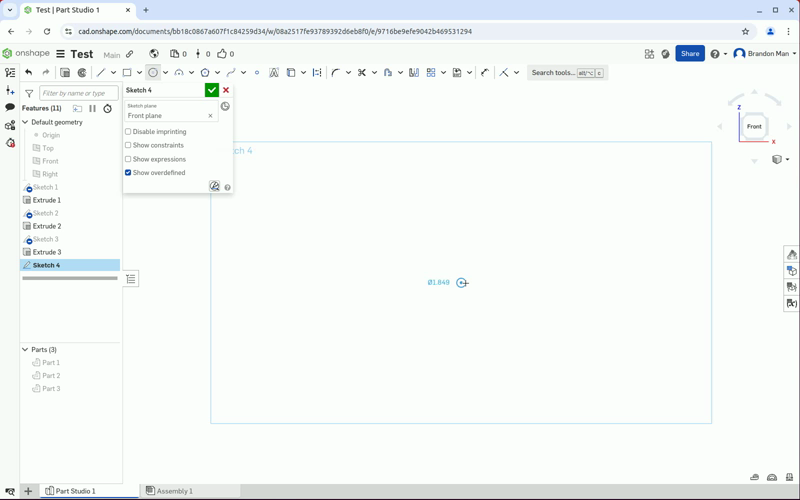
key(esc)
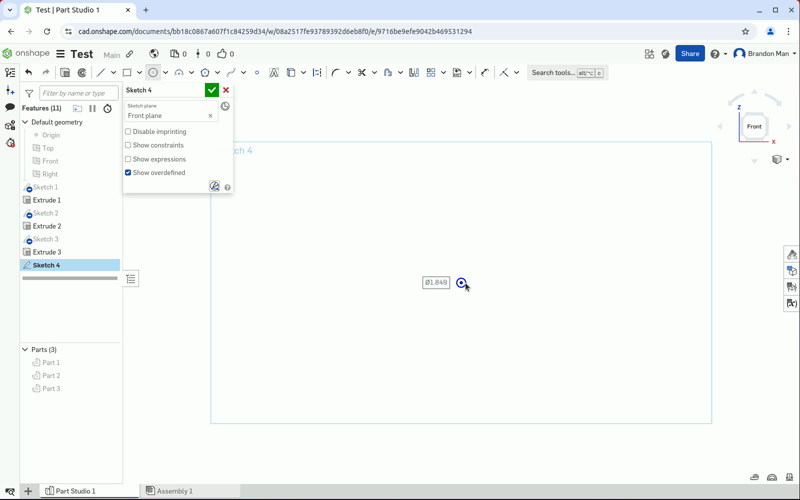
mouse_move(461, 286)
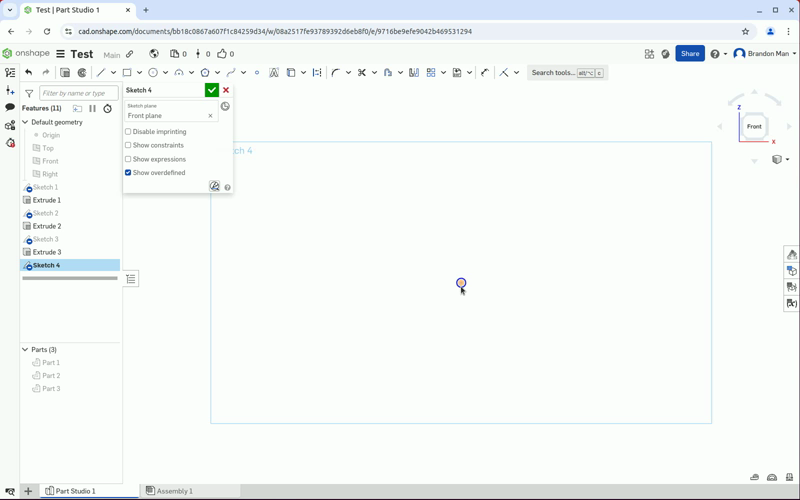
scroll(6)
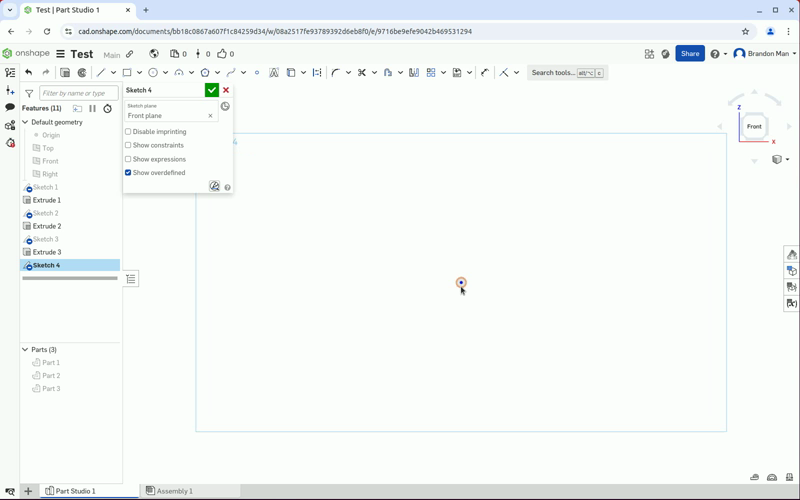
scroll(6)
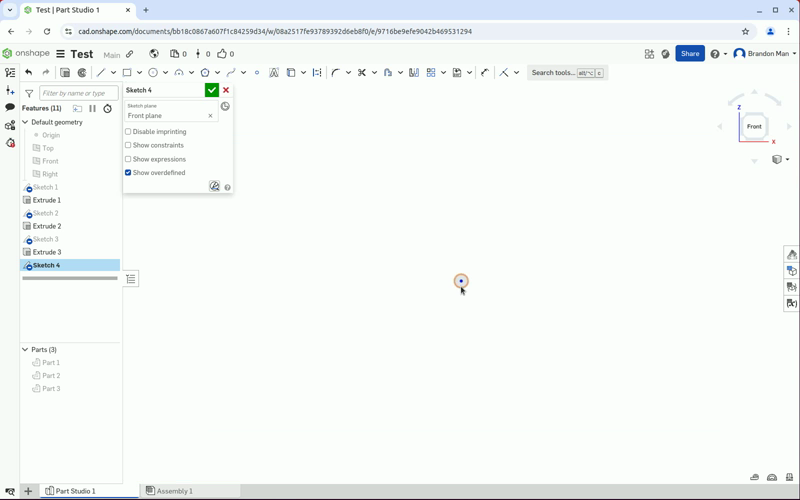
scroll(6)
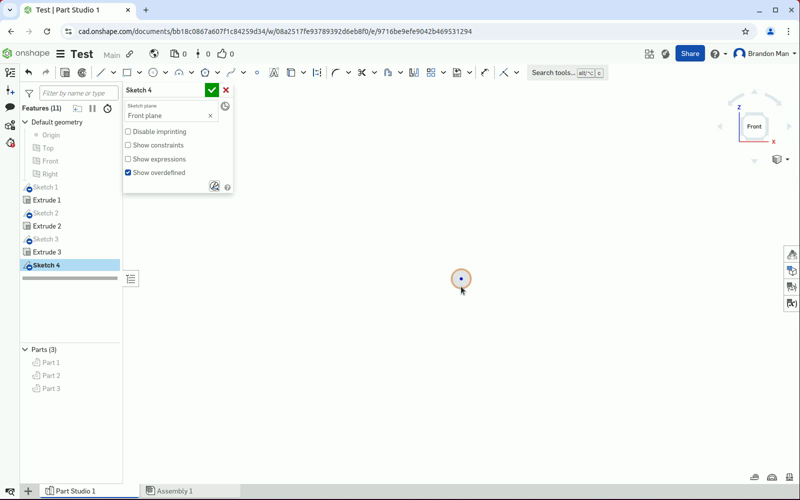
scroll(6)
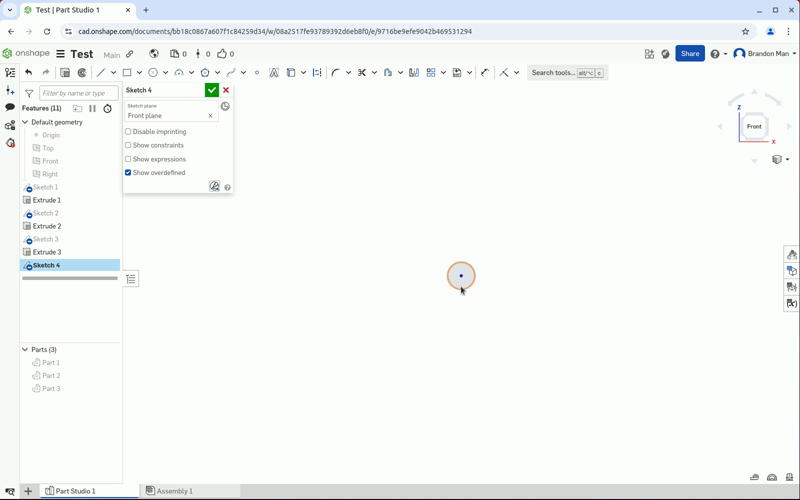
scroll(6)
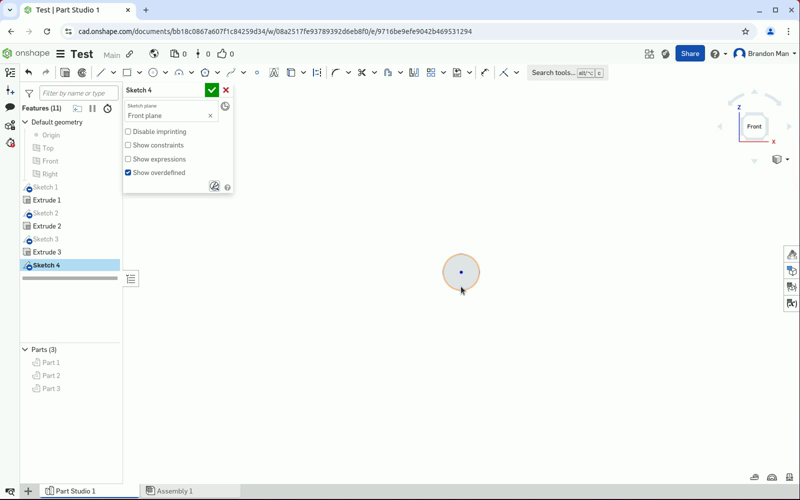
scroll(6)
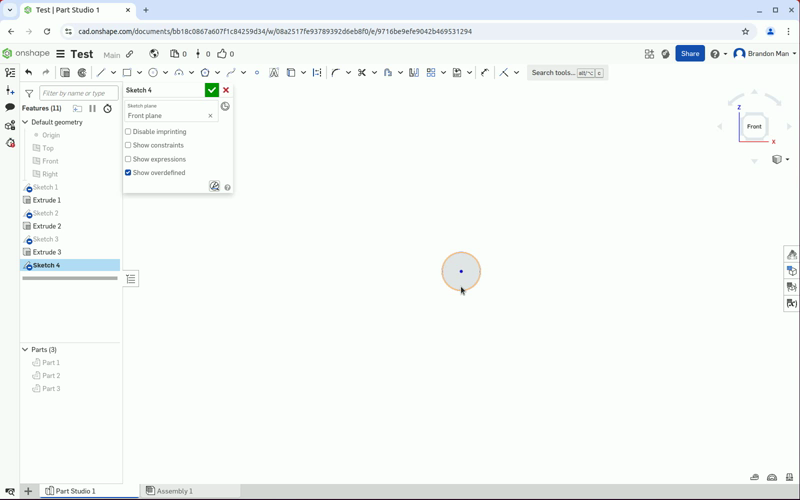
scroll(6)
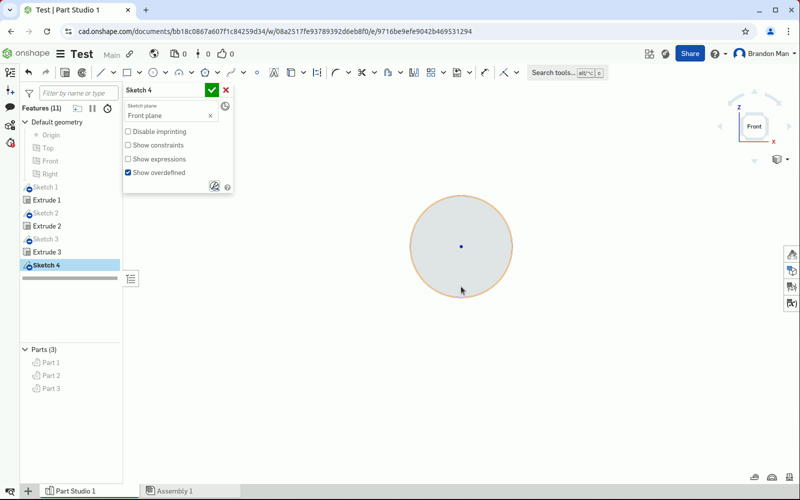
click(461, 286)
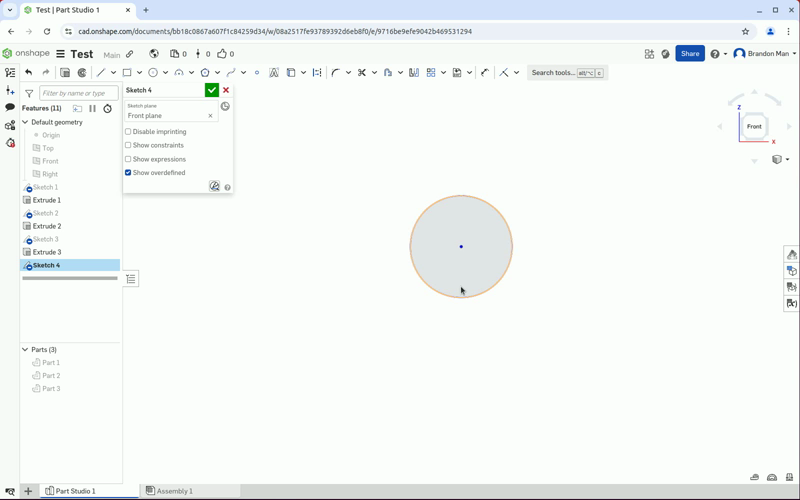
scroll(-6)
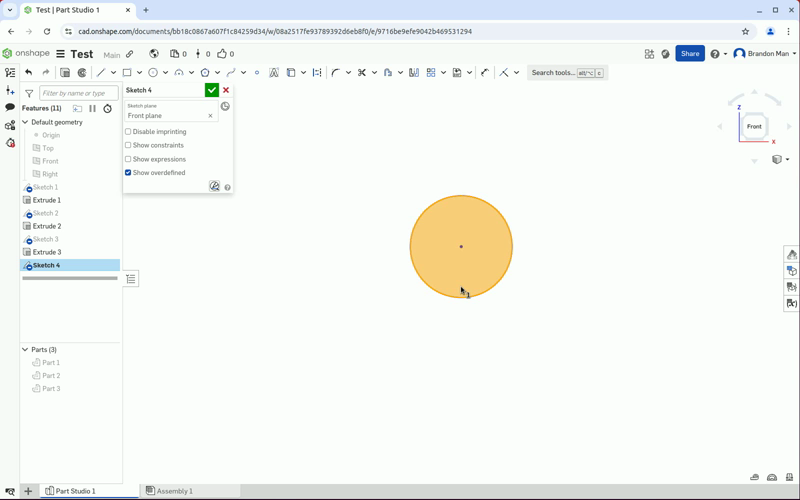
scroll(-6)
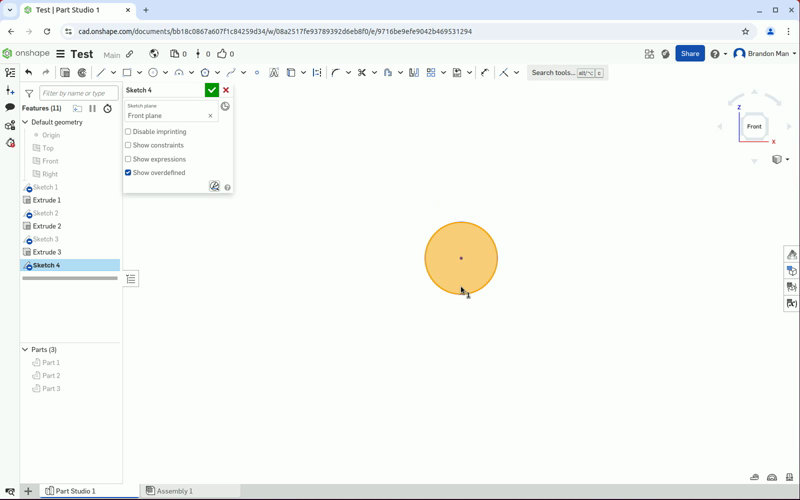
scroll(-6)
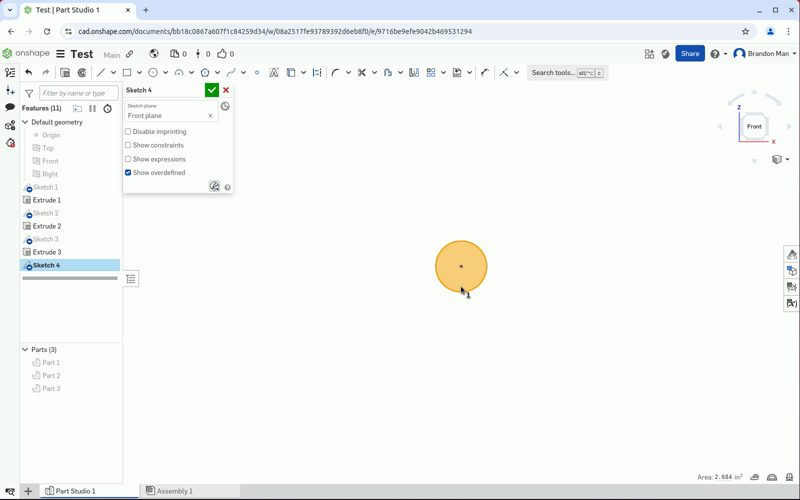
scroll(-6)
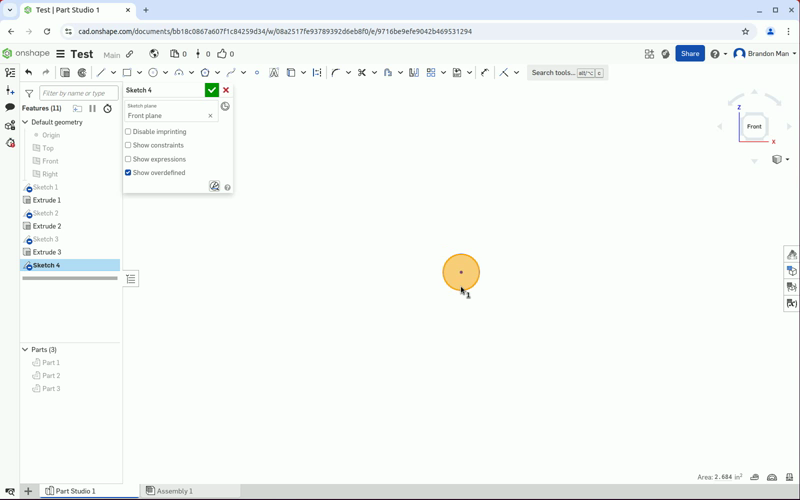
scroll(-6)
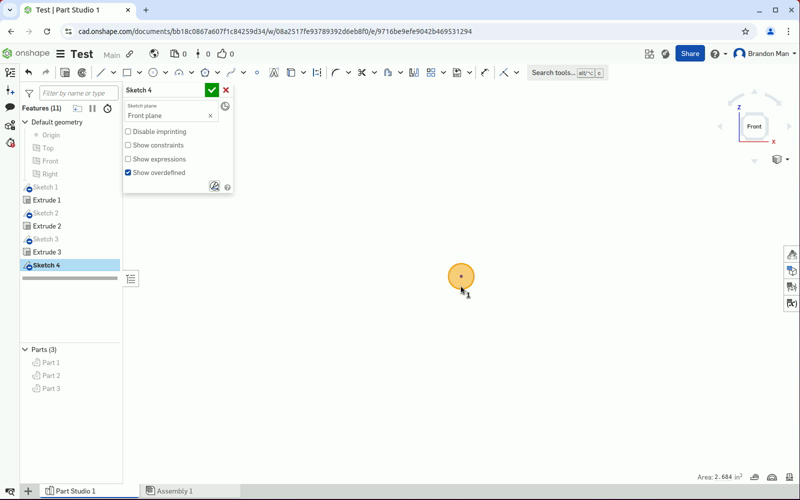
scroll(-6)
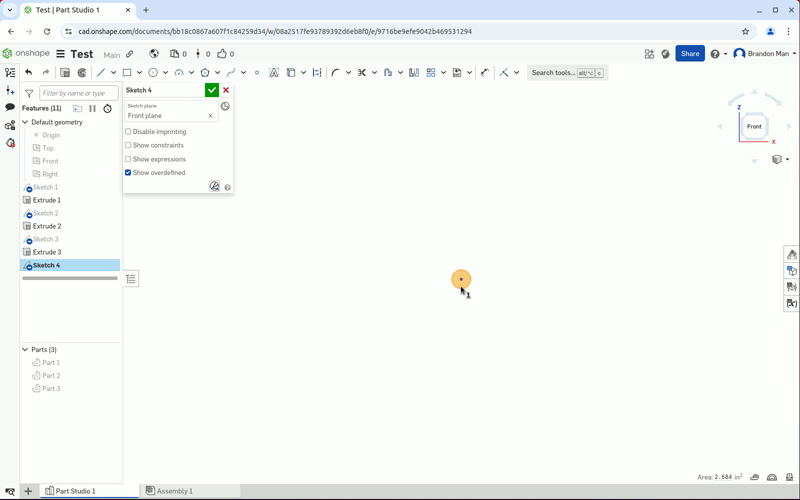
scroll(-6)
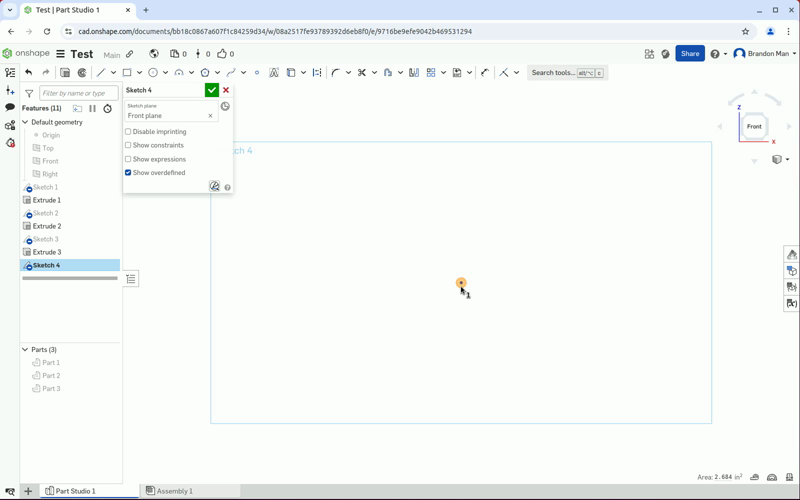
mouse_move(73, 352)
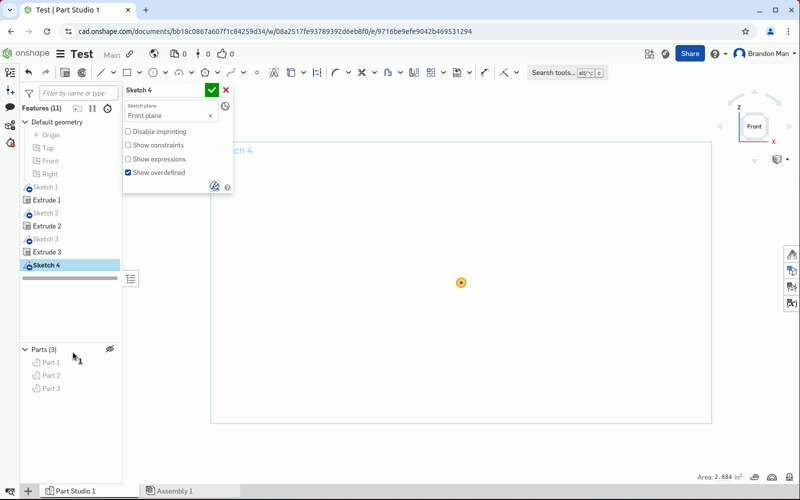
key(shift+y)
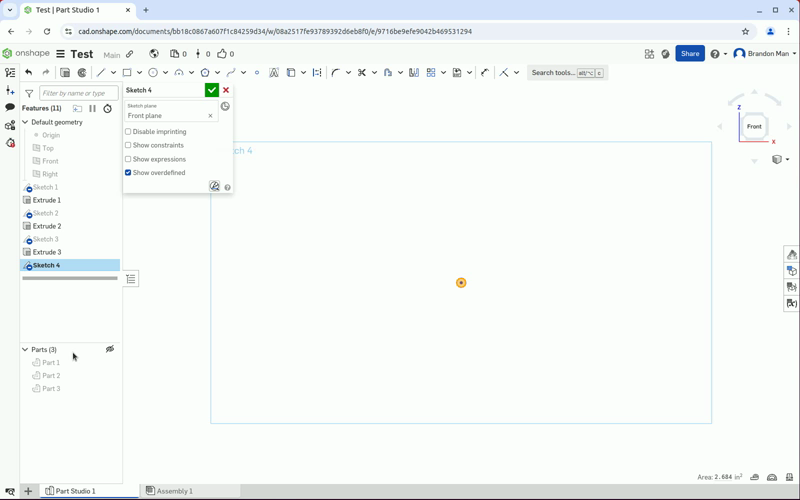
key(shift+e)
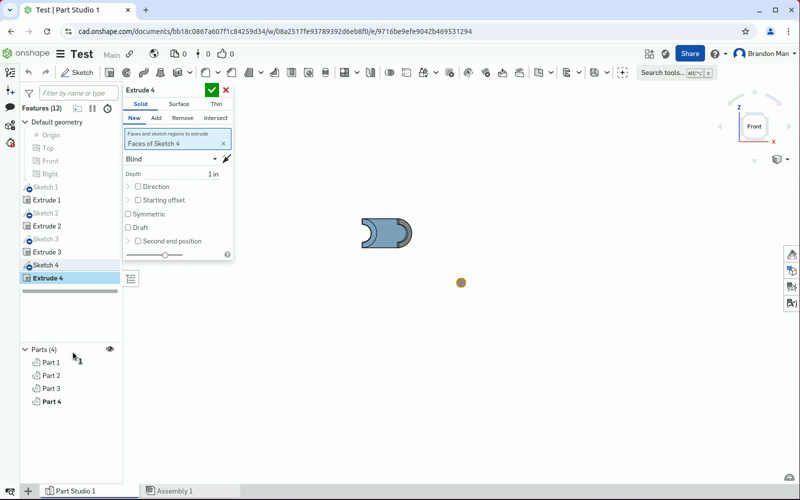
mouse_move(143, 106)
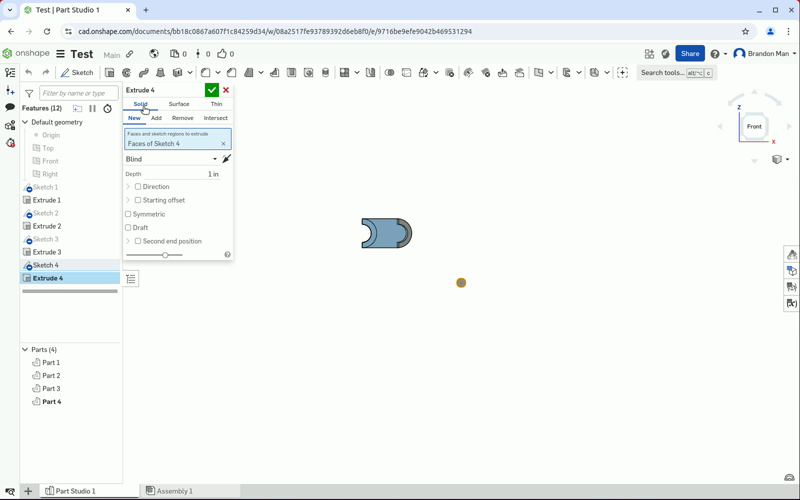
click(143, 106)
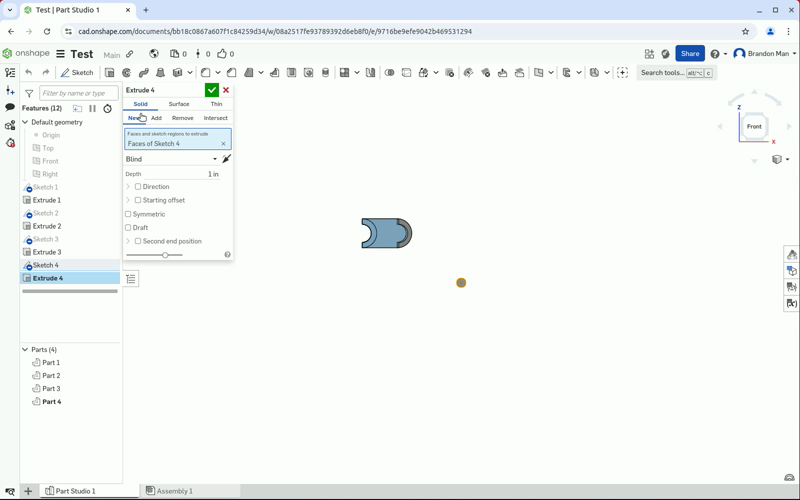
mouse_move(137, 120)
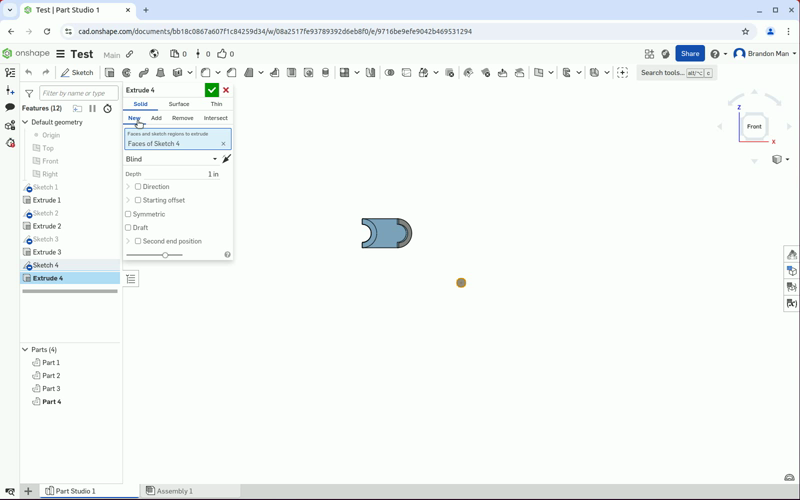
click(137, 120)
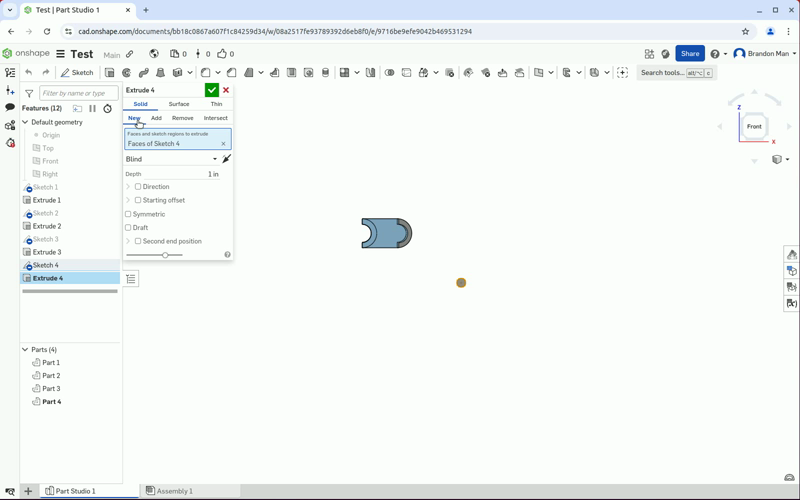
key(tab, 4)
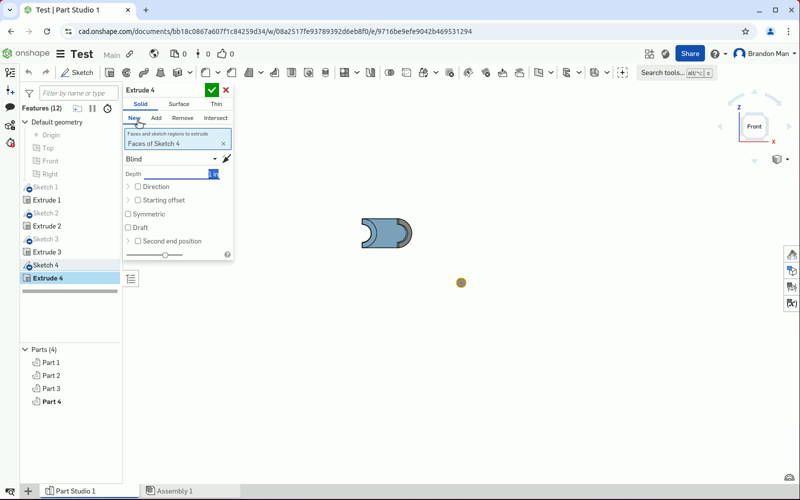
text(14.442)
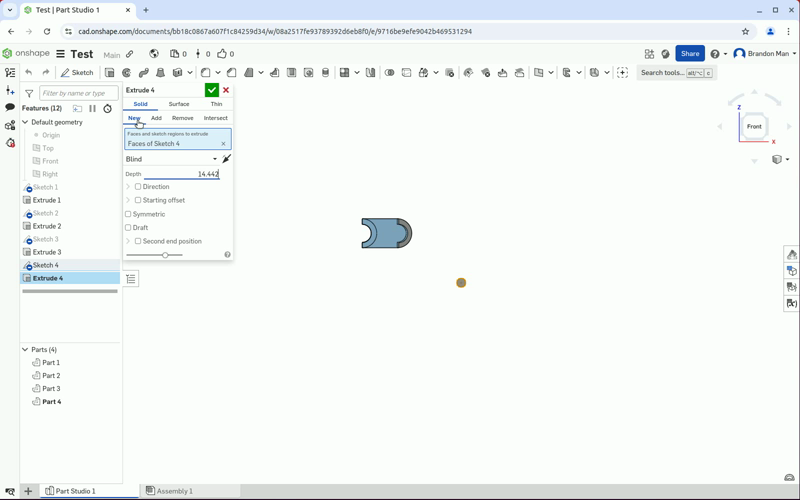
key(tab, 3)
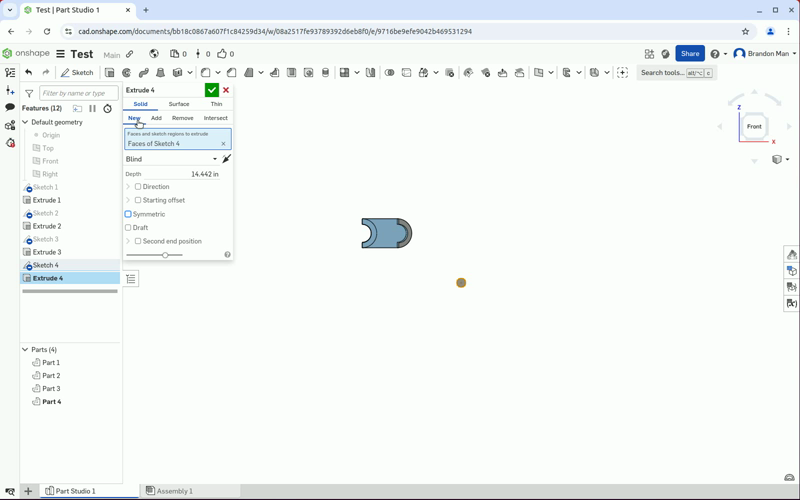
key(space)
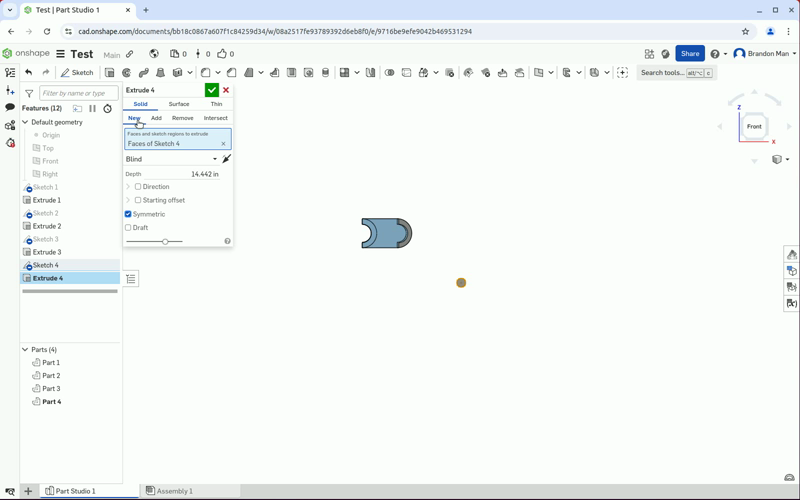
key(enter)
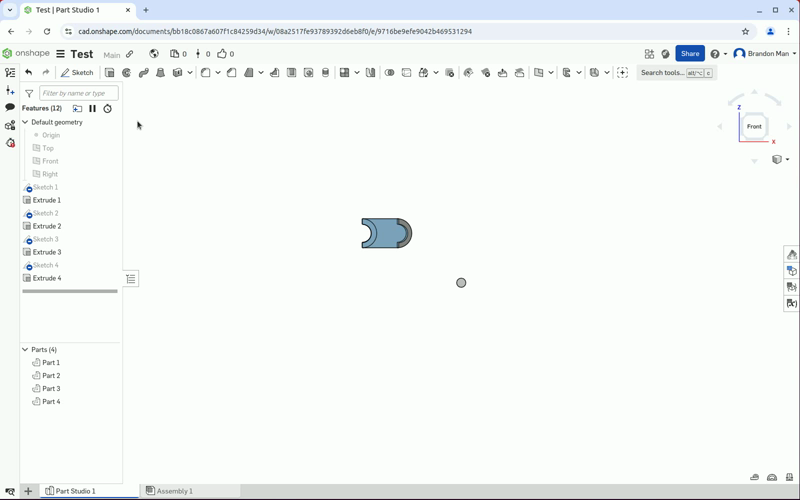
key(shift+h)
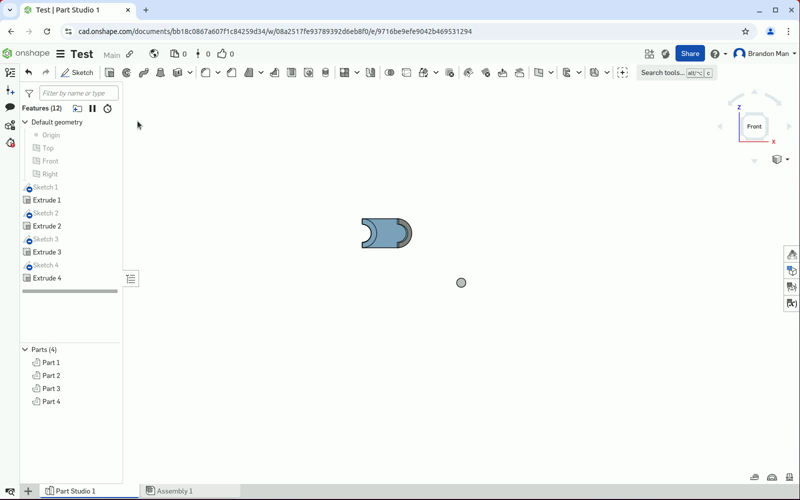
key(shift+h)
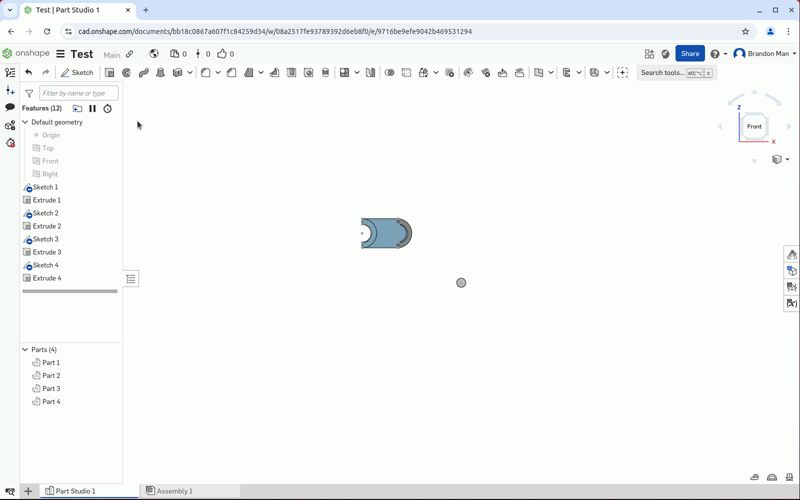
key(shift+7)
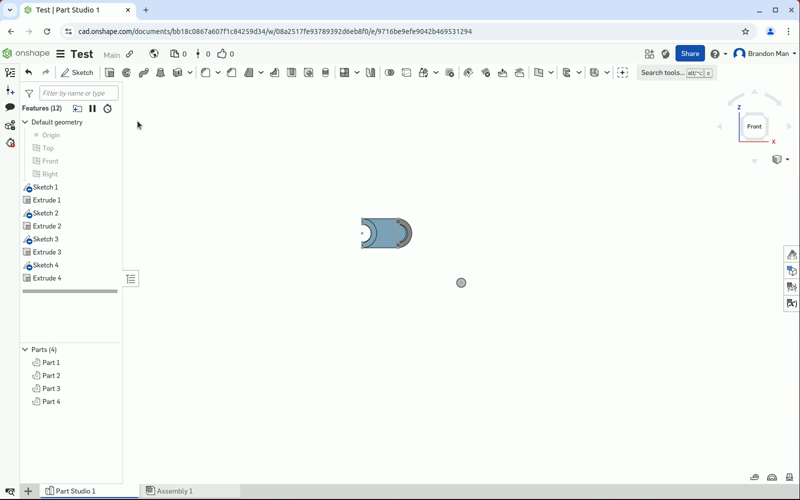
key(left, 2)
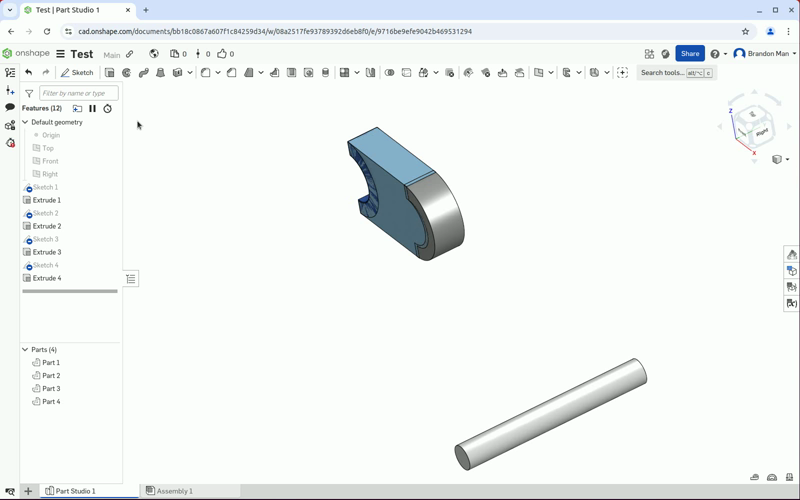
key(down, 2)
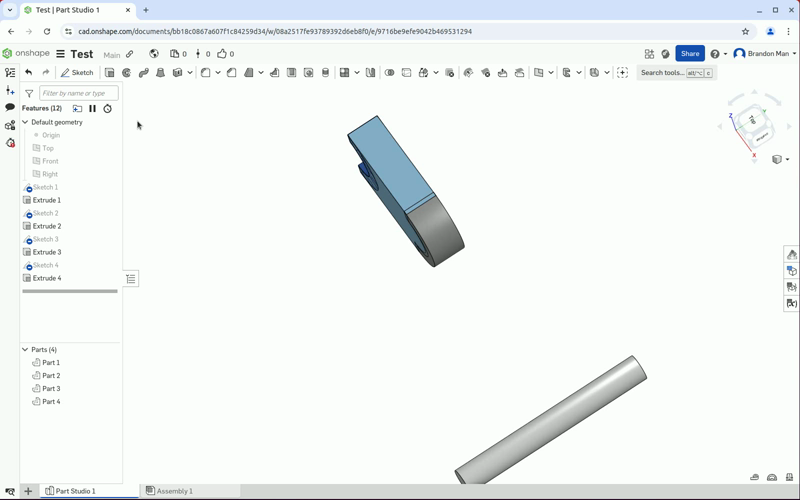
key(up, 2)
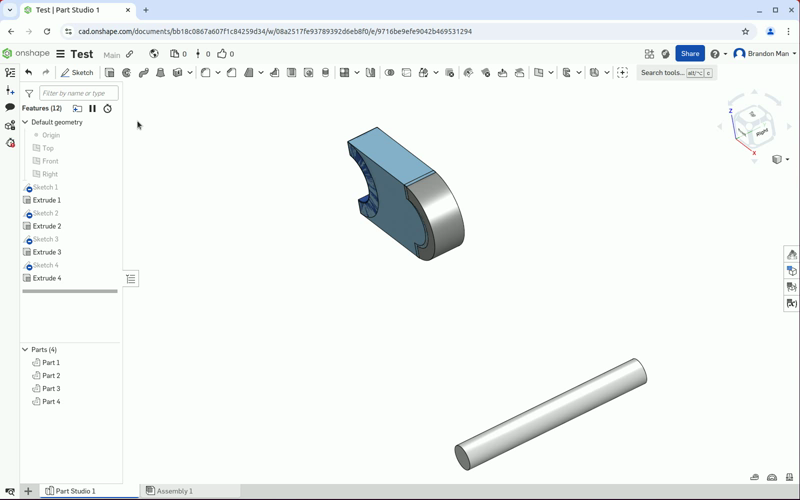
key(right, 2)
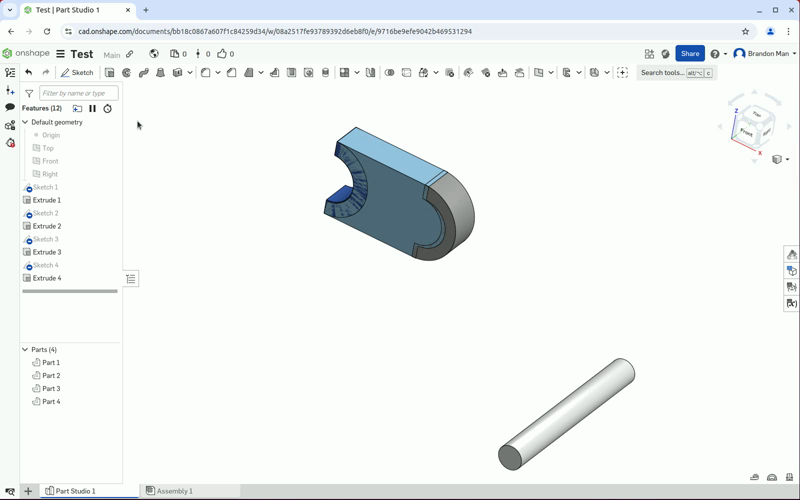
mouse_move(73, 189)
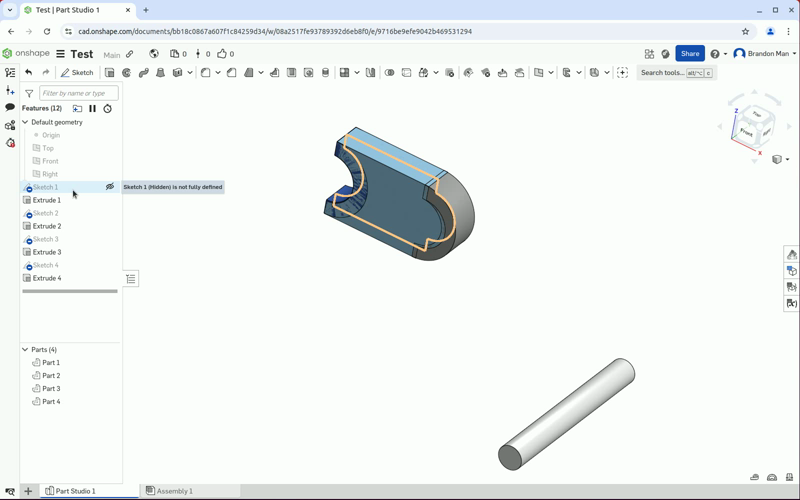
click(73, 189)